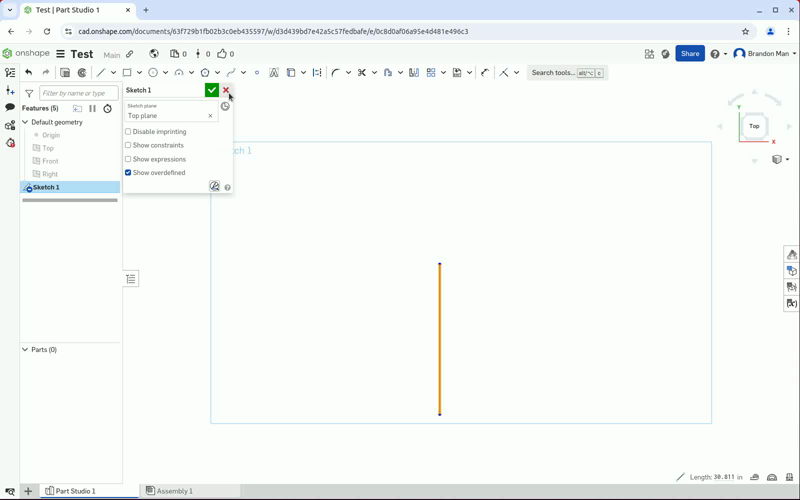
key(shift+h)
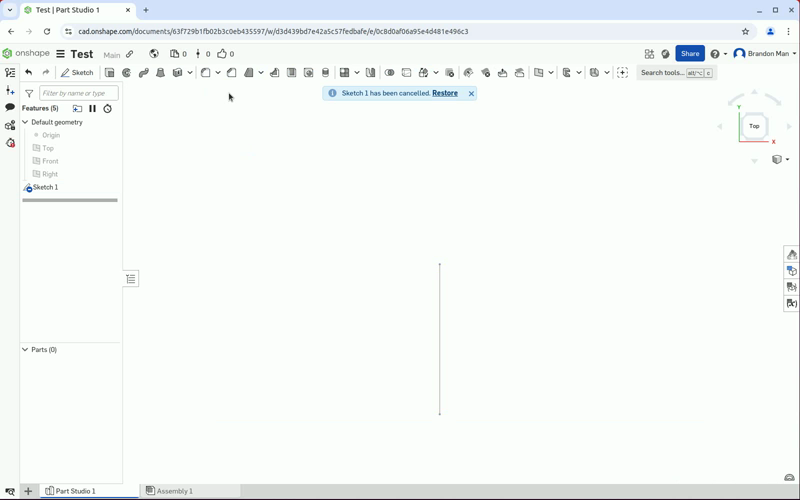
key(shift+s)
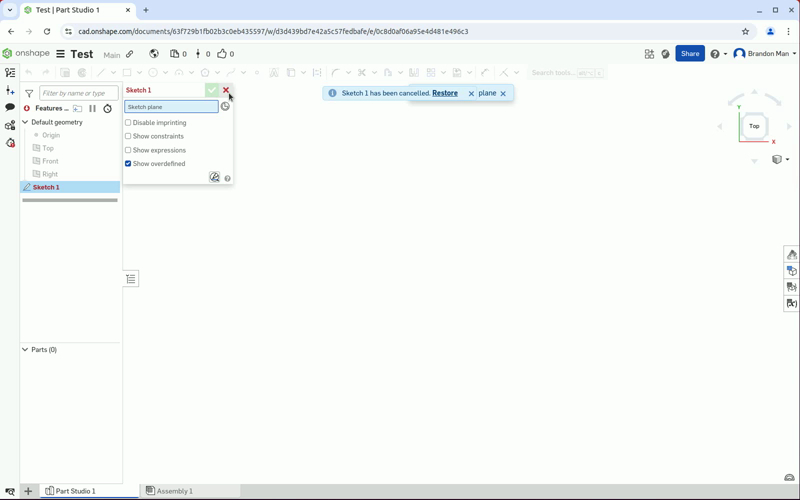
mouse_move(73, 150)
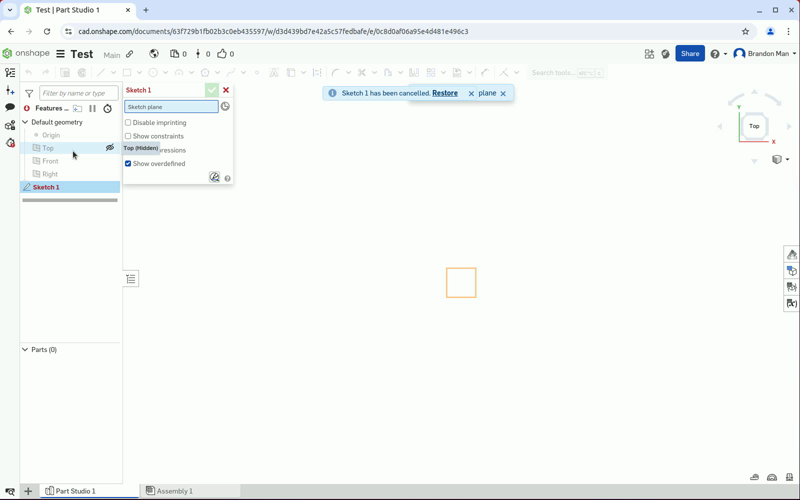
click(73, 150)
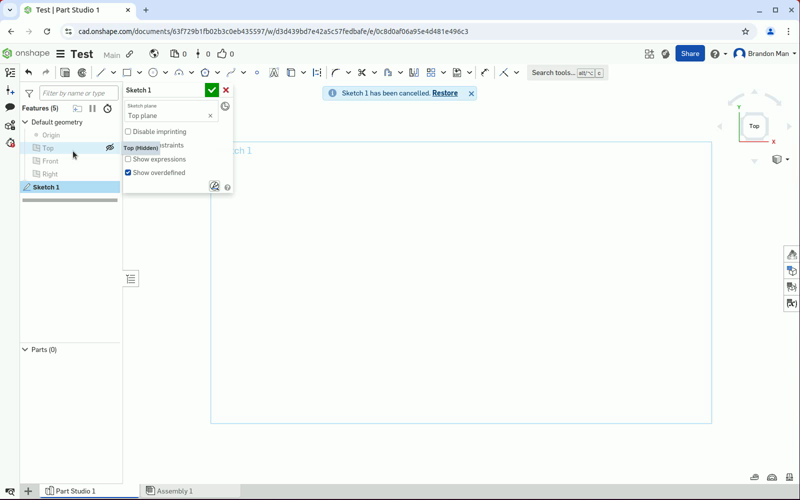
mouse_move(73, 352)
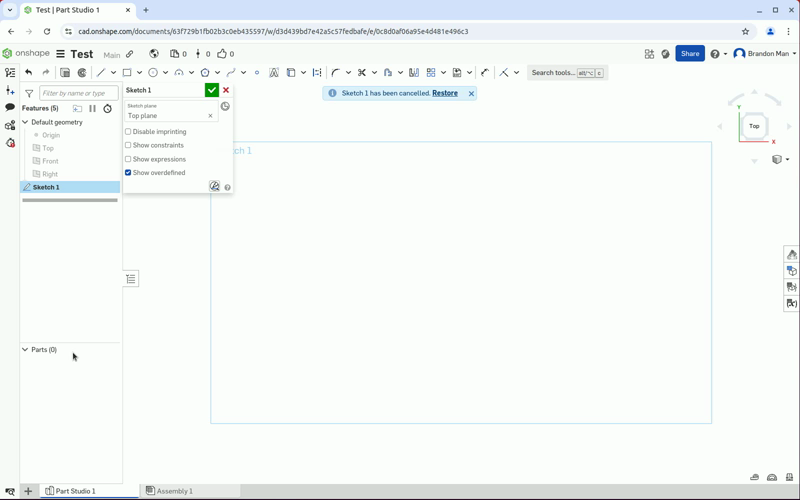
key(y)
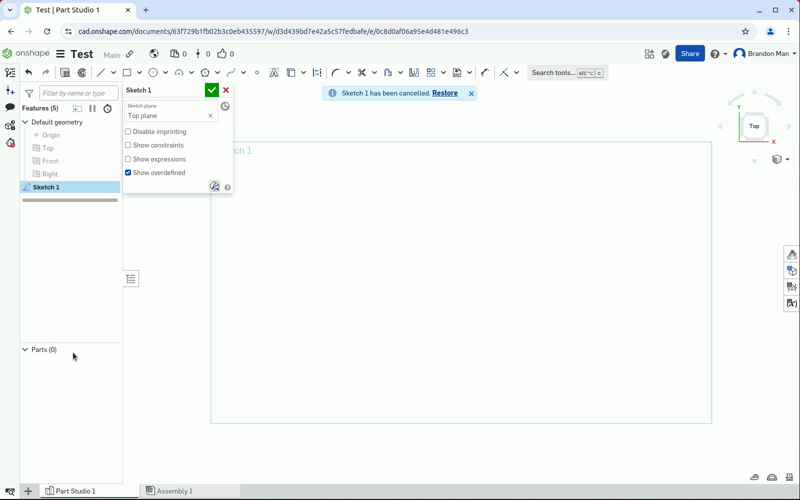
key(a)
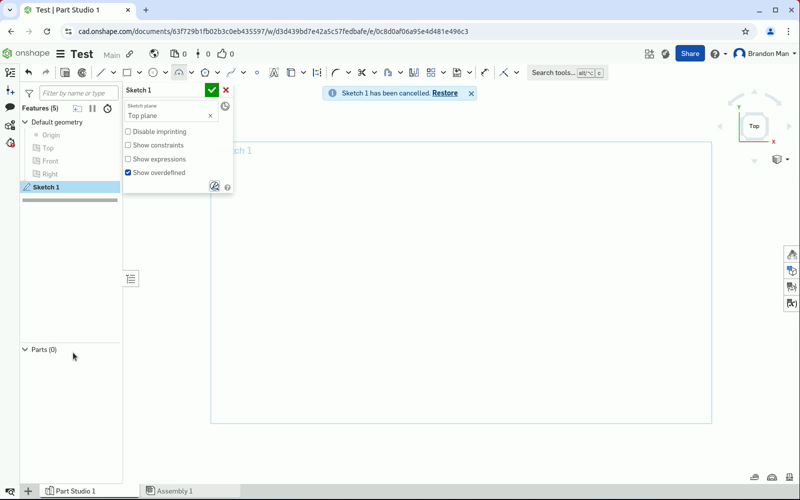
key_down(shift)
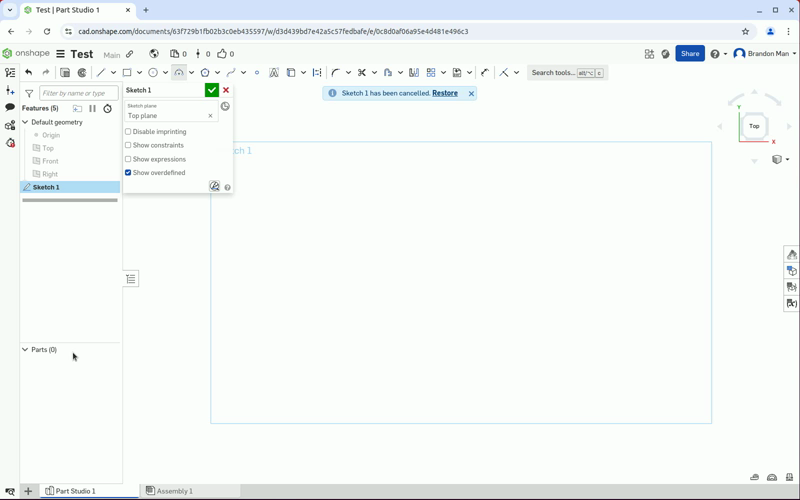
mouse_move(350, 282)
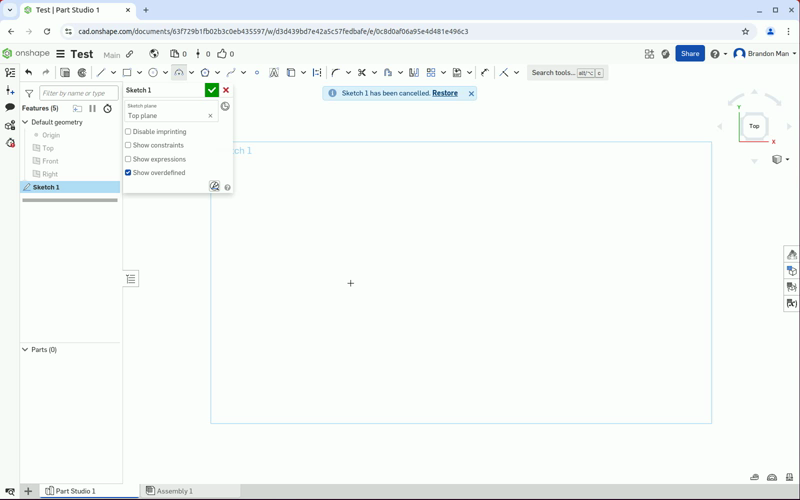
click(350, 282)
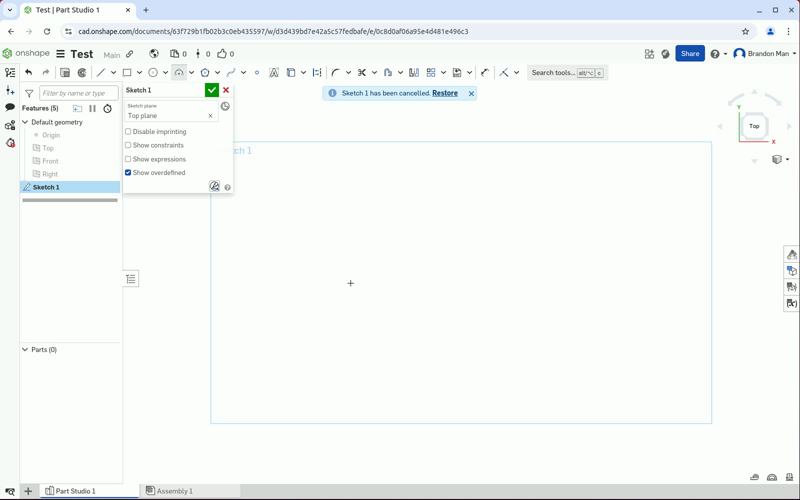
key_up(shift)
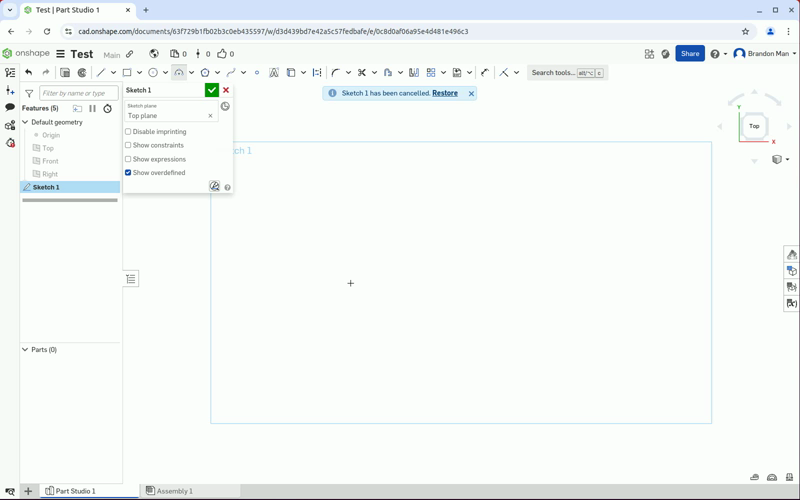
key_down(shift)
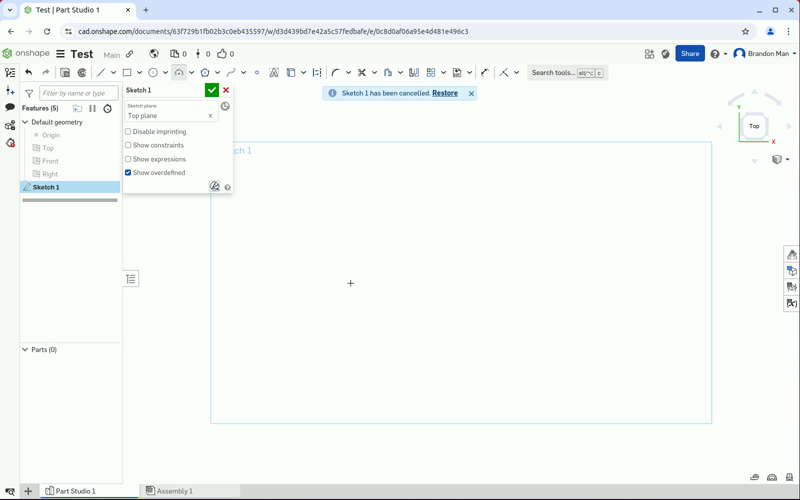
mouse_move(423, 386)
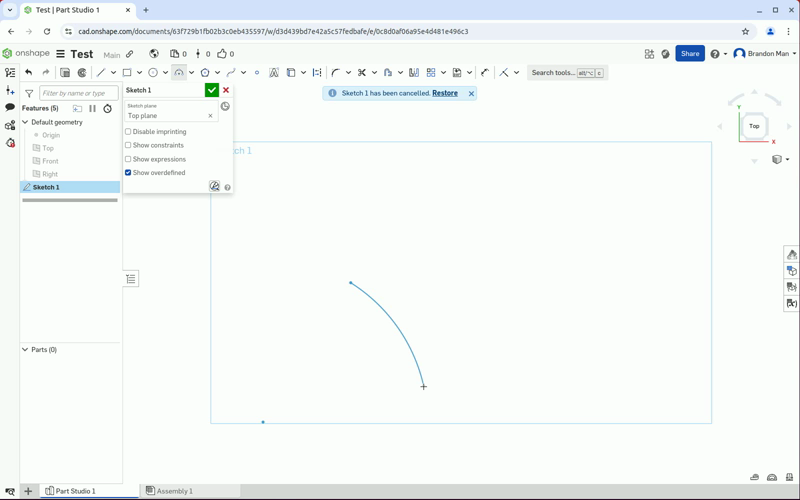
click(423, 386)
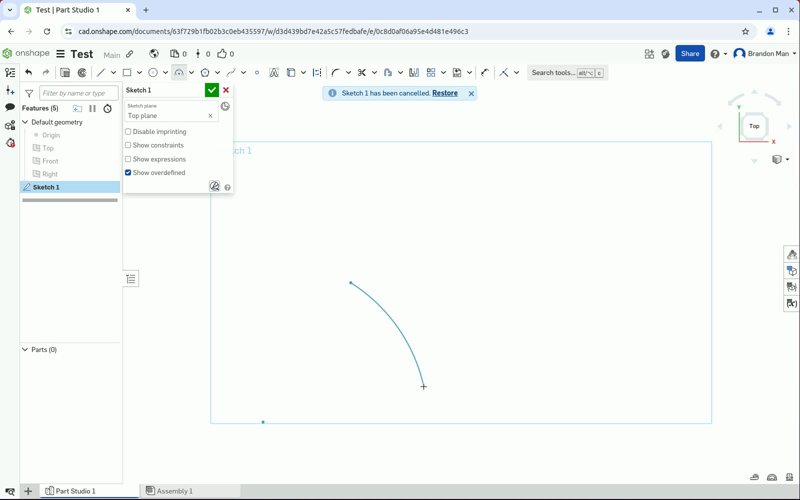
mouse_move(370, 345)
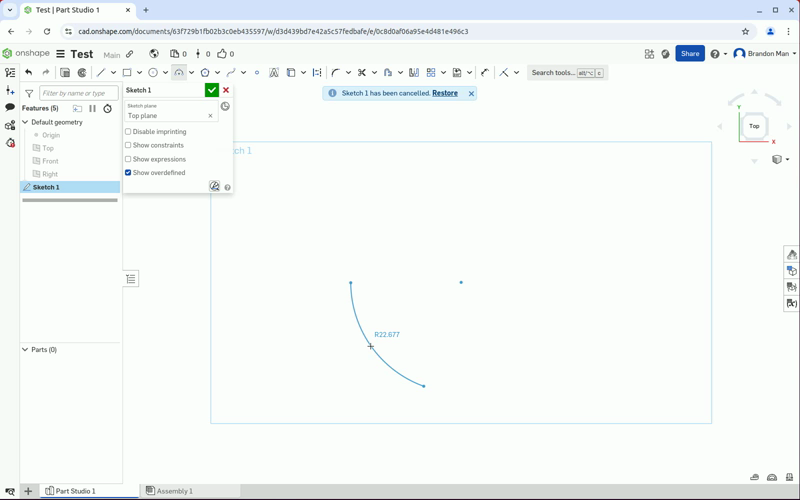
click(370, 345)
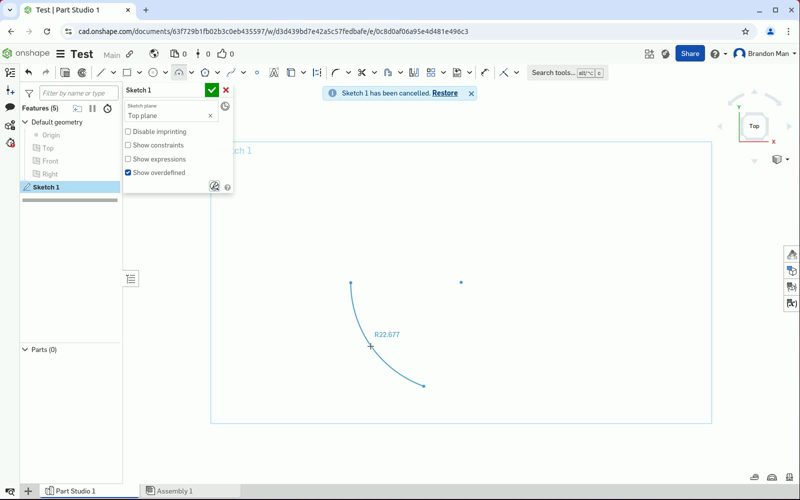
key_up(shift)
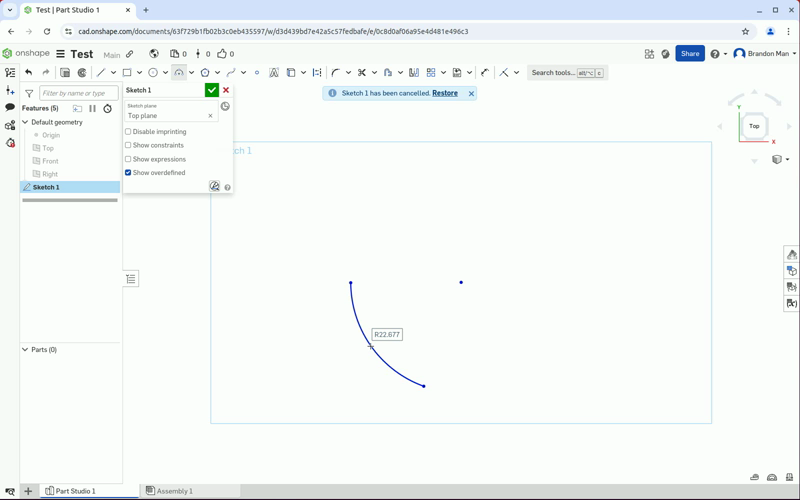
key(esc)
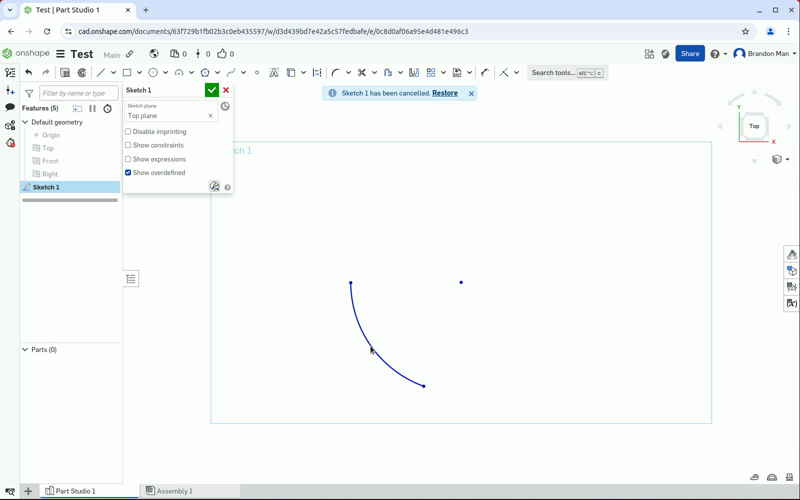
key(l)
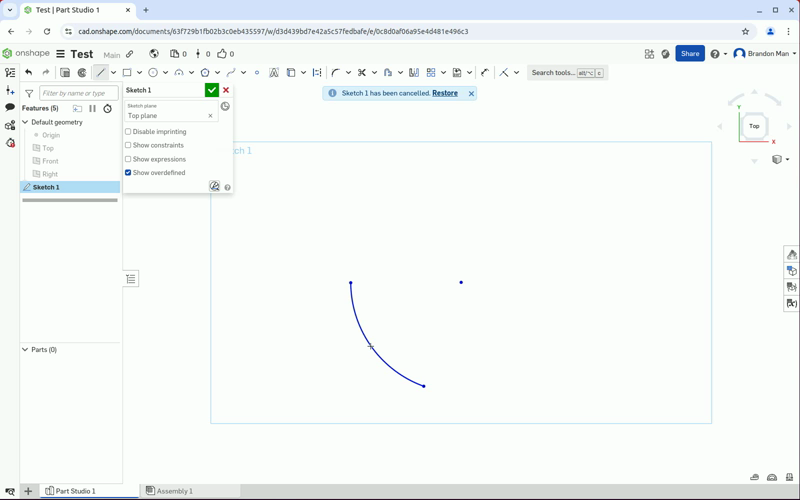
mouse_move(423, 386)
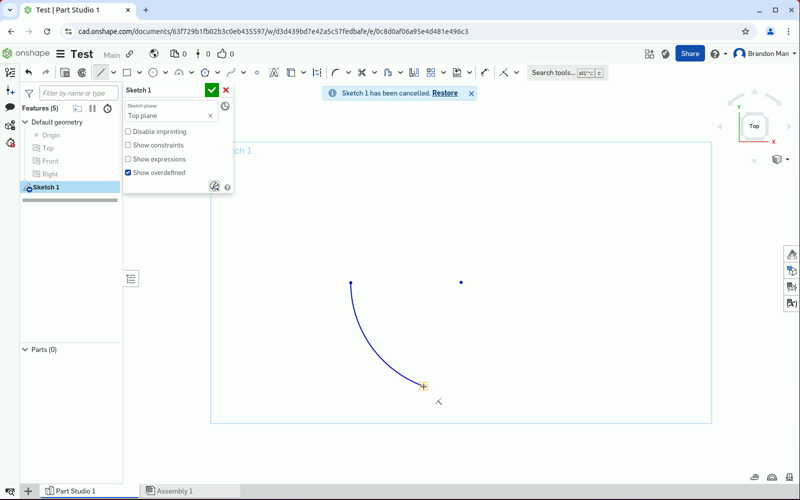
click(423, 386)
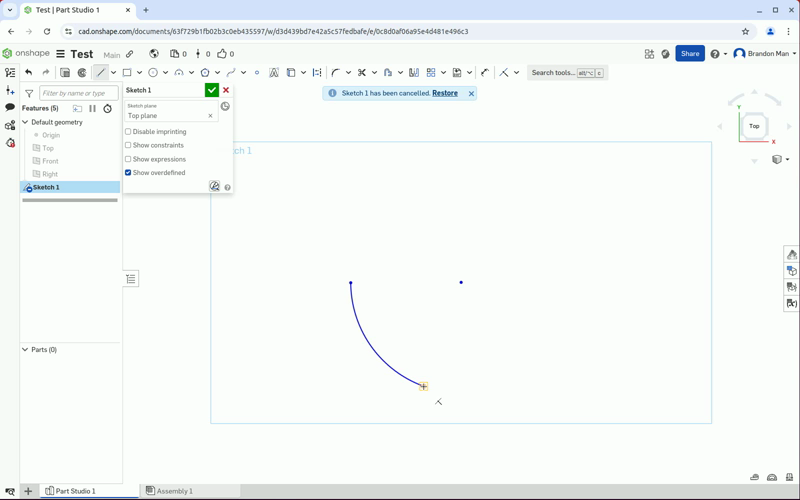
key_down(shift)
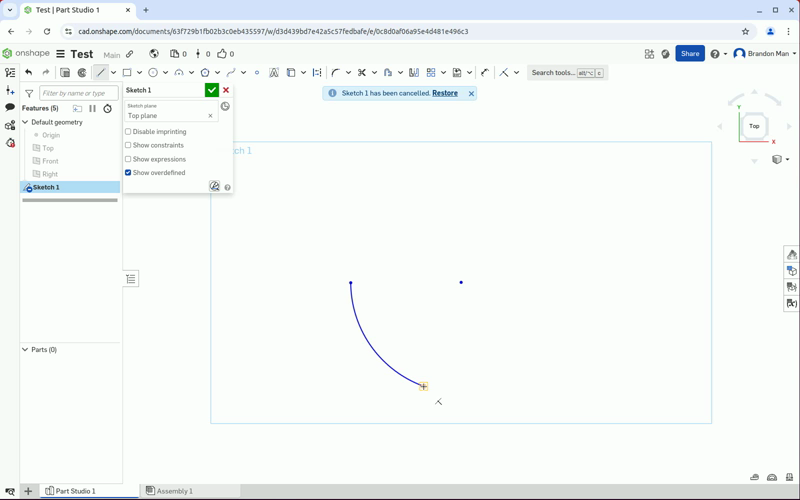
mouse_move(453, 386)
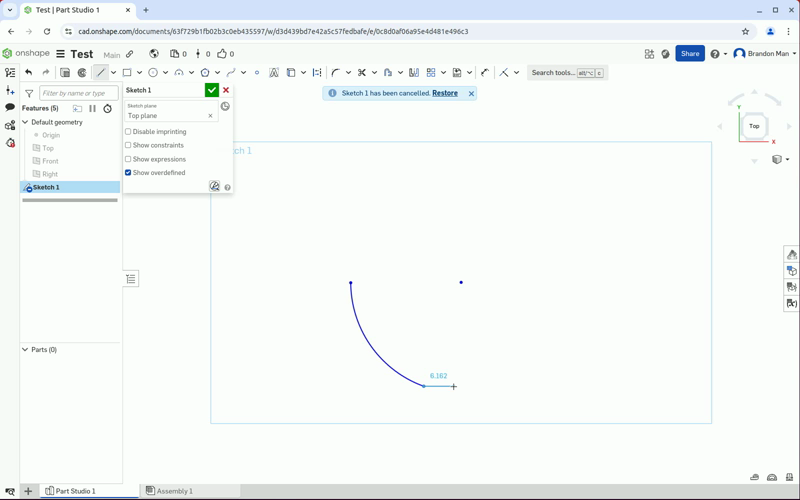
mouse_move(423, 384)
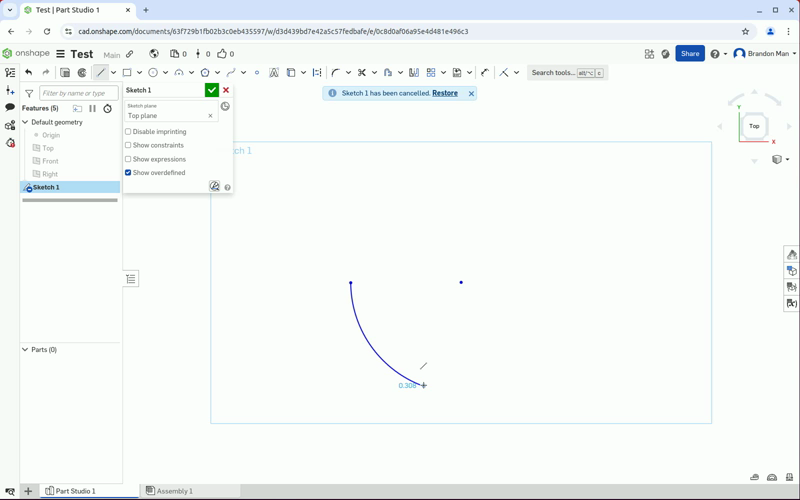
scroll(6)
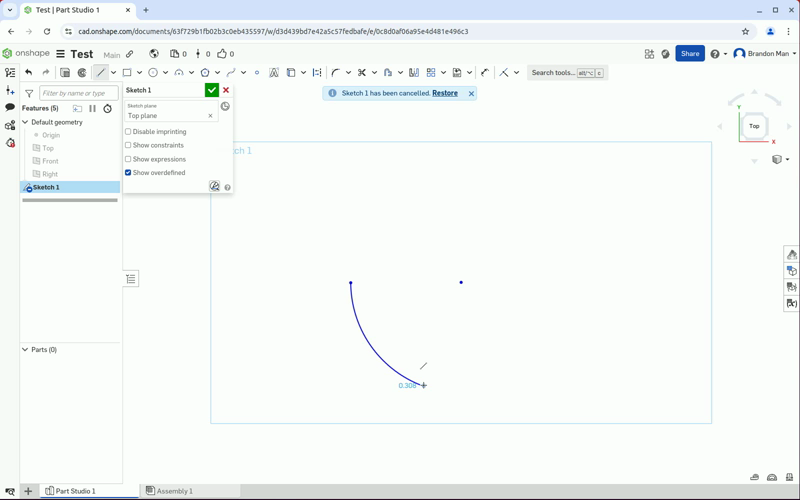
scroll(6)
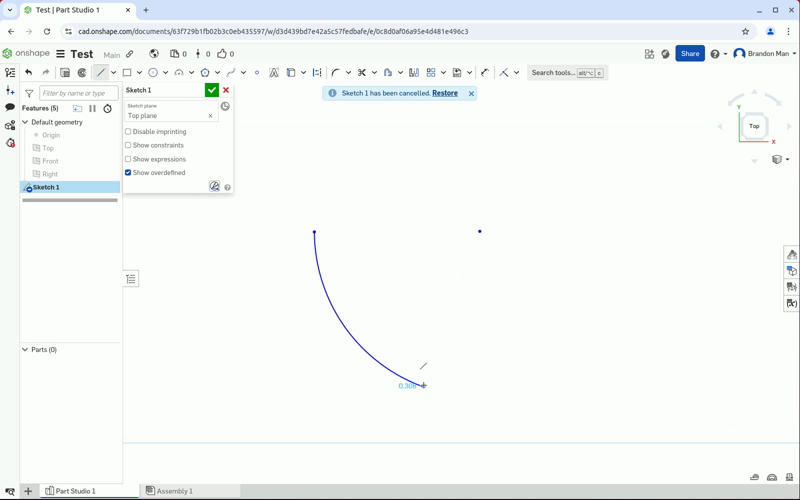
scroll(6)
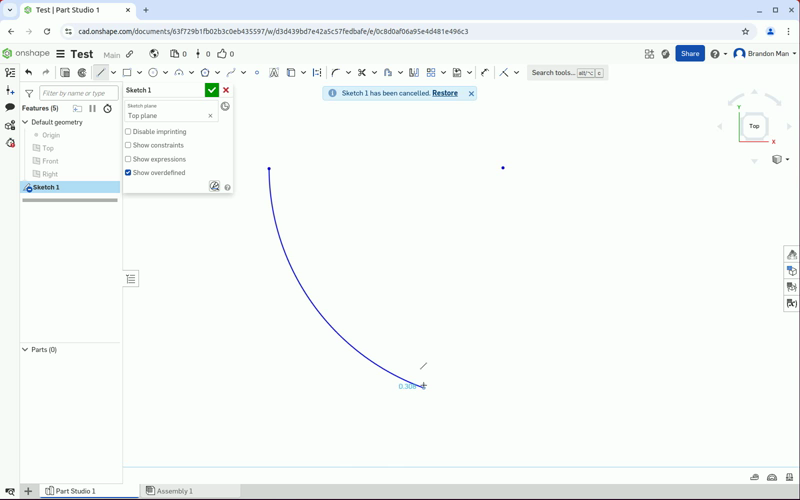
scroll(6)
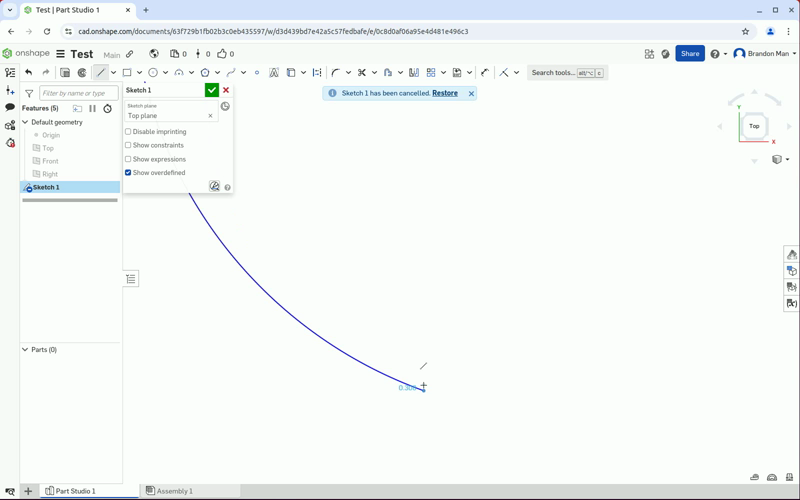
scroll(6)
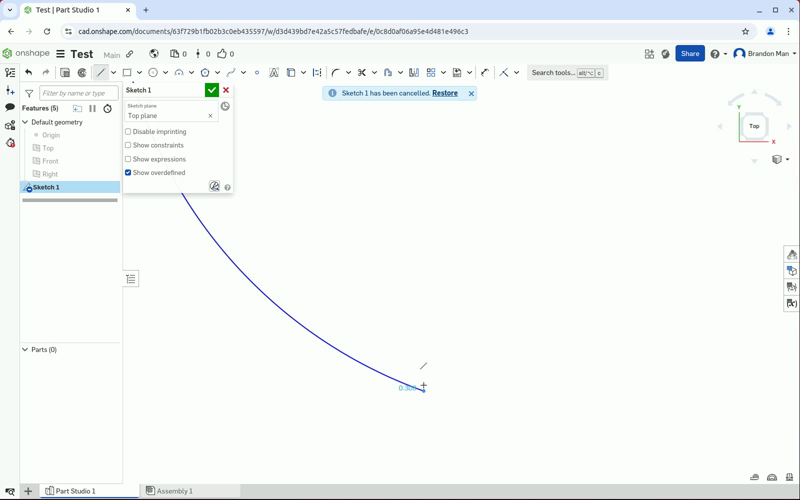
scroll(6)
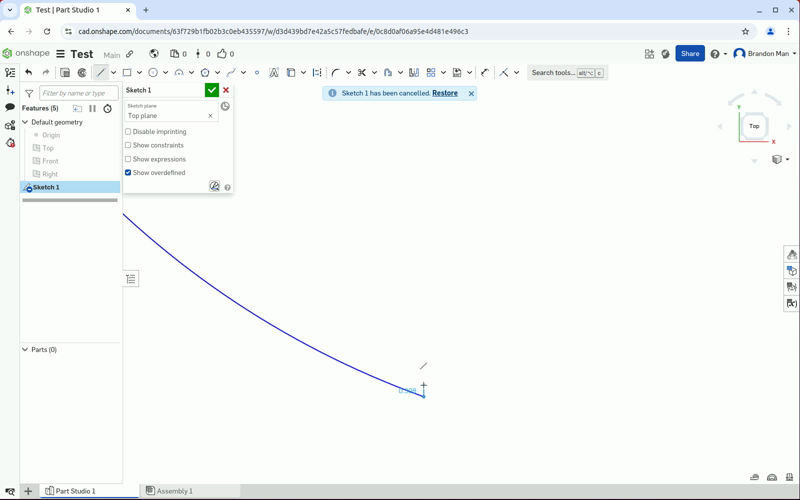
scroll(6)
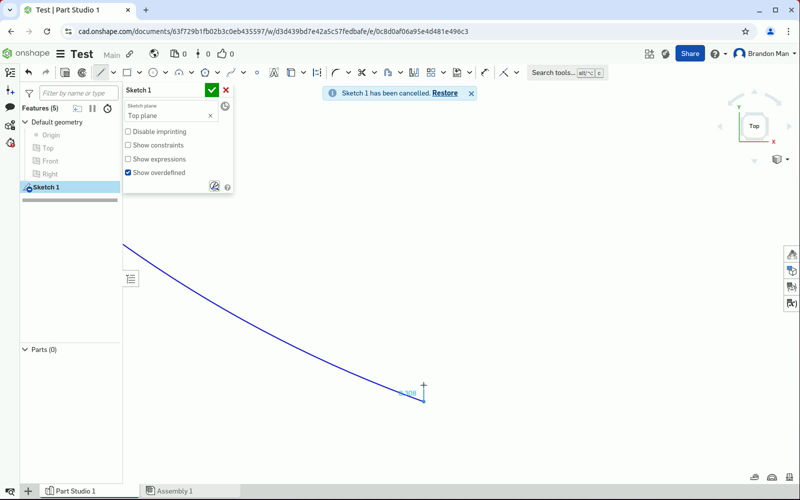
click(423, 384)
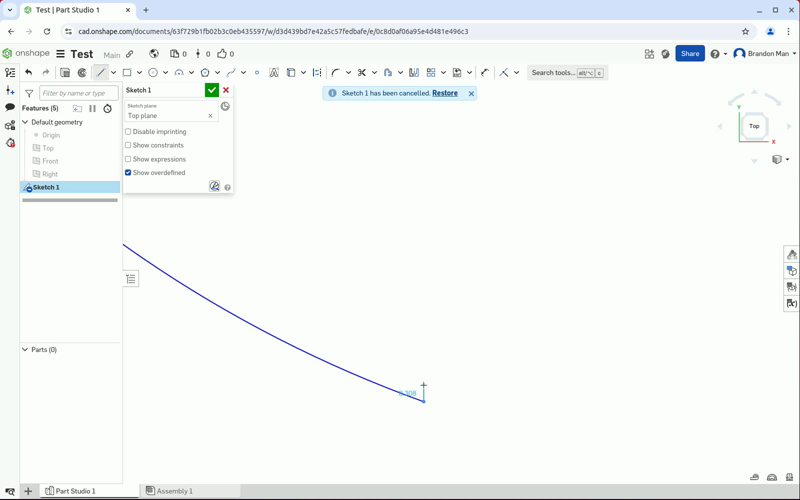
scroll(-6)
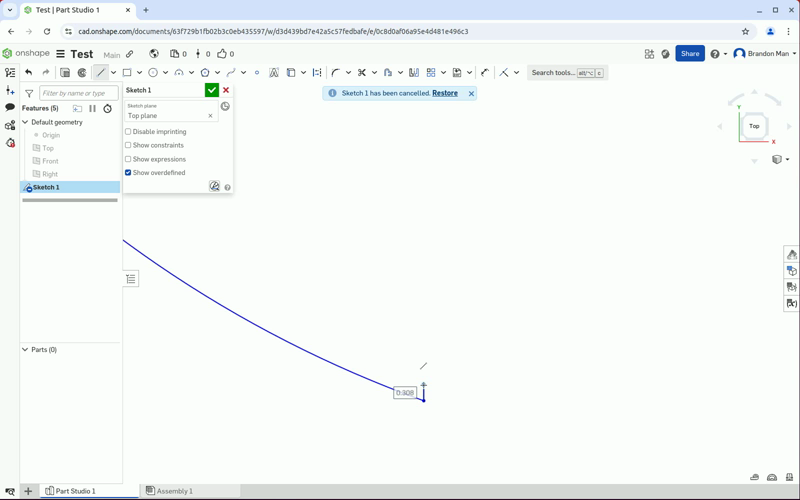
scroll(-6)
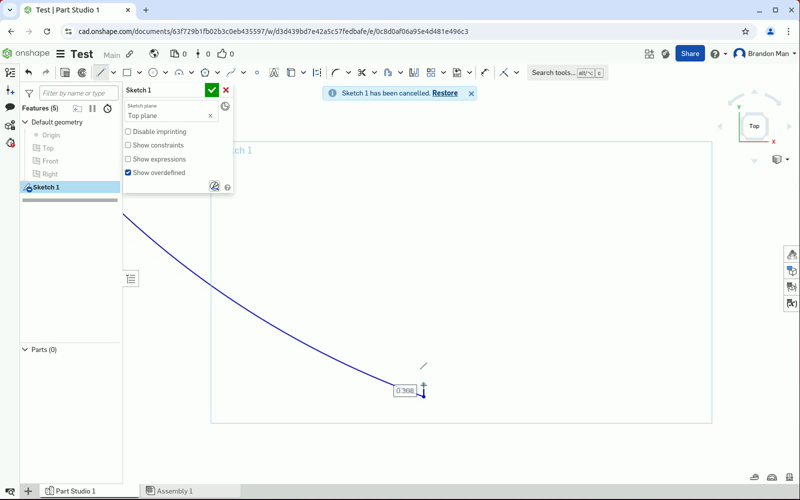
scroll(-6)
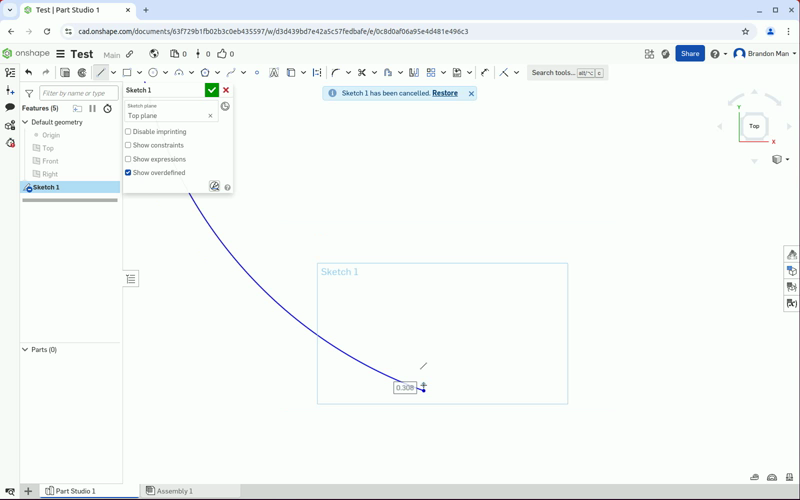
scroll(-6)
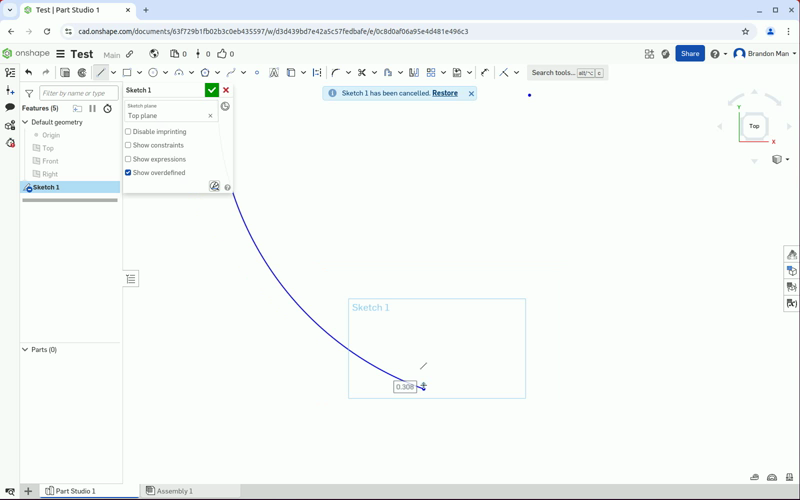
scroll(-6)
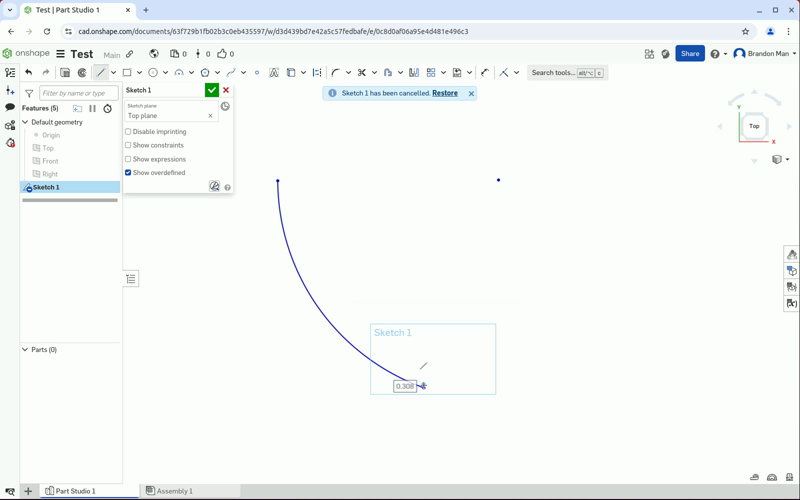
scroll(-6)
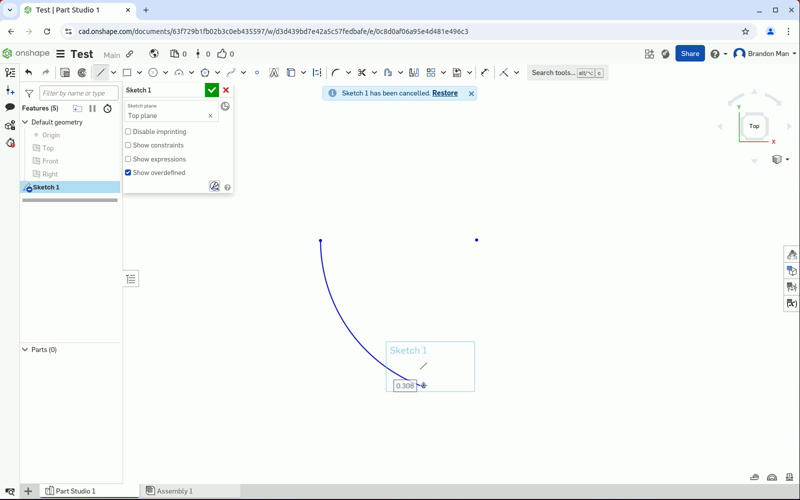
scroll(-6)
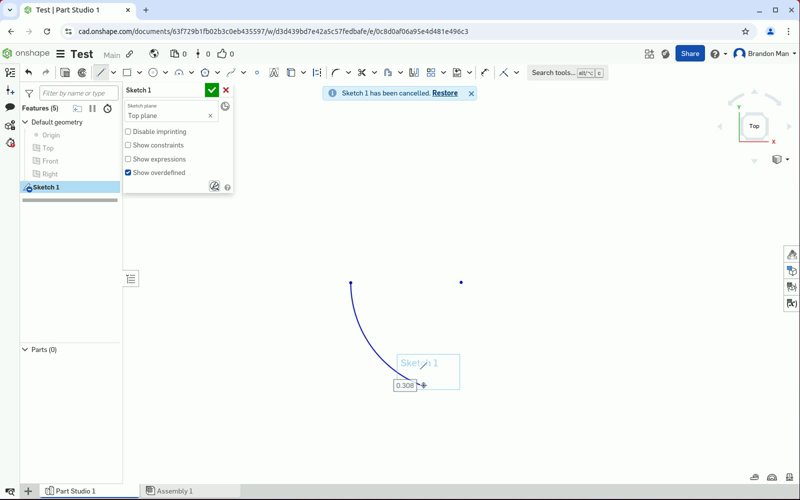
key_up(shift)
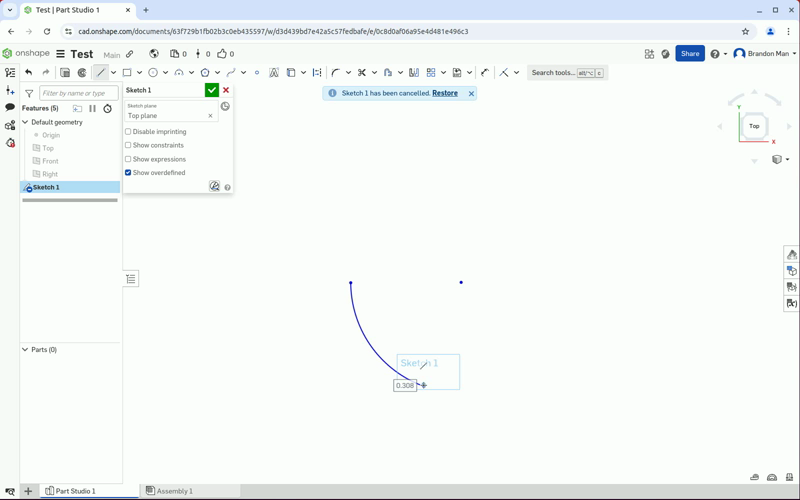
key(esc)
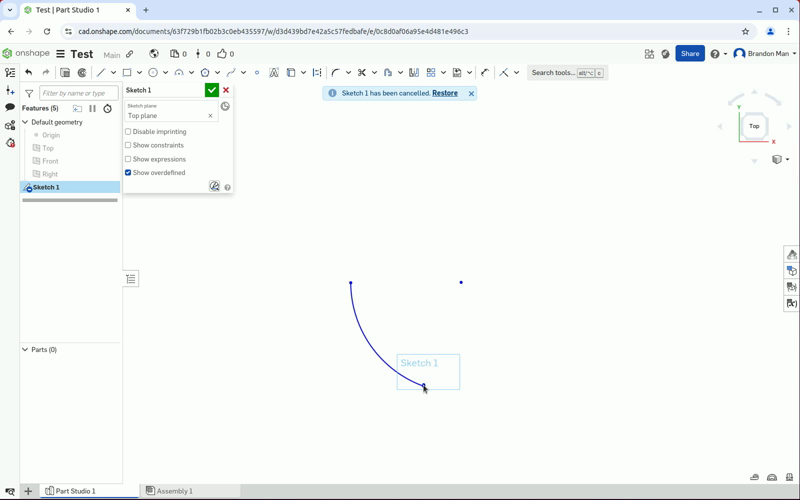
key(a)
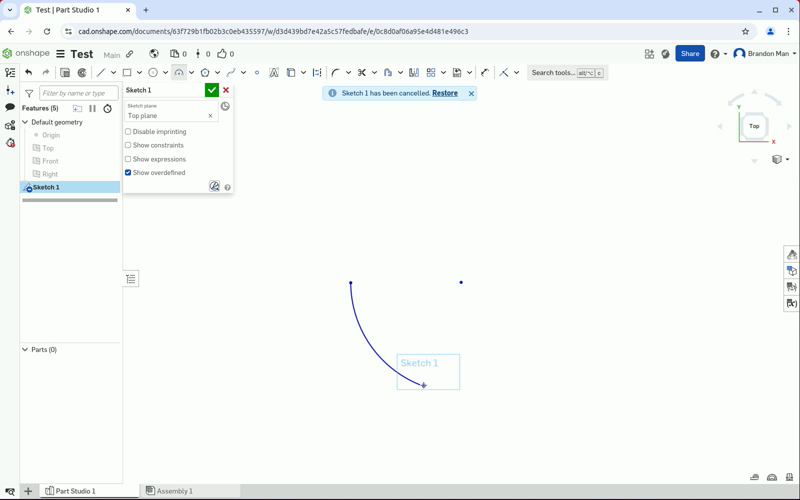
mouse_move(423, 384)
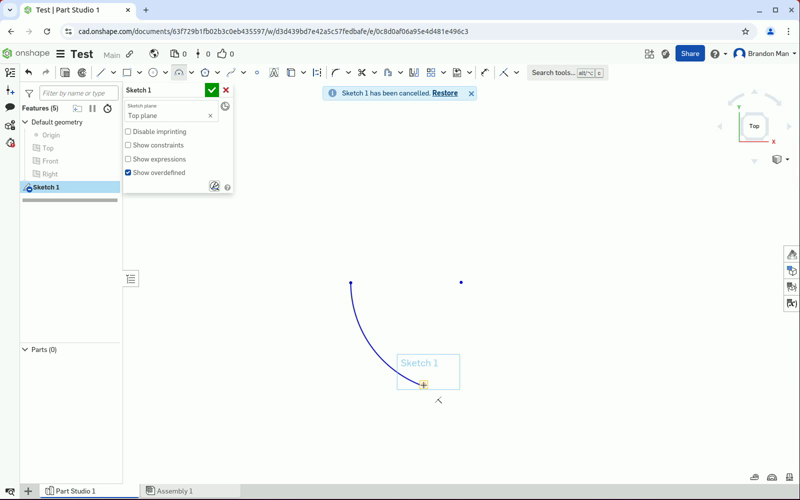
scroll(6)
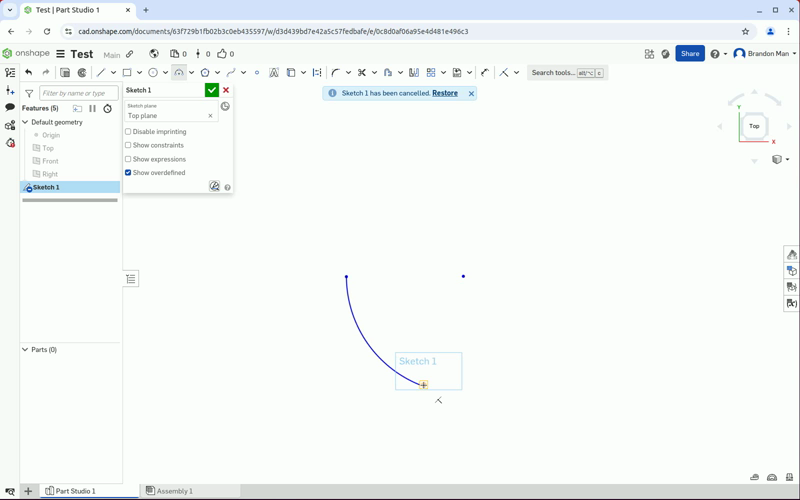
scroll(6)
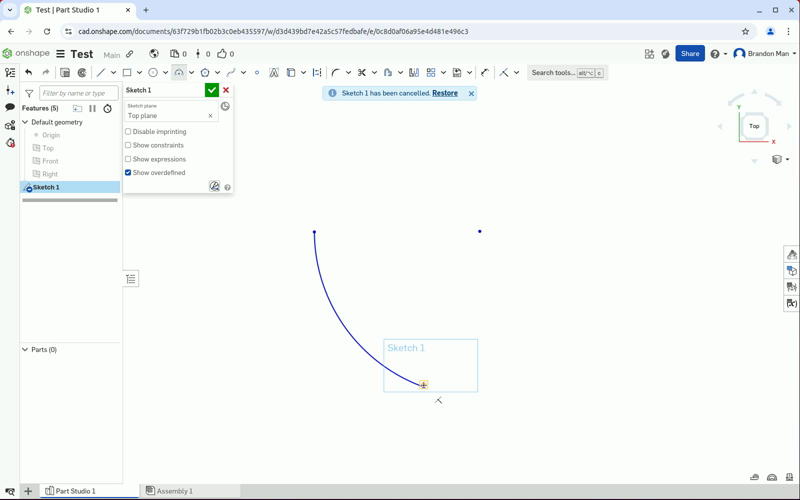
scroll(6)
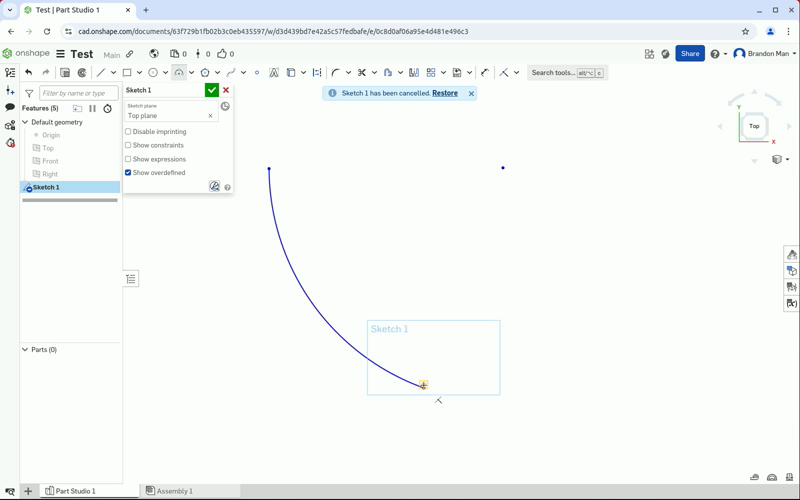
scroll(6)
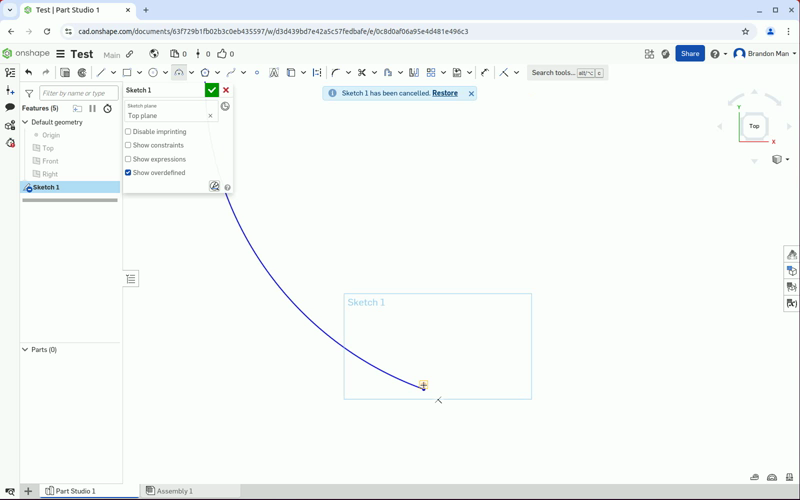
scroll(6)
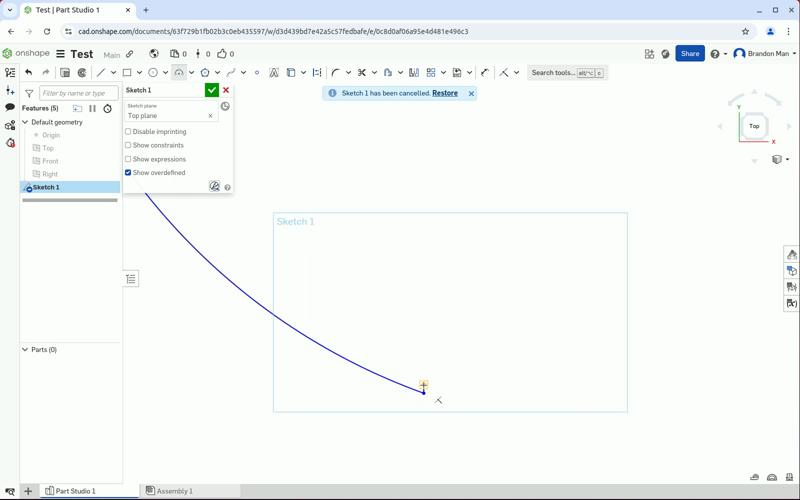
scroll(6)
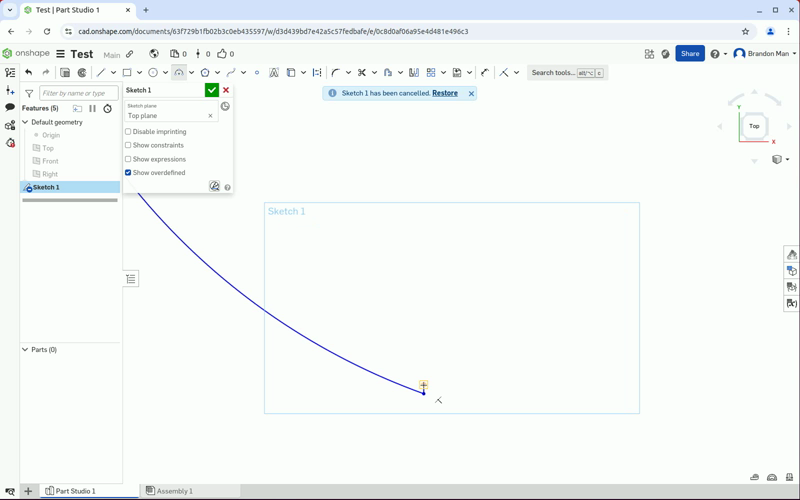
scroll(6)
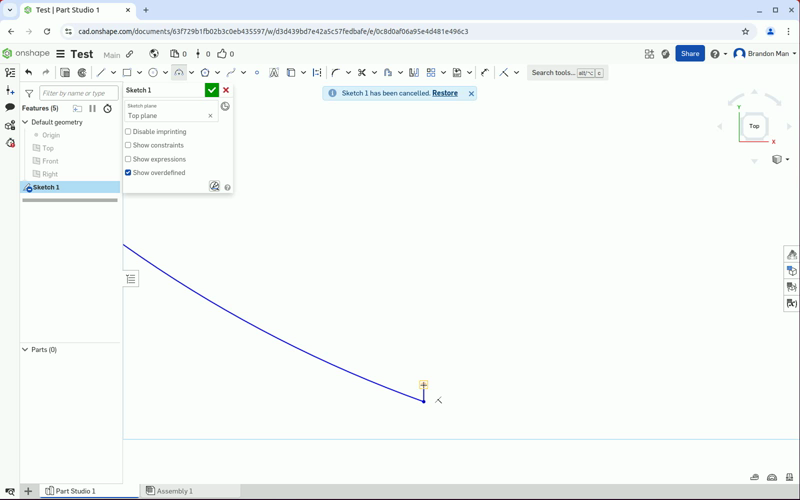
click(423, 384)
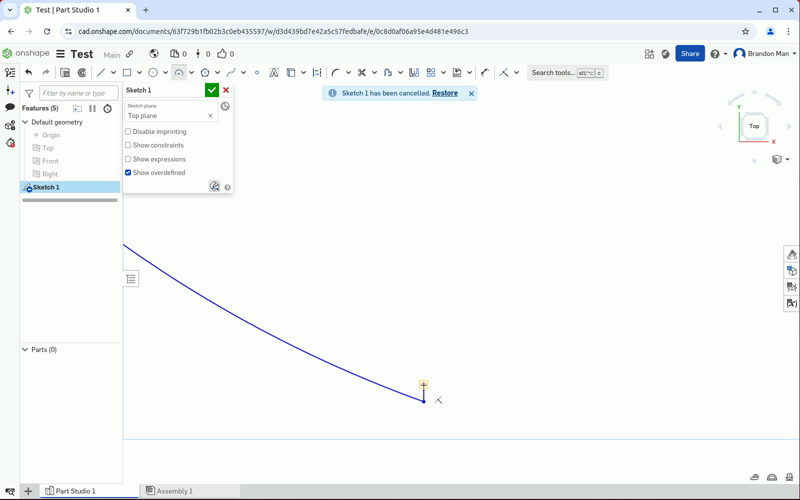
scroll(-6)
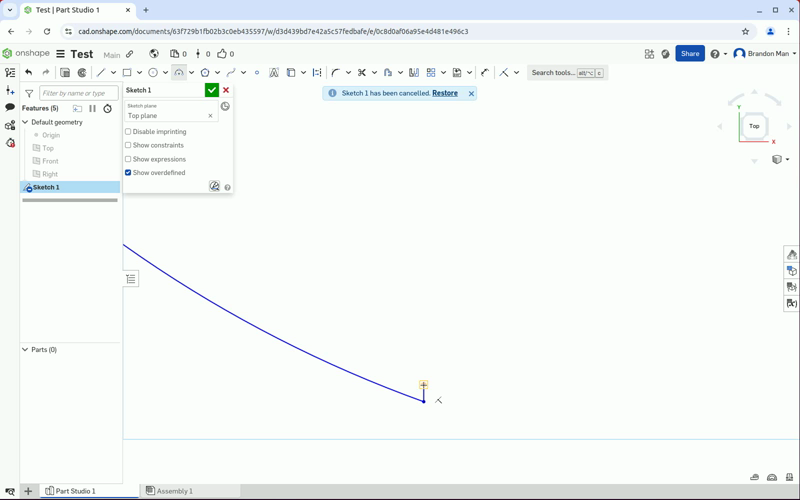
scroll(-6)
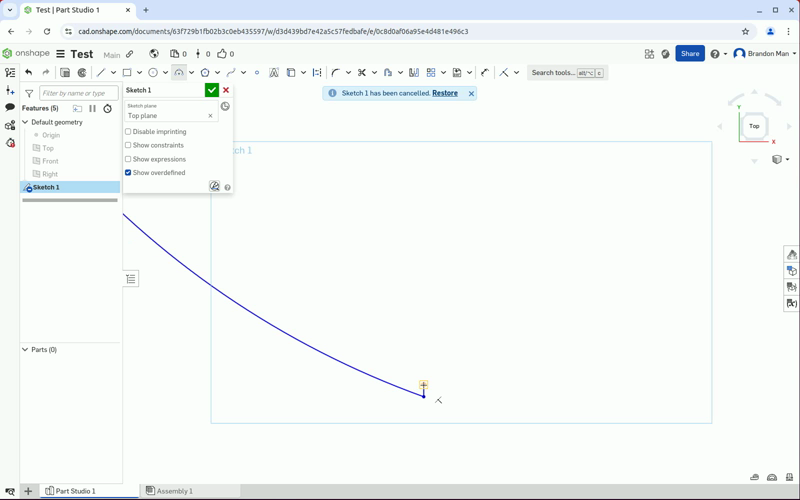
scroll(-6)
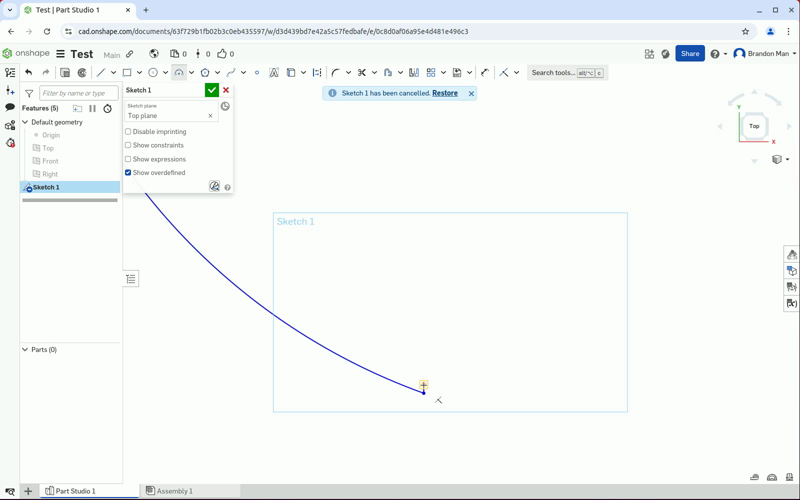
scroll(-6)
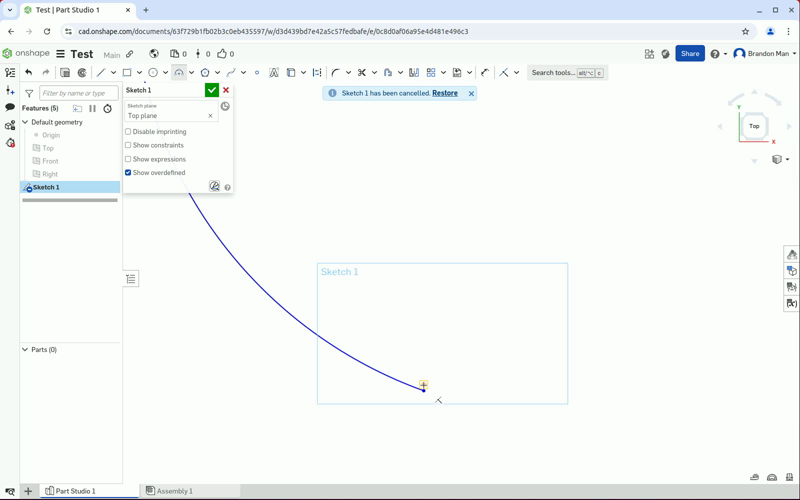
scroll(-6)
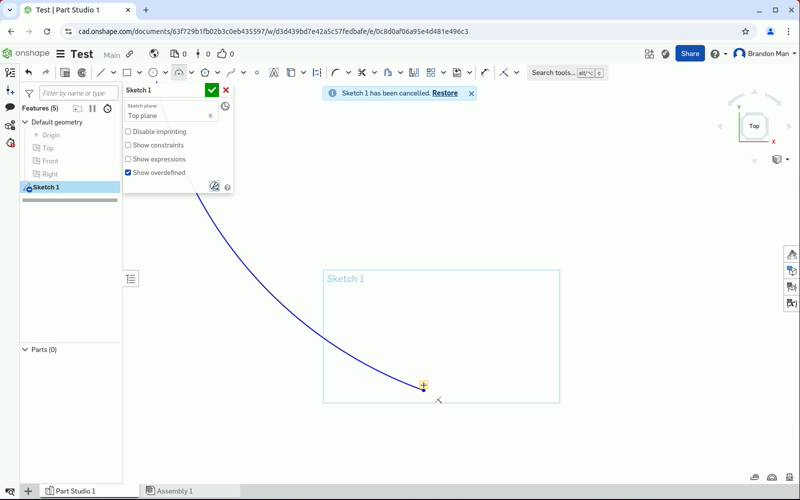
scroll(-6)
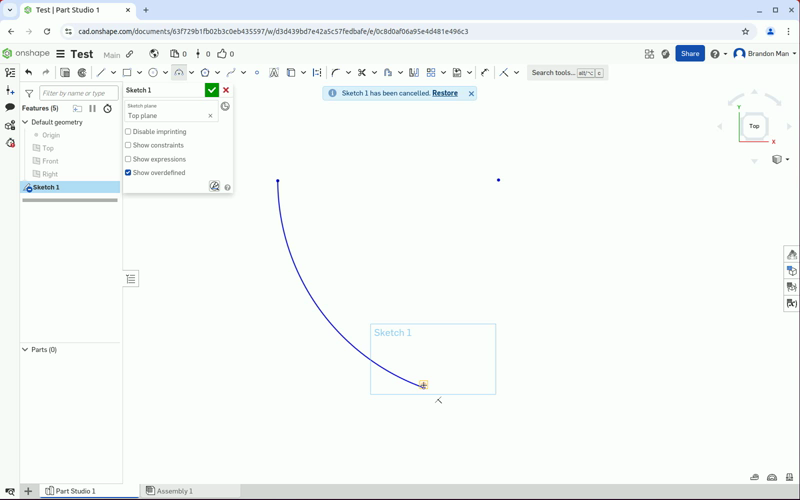
scroll(-6)
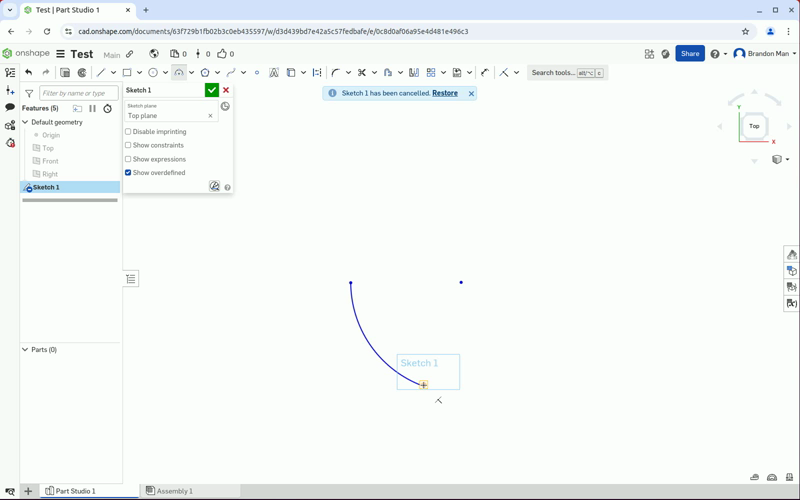
key_down(shift)
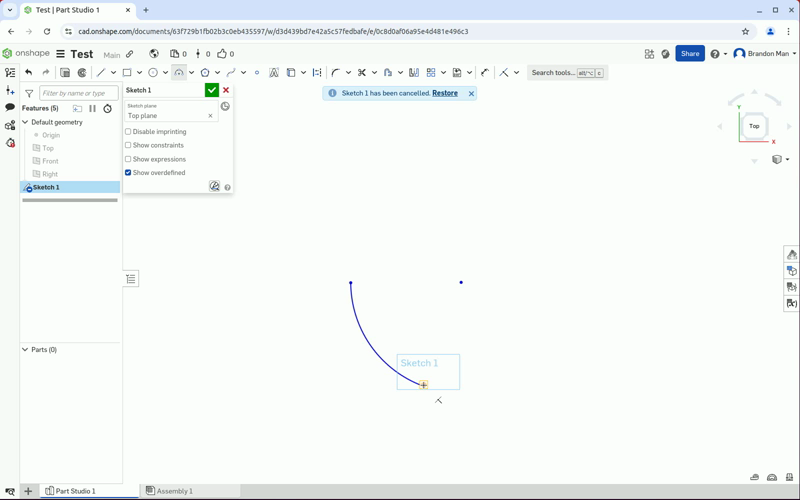
mouse_move(351, 282)
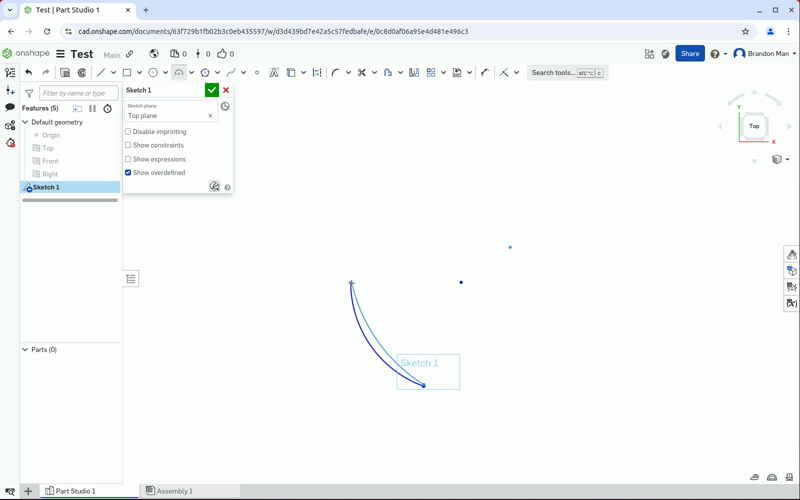
scroll(6)
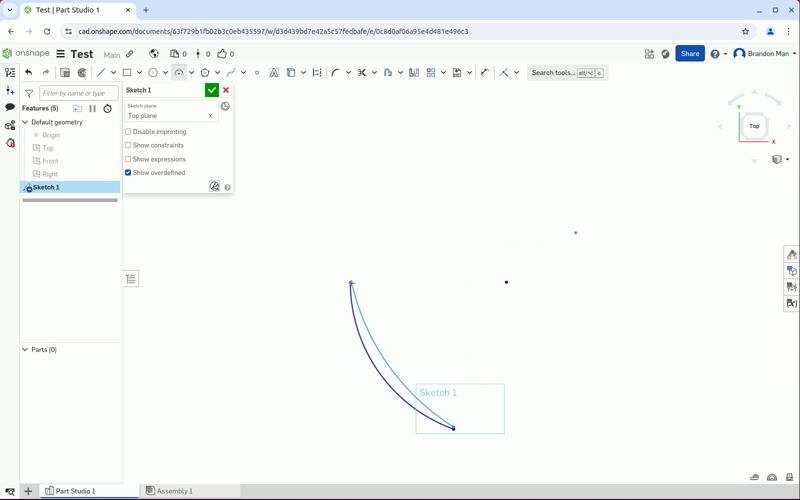
scroll(6)
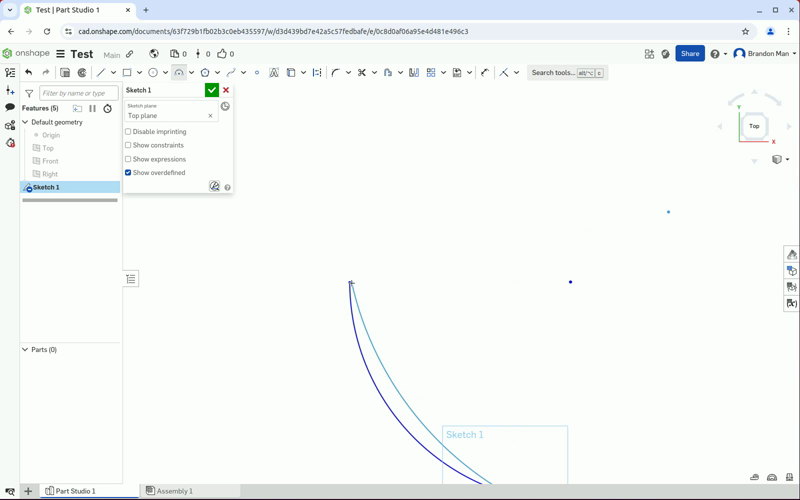
scroll(6)
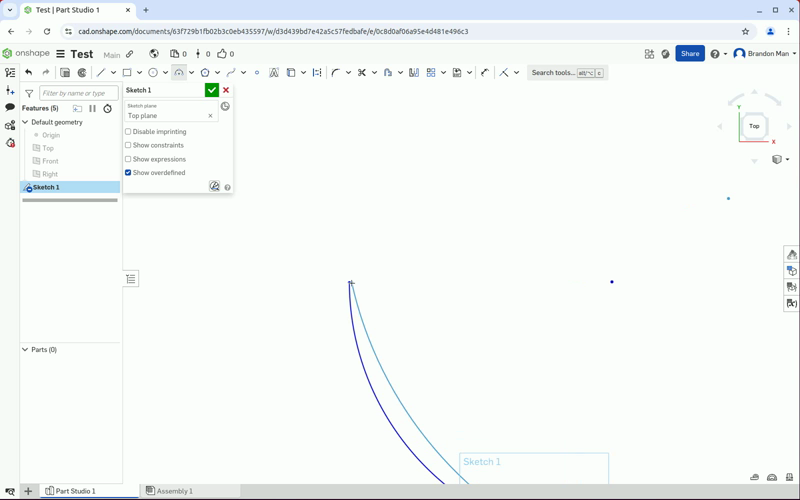
scroll(6)
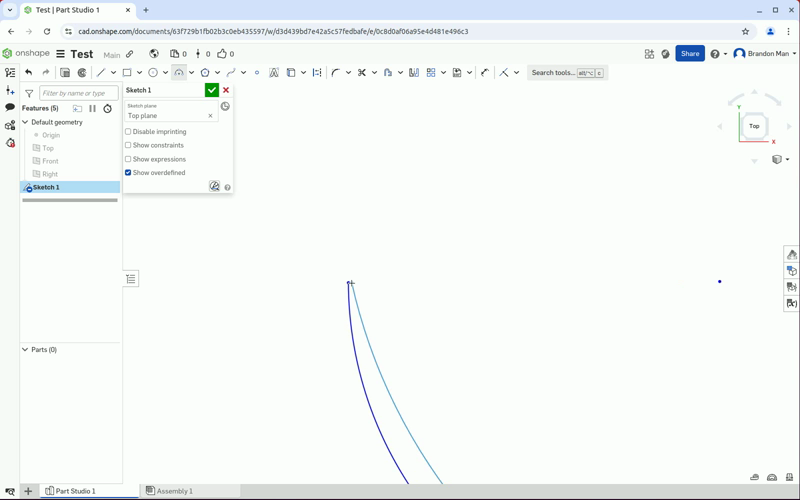
scroll(6)
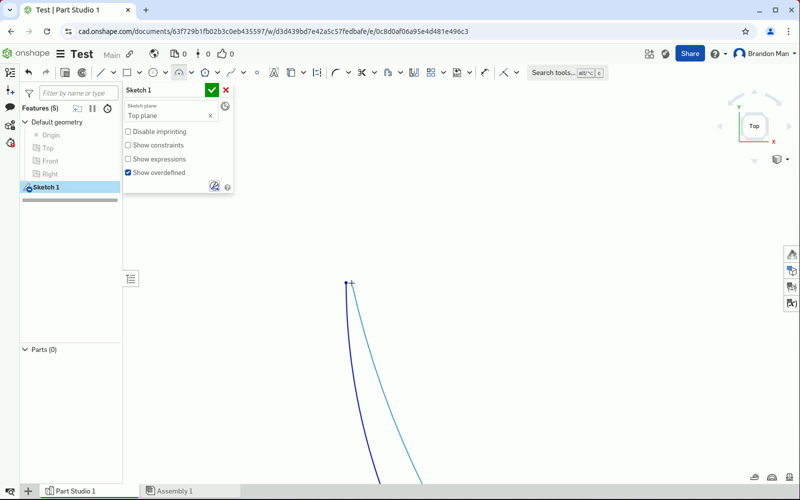
scroll(6)
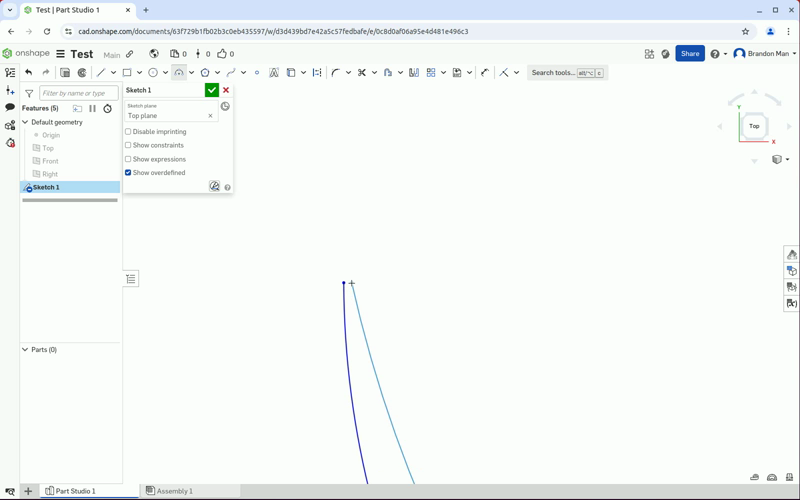
scroll(6)
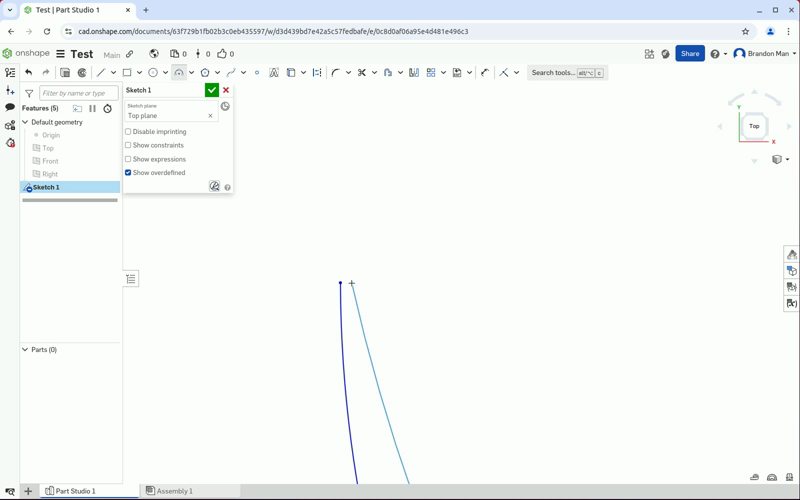
click(351, 282)
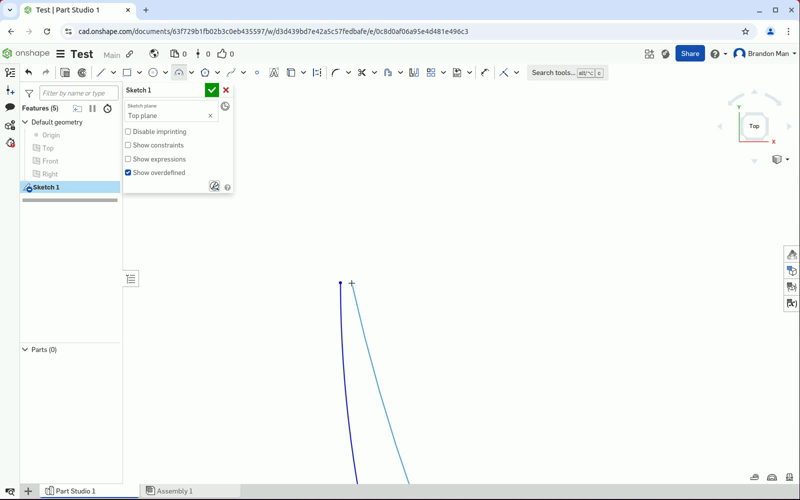
scroll(-6)
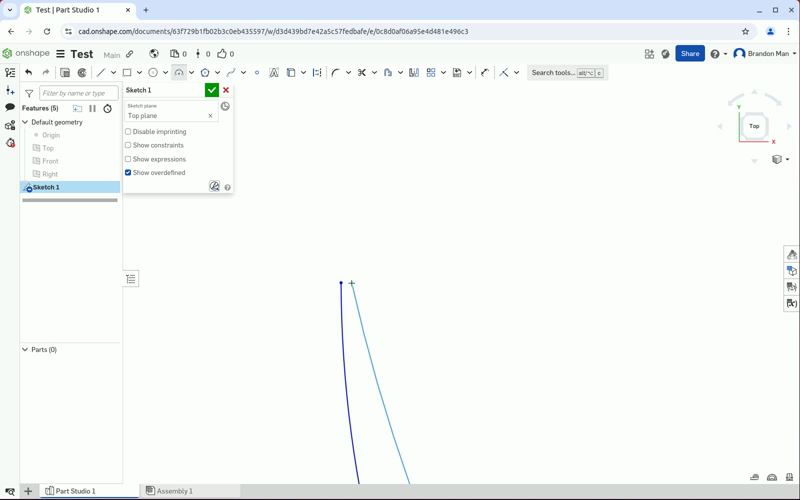
scroll(-6)
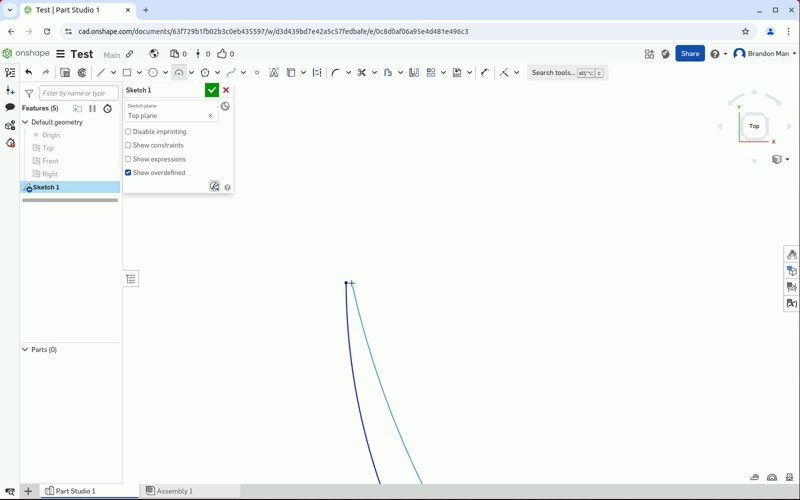
scroll(-6)
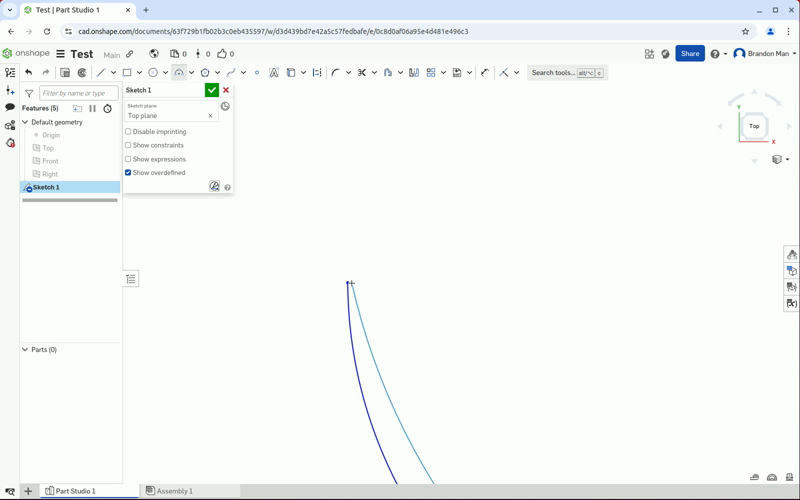
scroll(-6)
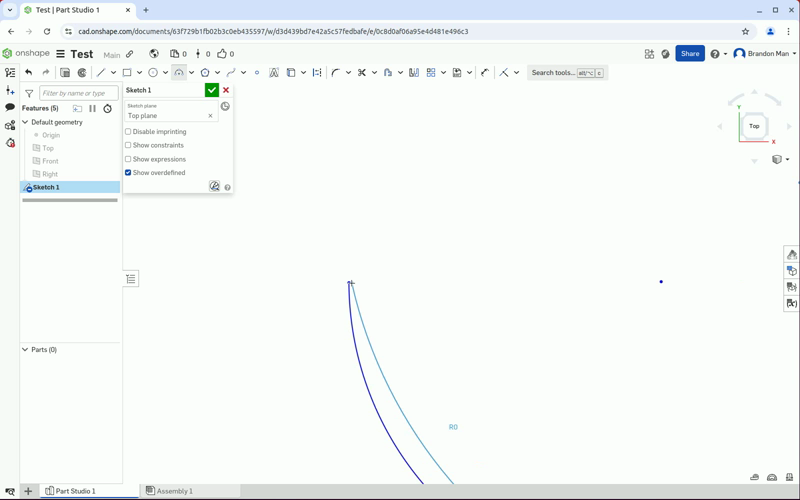
scroll(-6)
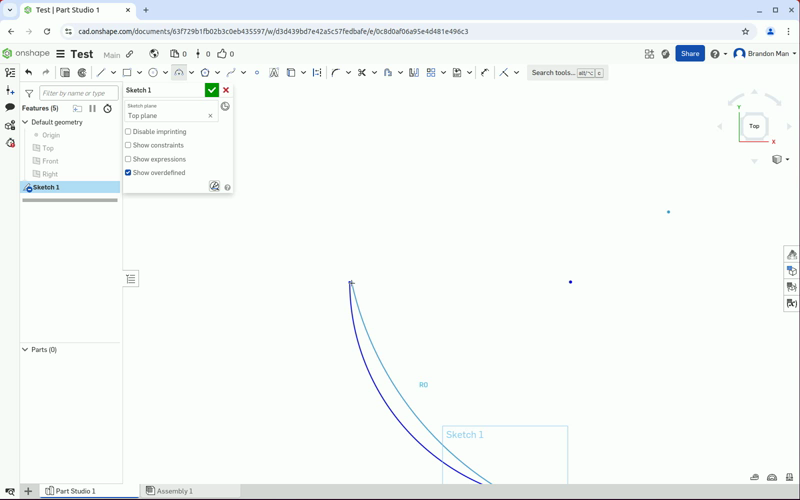
scroll(-6)
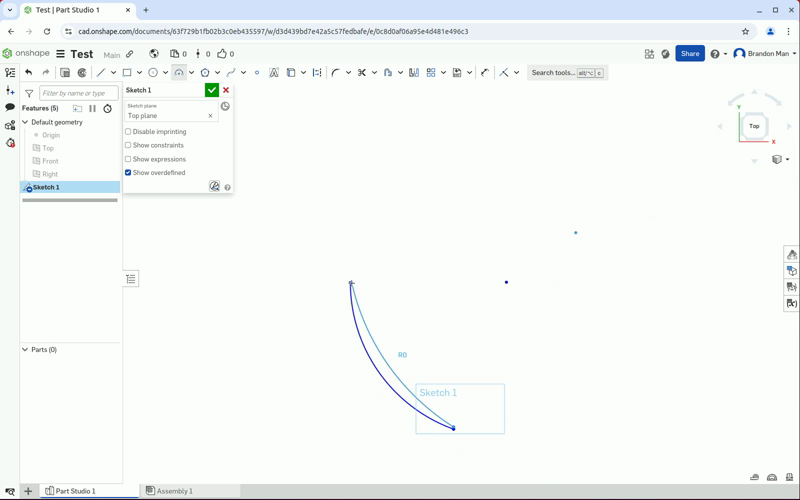
scroll(-6)
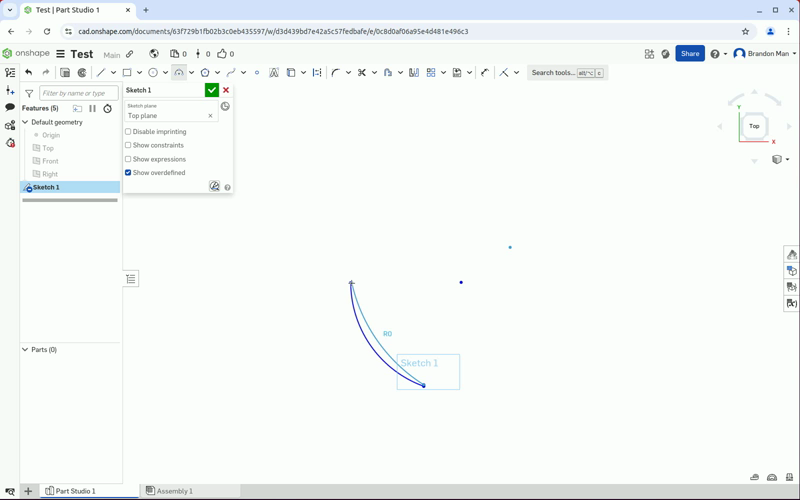
mouse_move(371, 345)
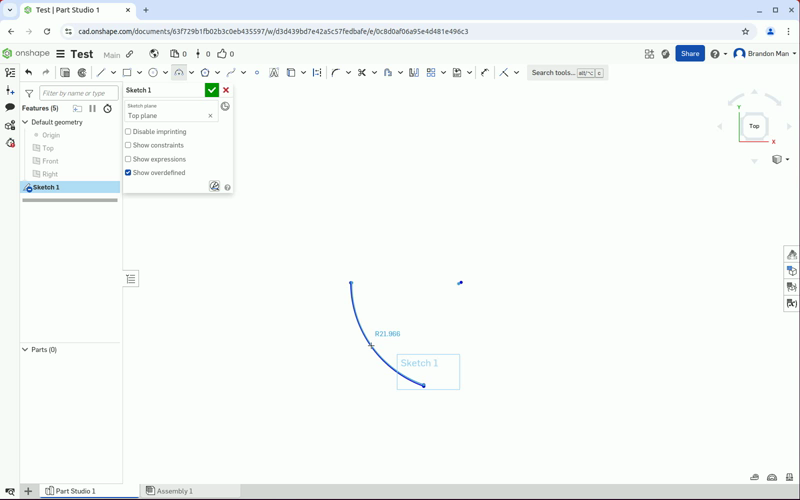
scroll(6)
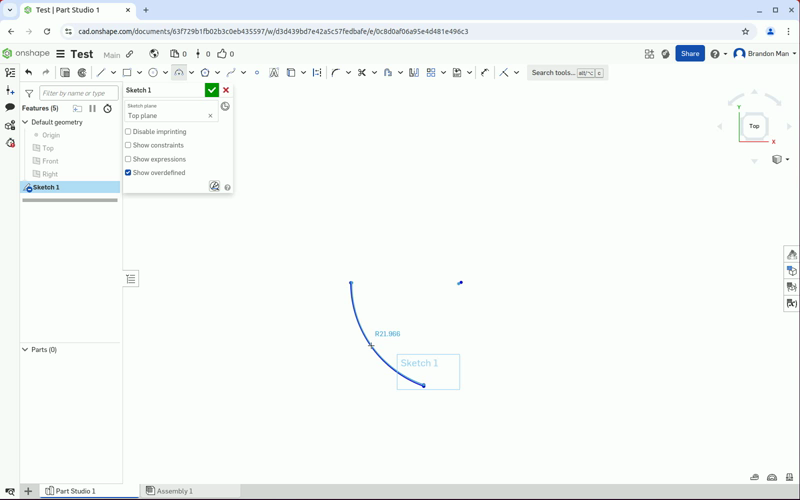
scroll(6)
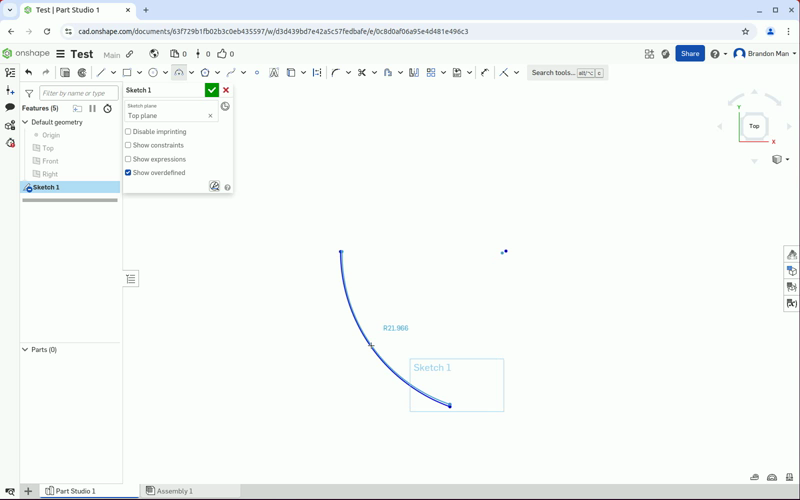
scroll(6)
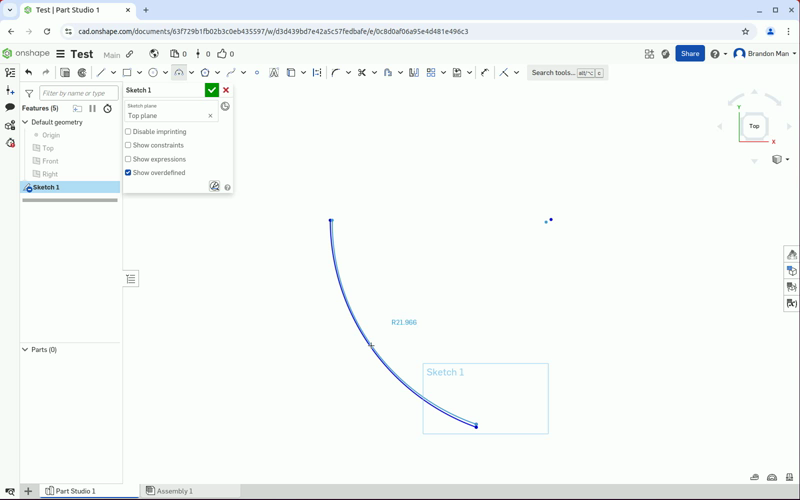
scroll(6)
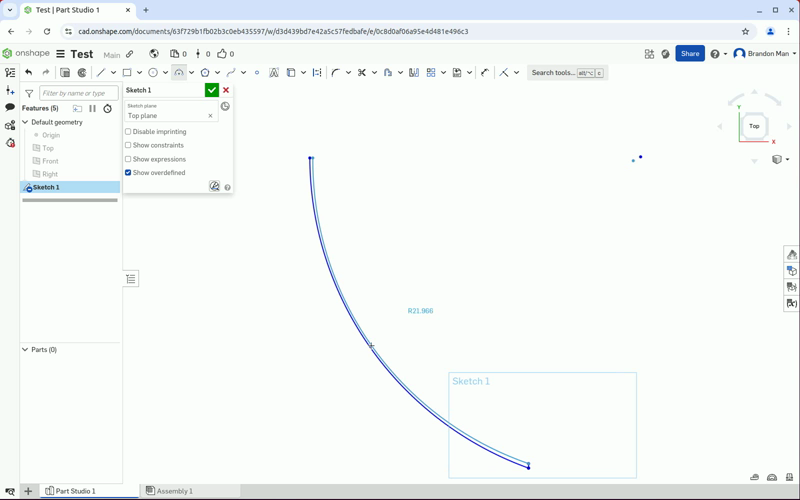
scroll(6)
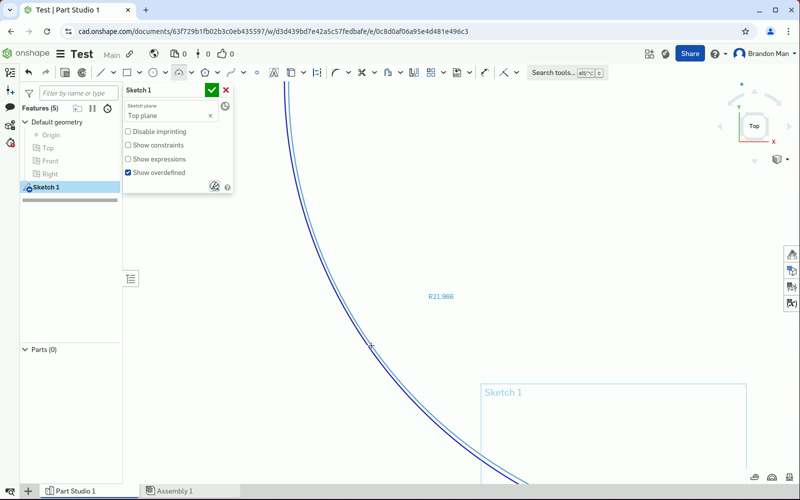
scroll(6)
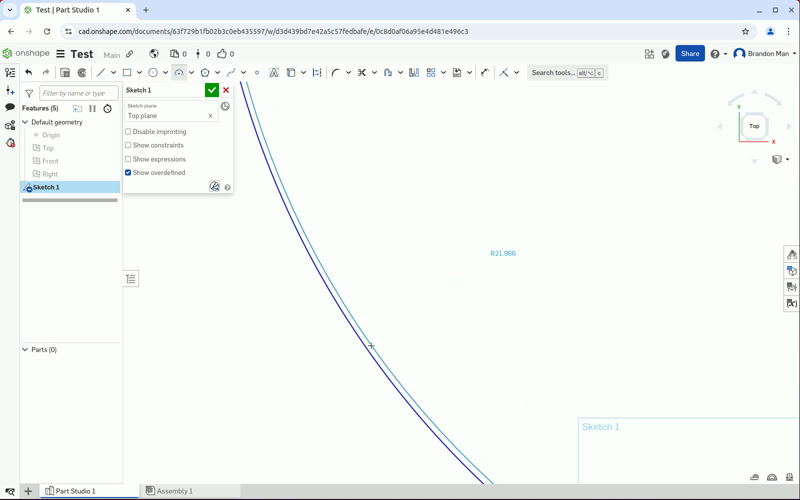
scroll(6)
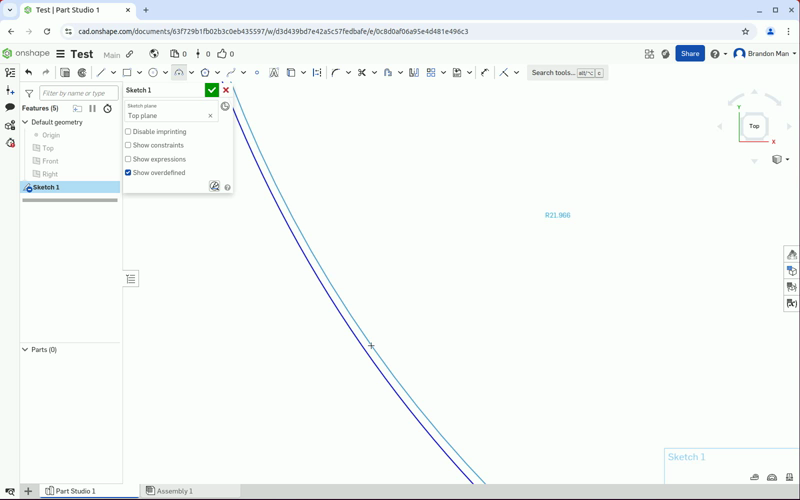
click(371, 345)
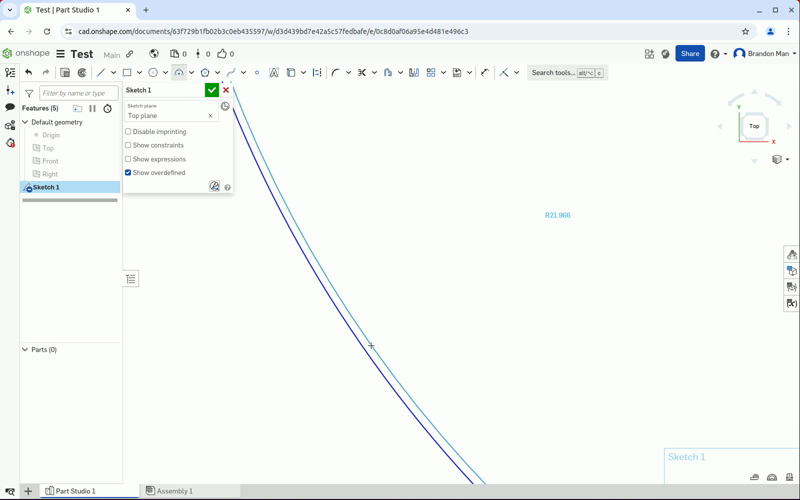
scroll(-6)
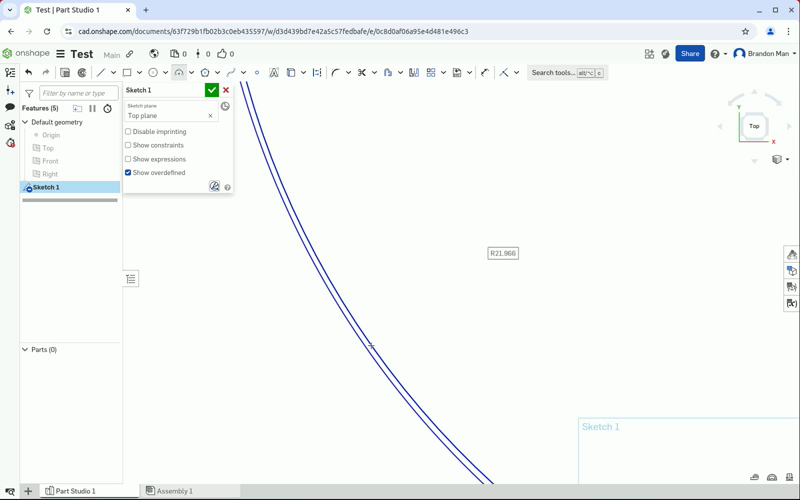
scroll(-6)
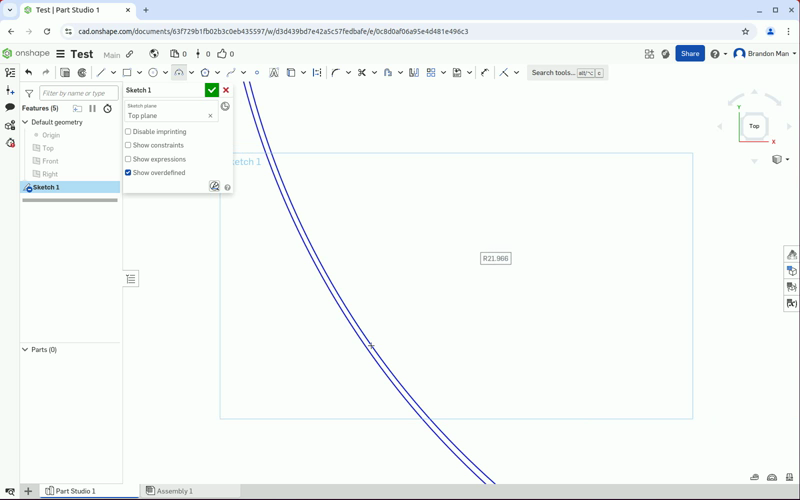
scroll(-6)
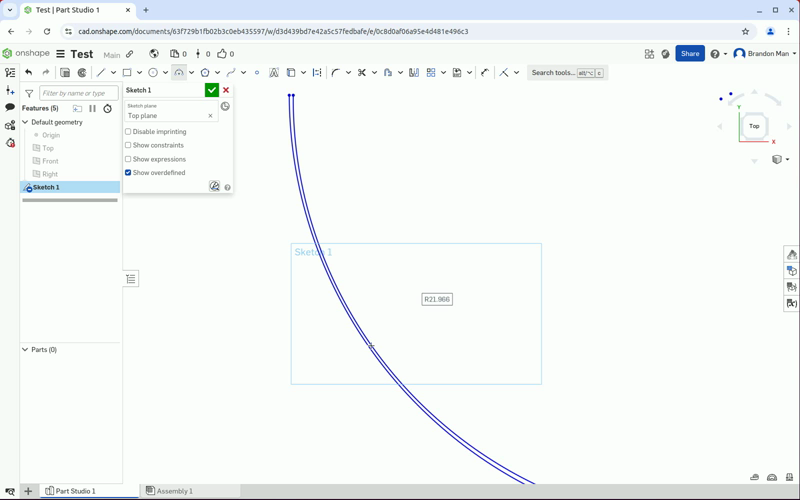
scroll(-6)
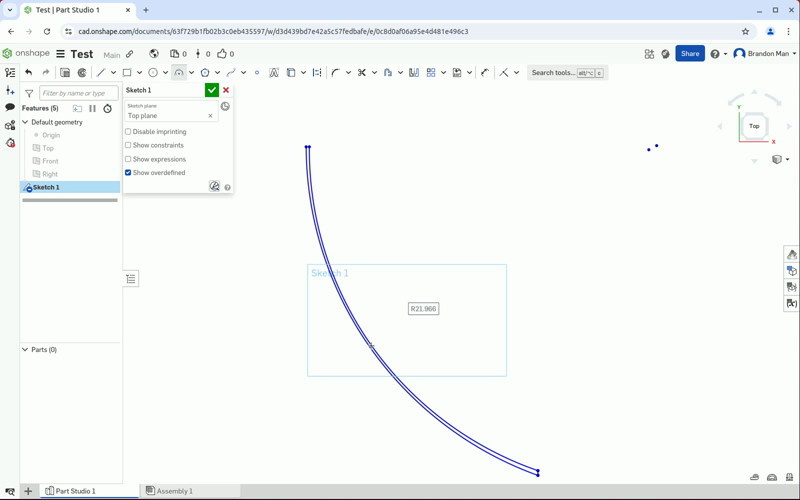
scroll(-6)
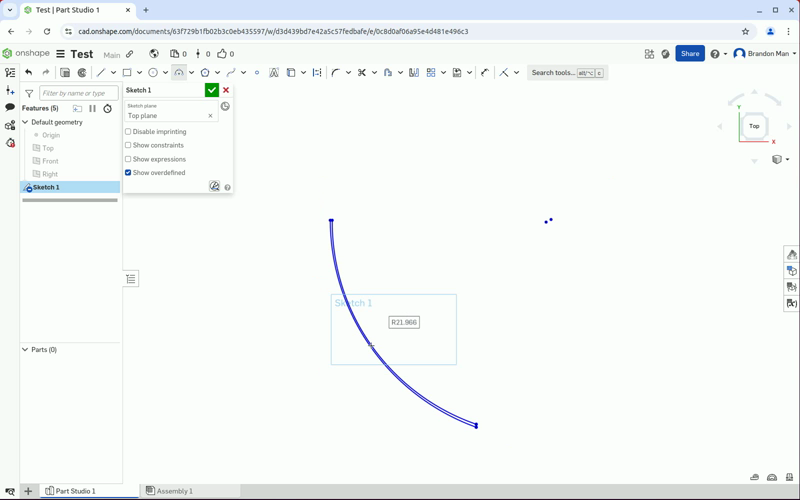
scroll(-6)
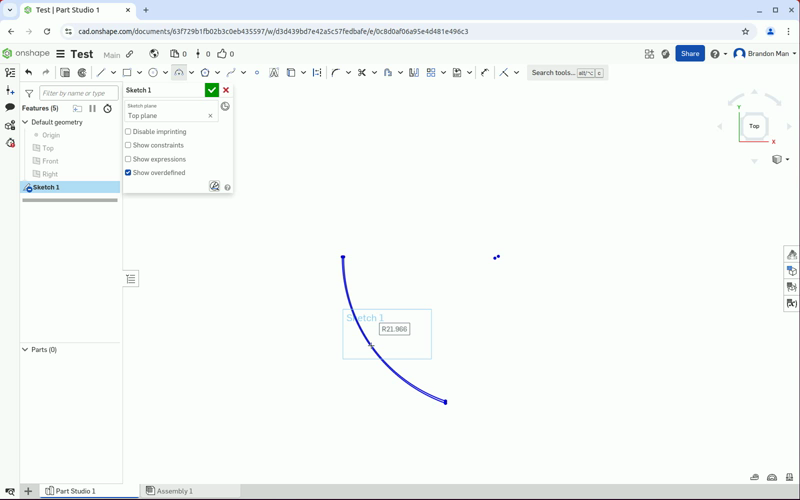
scroll(-6)
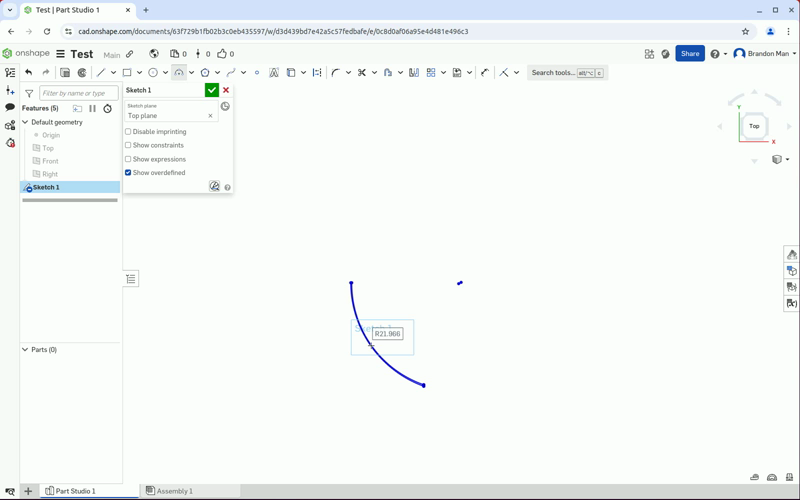
key_up(shift)
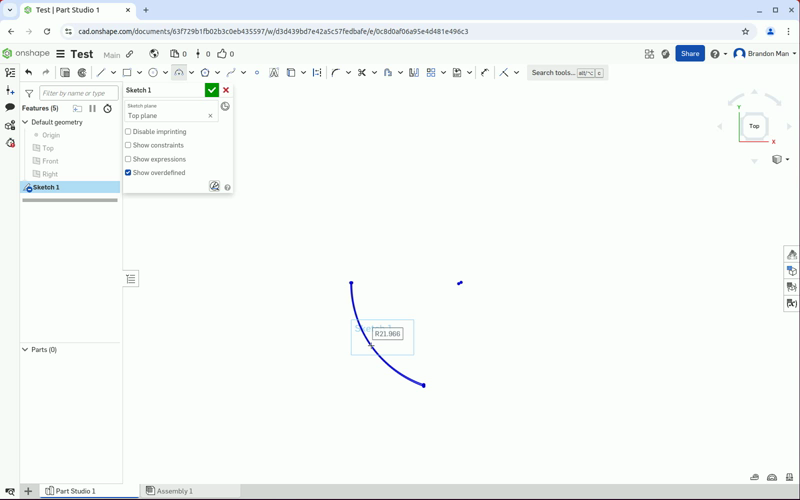
key(esc)
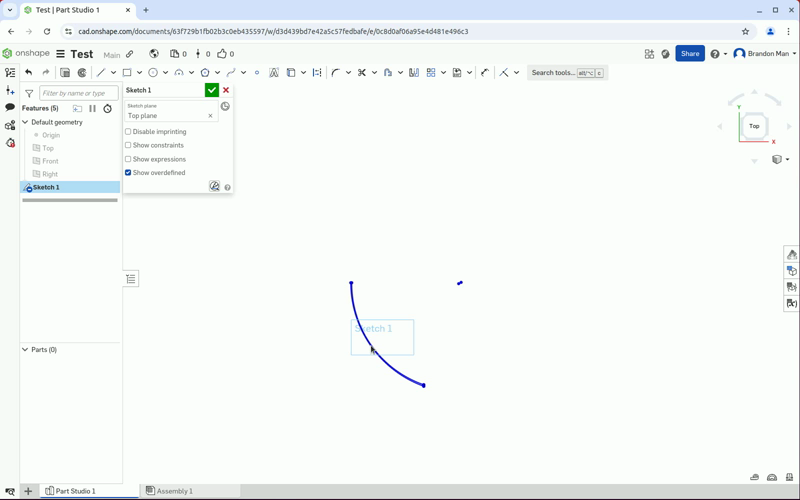
key(l)
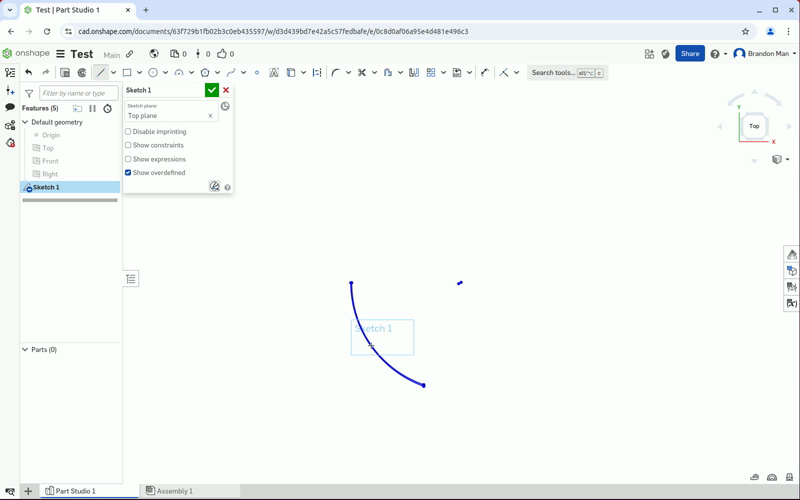
mouse_move(351, 282)
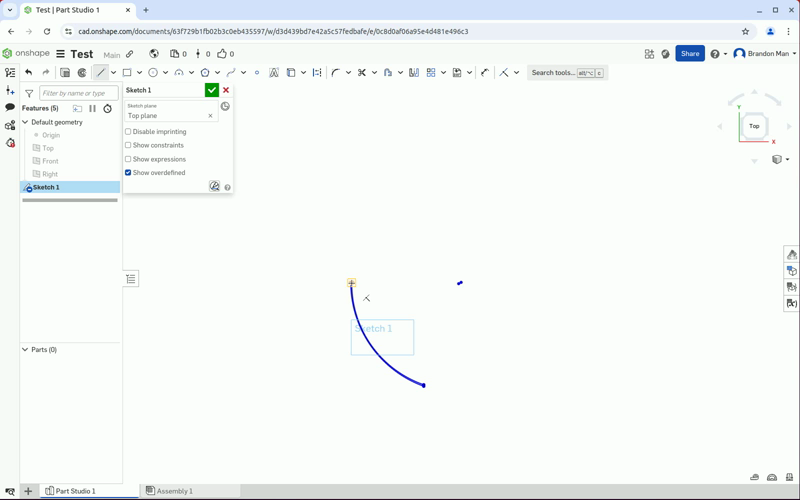
scroll(6)
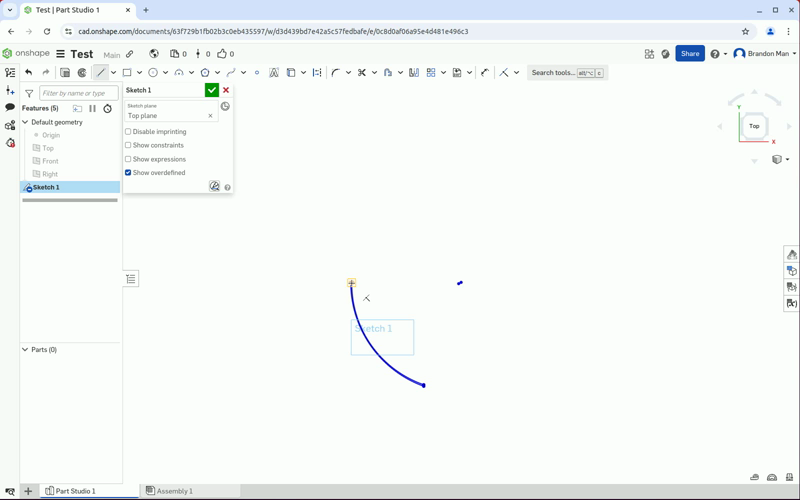
scroll(6)
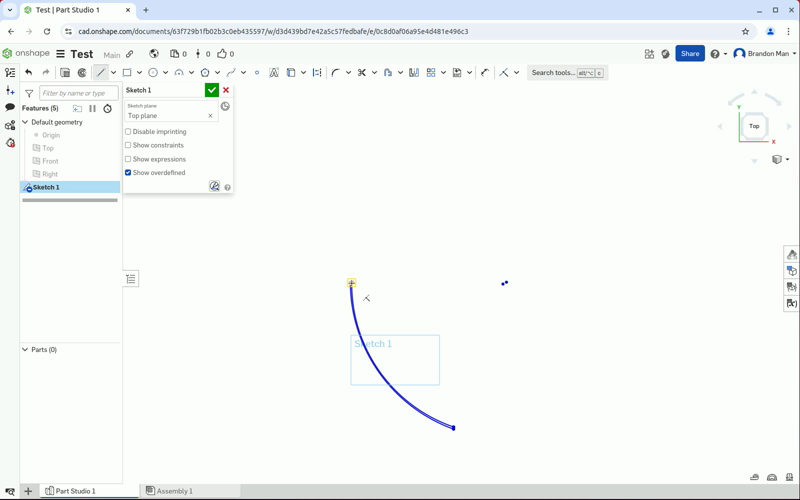
scroll(6)
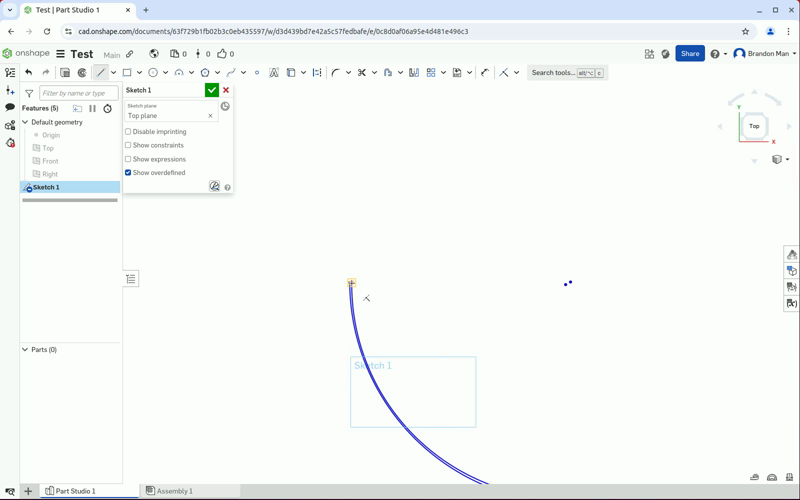
scroll(6)
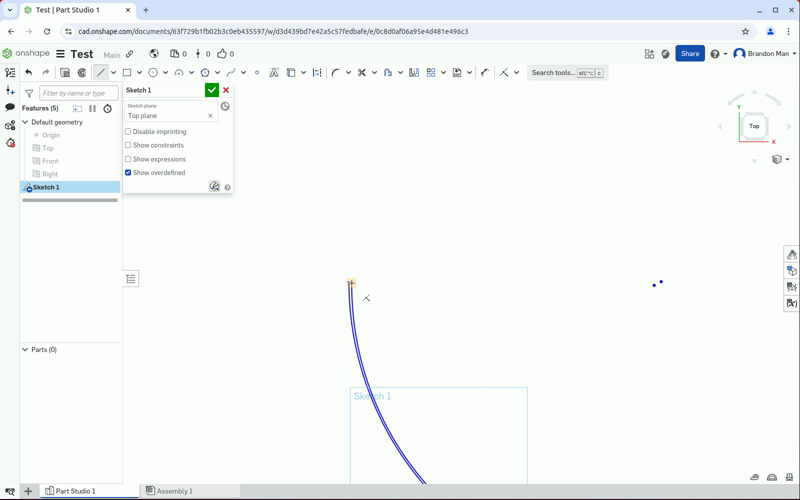
scroll(6)
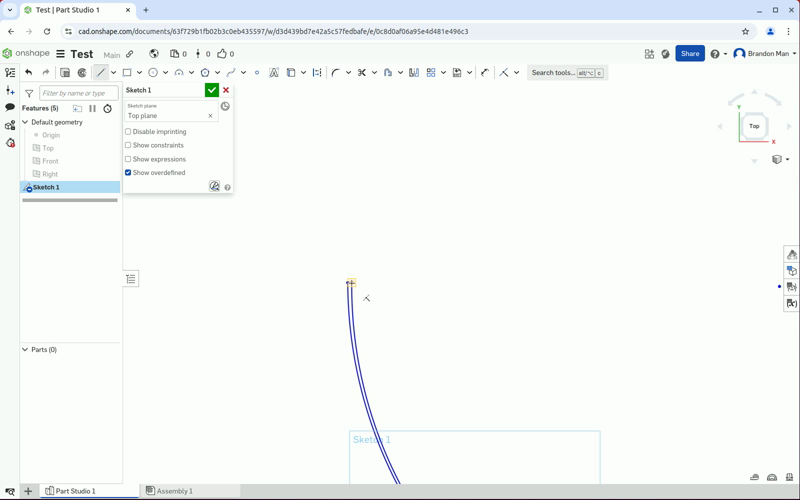
scroll(6)
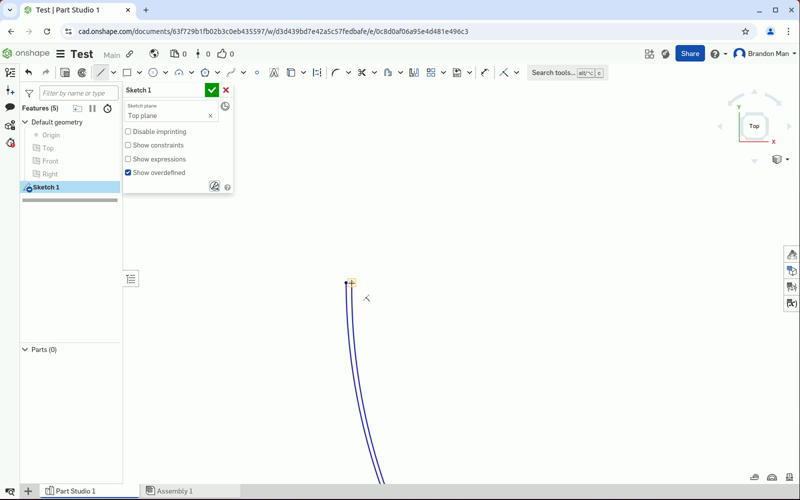
scroll(6)
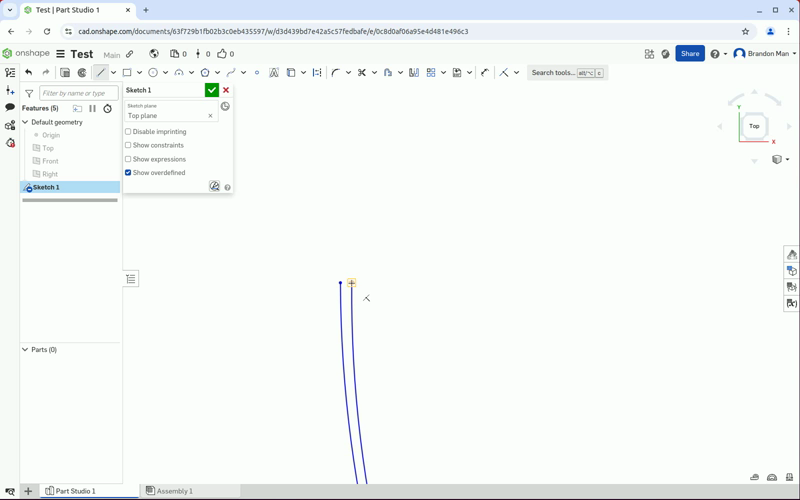
click(351, 282)
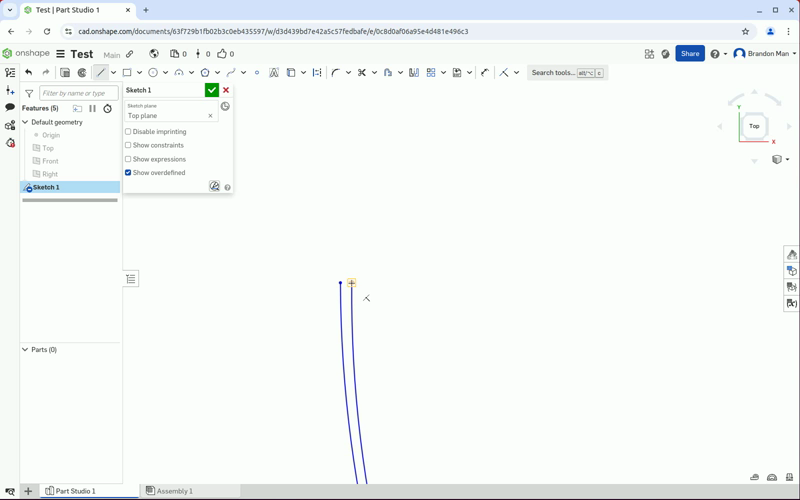
scroll(-6)
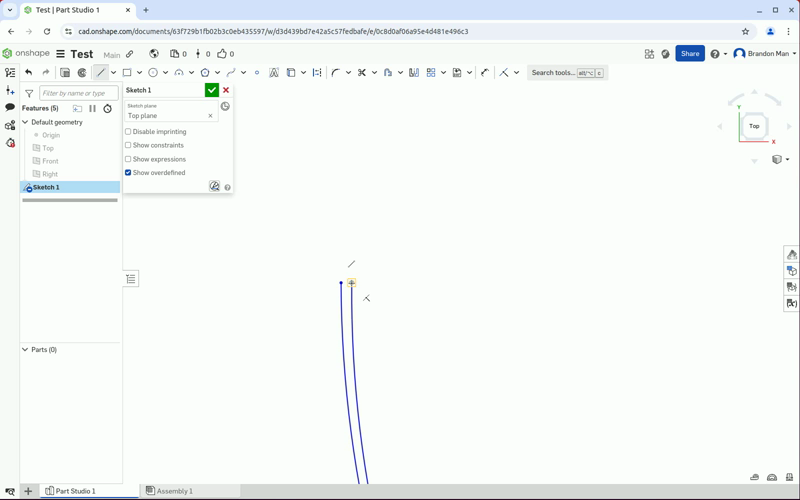
scroll(-6)
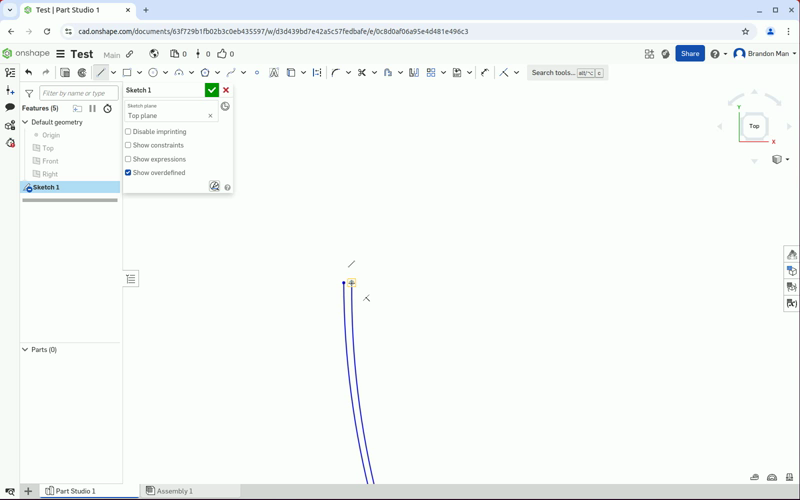
scroll(-6)
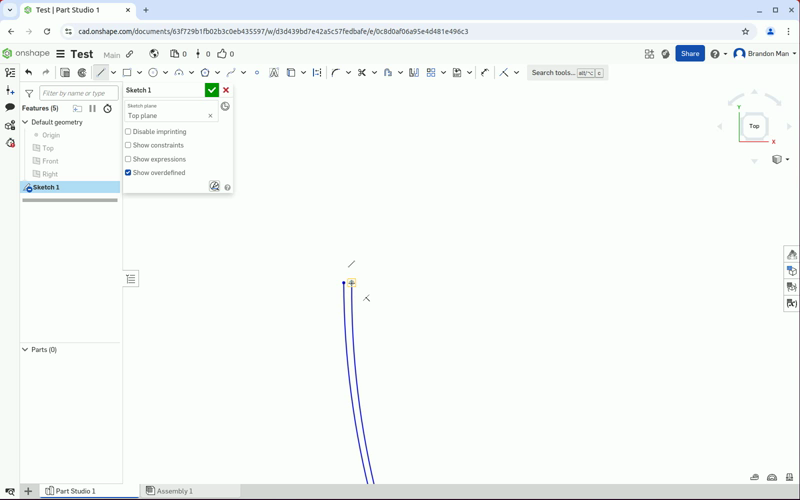
scroll(-6)
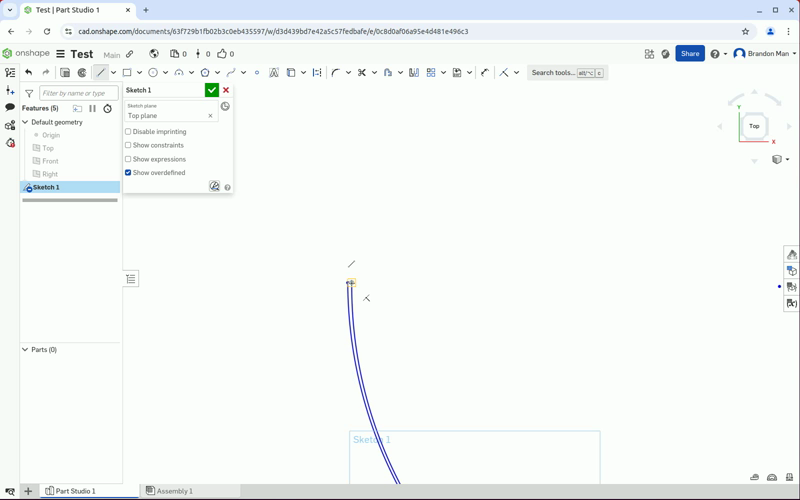
scroll(-6)
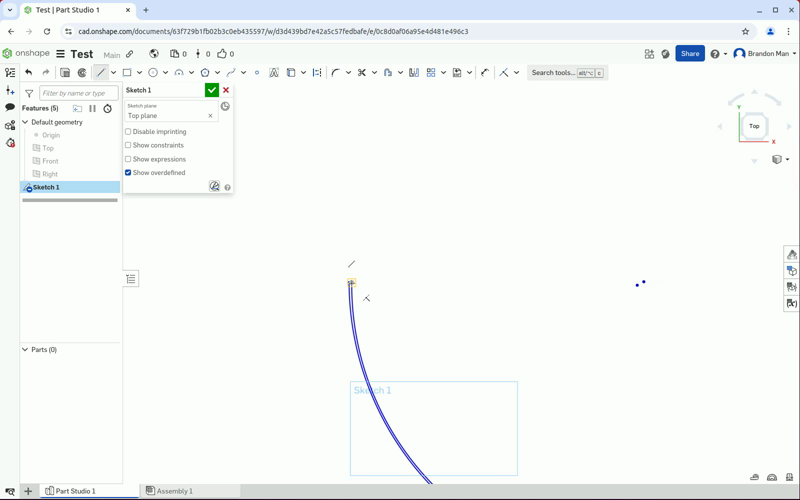
scroll(-6)
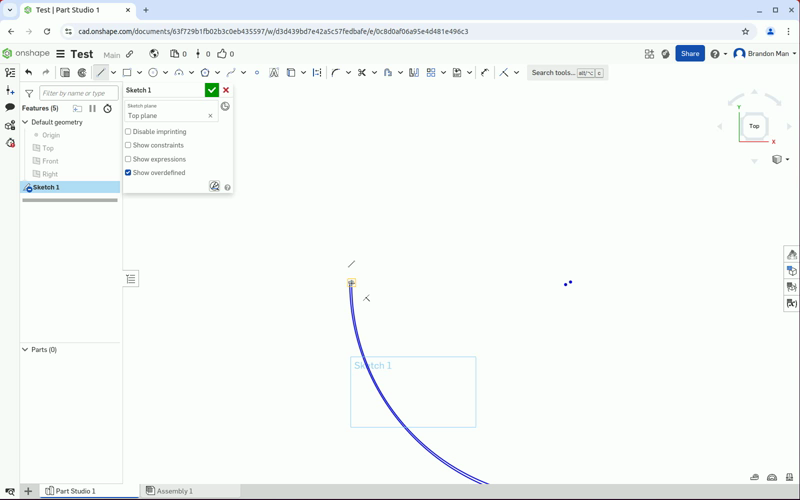
scroll(-6)
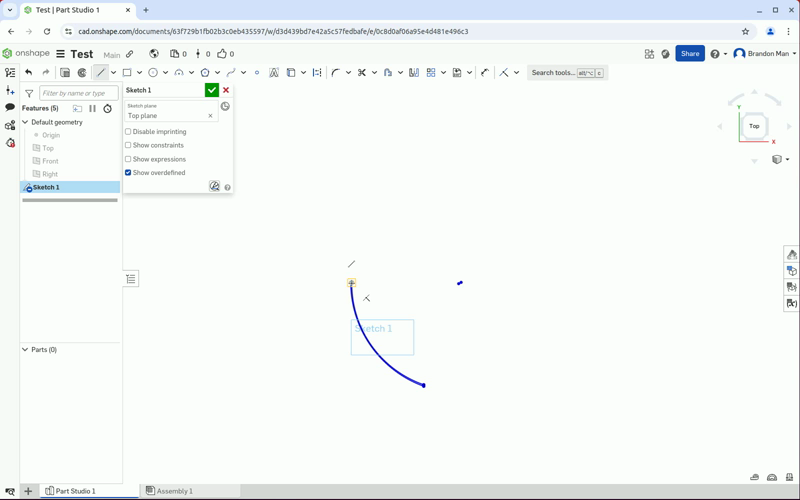
mouse_move(381, 282)
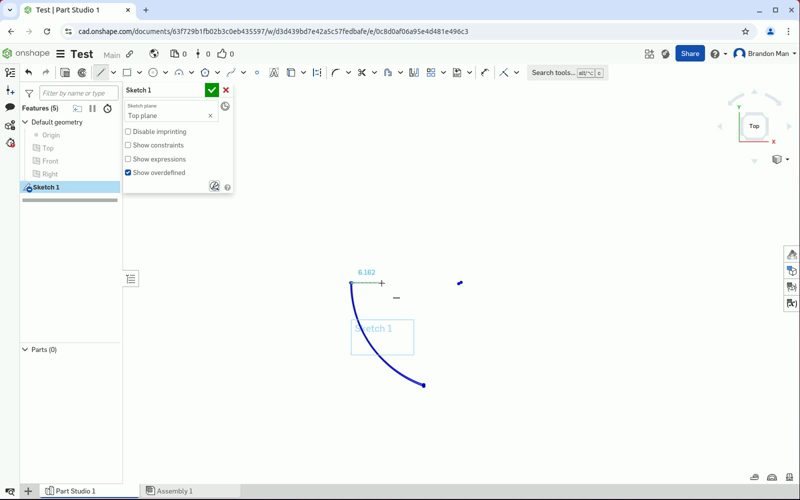
key_down(shift)
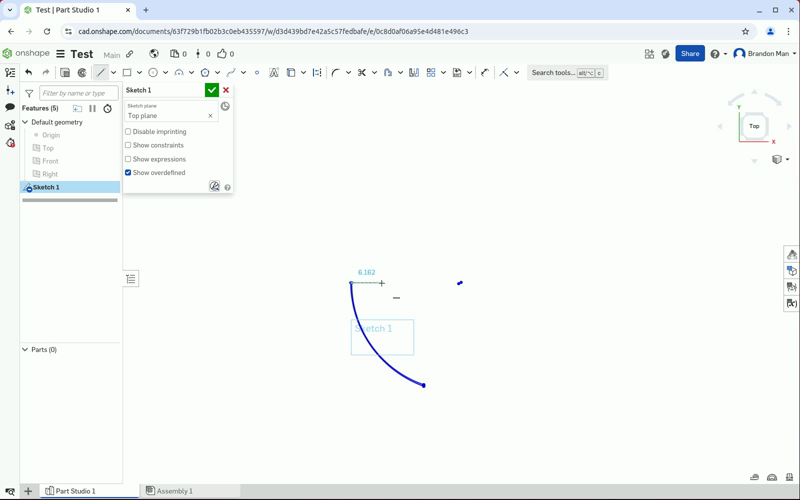
mouse_move(350, 282)
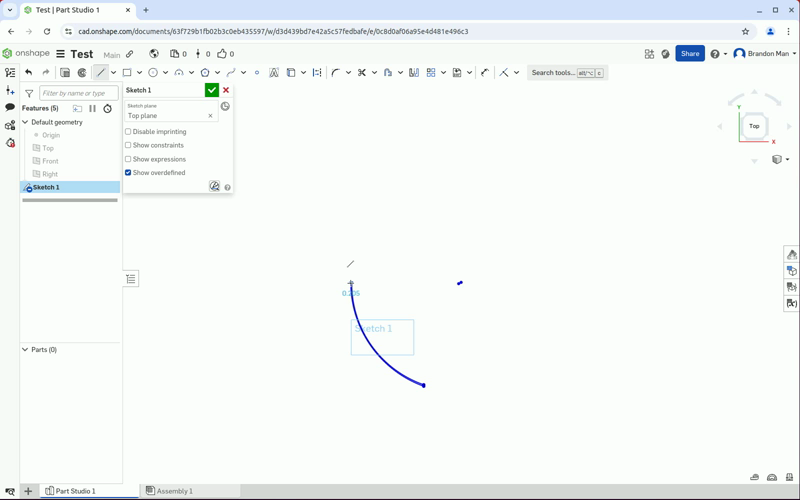
scroll(6)
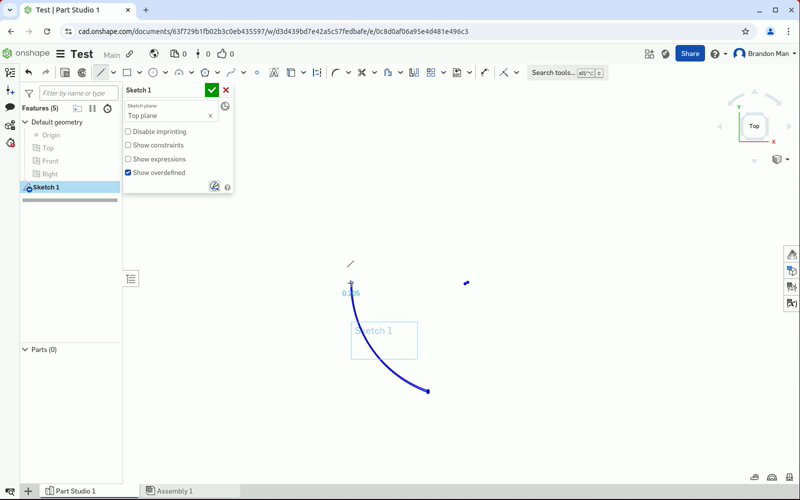
scroll(6)
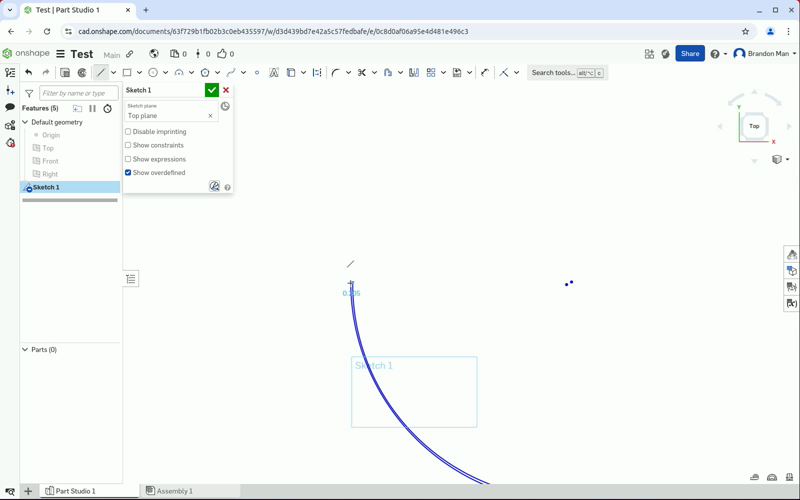
scroll(6)
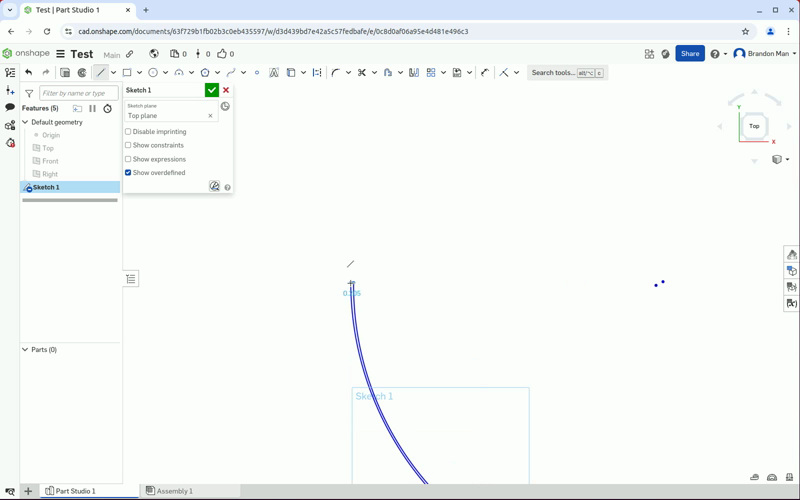
scroll(6)
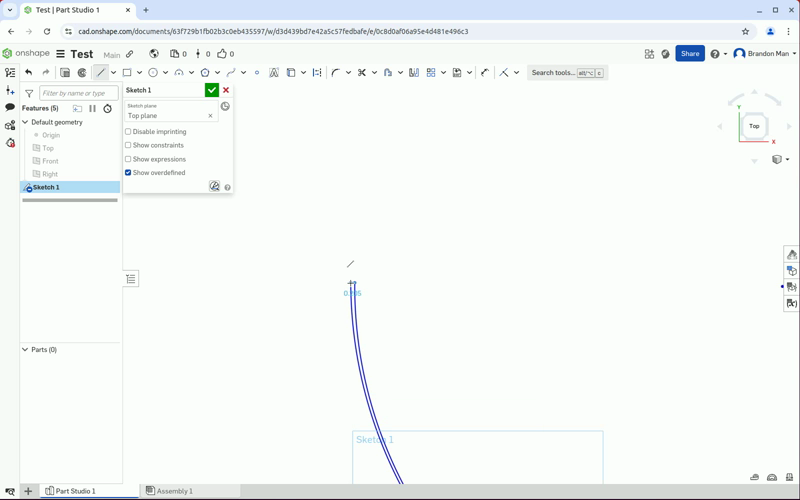
scroll(6)
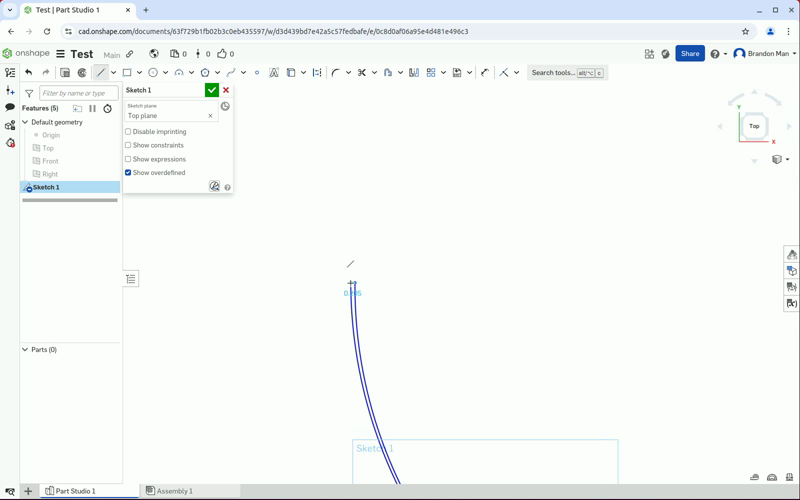
scroll(6)
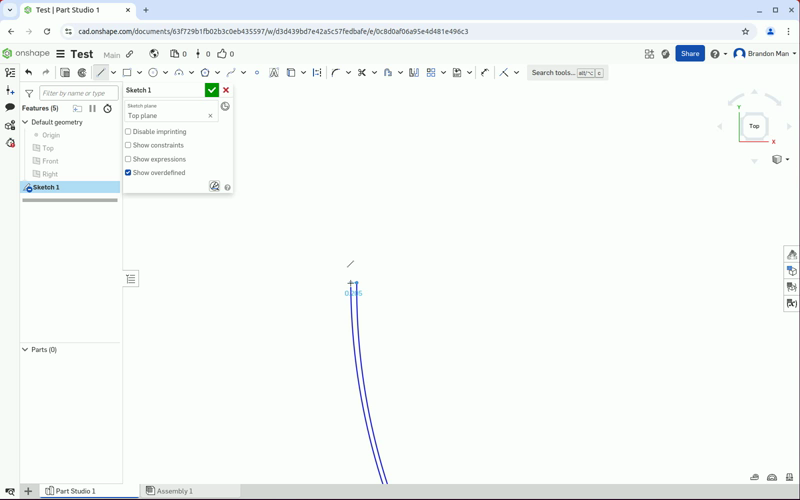
scroll(6)
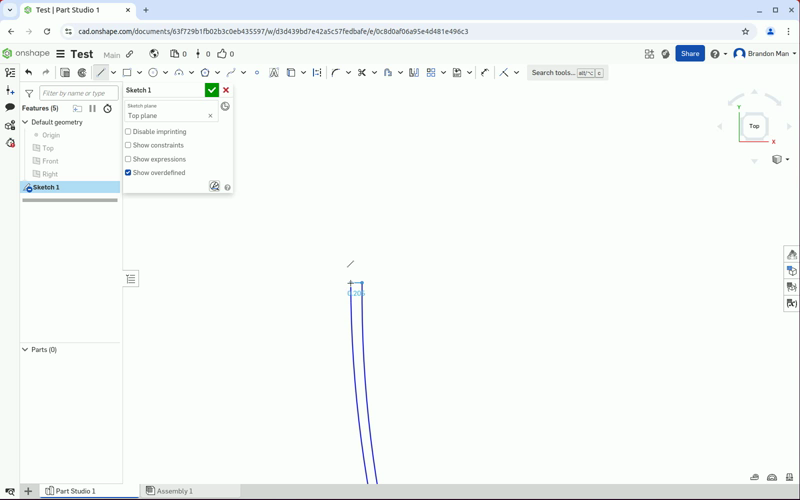
key_up(shift)
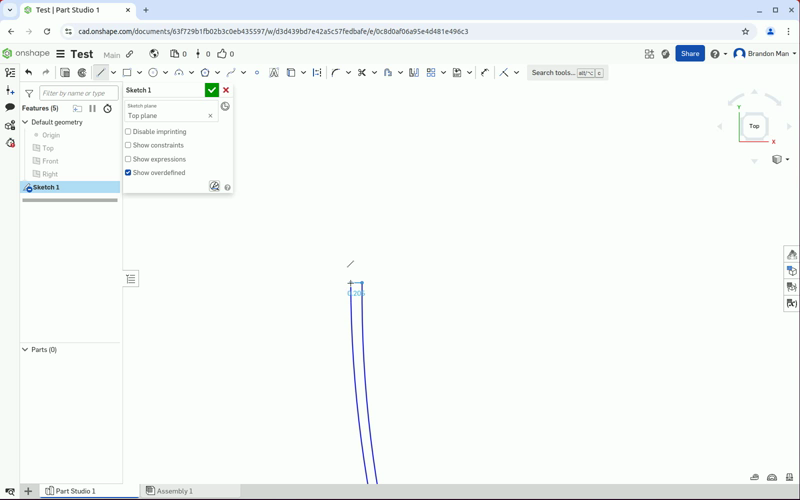
click(350, 282)
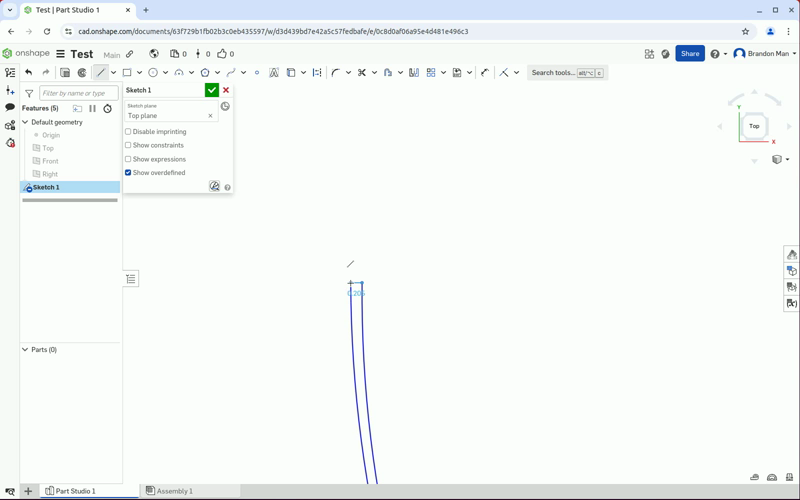
scroll(-6)
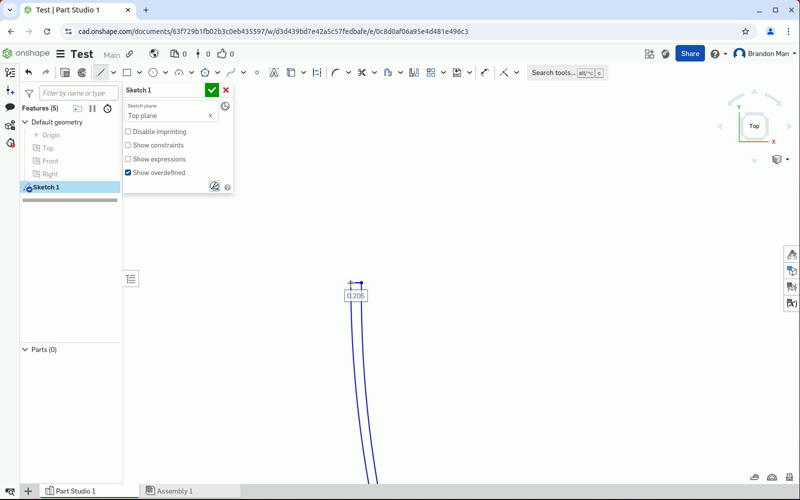
scroll(-6)
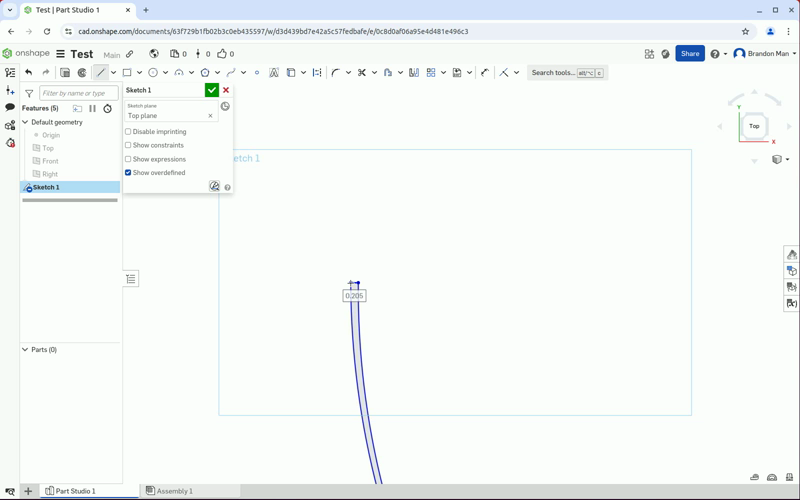
scroll(-6)
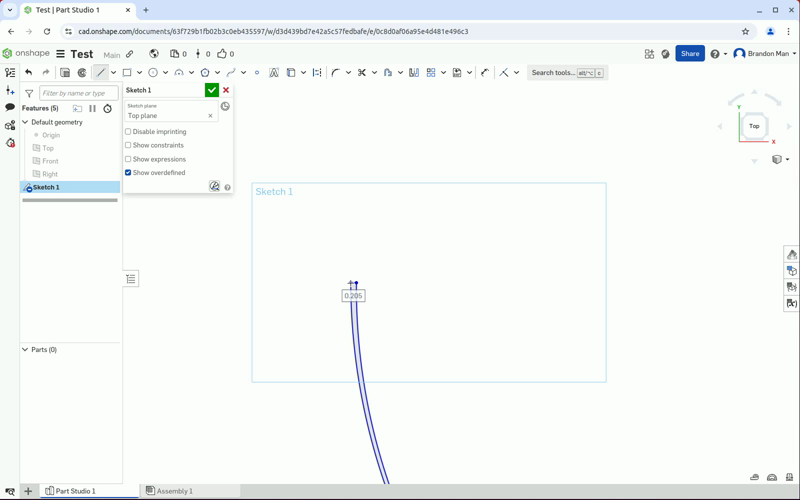
scroll(-6)
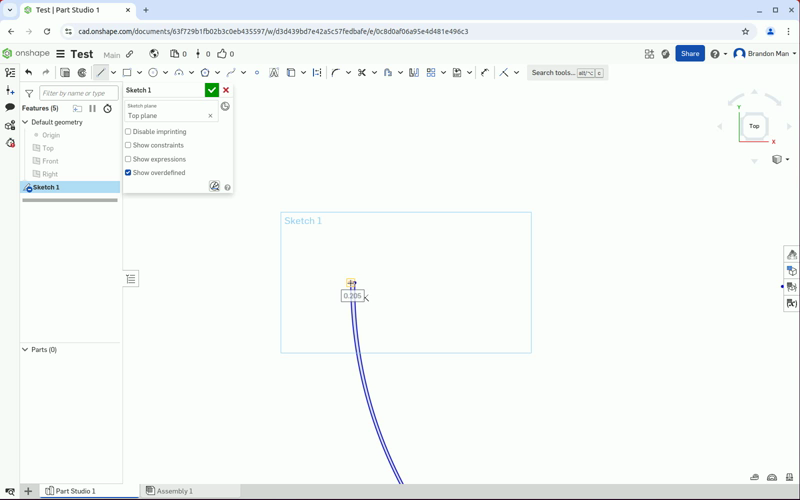
scroll(-6)
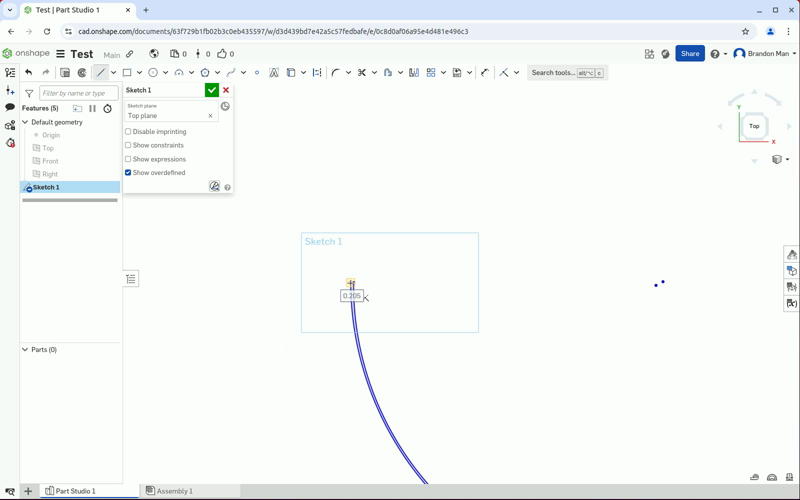
scroll(-6)
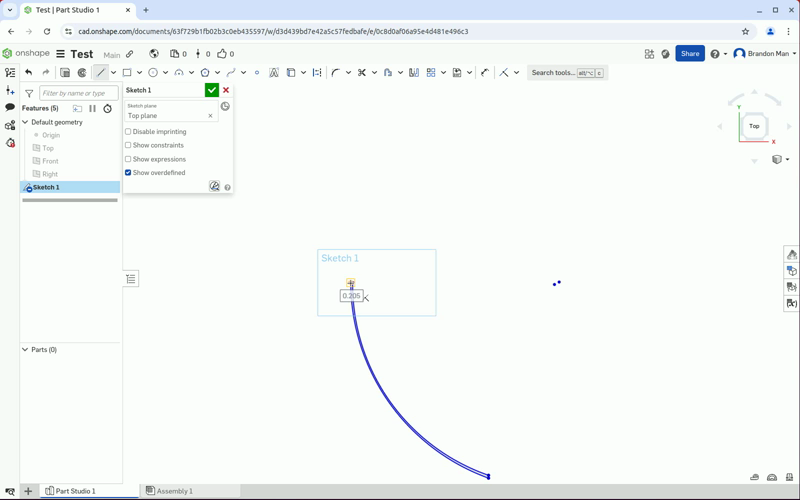
scroll(-6)
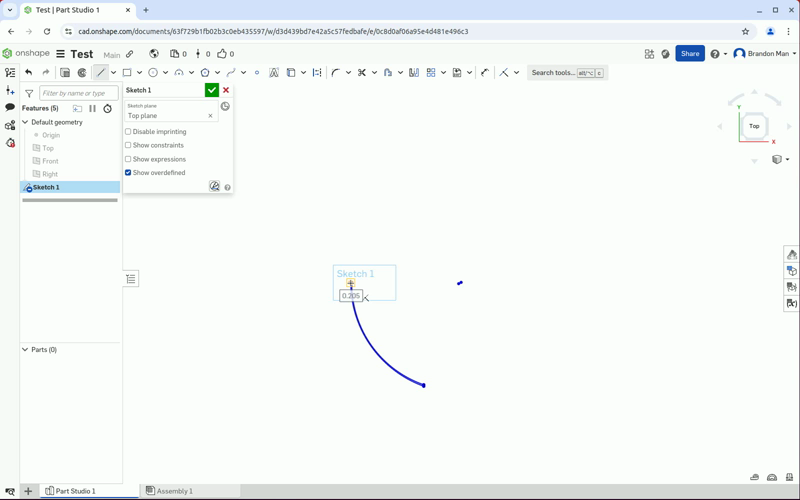
key(esc)
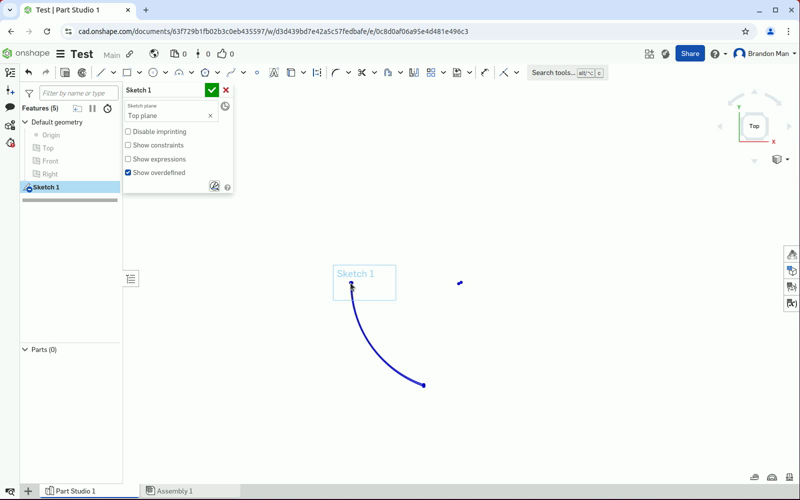
mouse_move(399, 373)
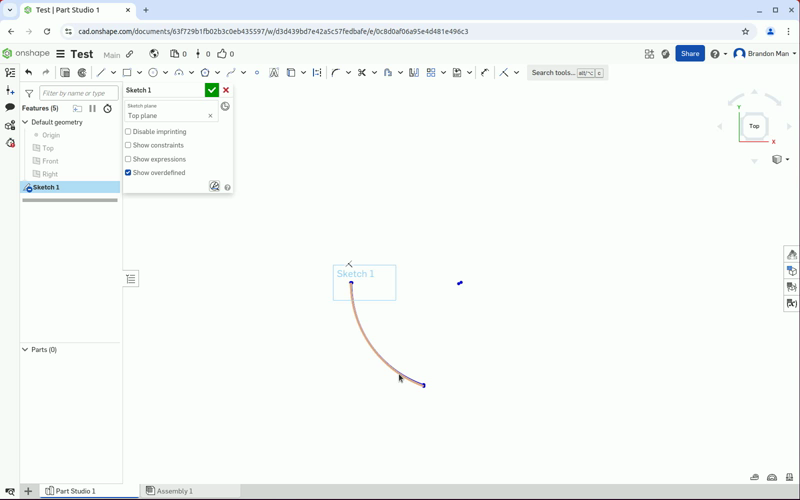
scroll(6)
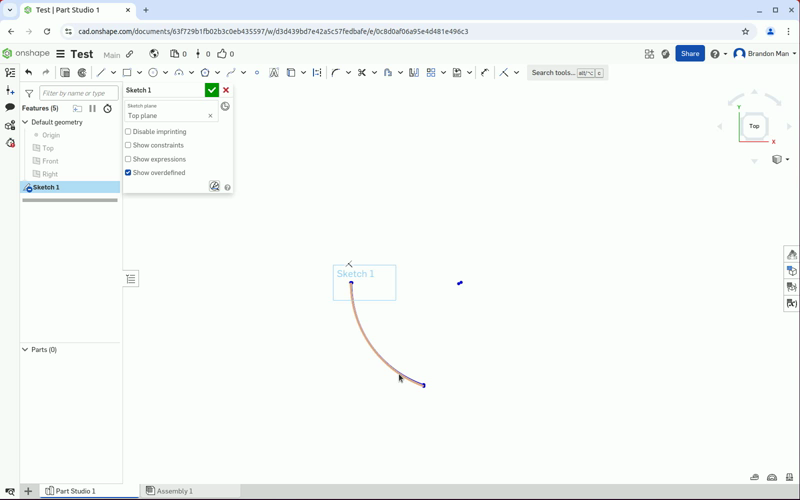
scroll(6)
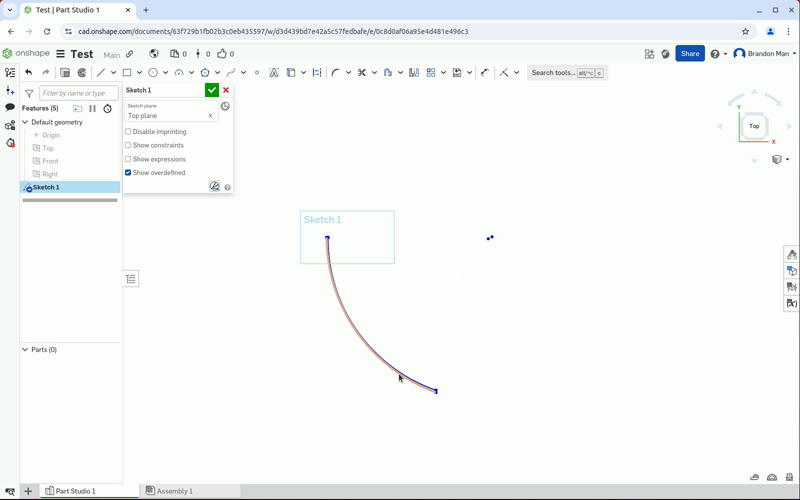
scroll(6)
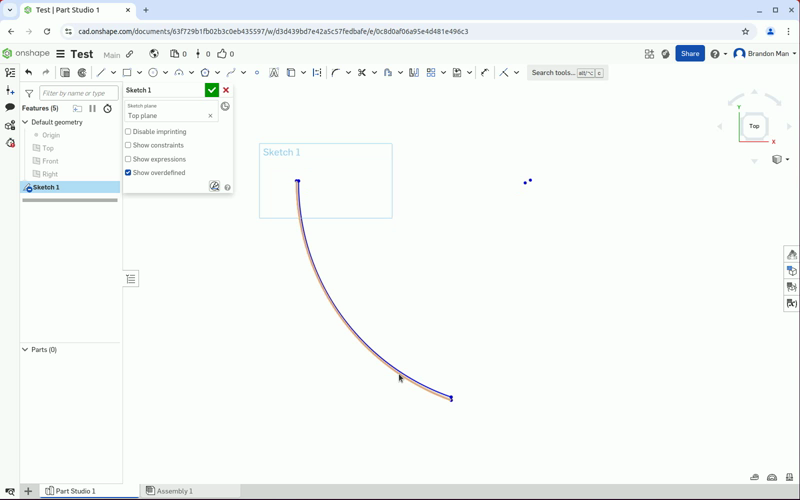
scroll(6)
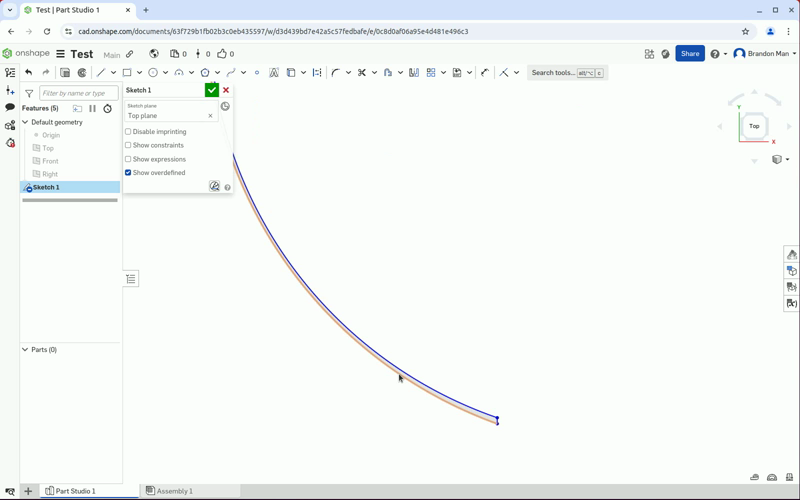
scroll(6)
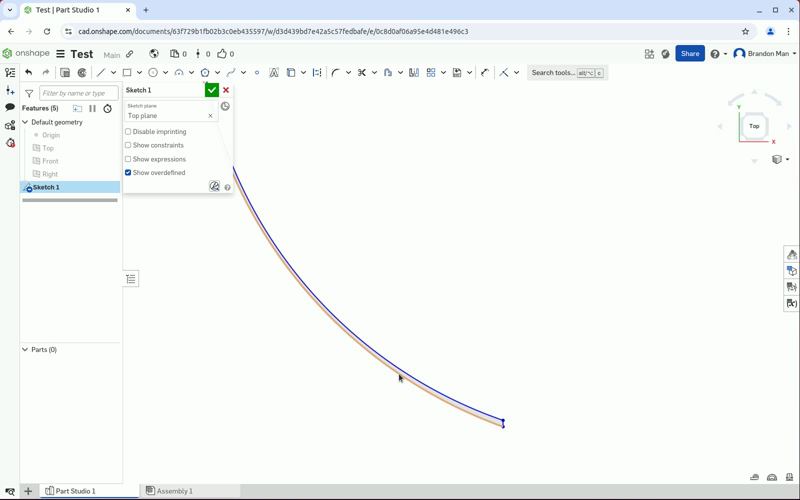
scroll(6)
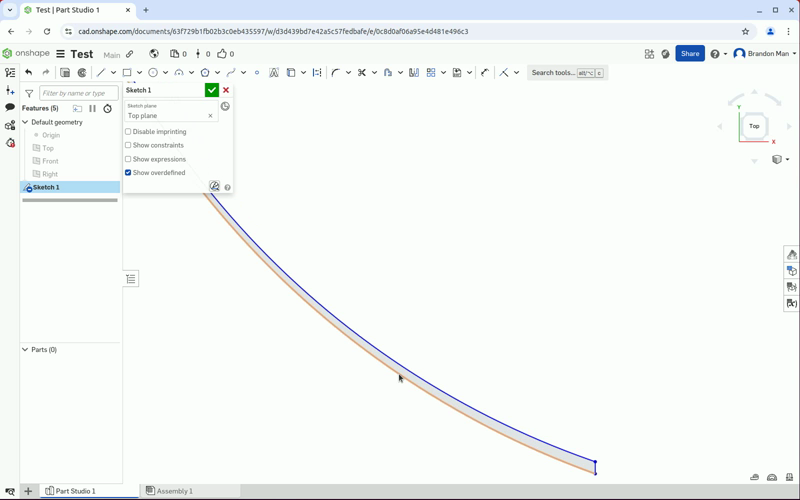
scroll(6)
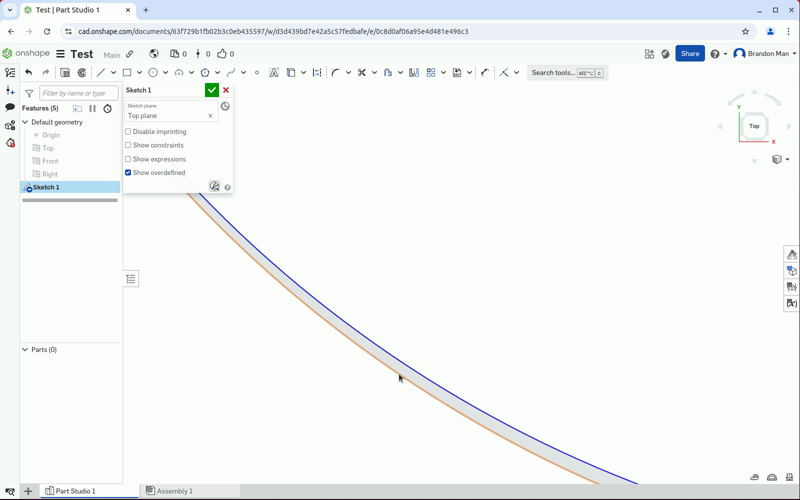
click(399, 373)
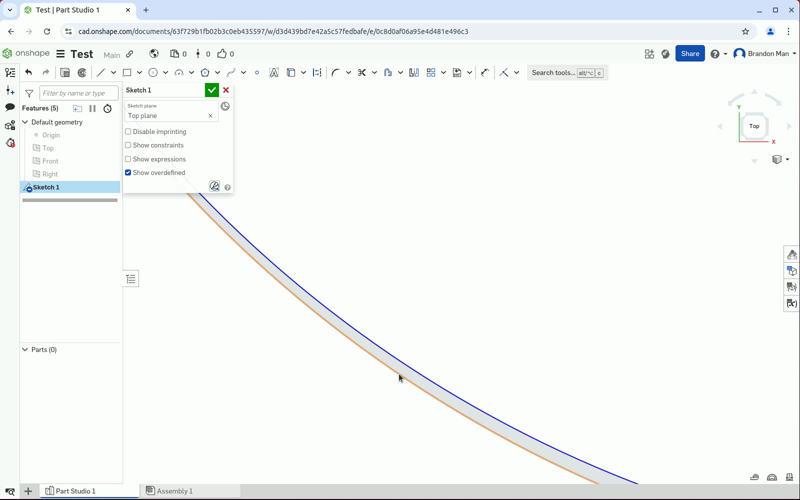
scroll(-6)
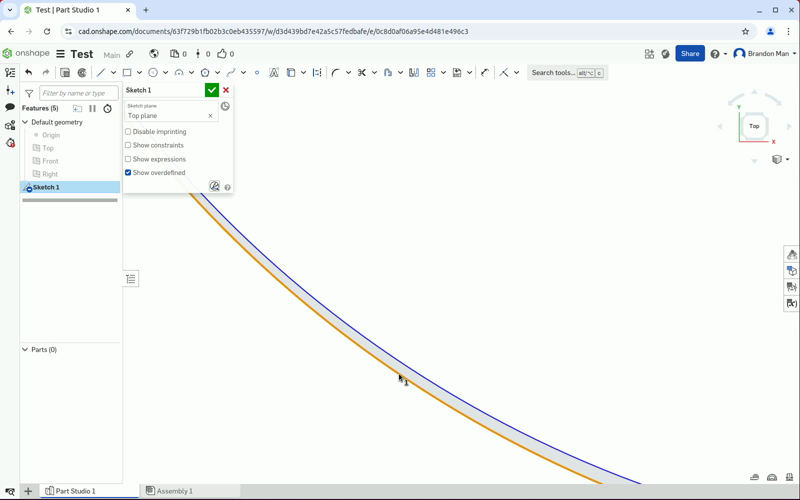
scroll(-6)
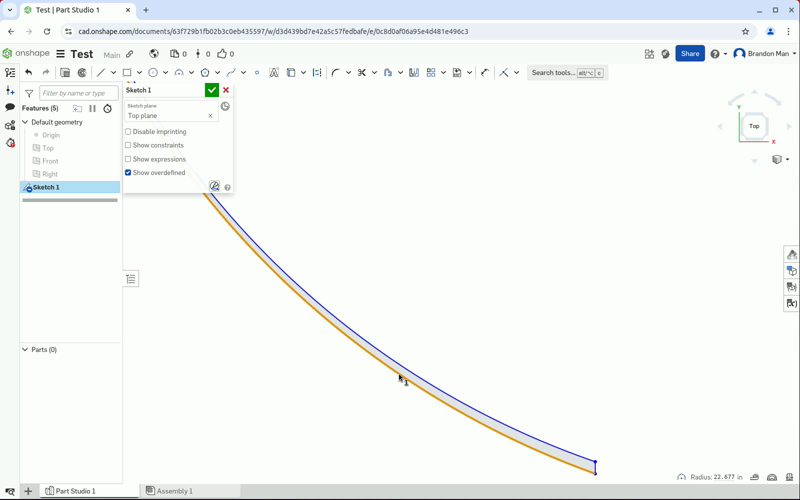
scroll(-6)
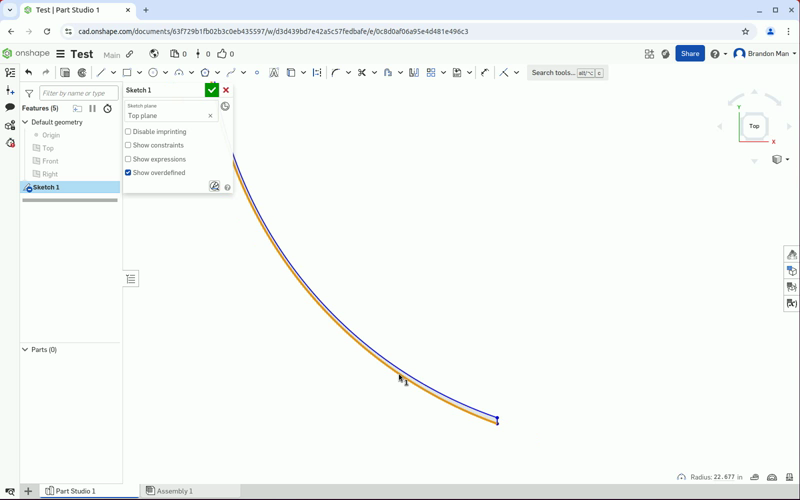
scroll(-6)
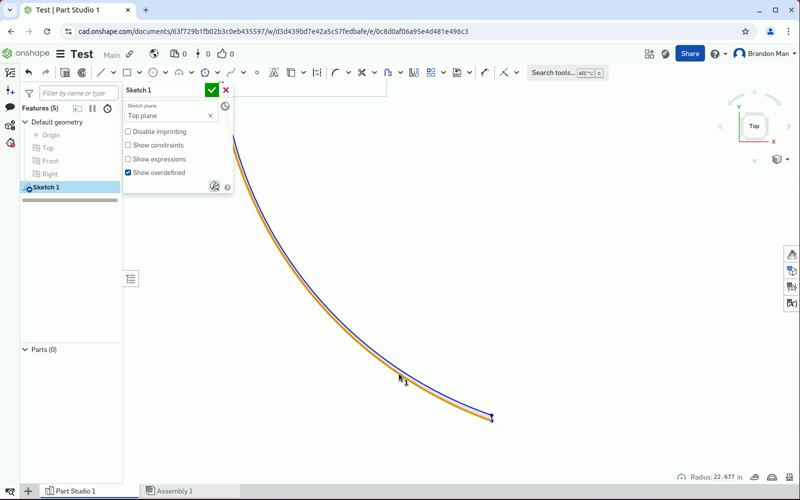
scroll(-6)
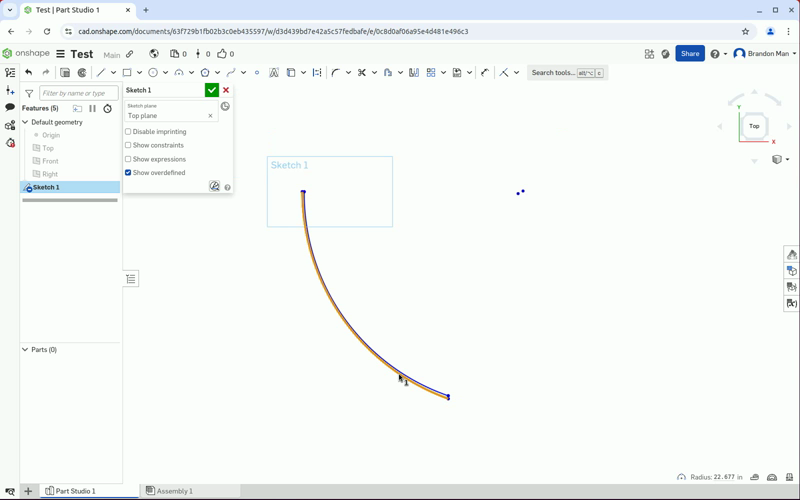
scroll(-6)
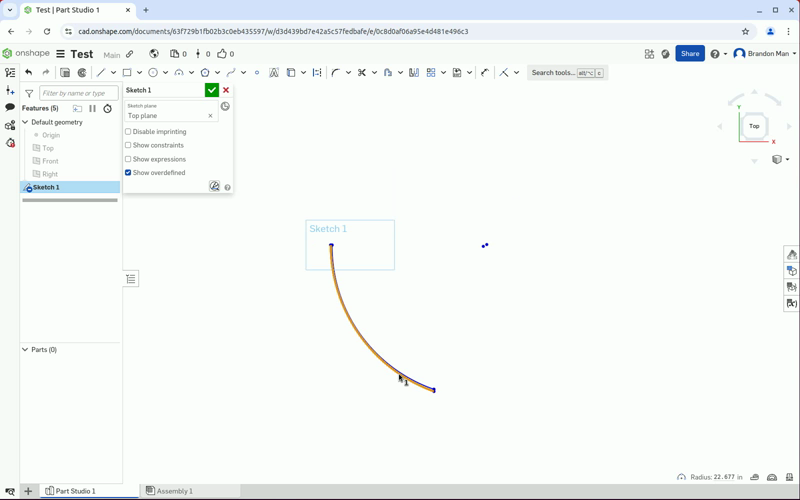
scroll(-6)
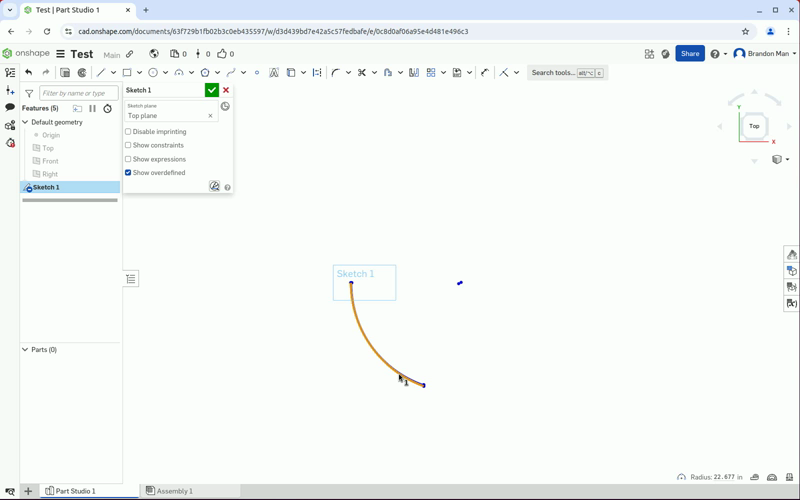
mouse_move(73, 352)
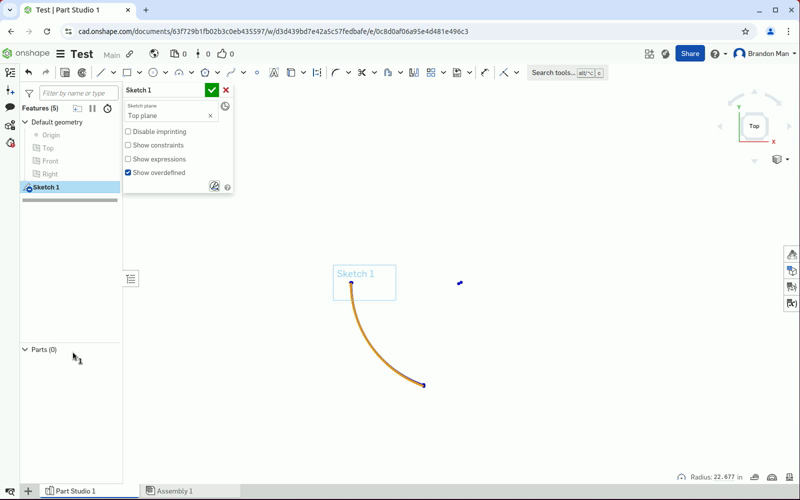
key(shift+y)
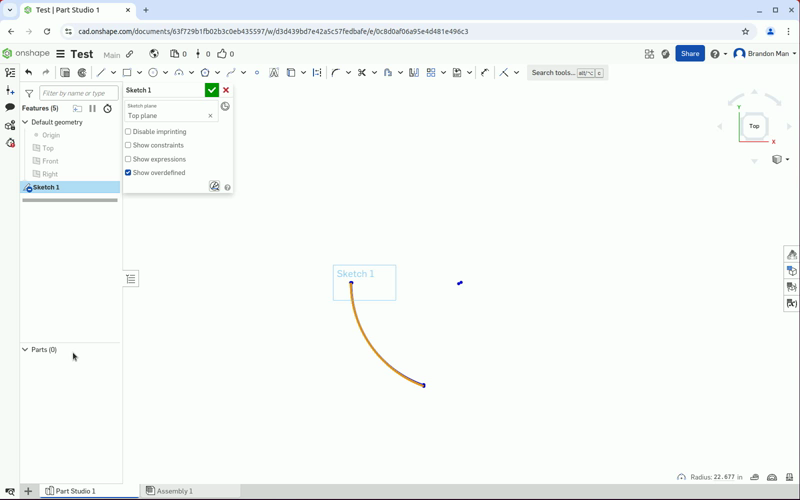
key(shift+e)
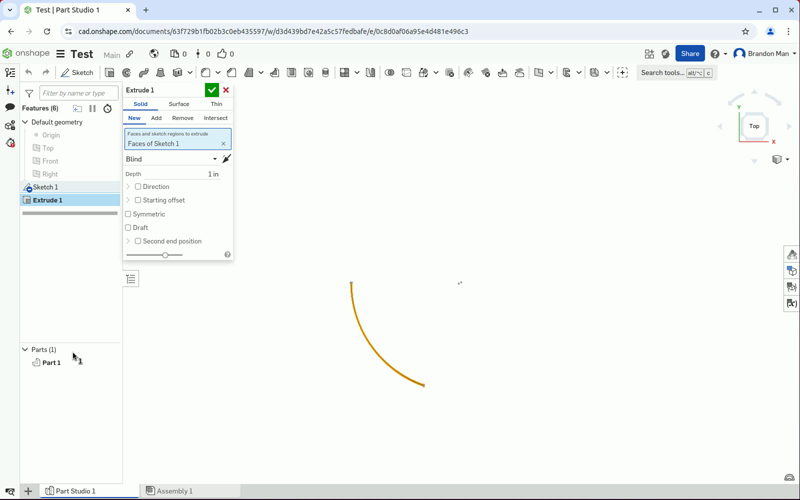
mouse_move(143, 106)
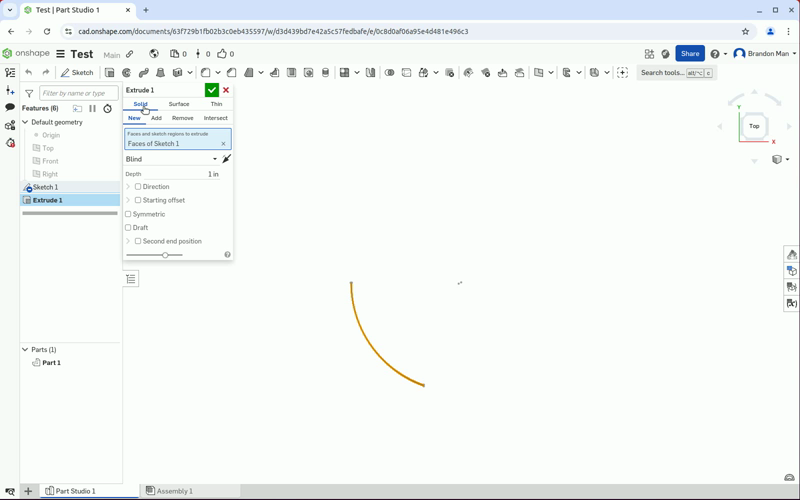
click(143, 106)
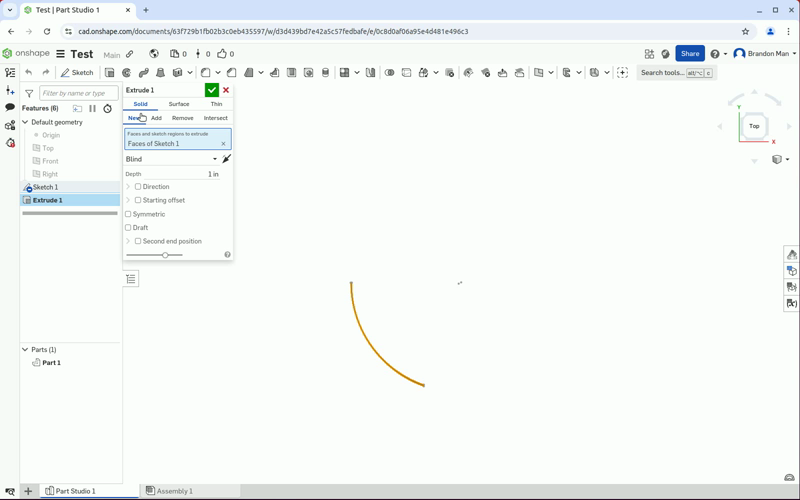
mouse_move(137, 120)
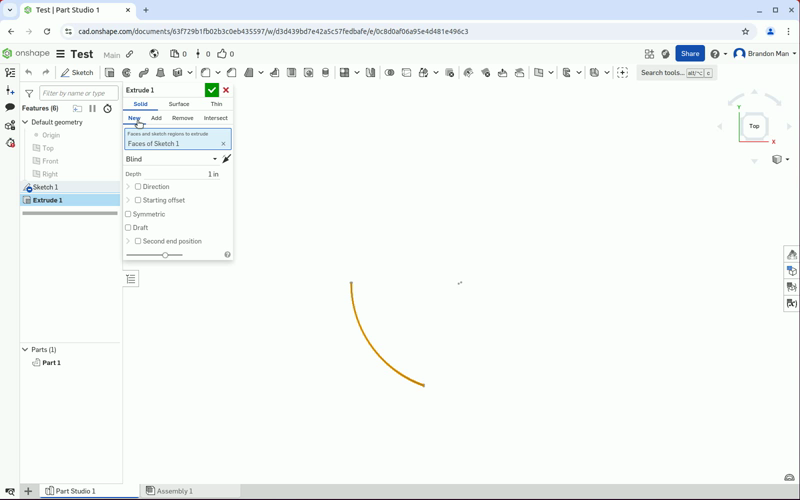
click(137, 120)
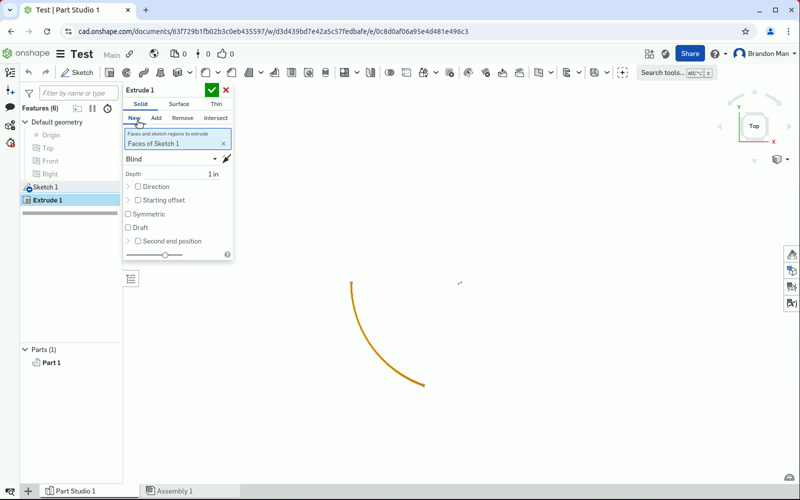
key(tab, 4)
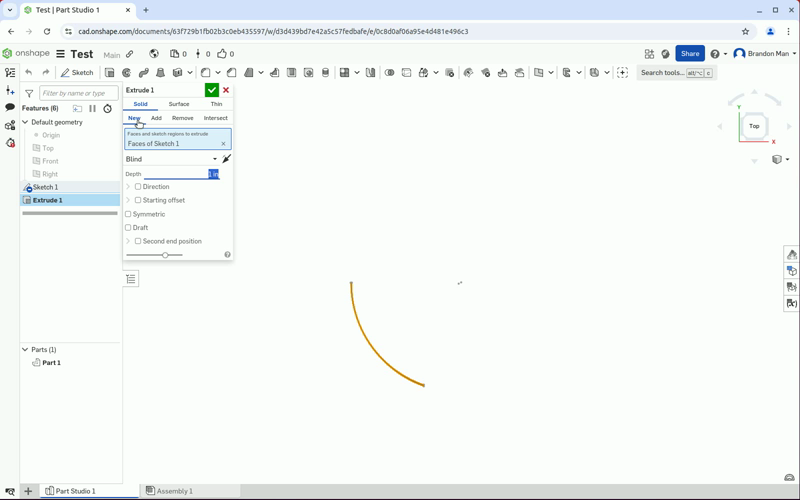
text(5.536)
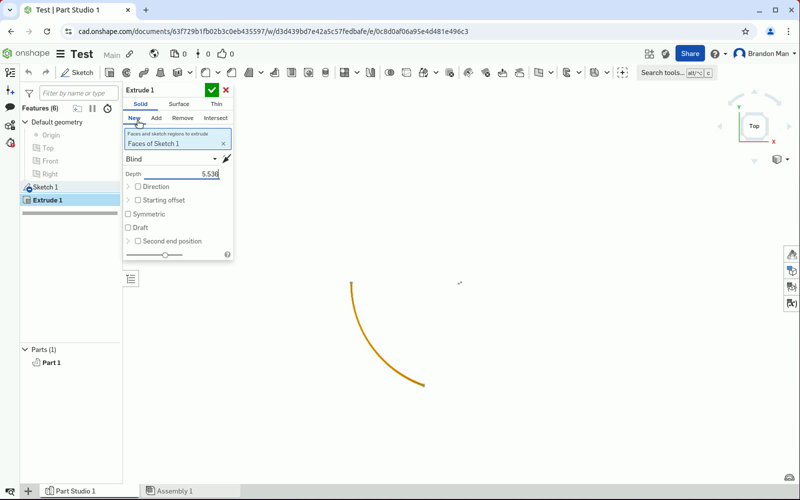
key(enter)
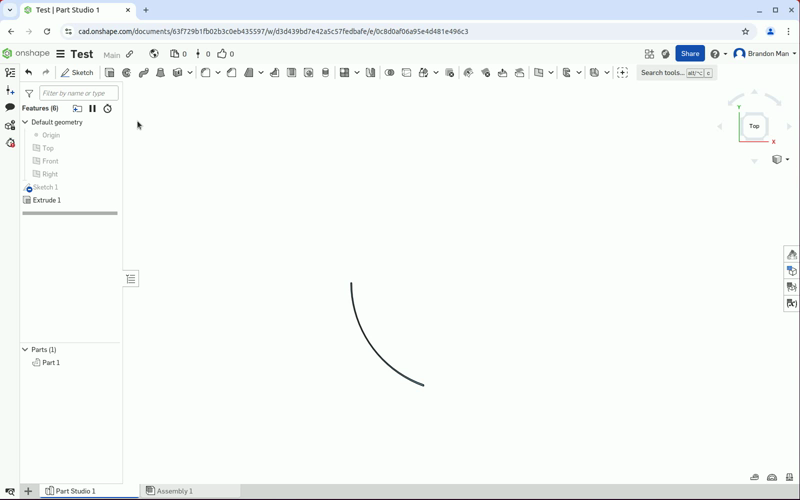
key(shift+h)
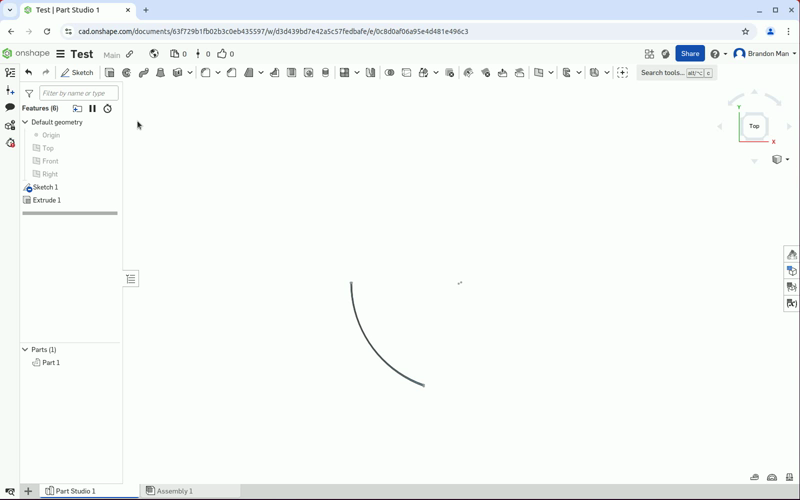
key(shift+h)
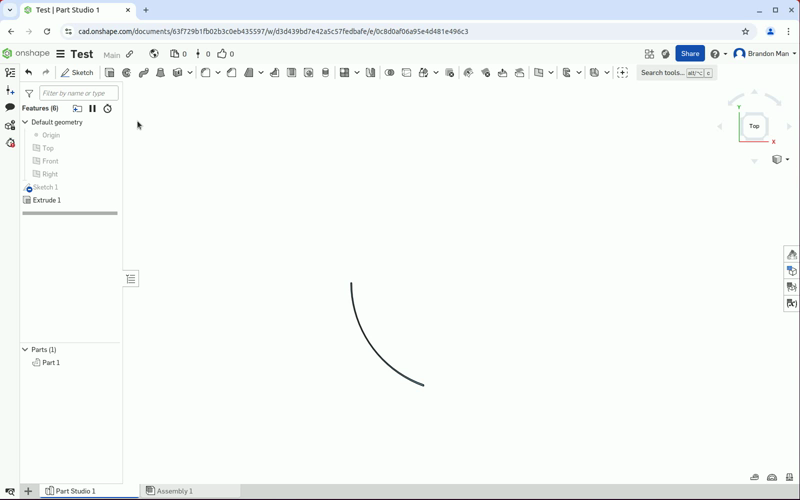
mouse_move(73, 189)
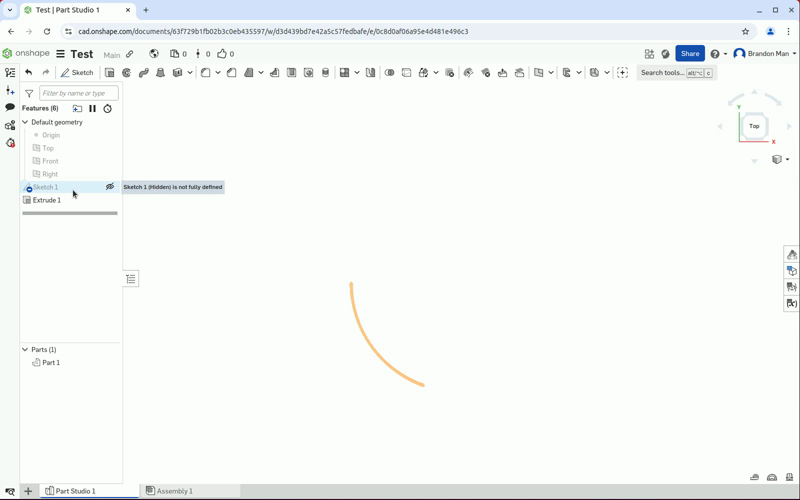
click(73, 189)
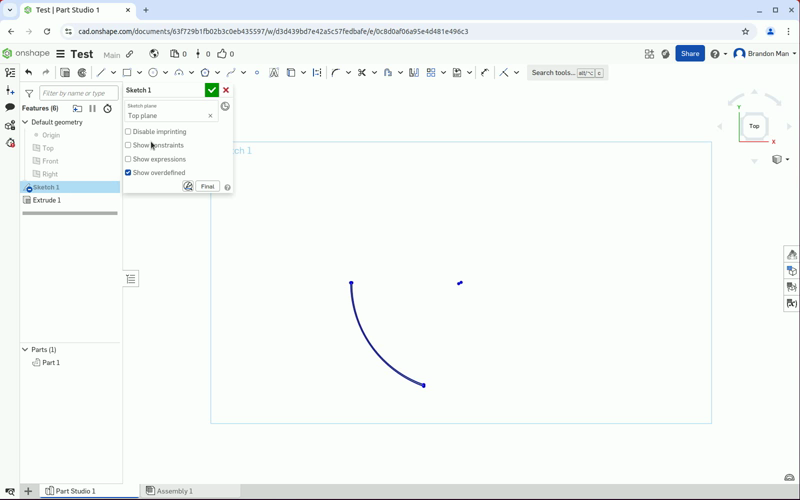
mouse_move(229, 92)
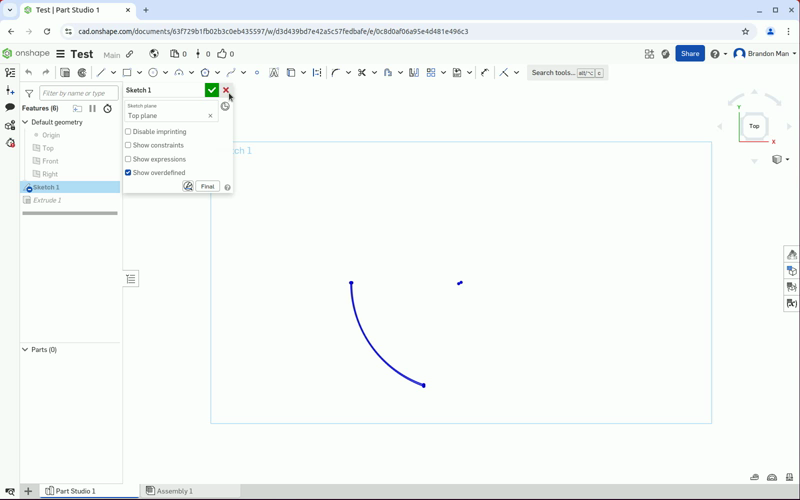
click(229, 92)
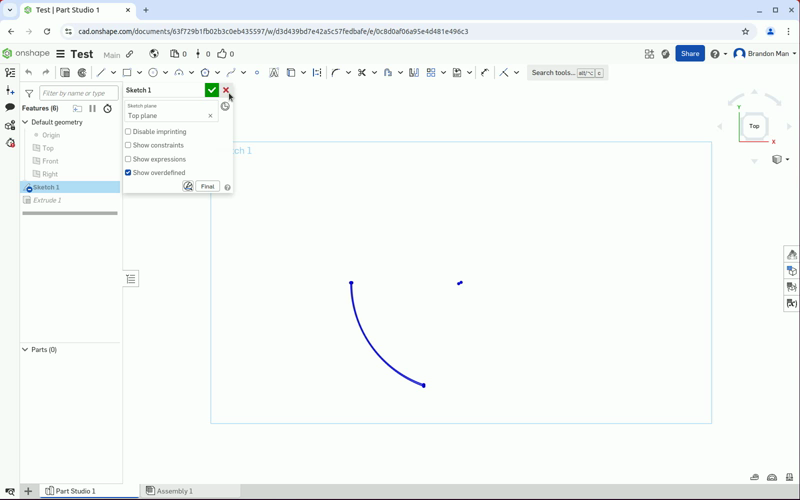
key(shift+s)
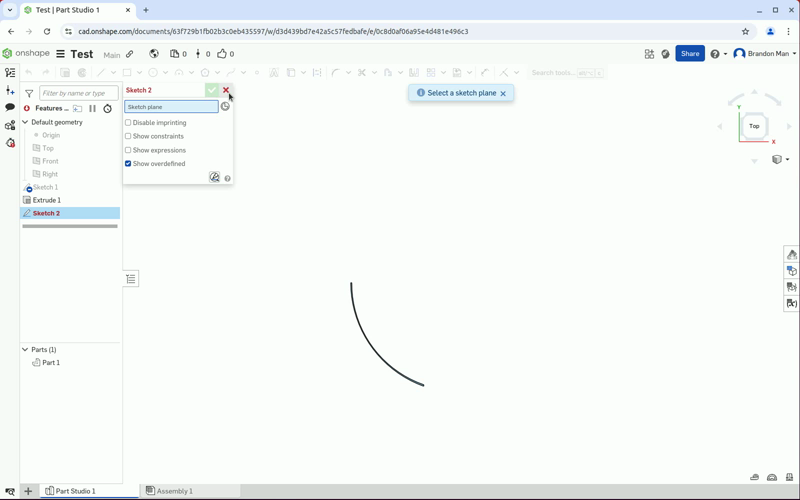
mouse_move(73, 150)
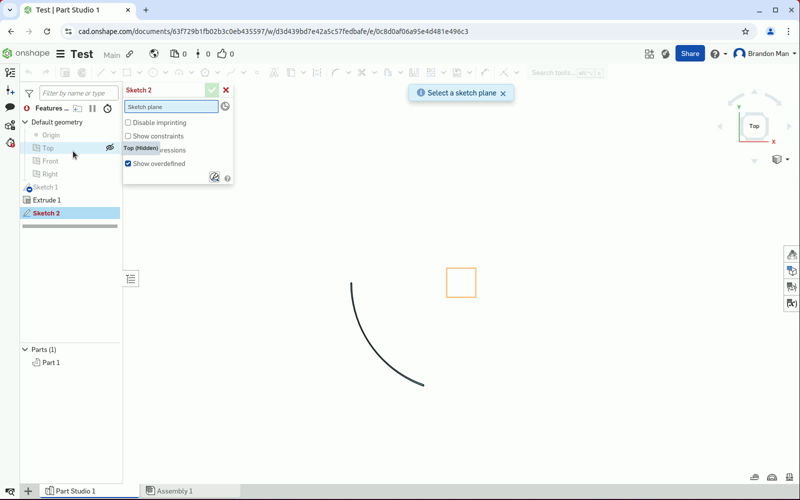
click(73, 150)
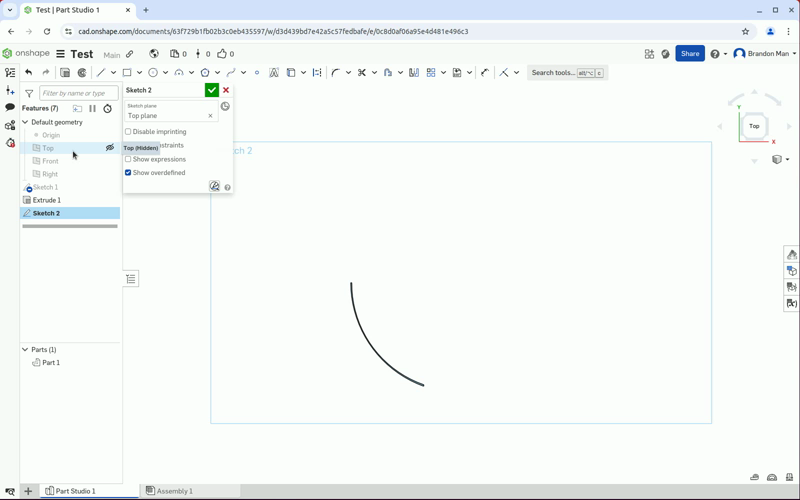
mouse_move(73, 352)
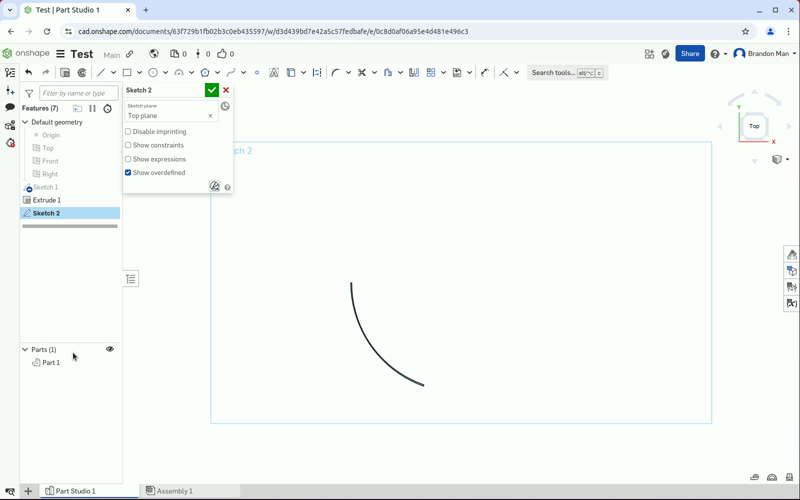
key(y)
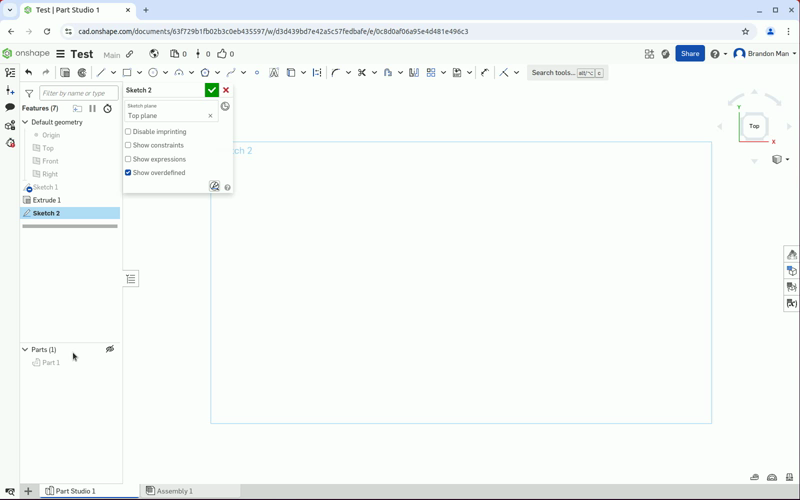
key(l)
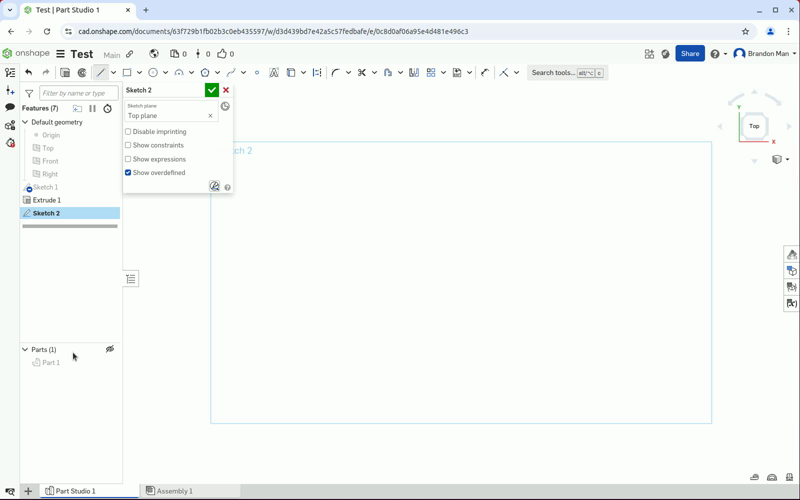
key_down(shift)
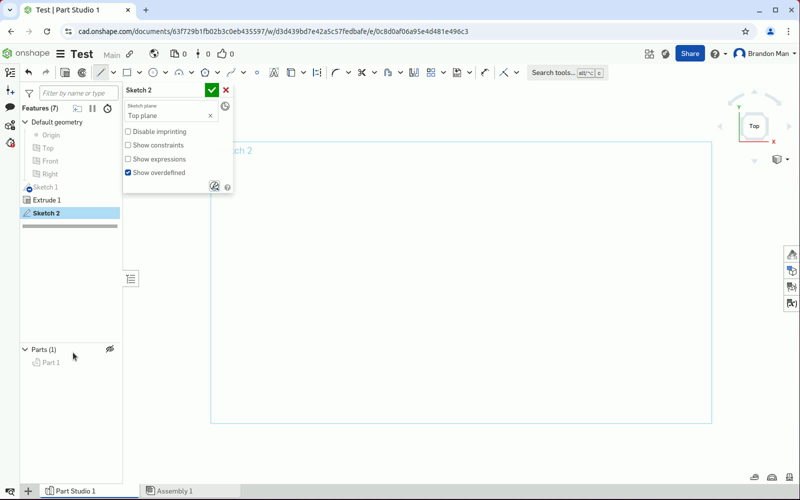
mouse_move(423, 386)
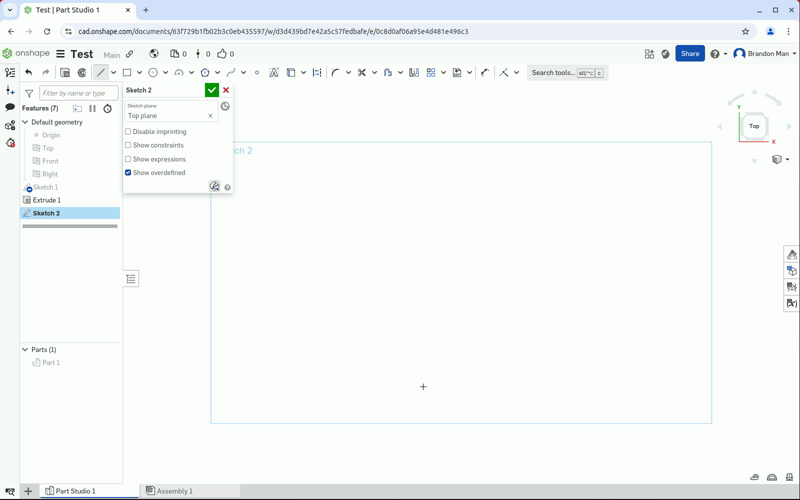
click(423, 386)
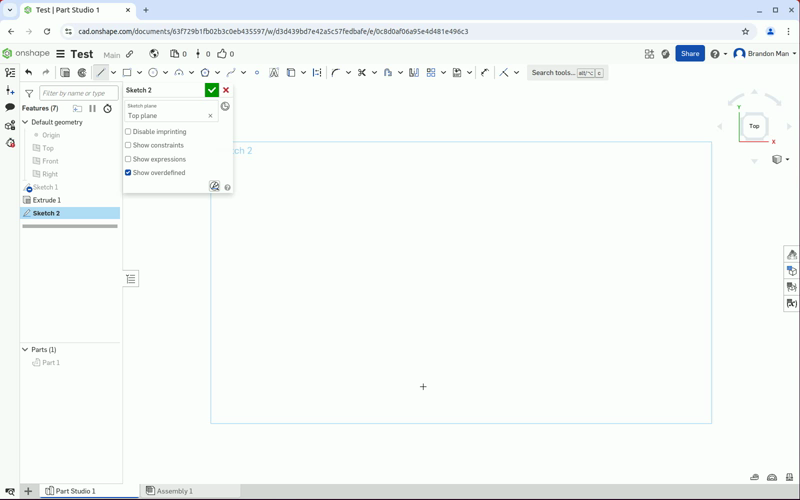
key_up(shift)
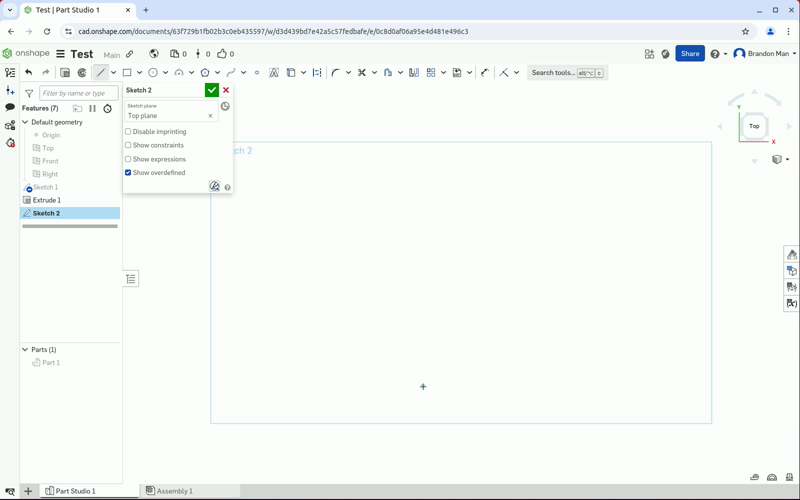
key_down(shift)
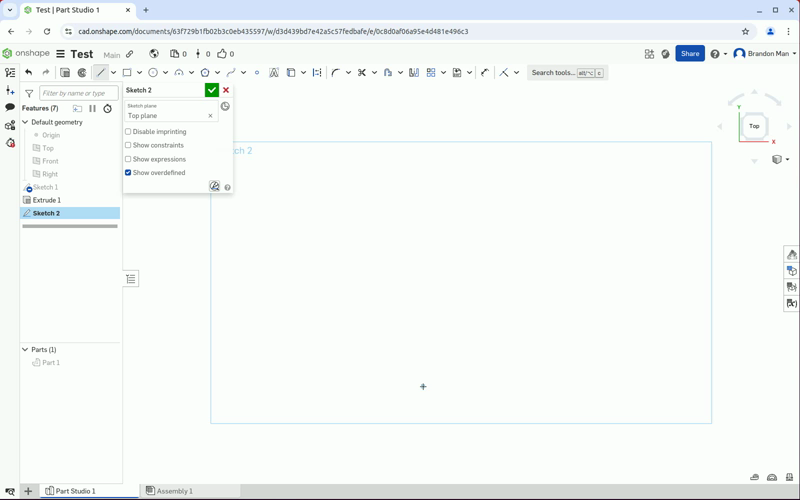
mouse_move(453, 386)
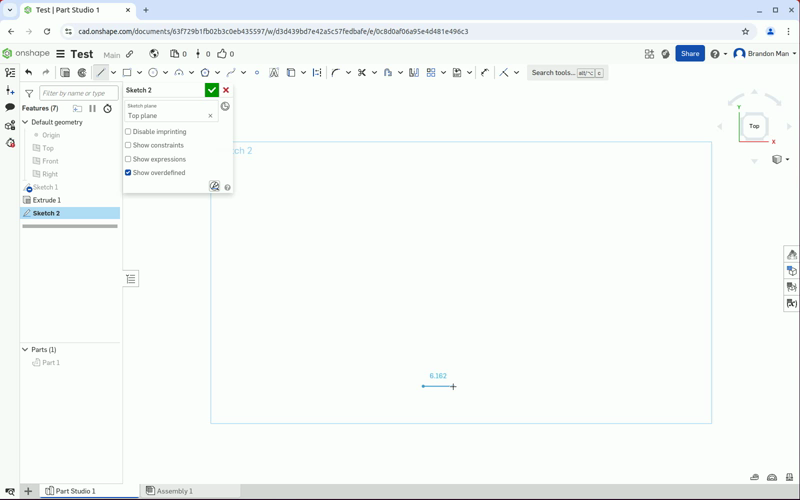
mouse_move(452, 395)
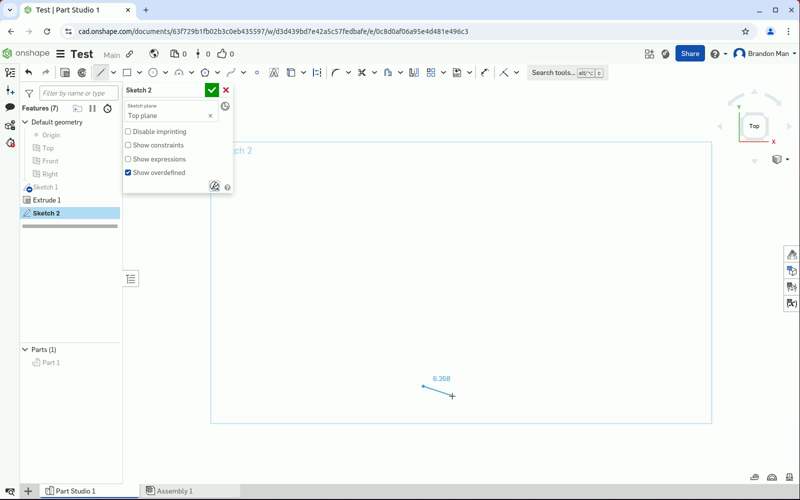
click(452, 395)
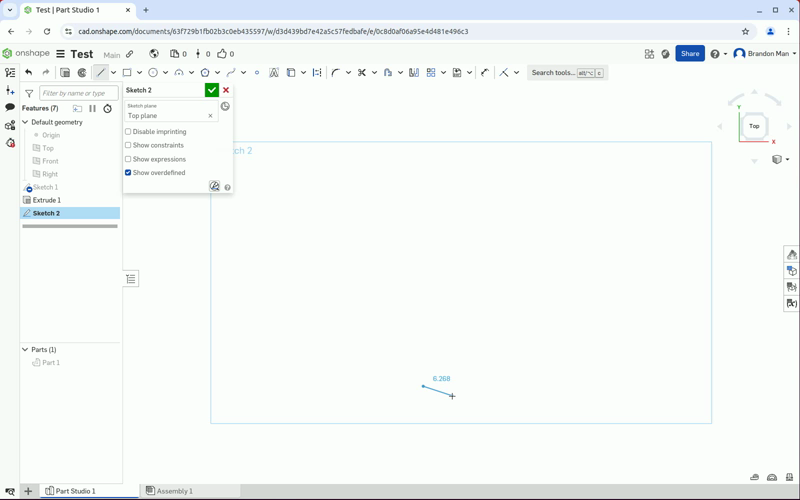
key_up(shift)
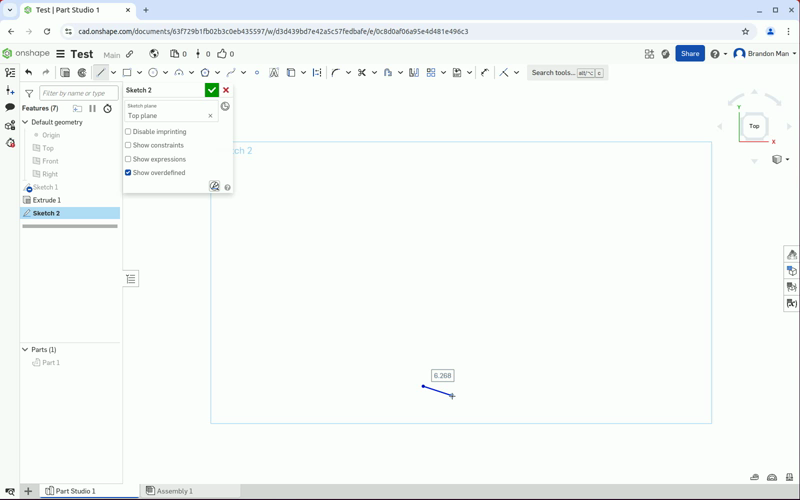
key_down(shift)
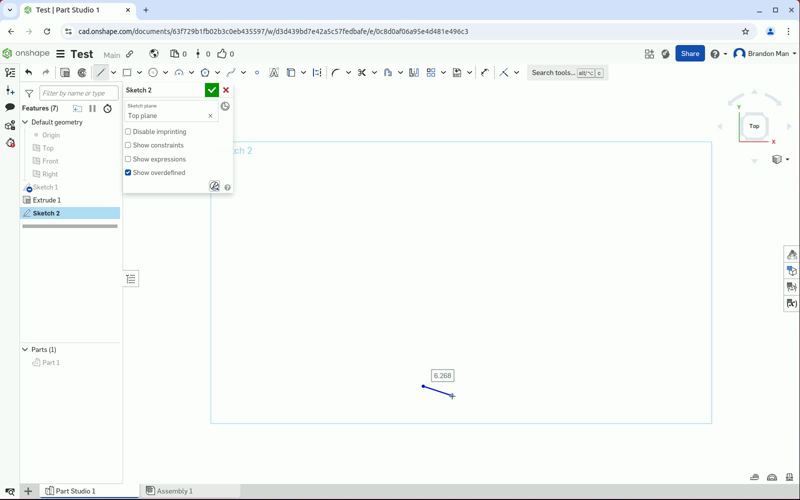
mouse_move(482, 395)
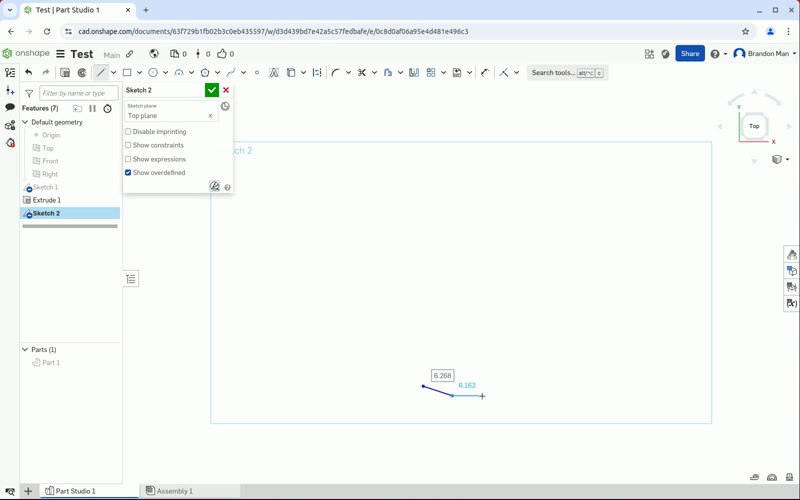
mouse_move(452, 394)
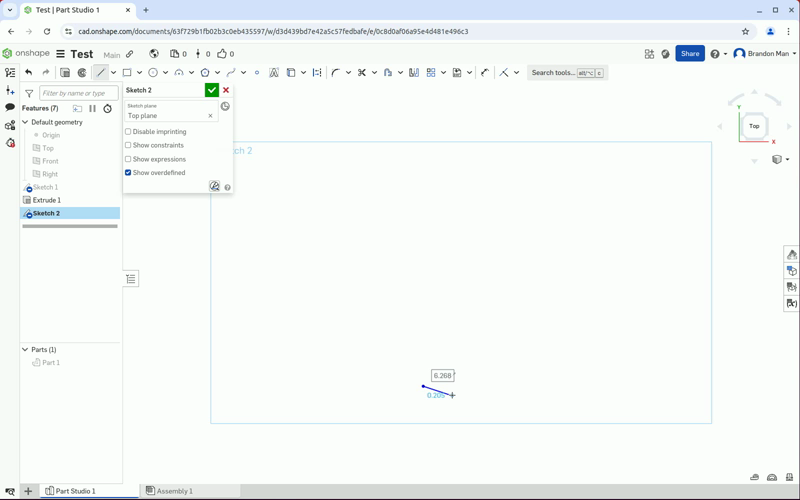
scroll(6)
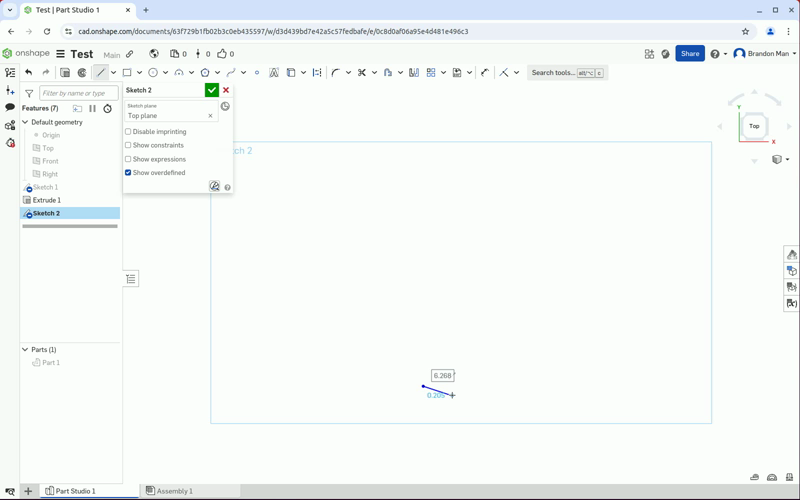
scroll(6)
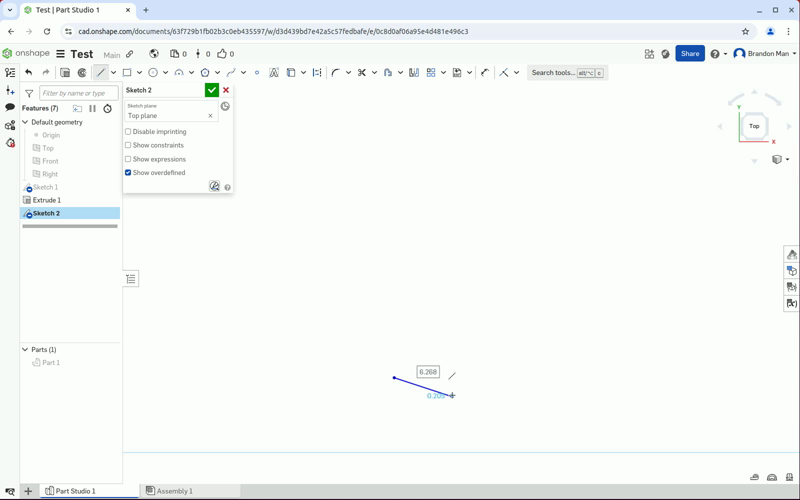
scroll(6)
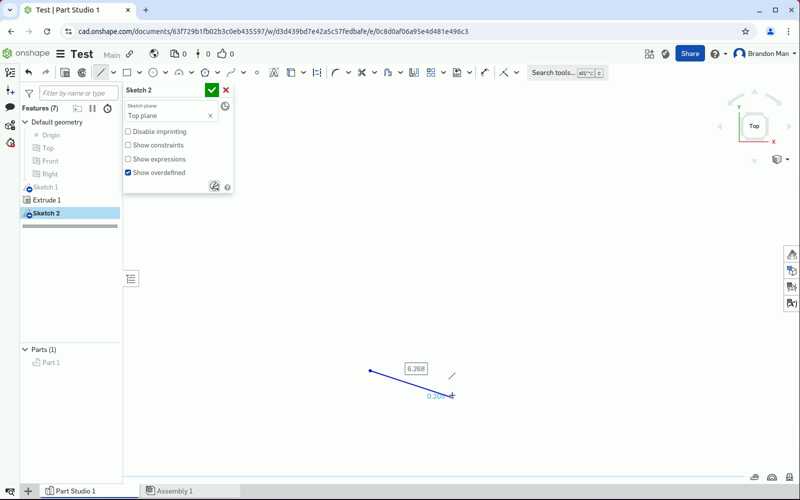
scroll(6)
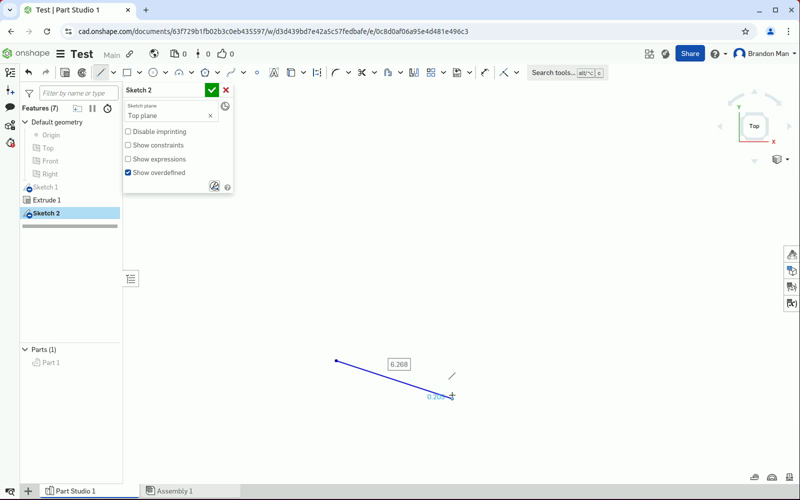
scroll(6)
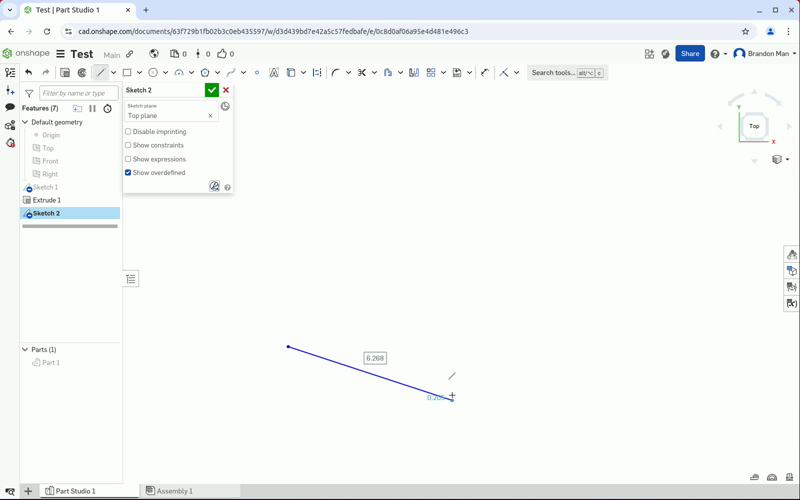
scroll(6)
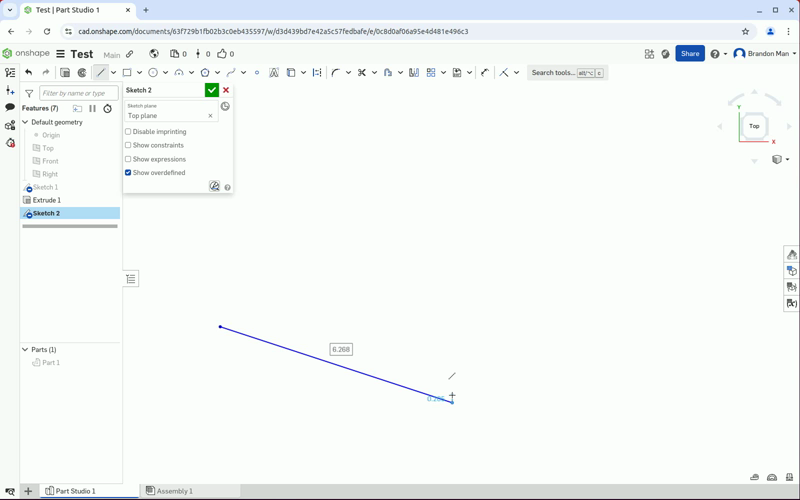
scroll(6)
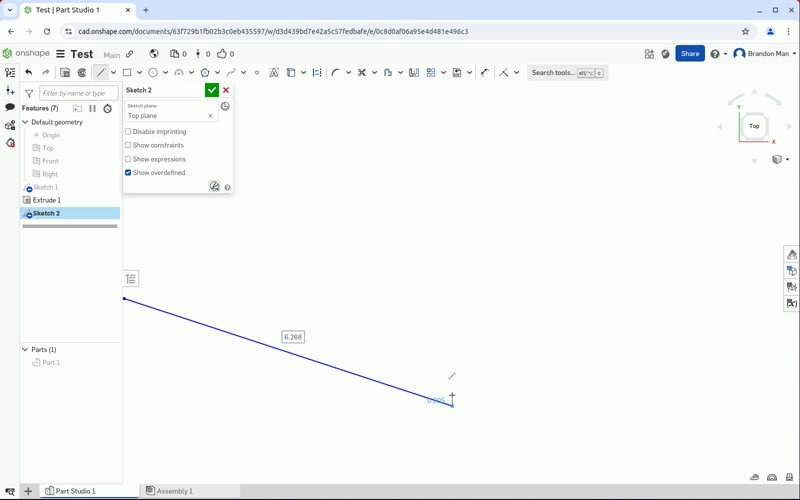
click(452, 394)
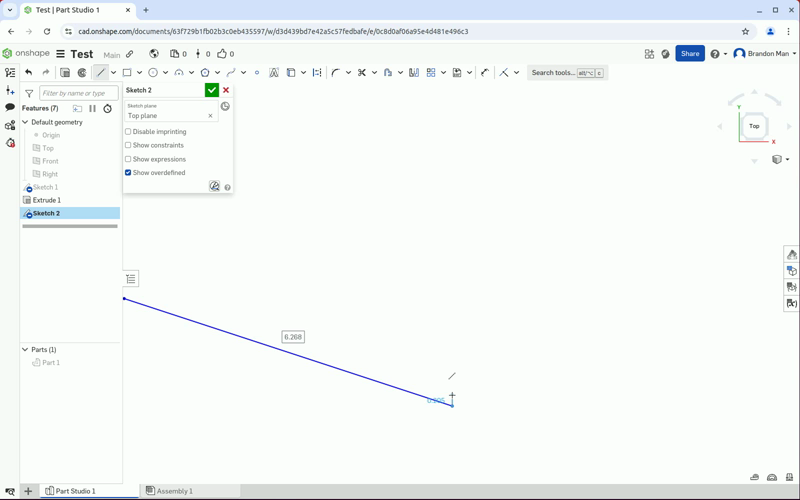
scroll(-6)
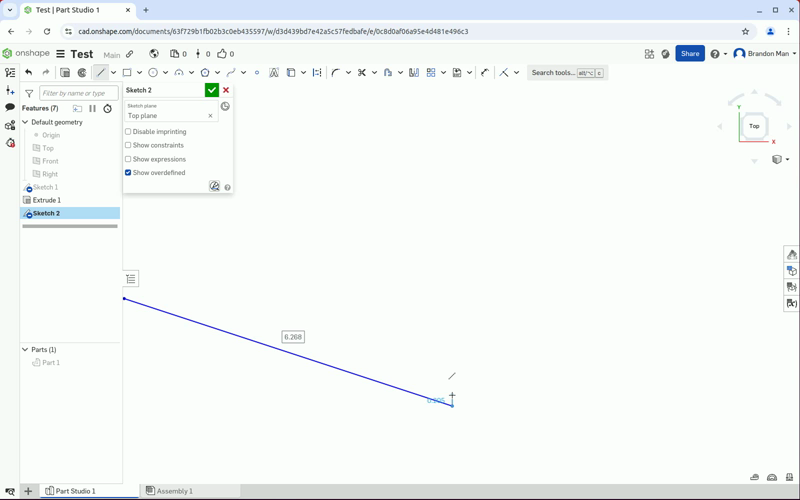
scroll(-6)
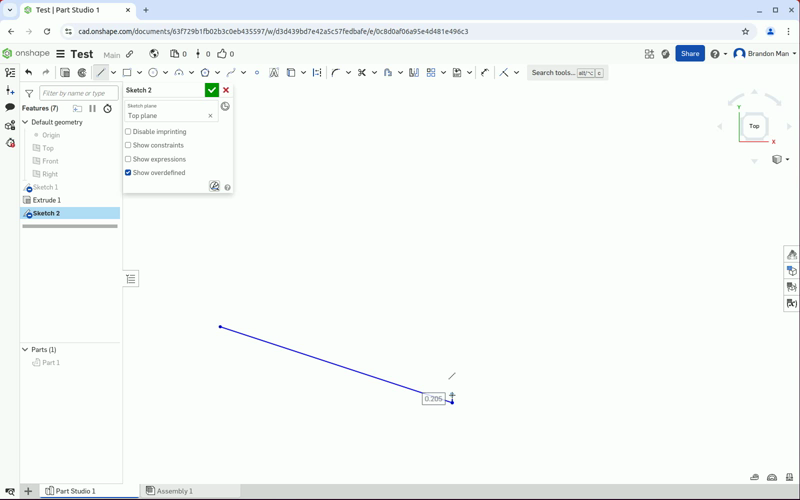
scroll(-6)
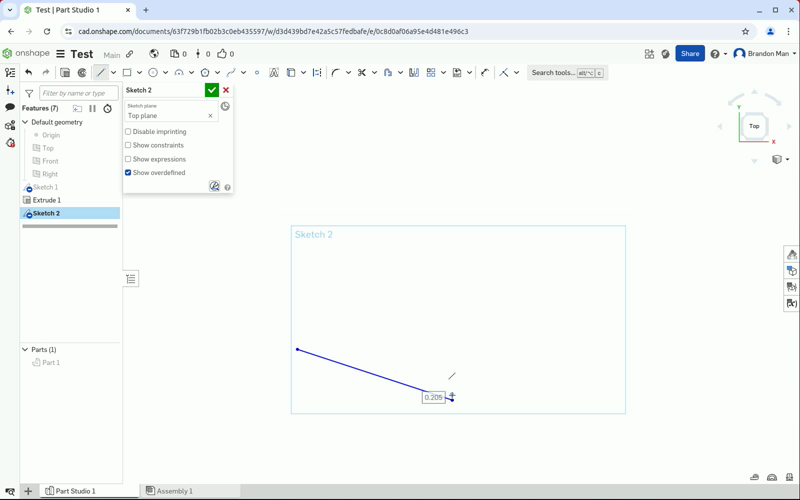
scroll(-6)
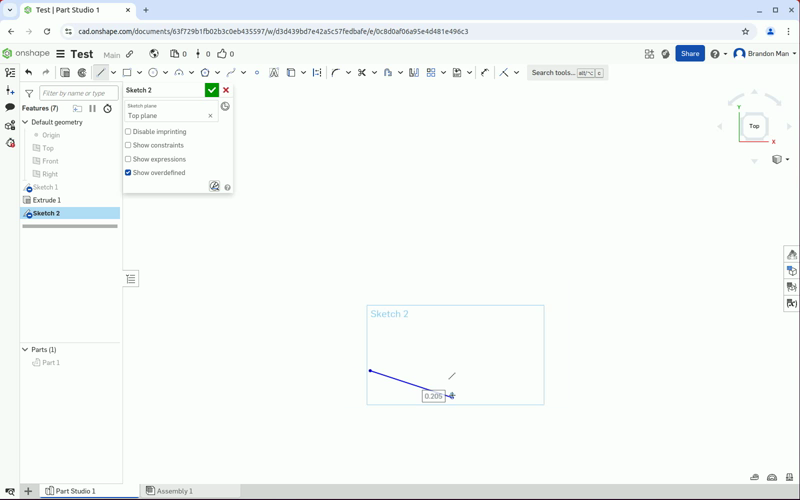
scroll(-6)
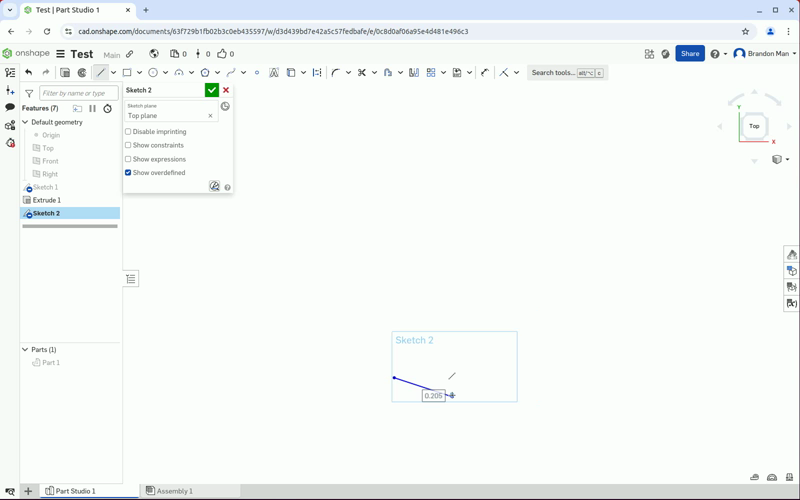
scroll(-6)
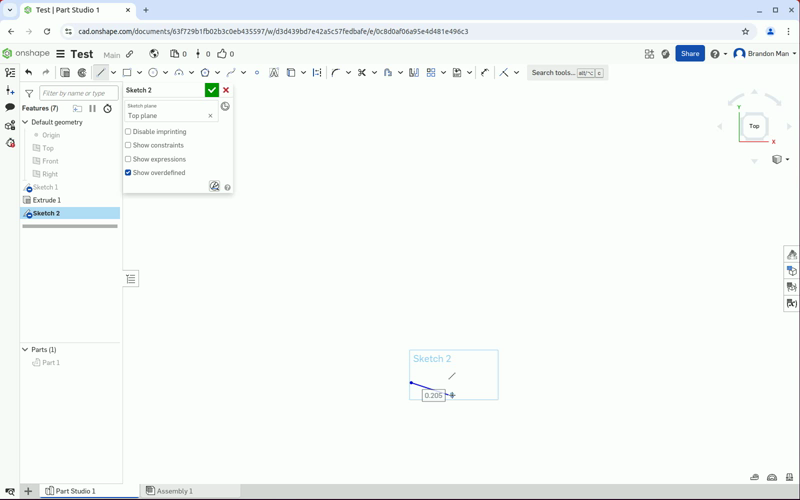
scroll(-6)
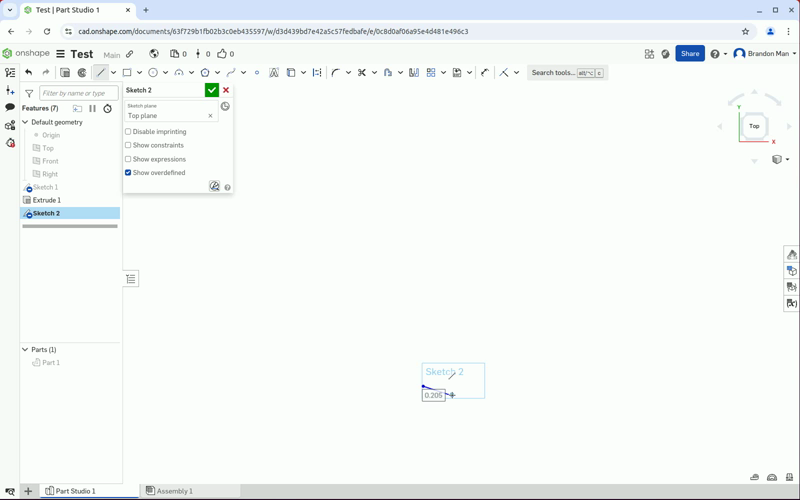
key_up(shift)
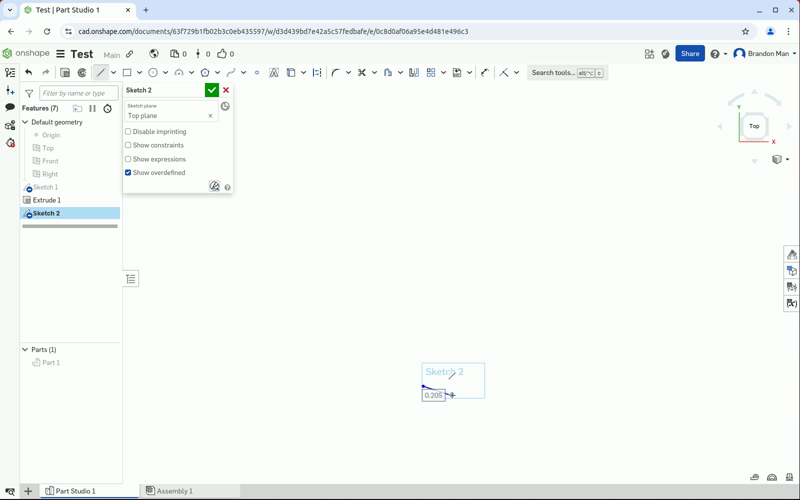
key_down(shift)
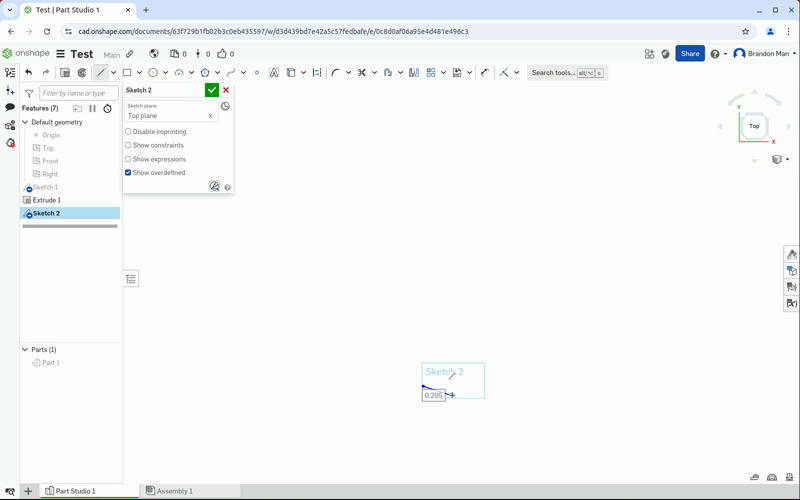
mouse_move(482, 394)
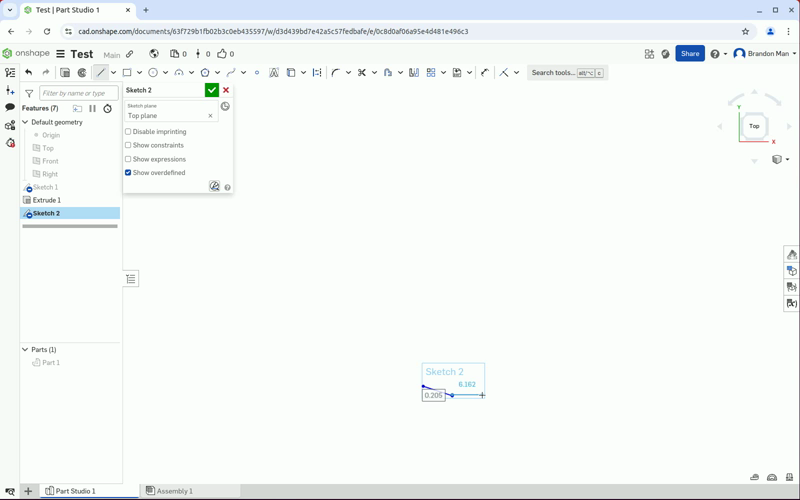
mouse_move(423, 385)
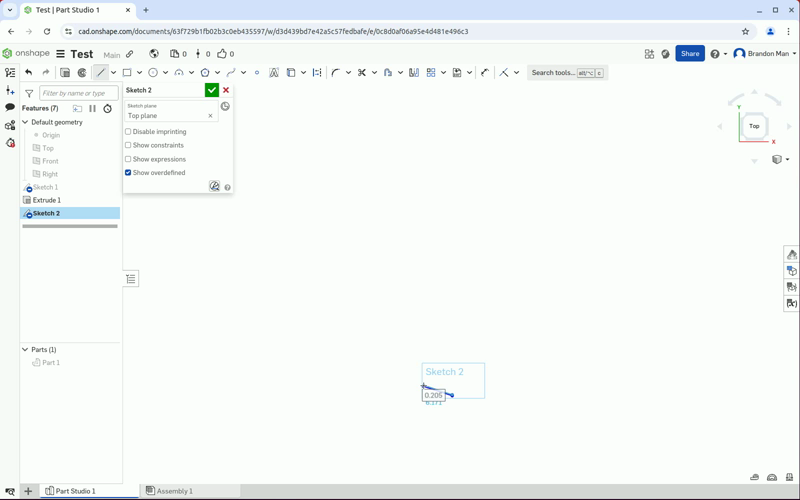
scroll(6)
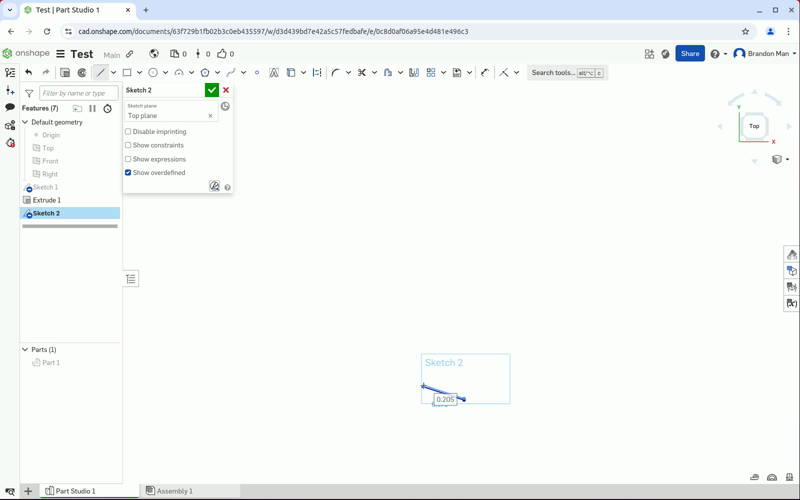
scroll(6)
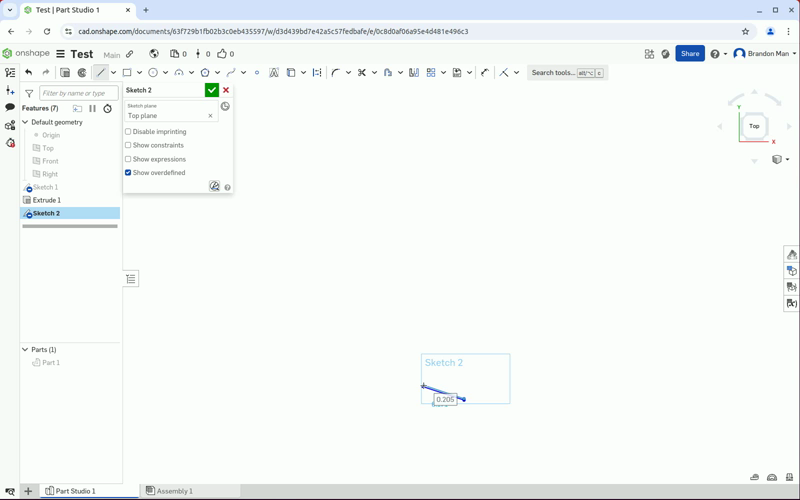
scroll(6)
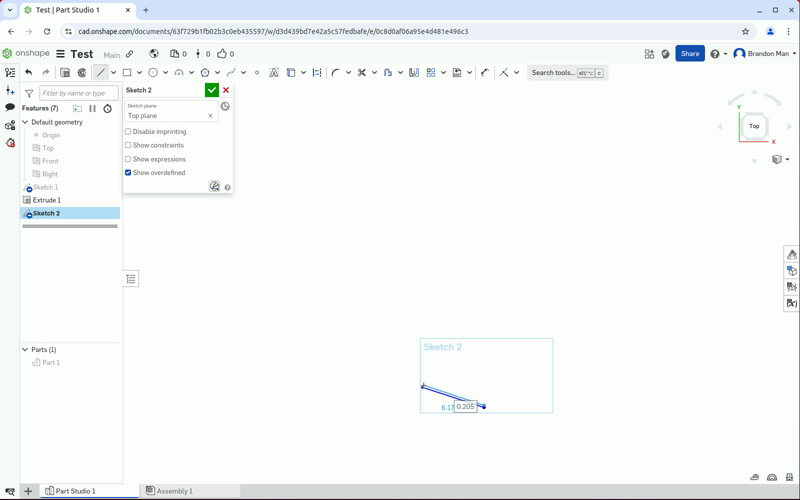
scroll(6)
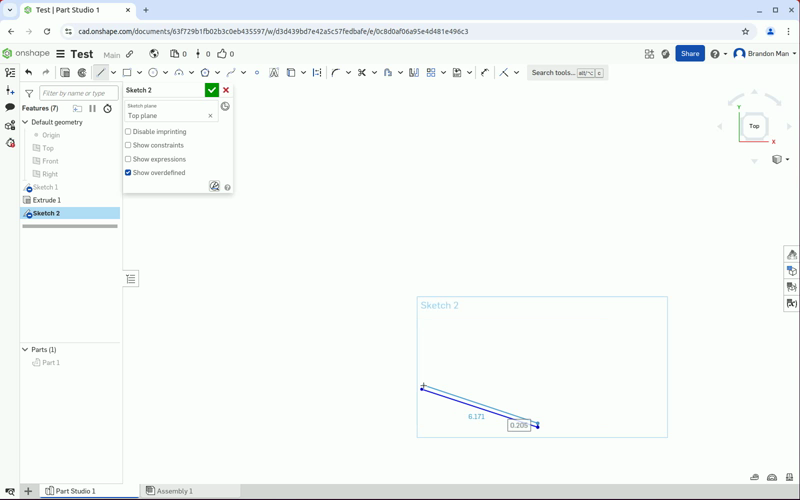
scroll(6)
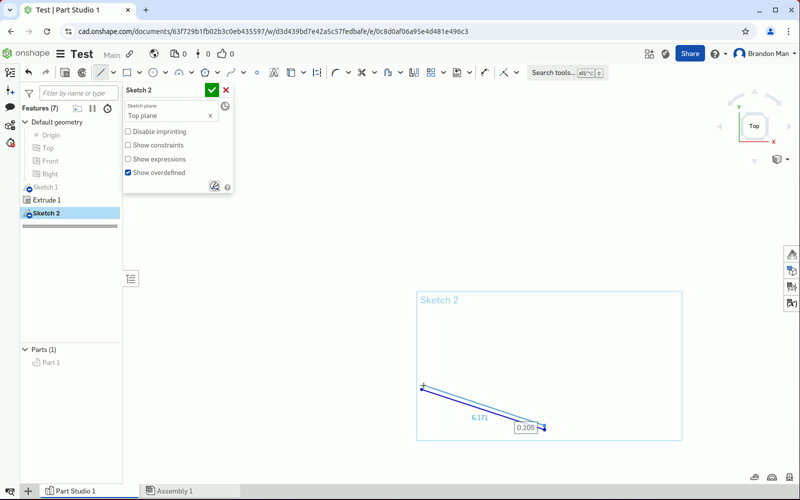
scroll(6)
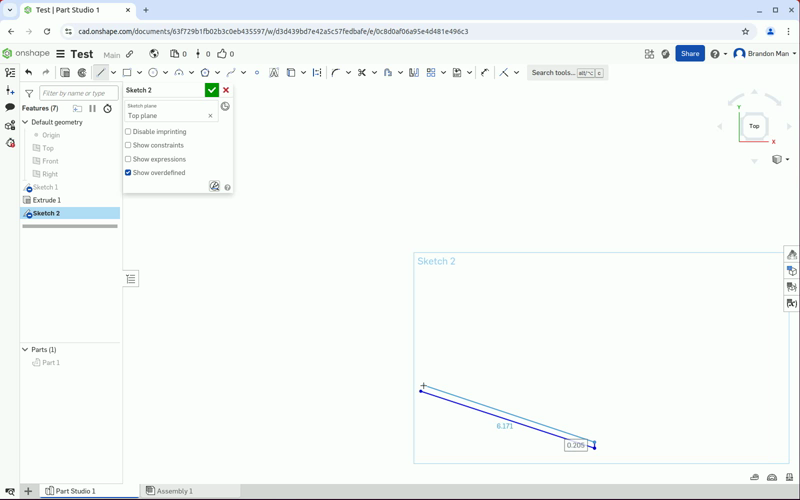
scroll(6)
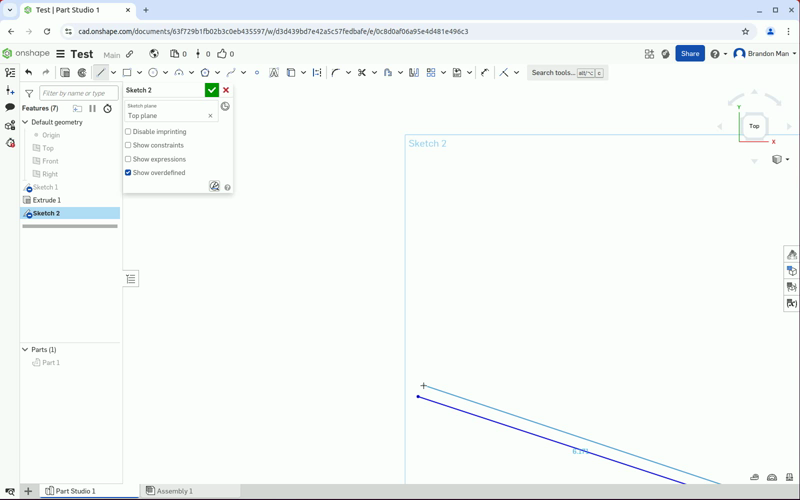
click(423, 385)
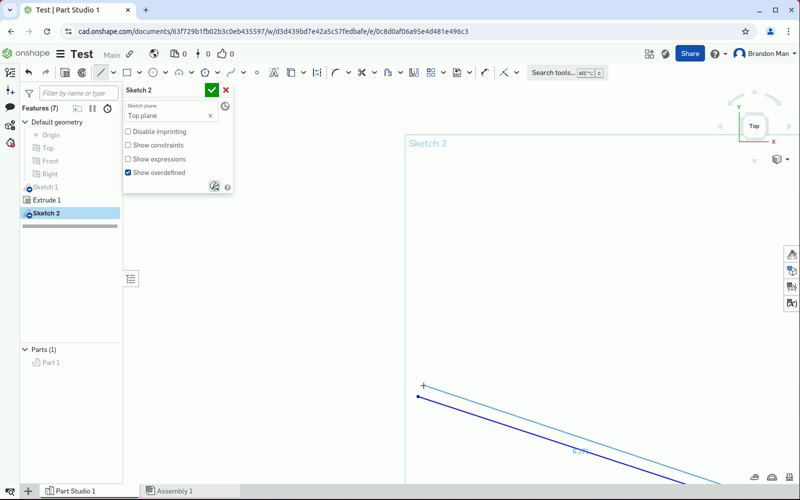
scroll(-6)
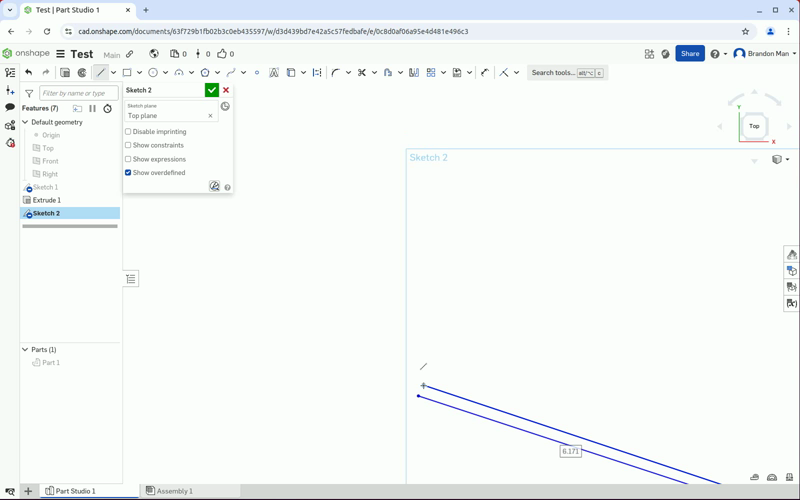
scroll(-6)
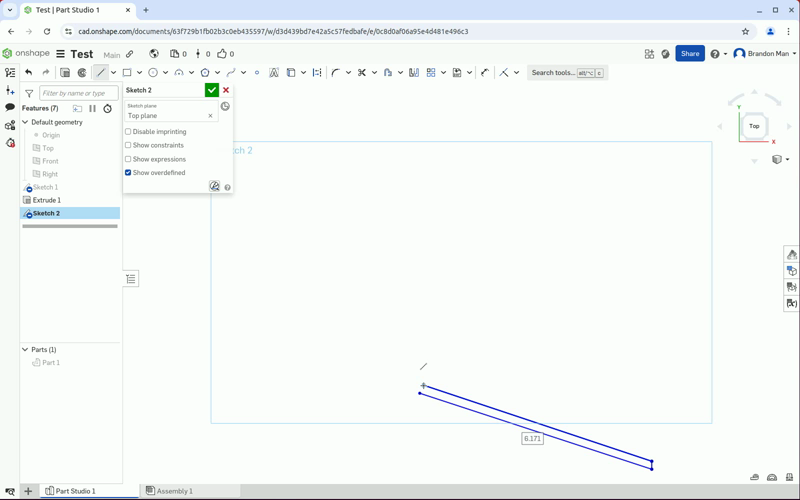
scroll(-6)
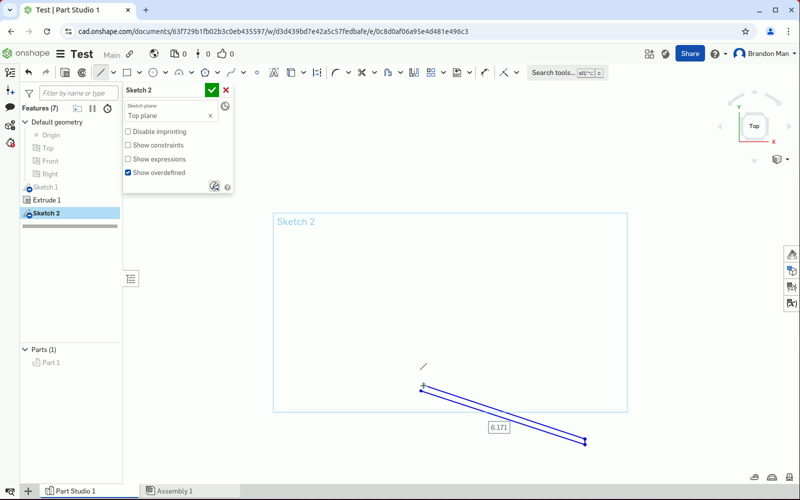
scroll(-6)
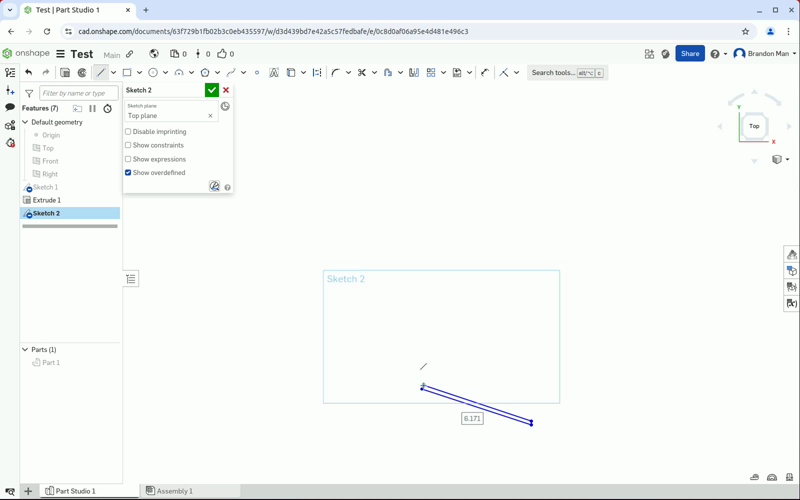
scroll(-6)
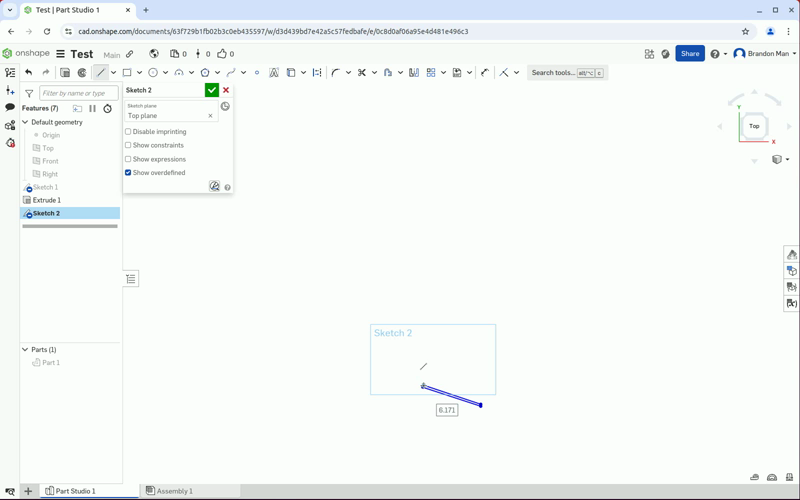
scroll(-6)
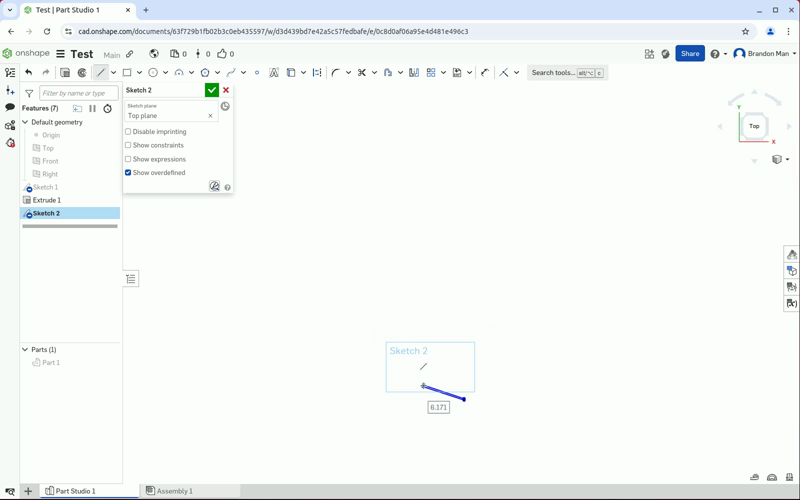
scroll(-6)
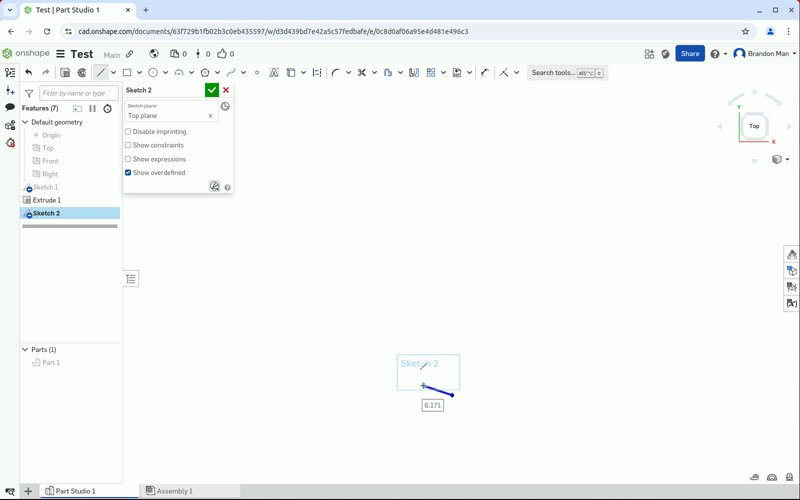
key_up(shift)
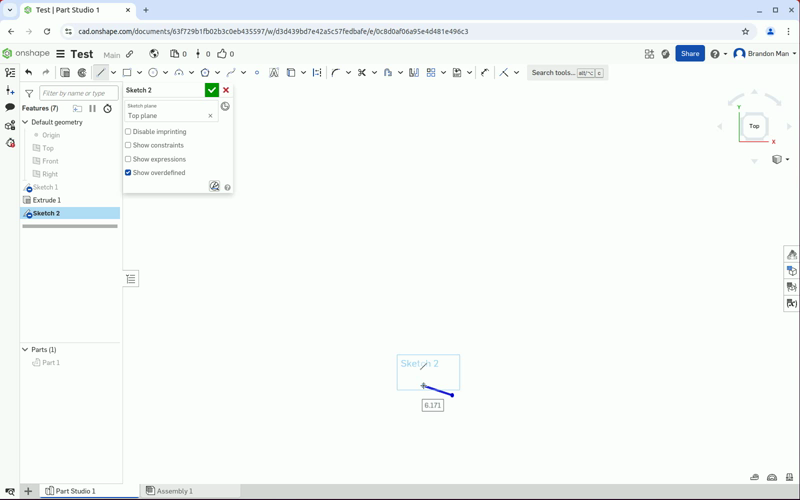
mouse_move(453, 385)
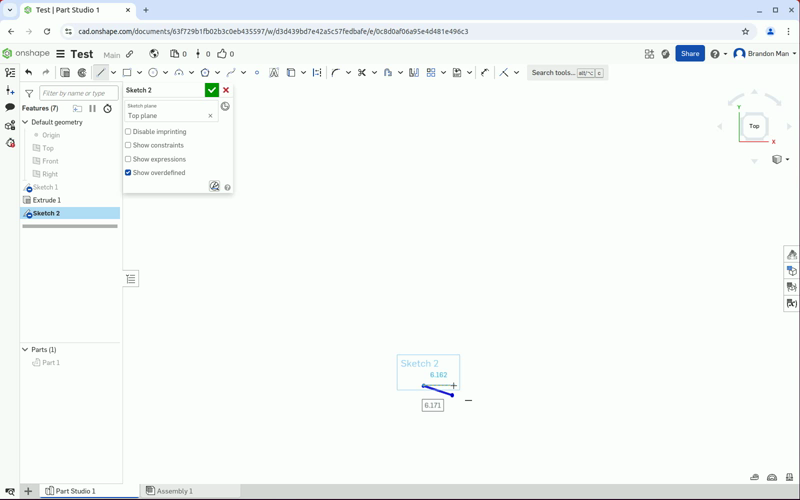
key_down(shift)
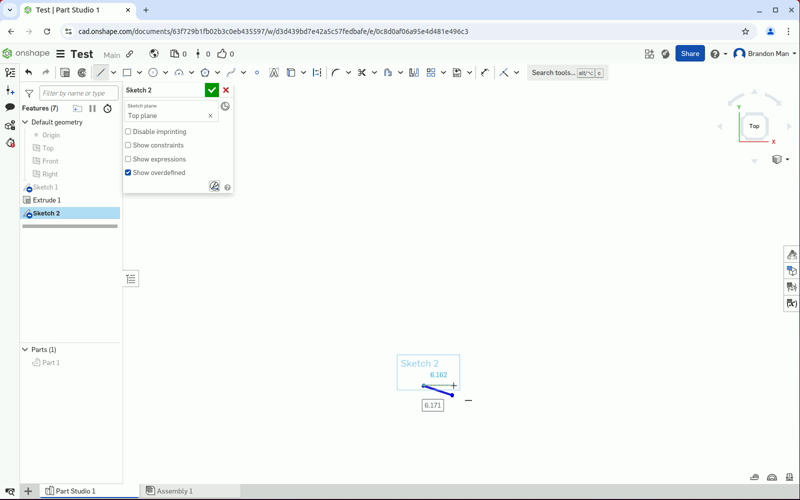
mouse_move(423, 386)
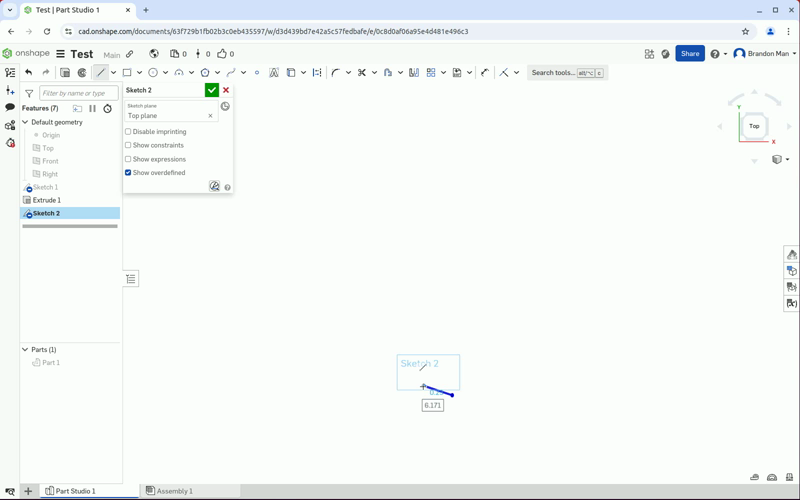
scroll(6)
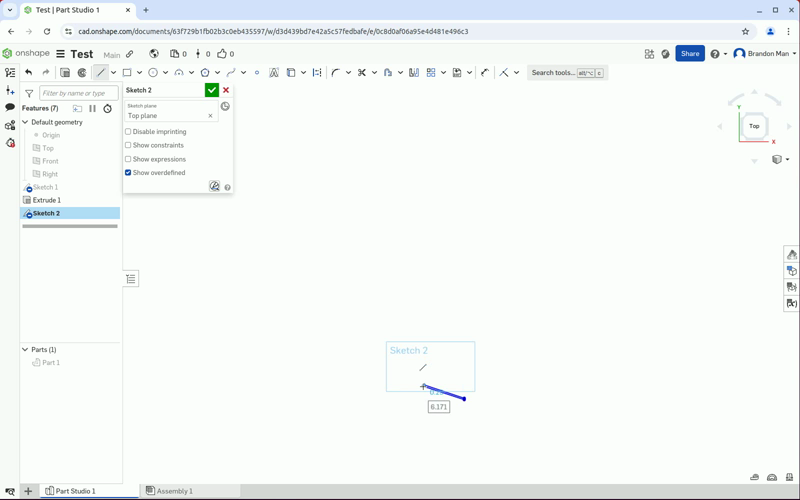
scroll(6)
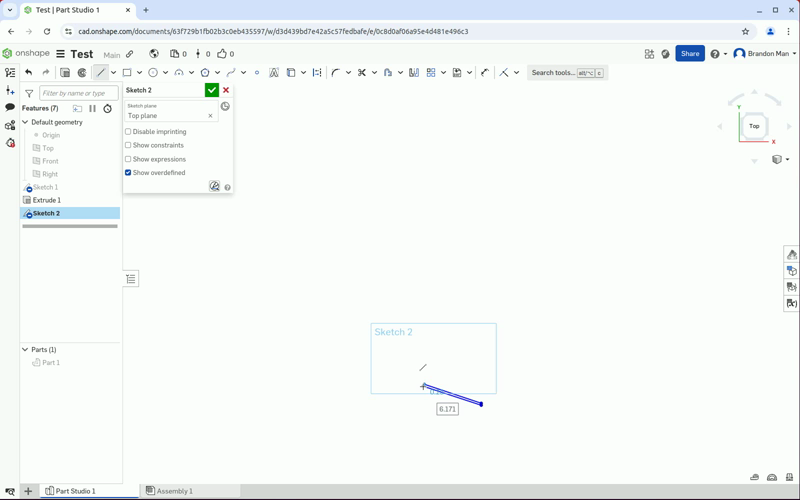
scroll(6)
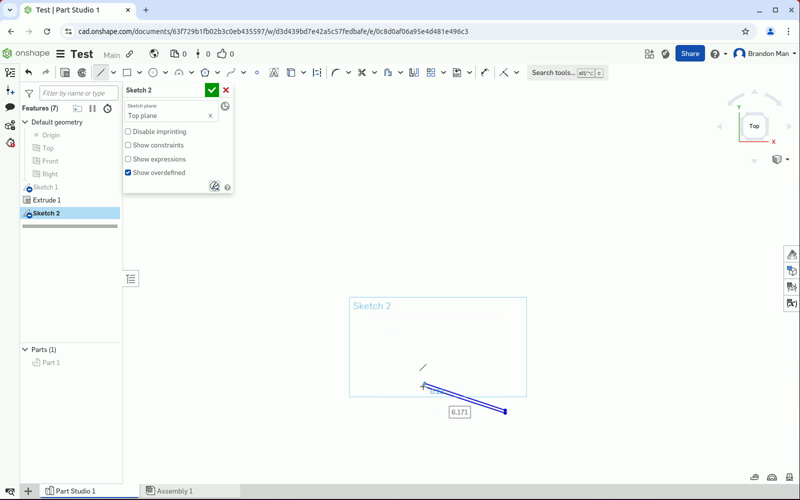
scroll(6)
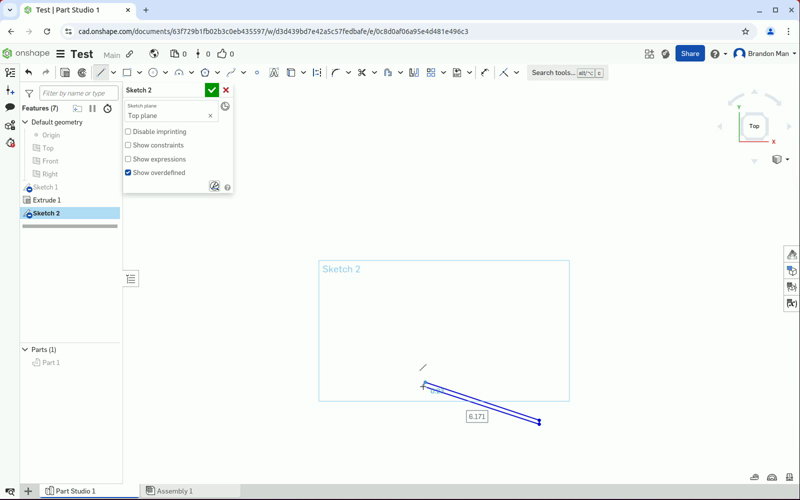
scroll(6)
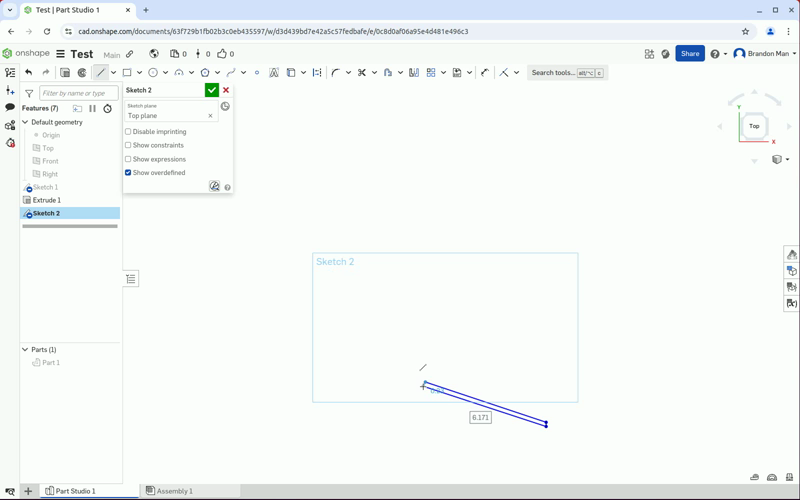
scroll(6)
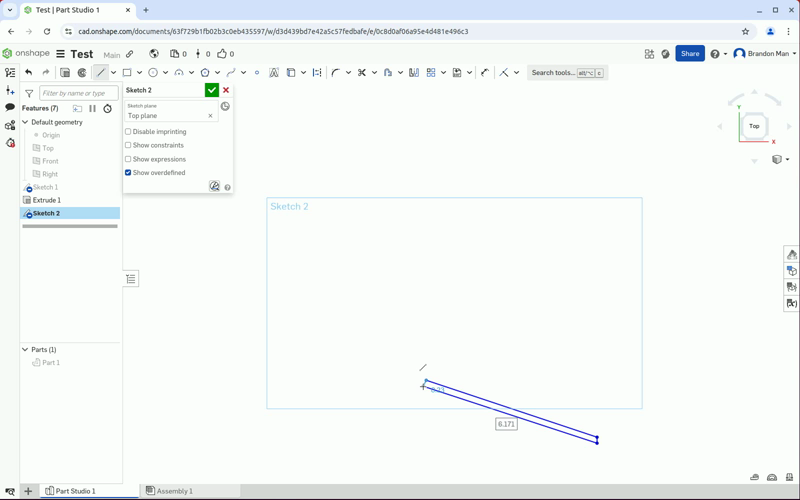
scroll(6)
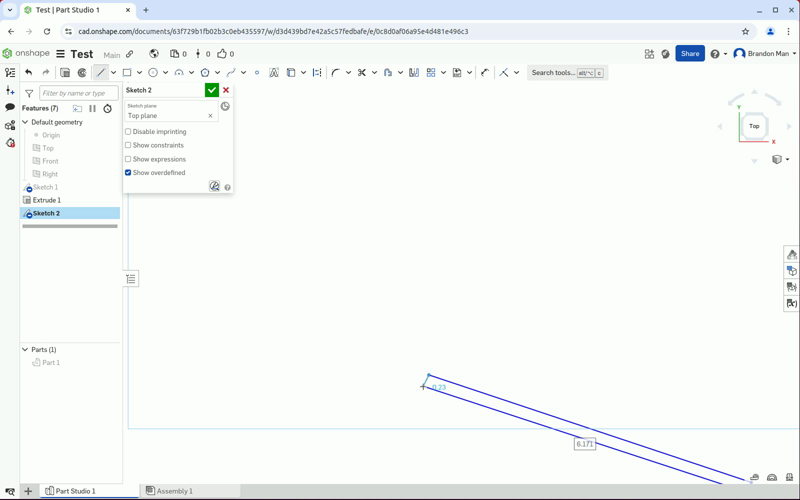
key_up(shift)
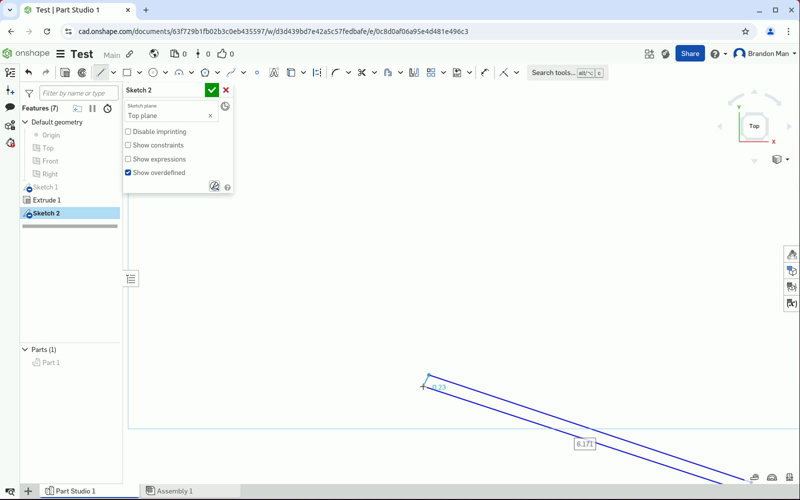
click(423, 386)
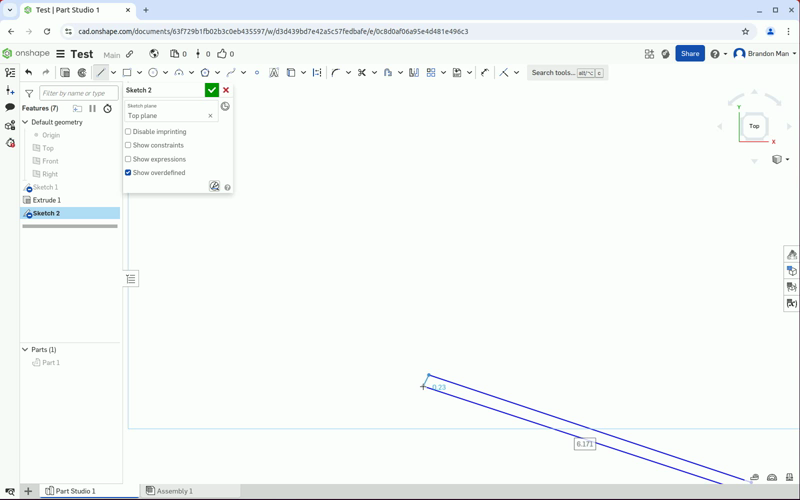
scroll(-6)
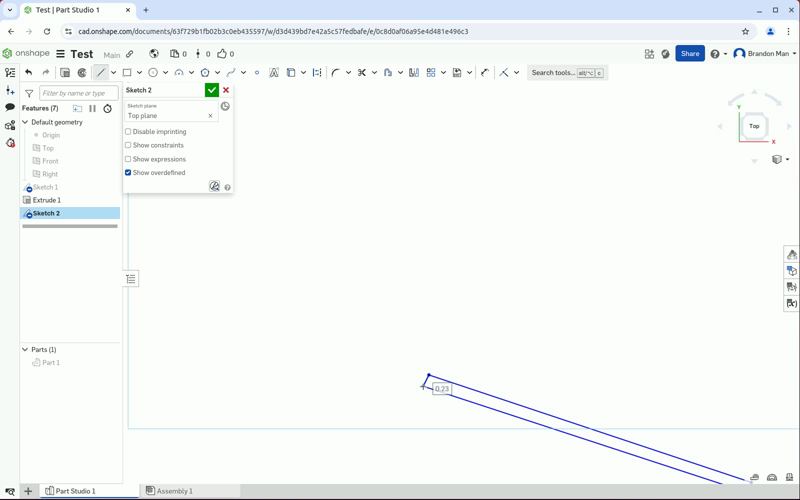
scroll(-6)
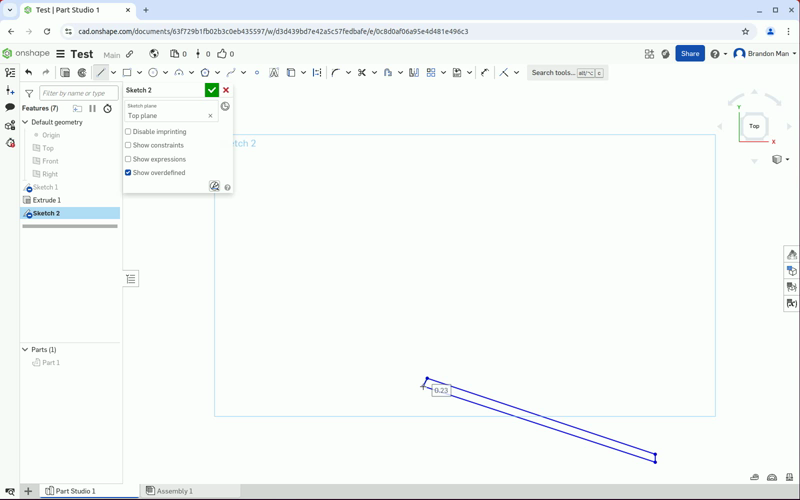
scroll(-6)
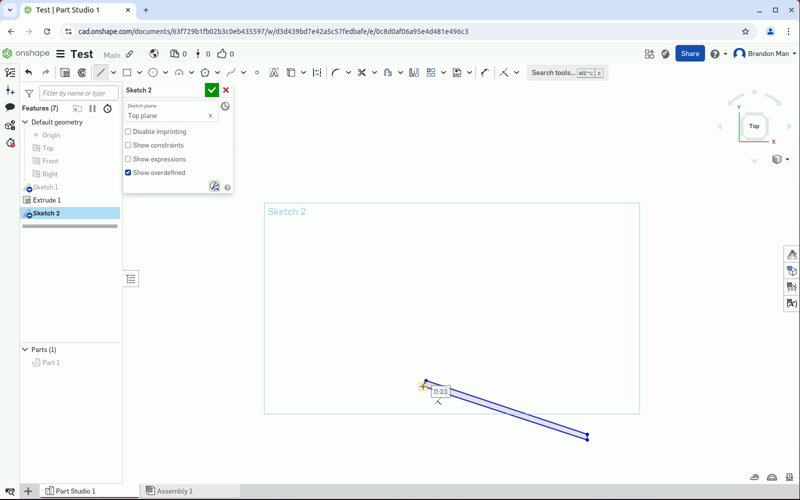
scroll(-6)
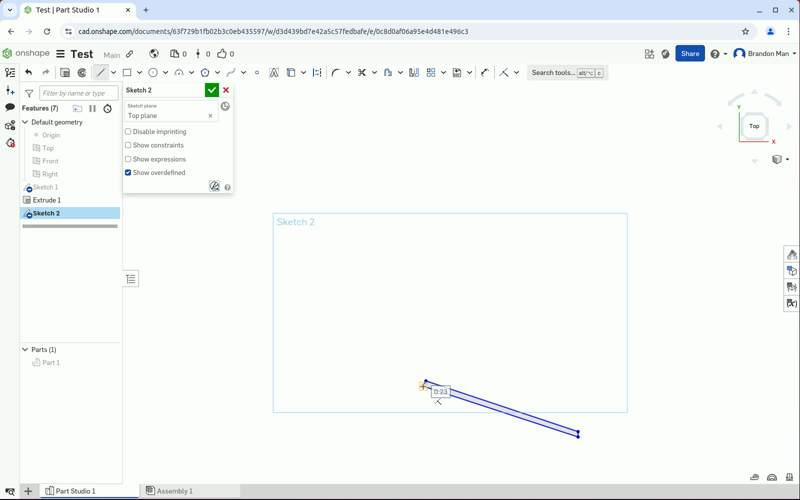
scroll(-6)
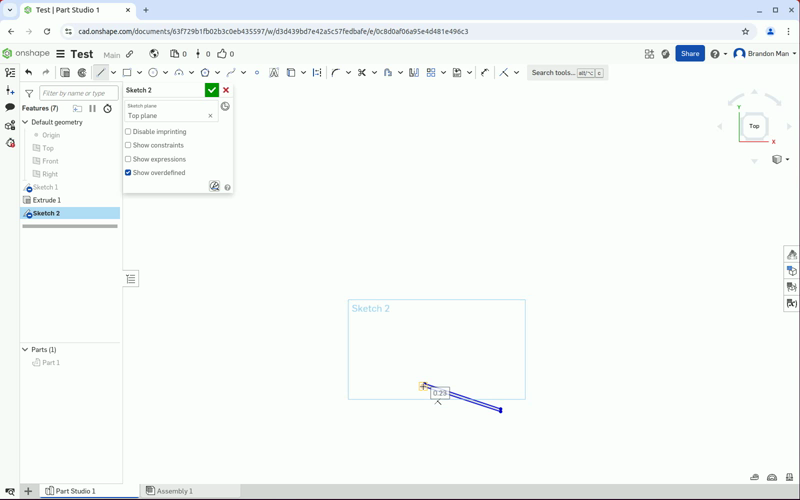
scroll(-6)
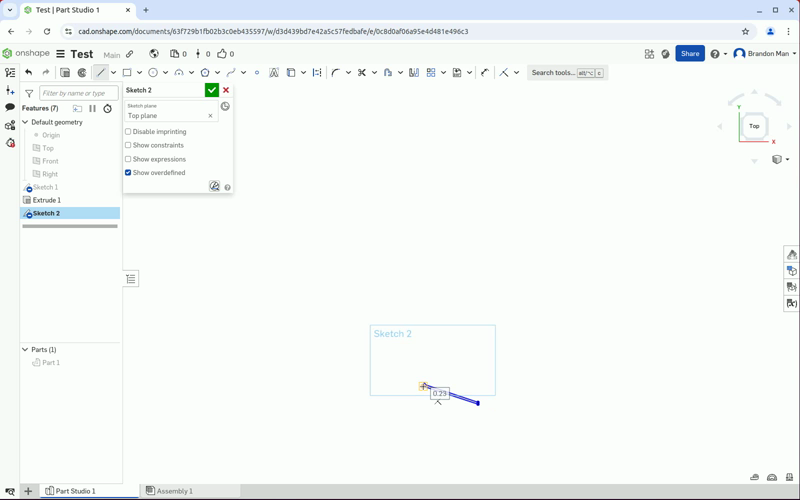
scroll(-6)
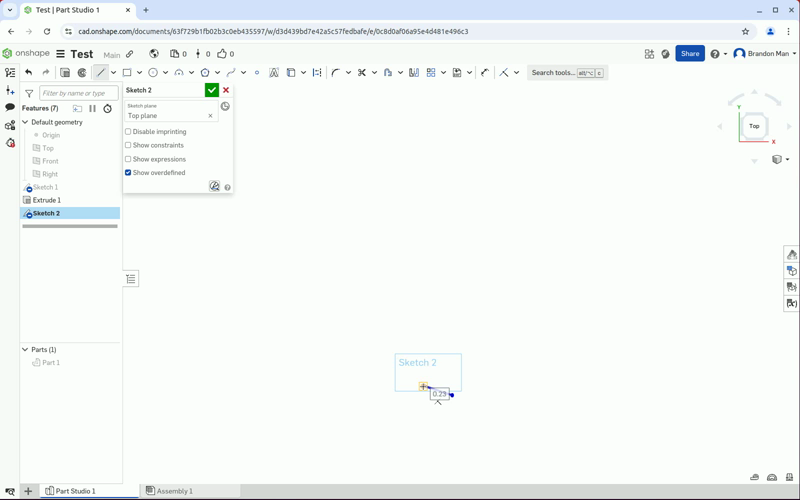
key(esc)
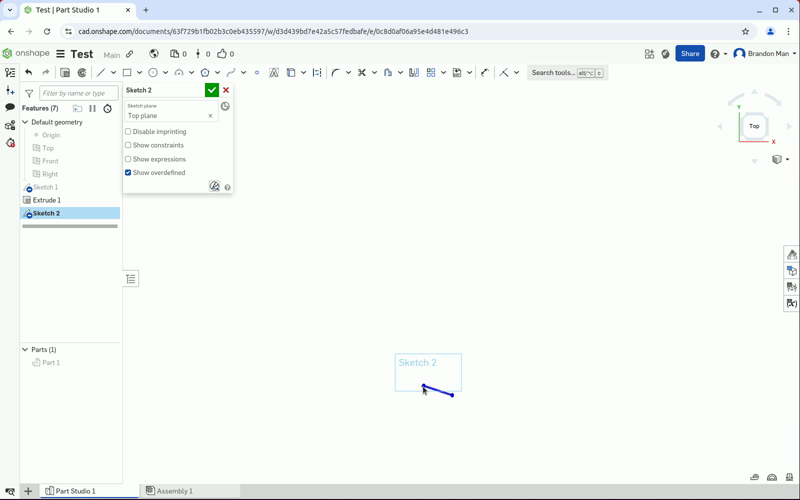
mouse_move(441, 392)
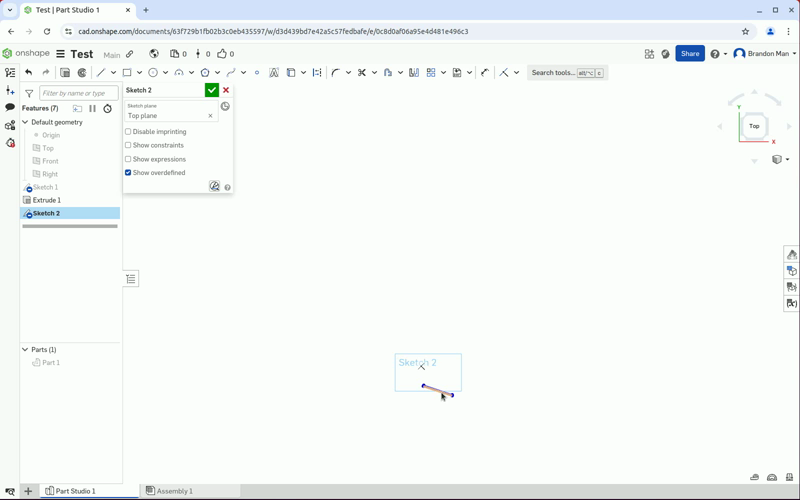
scroll(6)
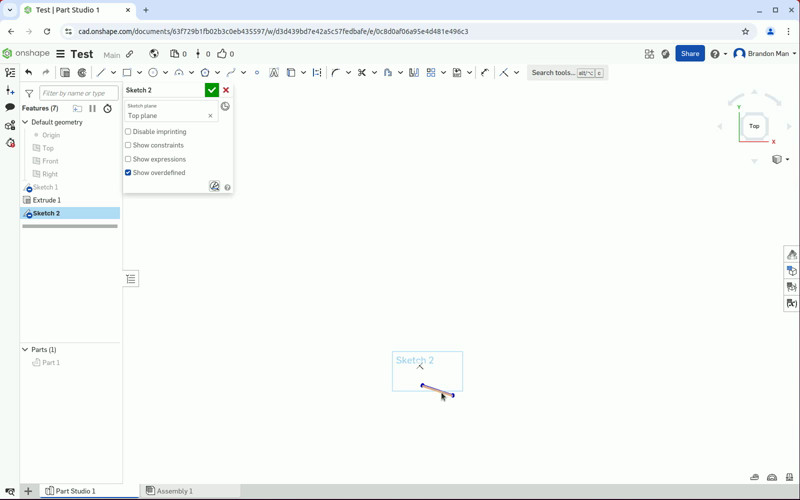
scroll(6)
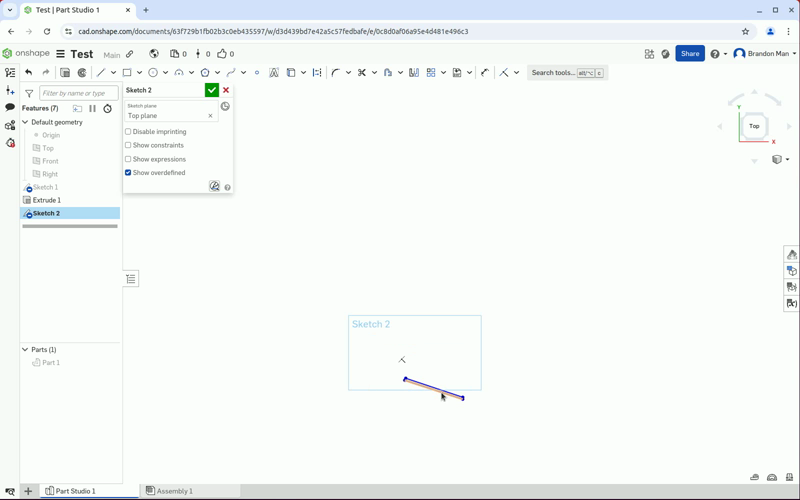
scroll(6)
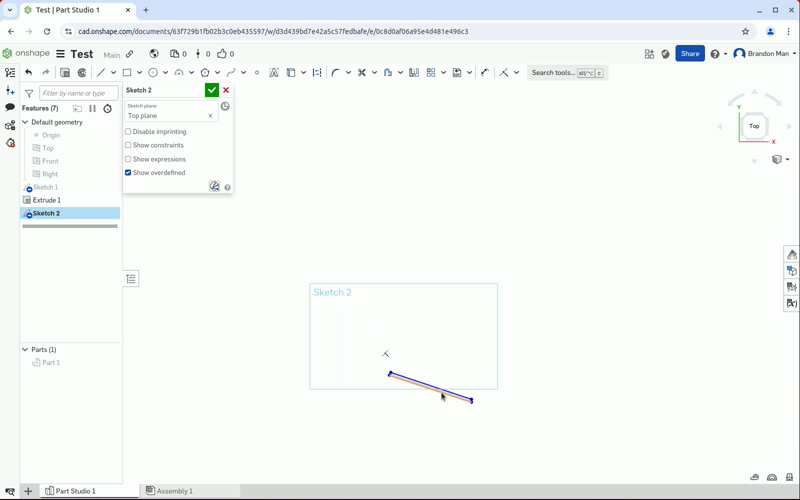
scroll(6)
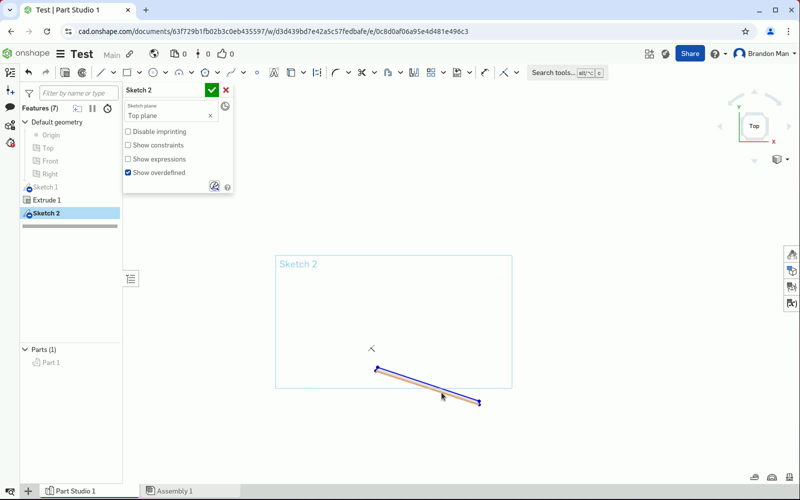
scroll(6)
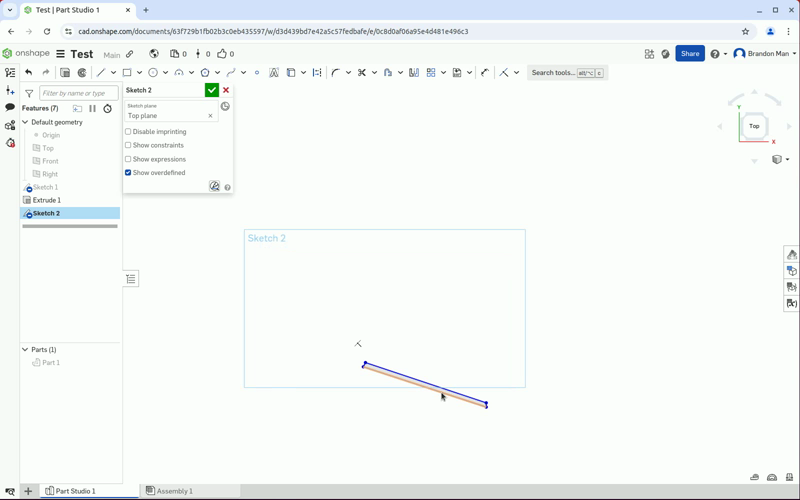
scroll(6)
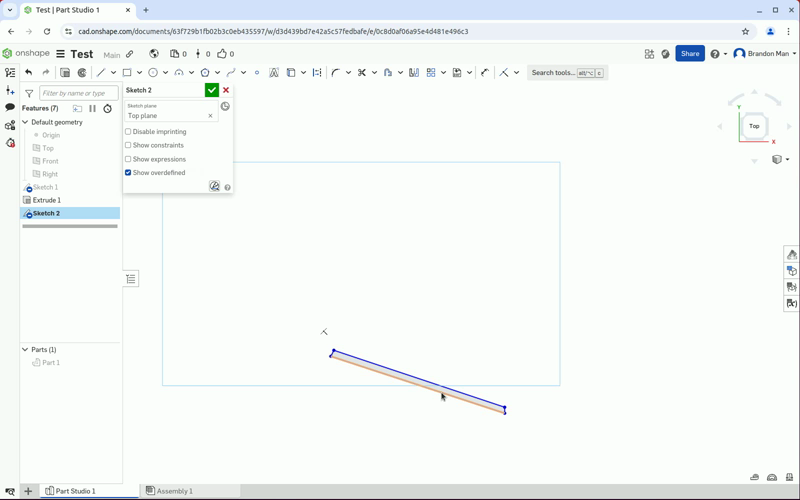
scroll(6)
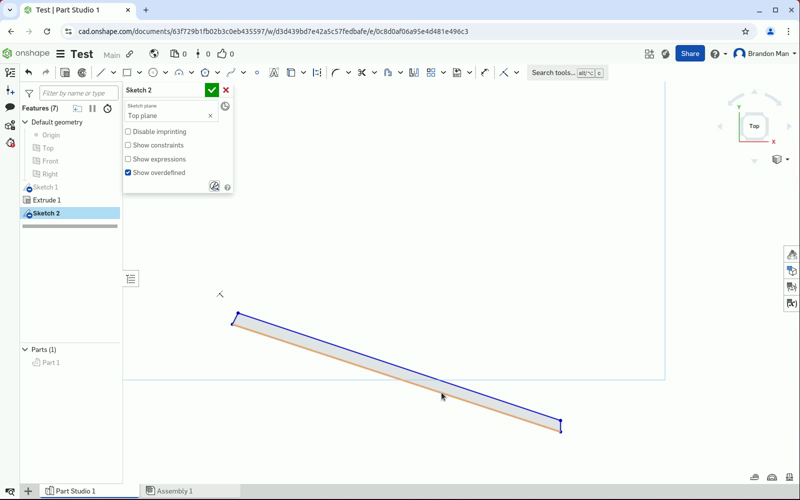
click(441, 392)
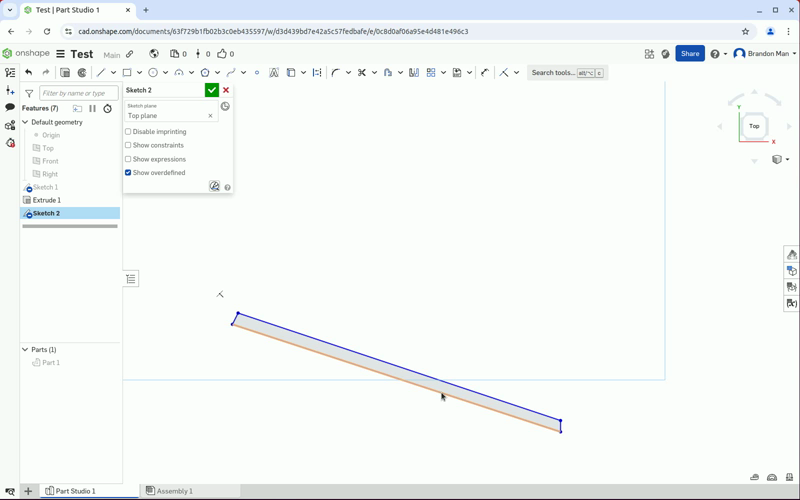
scroll(-6)
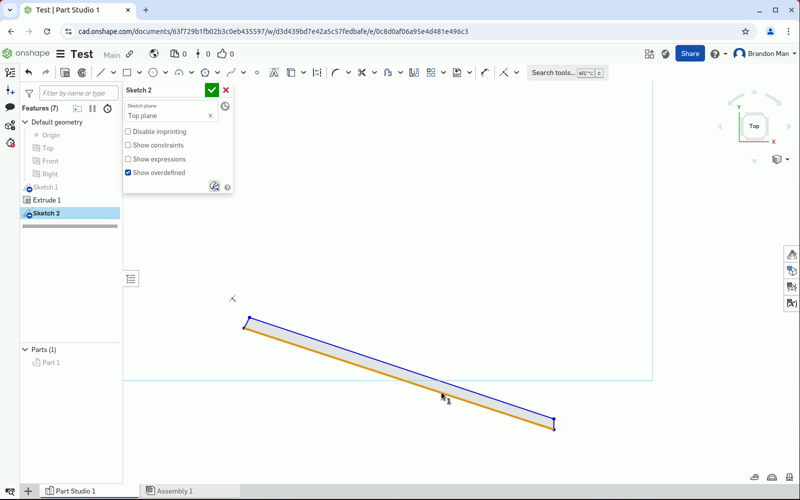
scroll(-6)
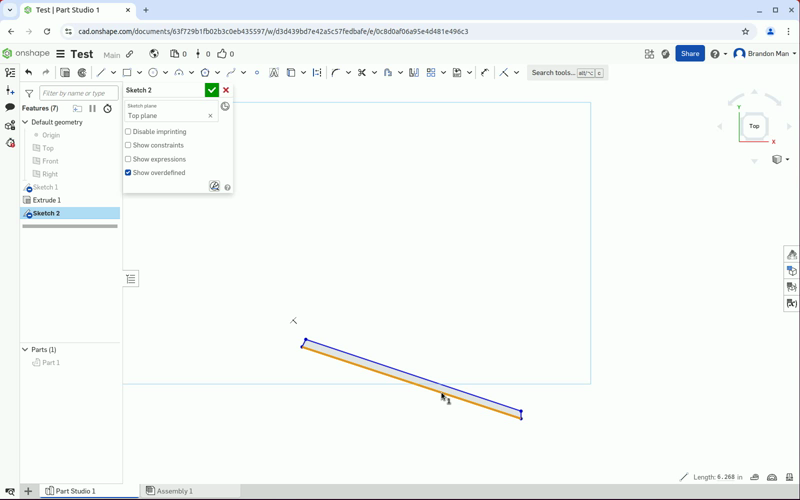
scroll(-6)
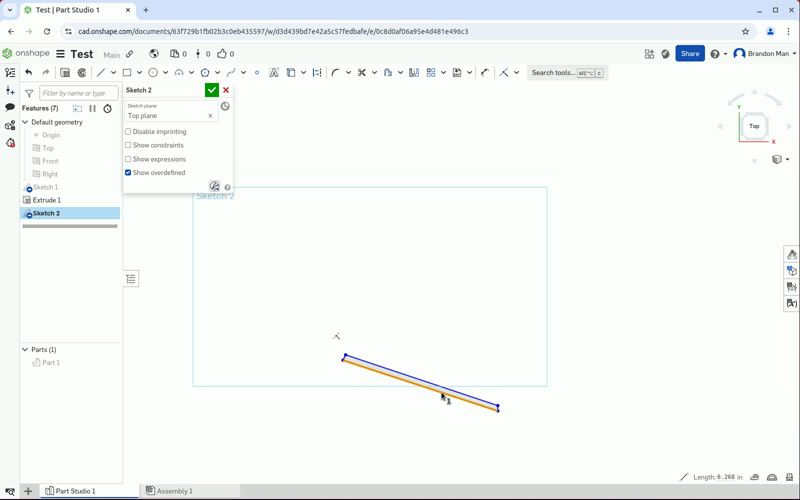
scroll(-6)
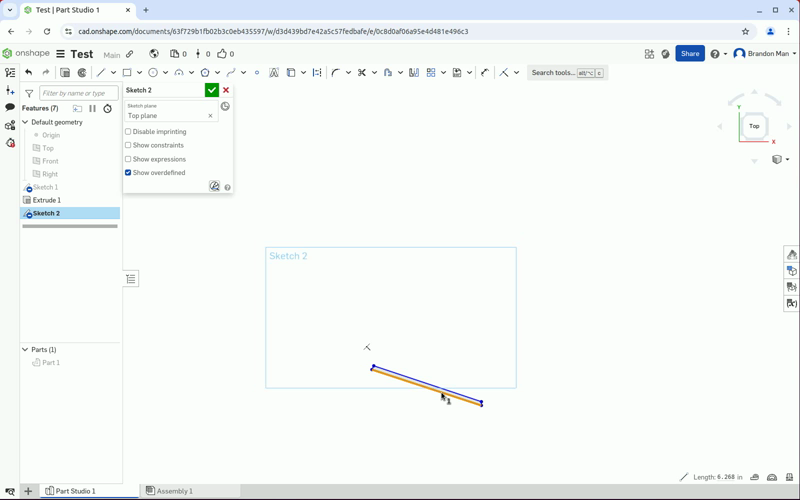
scroll(-6)
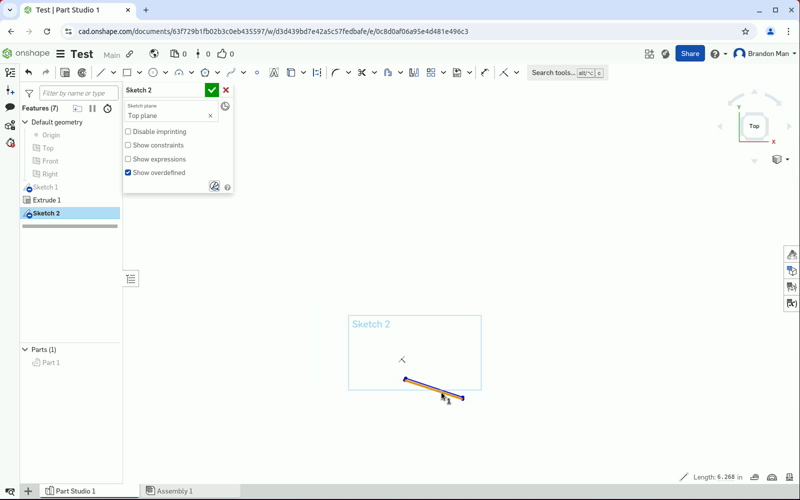
scroll(-6)
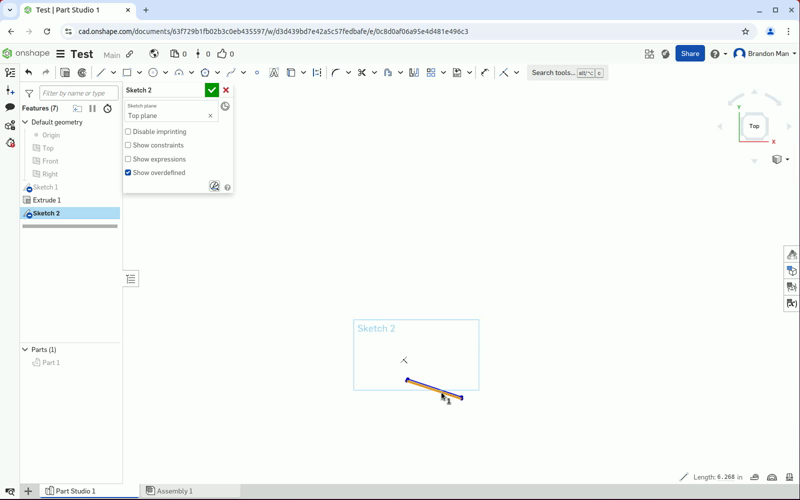
scroll(-6)
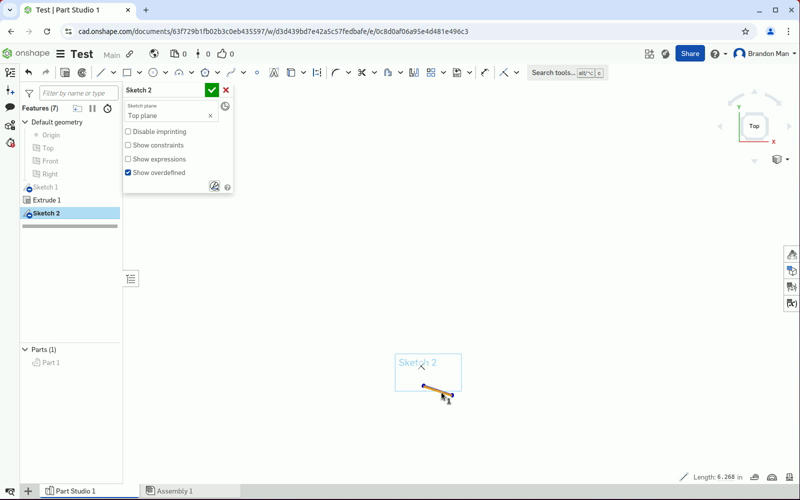
mouse_move(73, 352)
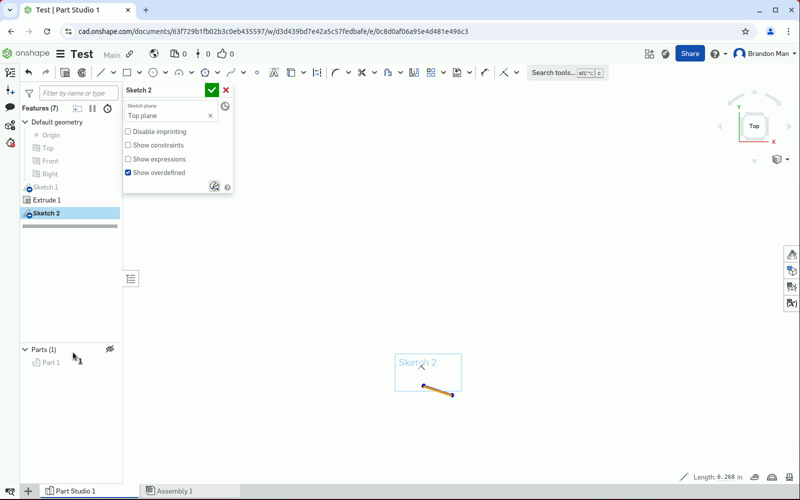
key(shift+y)
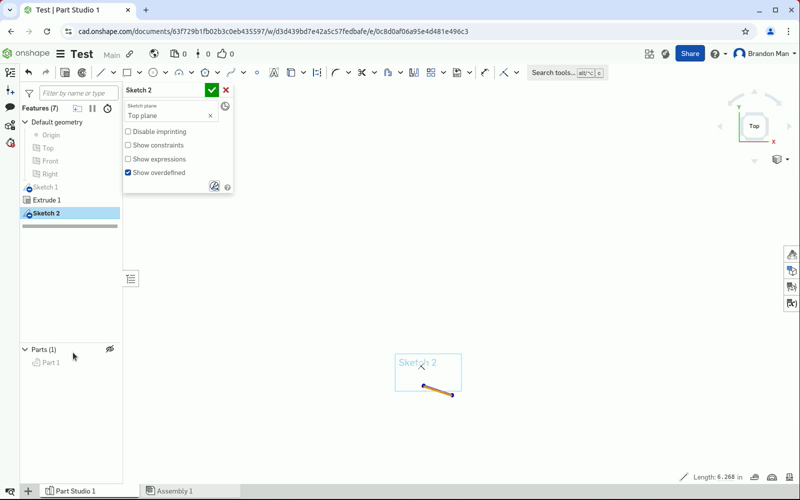
key(shift+e)
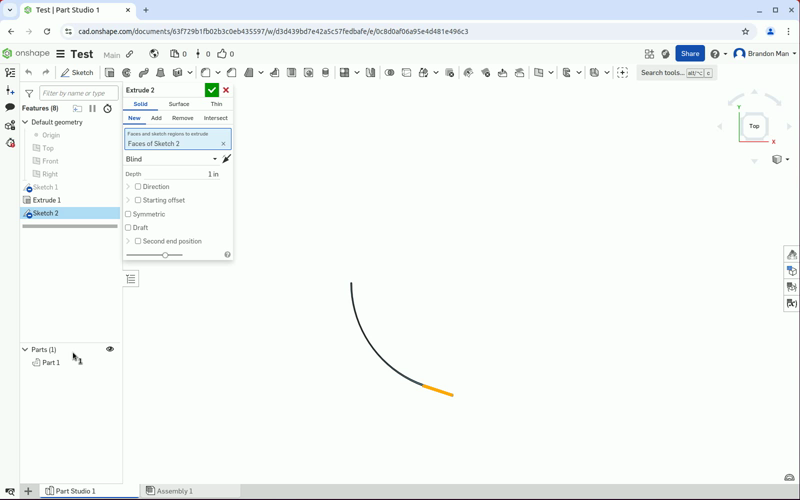
mouse_move(143, 106)
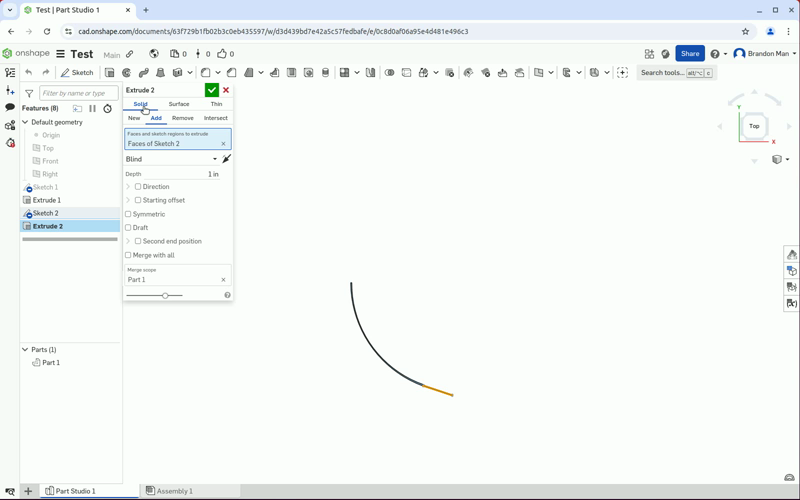
click(143, 106)
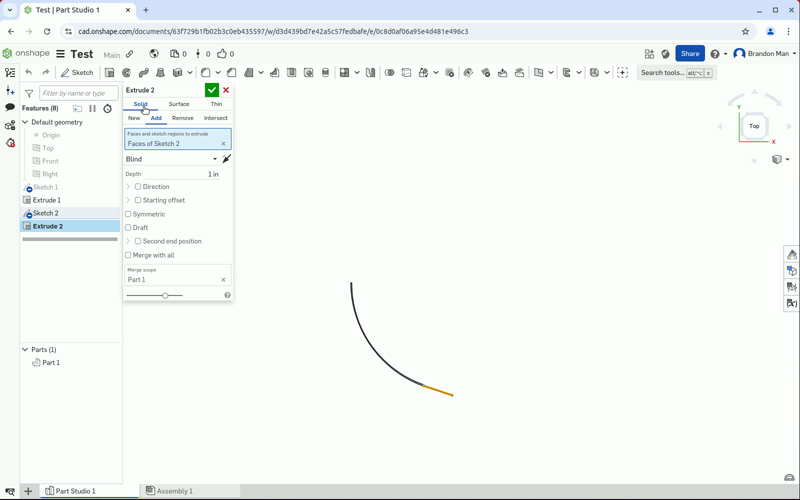
mouse_move(137, 120)
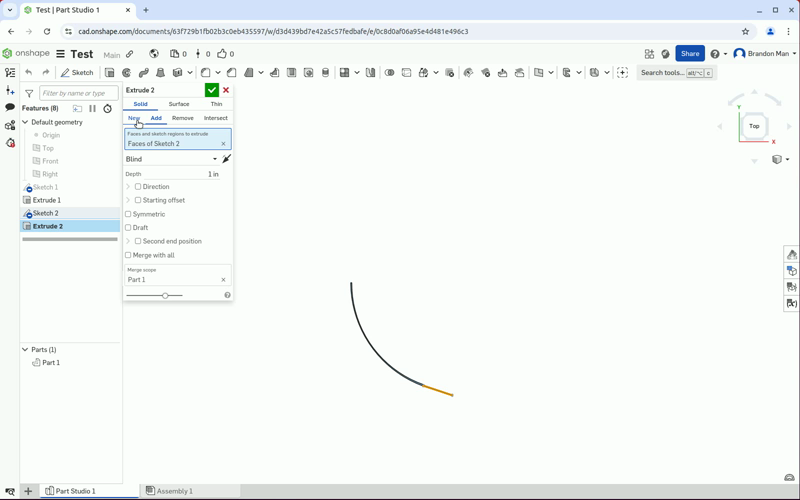
click(137, 120)
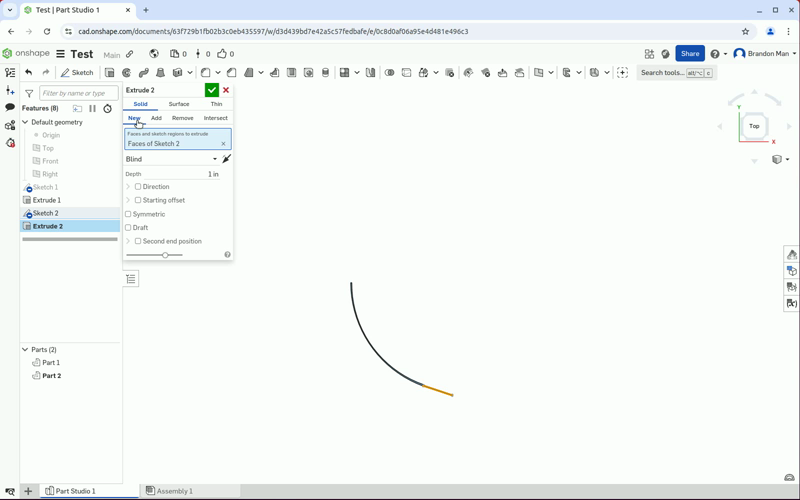
key(tab, 4)
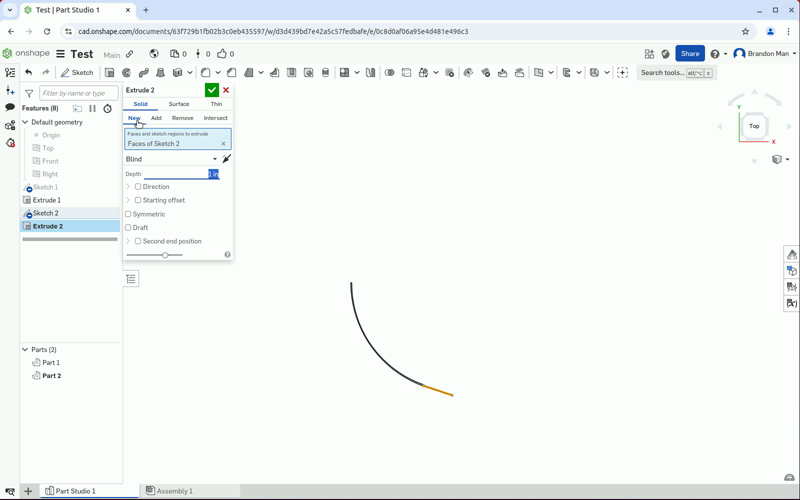
text(5.536)
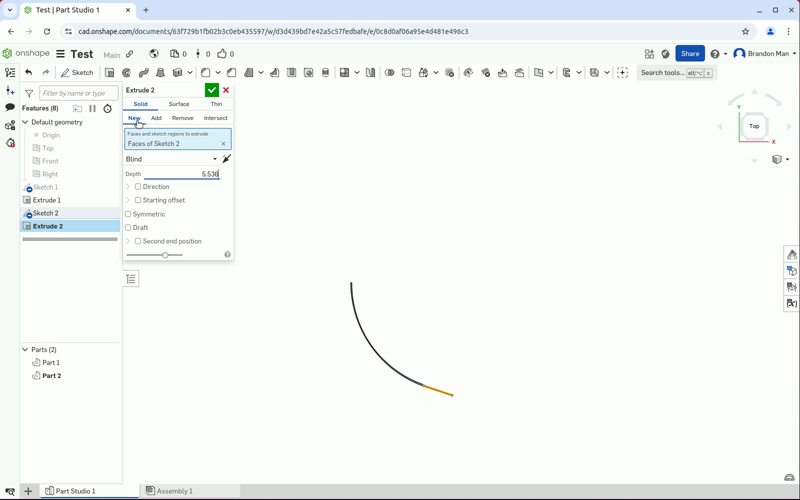
key(enter)
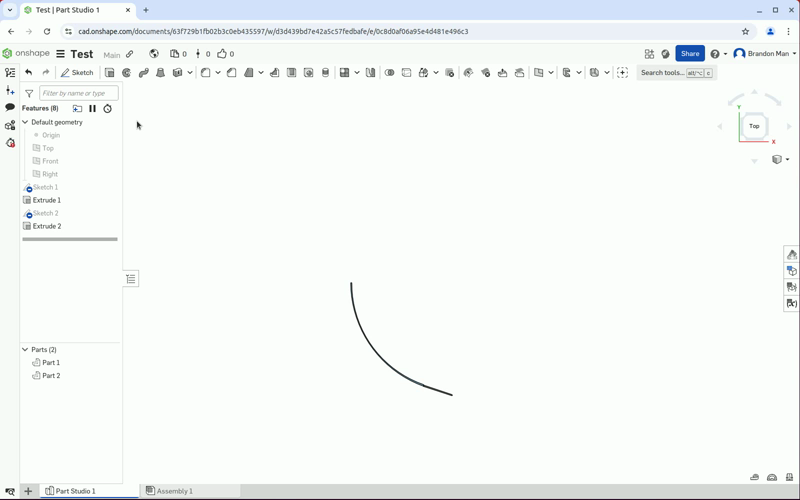
key(shift+h)
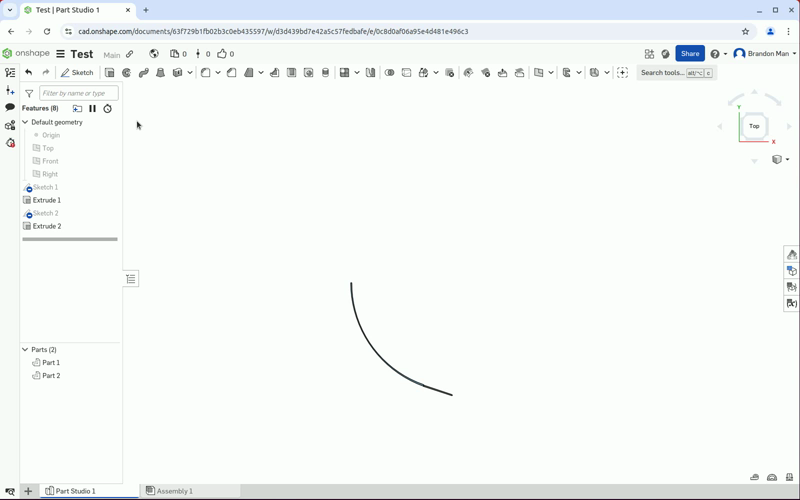
key(shift+h)
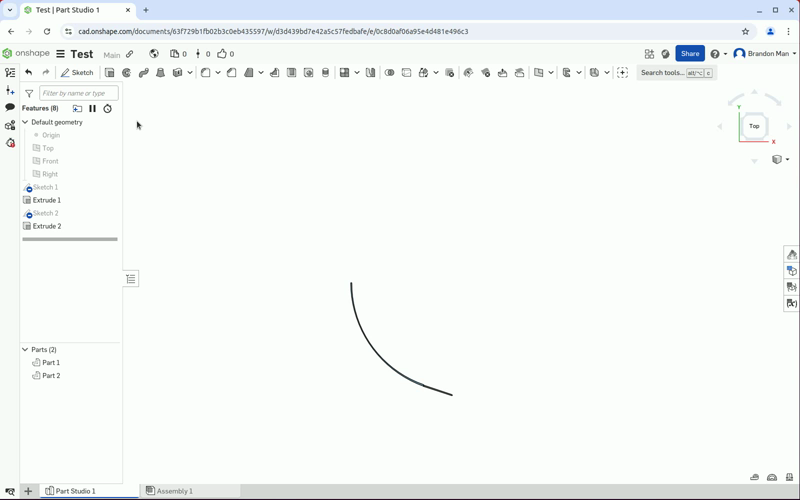
mouse_move(73, 189)
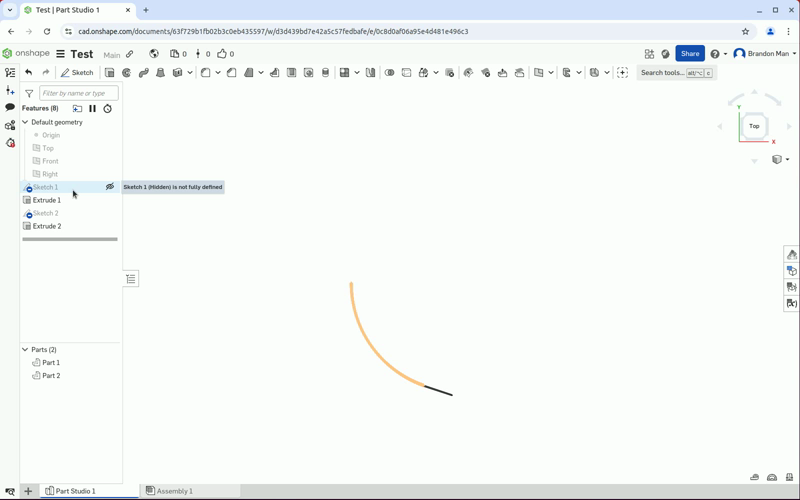
click(73, 189)
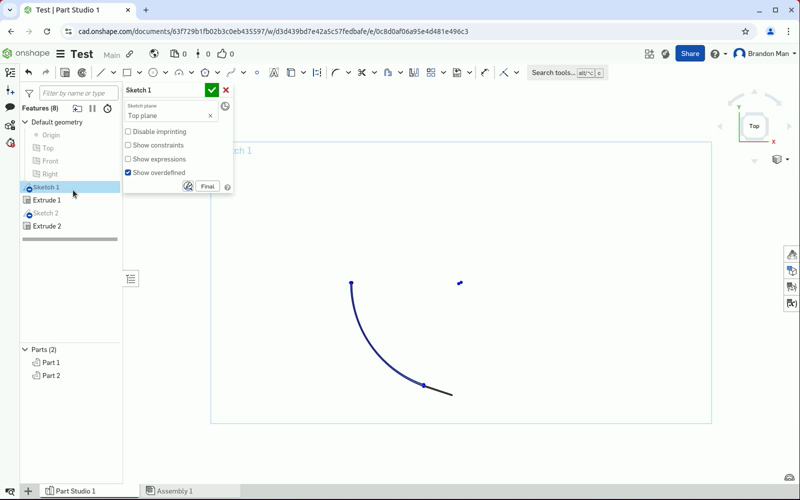
mouse_move(229, 92)
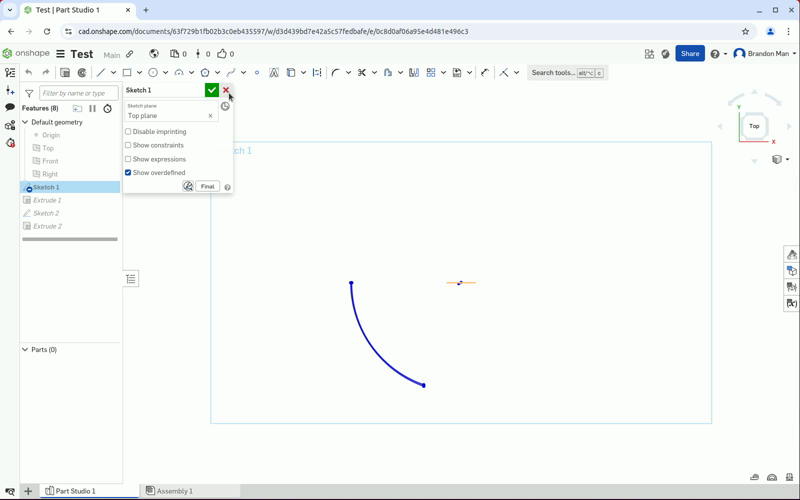
click(229, 92)
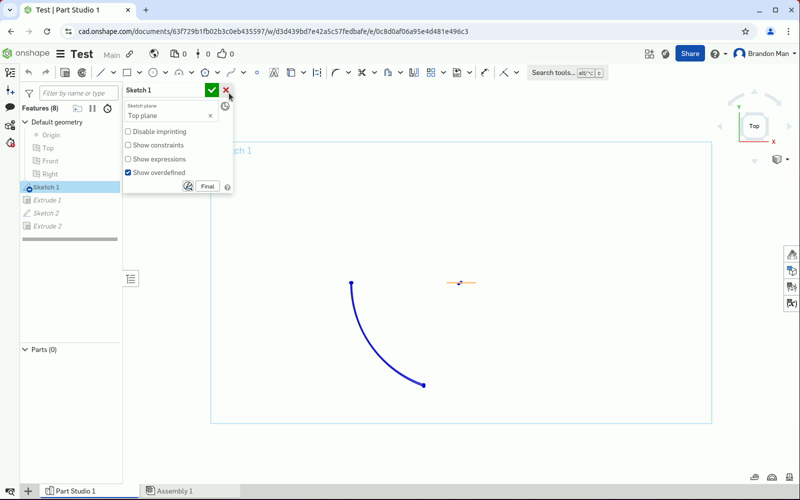
key(shift+s)
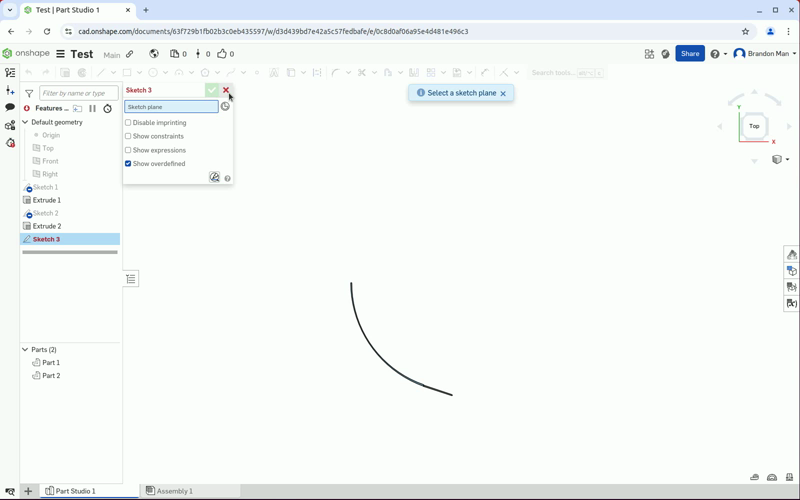
mouse_move(73, 150)
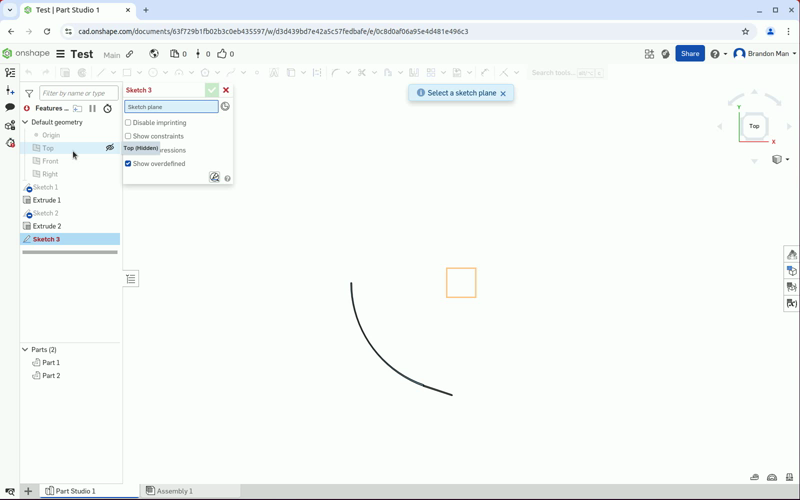
click(73, 150)
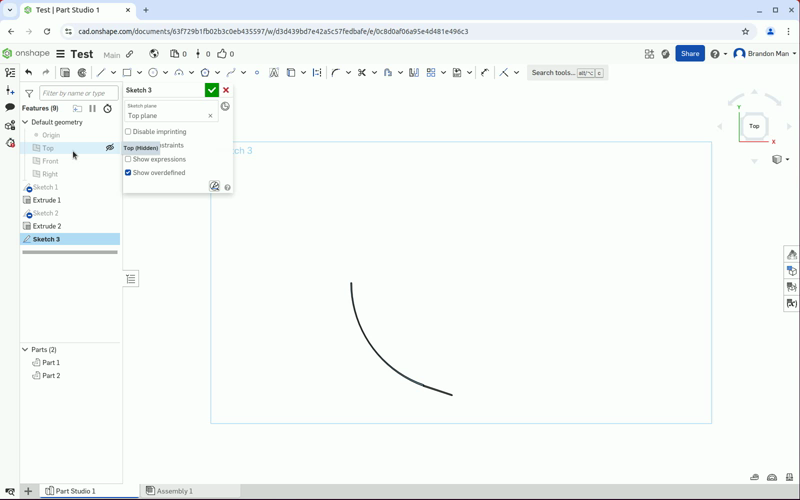
mouse_move(73, 352)
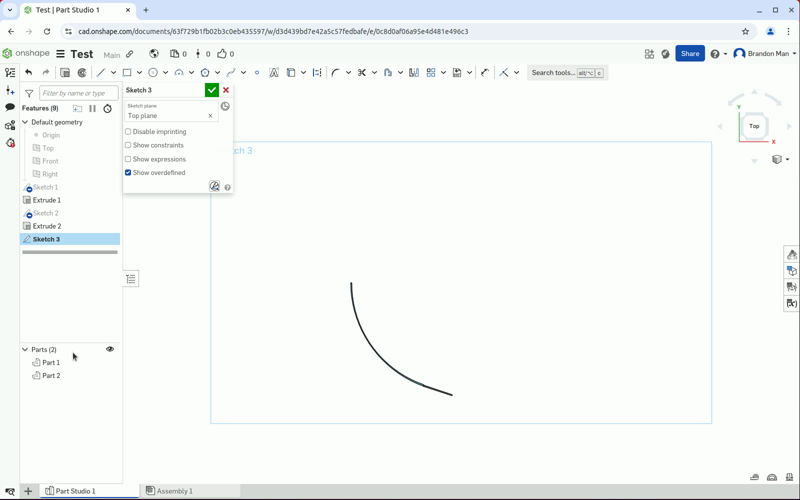
key(y)
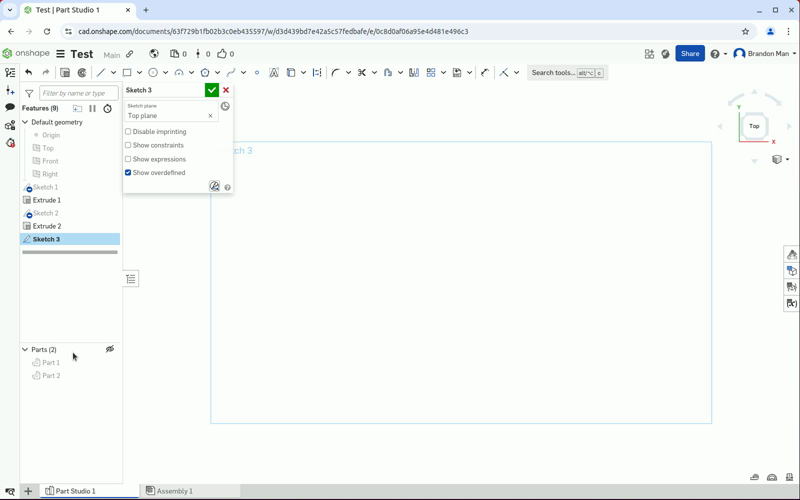
key(l)
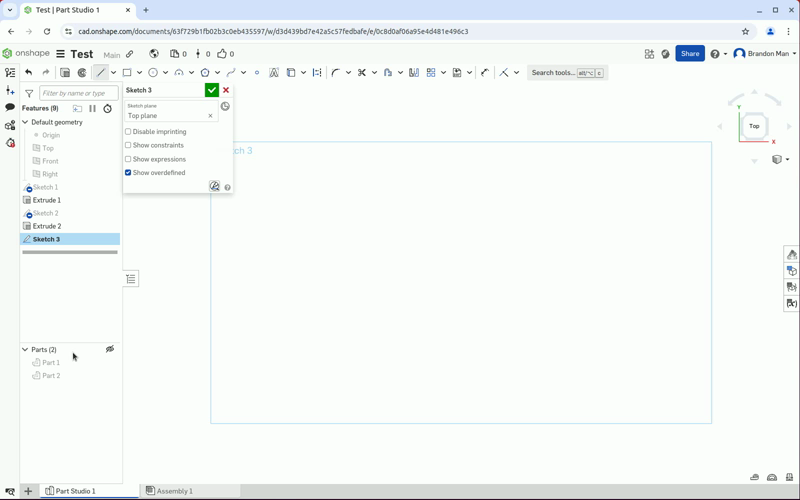
key_down(shift)
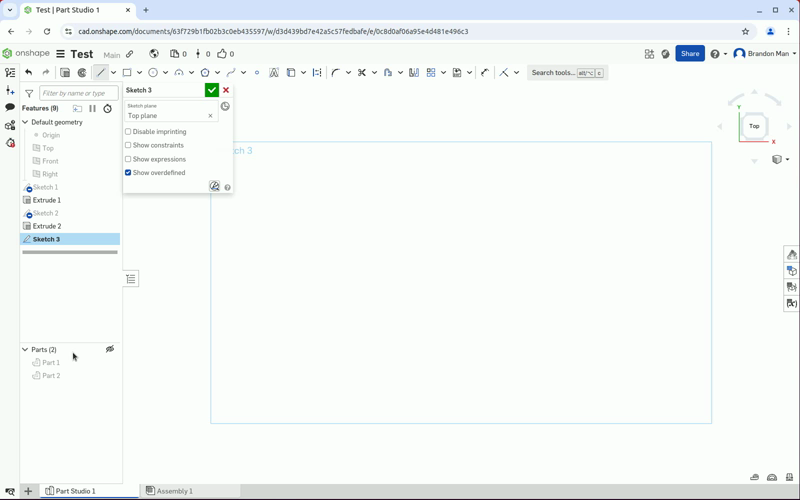
mouse_move(451, 395)
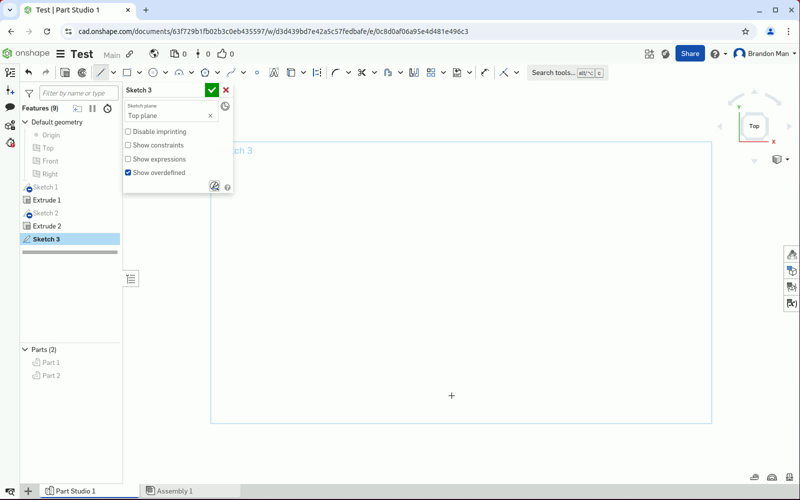
click(451, 395)
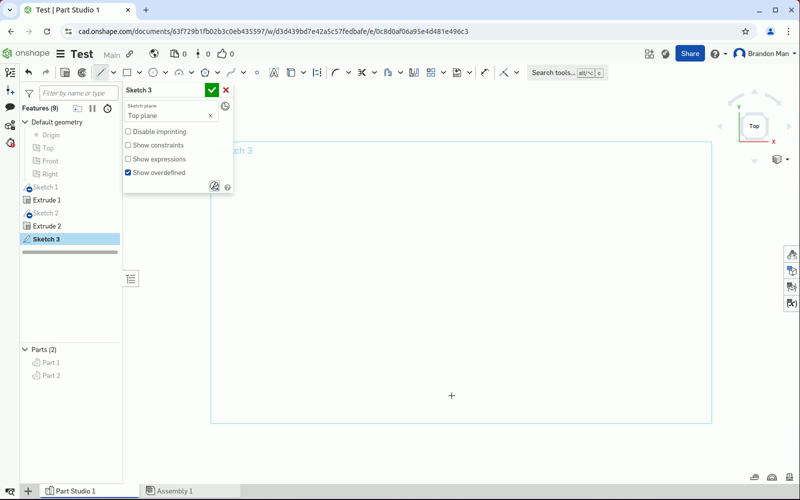
key_up(shift)
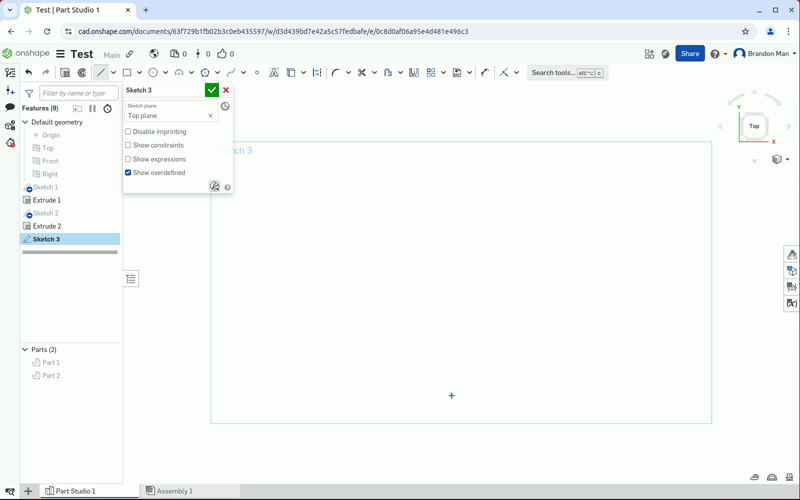
key_down(shift)
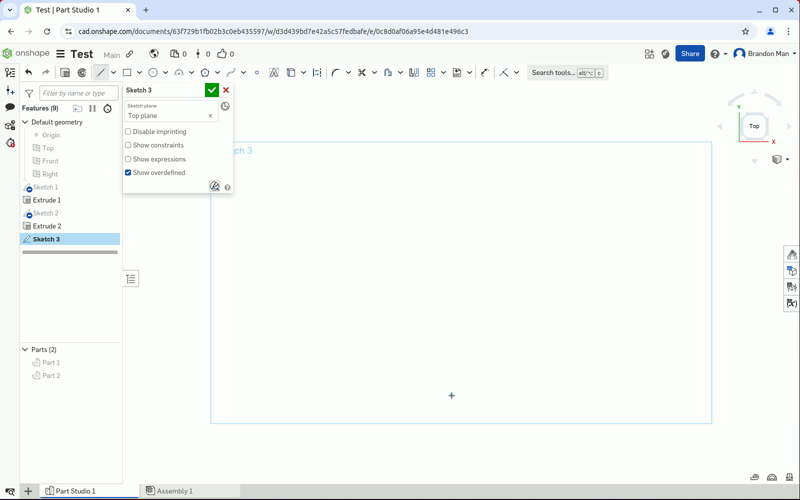
mouse_move(481, 395)
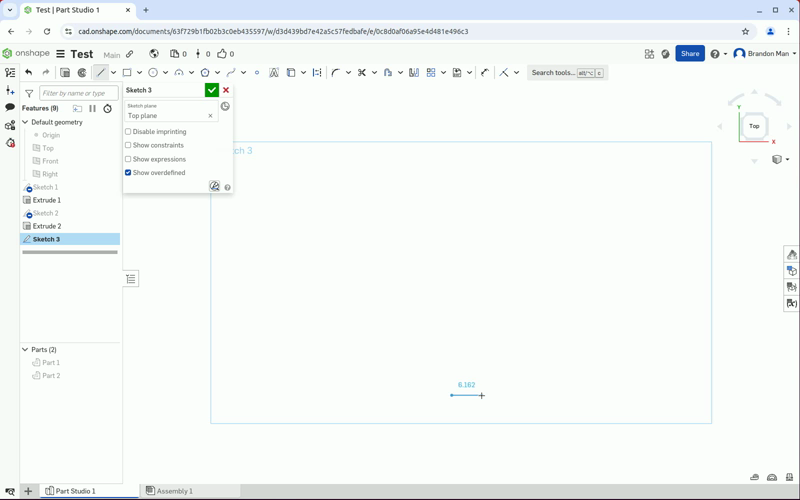
mouse_move(461, 395)
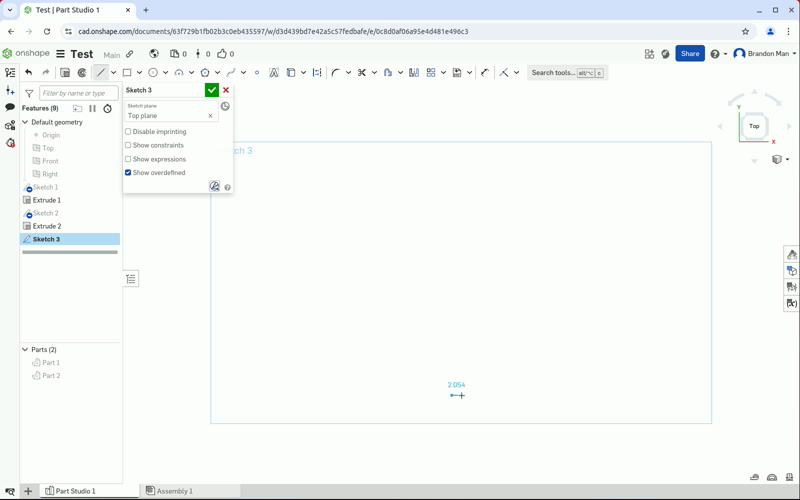
click(461, 395)
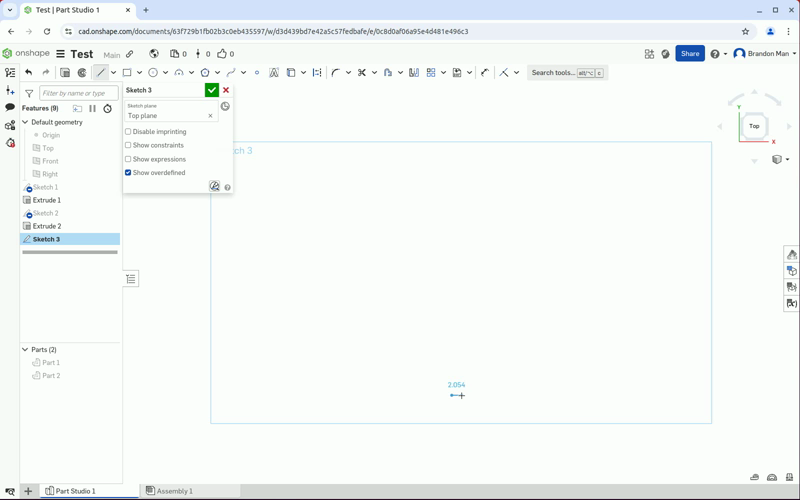
key_up(shift)
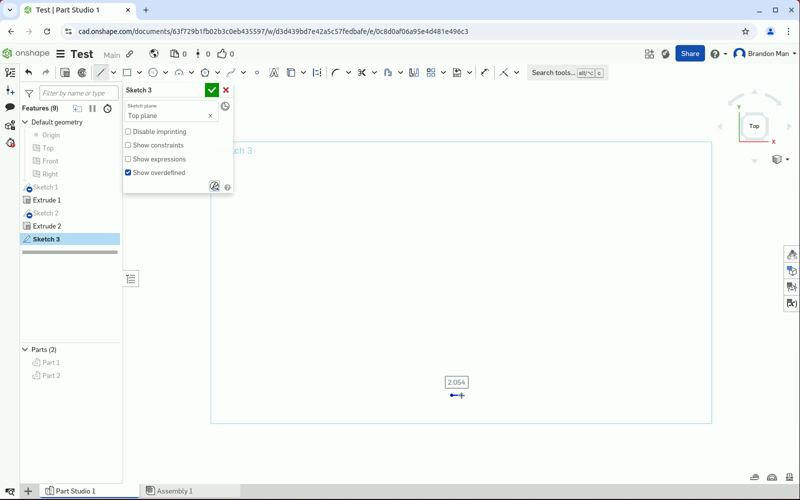
key_down(shift)
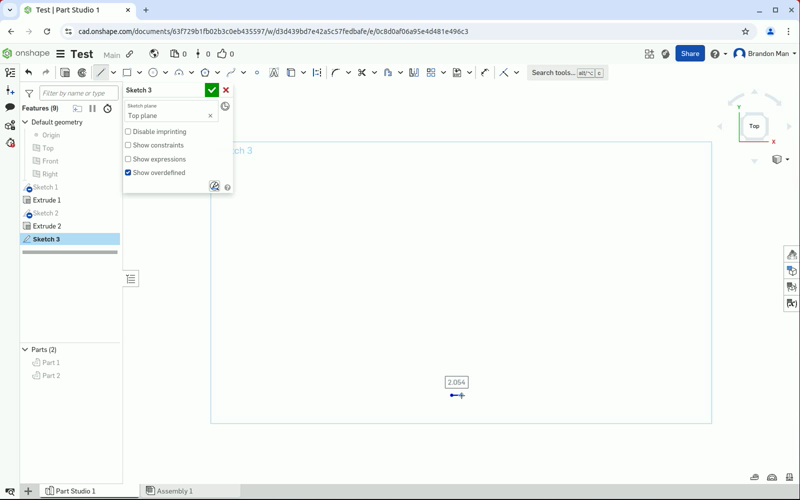
mouse_move(492, 395)
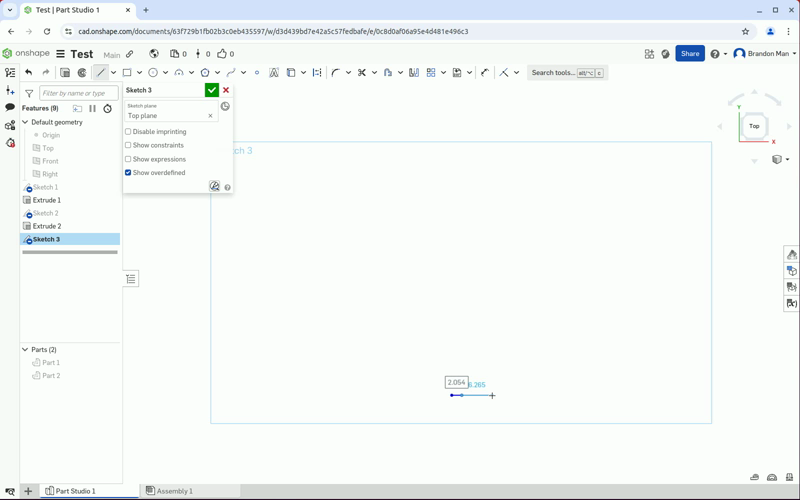
mouse_move(461, 394)
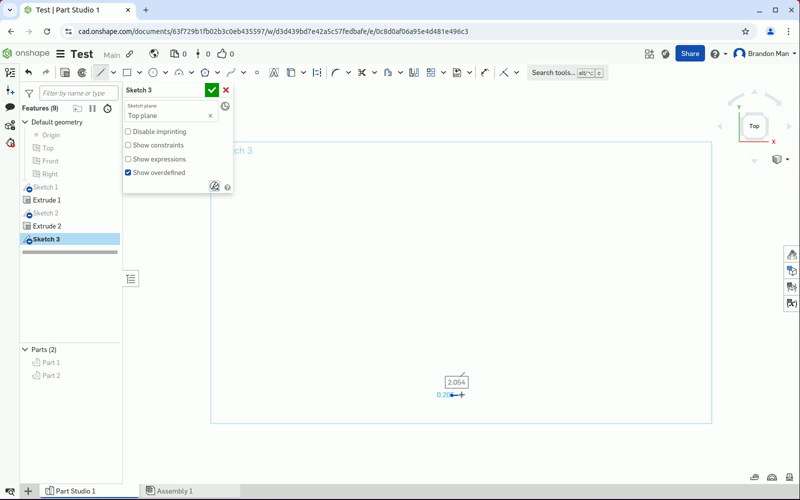
scroll(6)
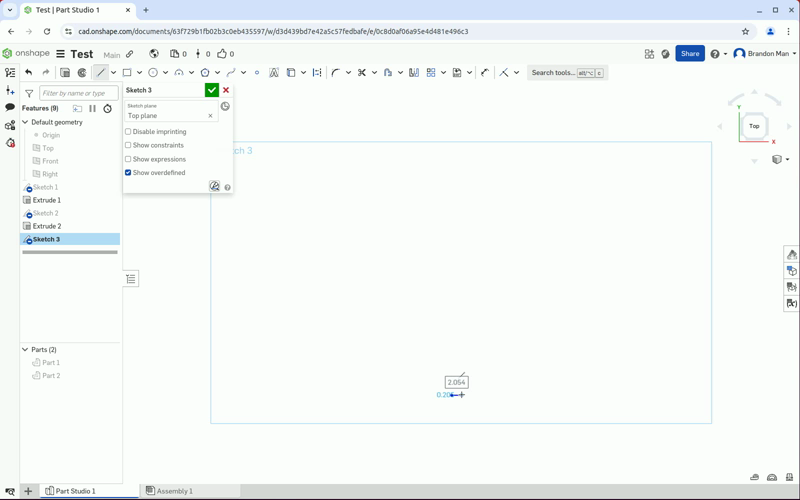
scroll(6)
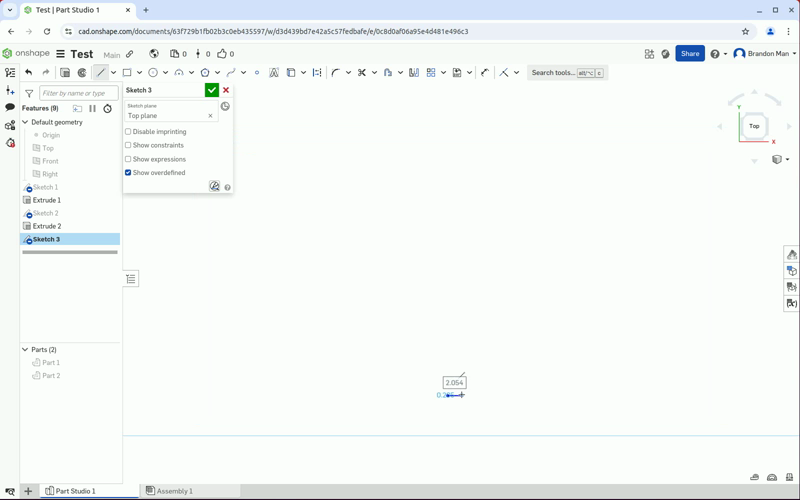
scroll(6)
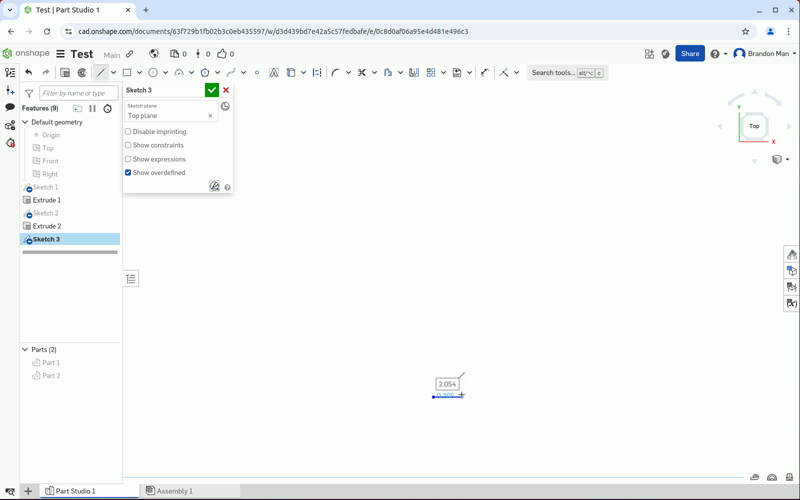
scroll(6)
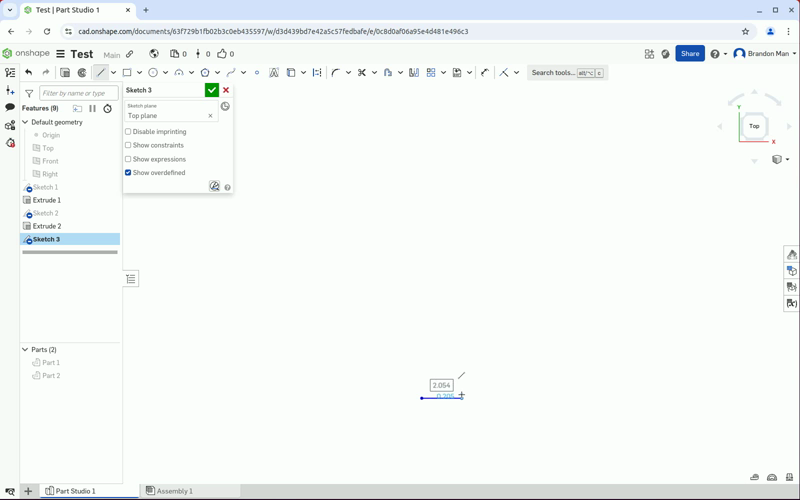
scroll(6)
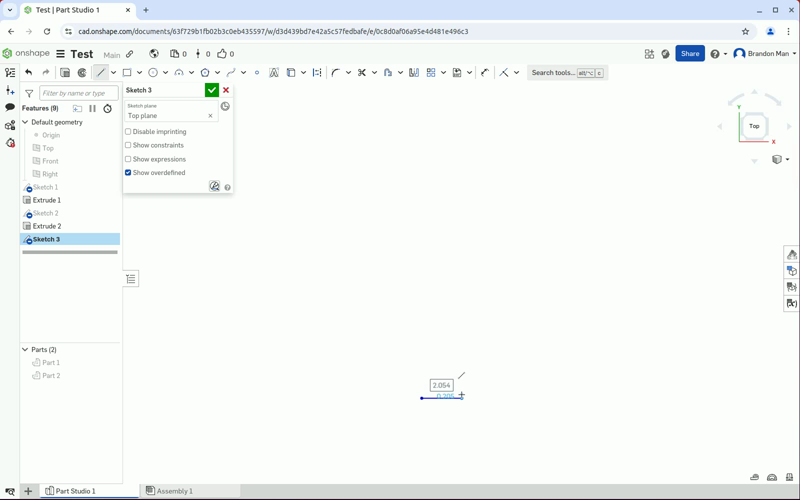
scroll(6)
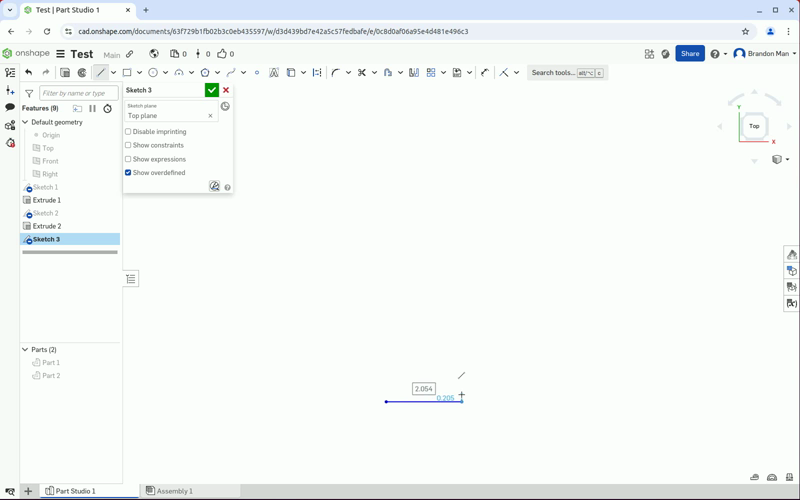
scroll(6)
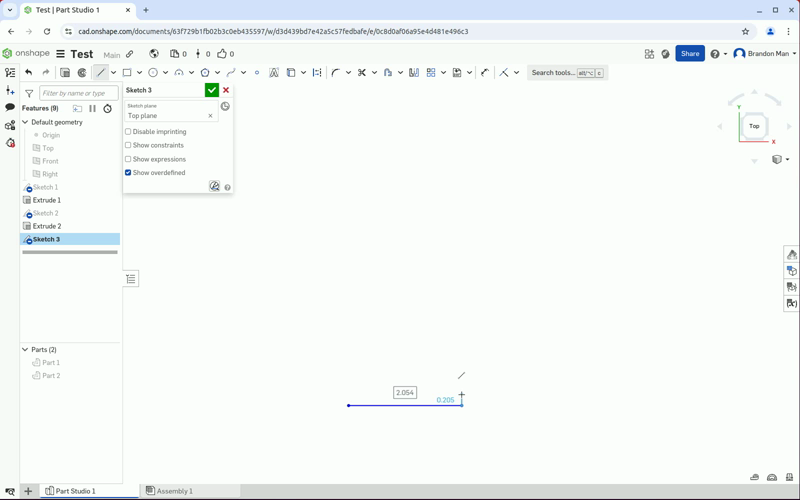
click(461, 394)
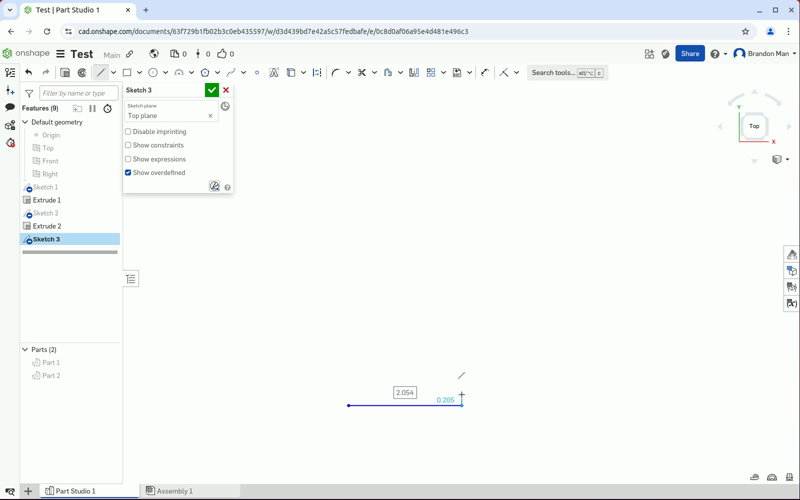
scroll(-6)
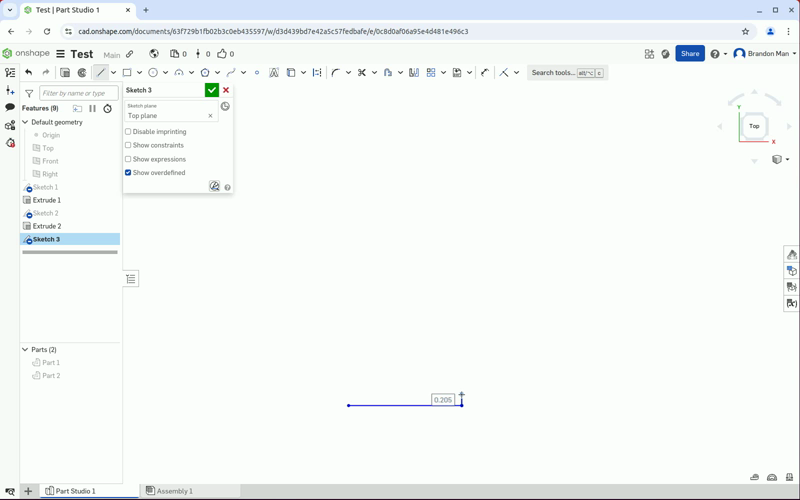
scroll(-6)
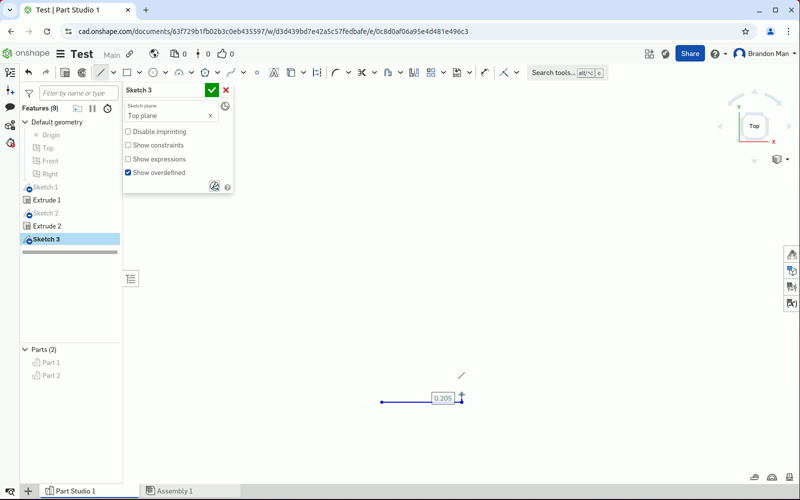
scroll(-6)
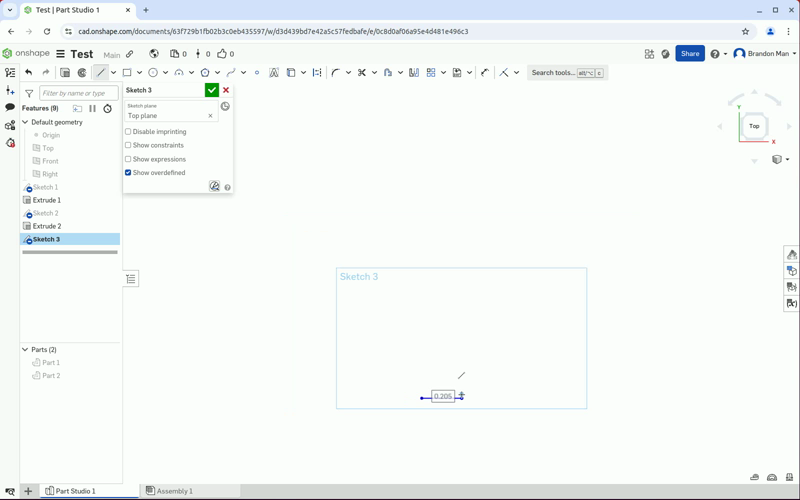
scroll(-6)
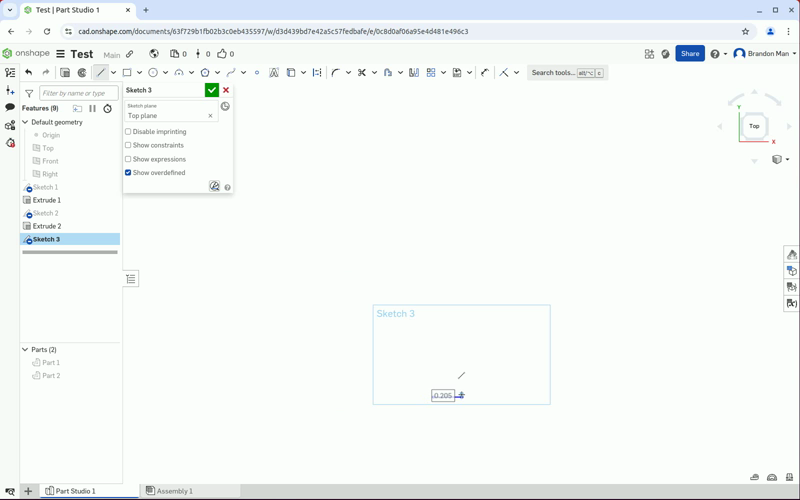
scroll(-6)
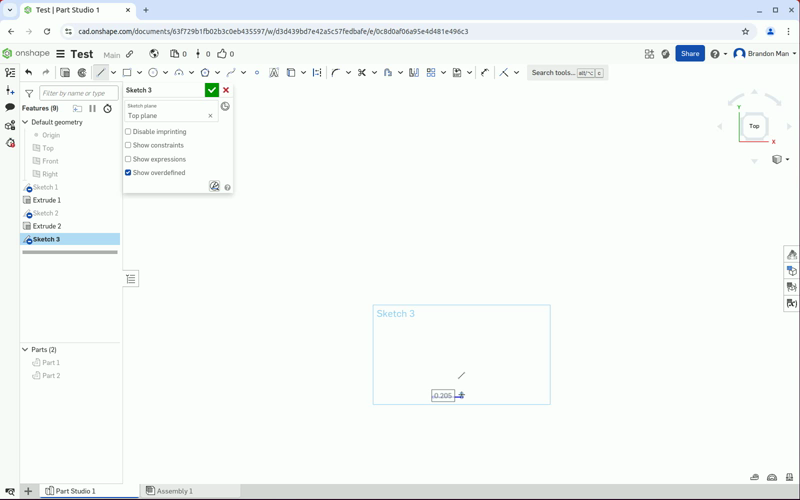
scroll(-6)
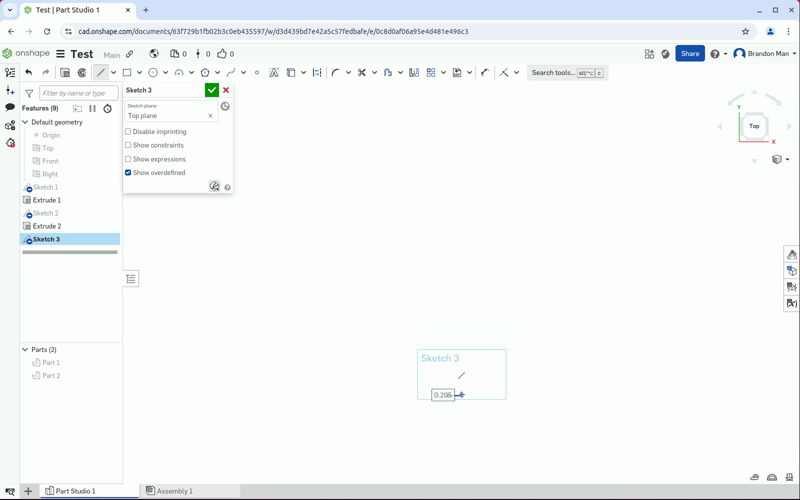
scroll(-6)
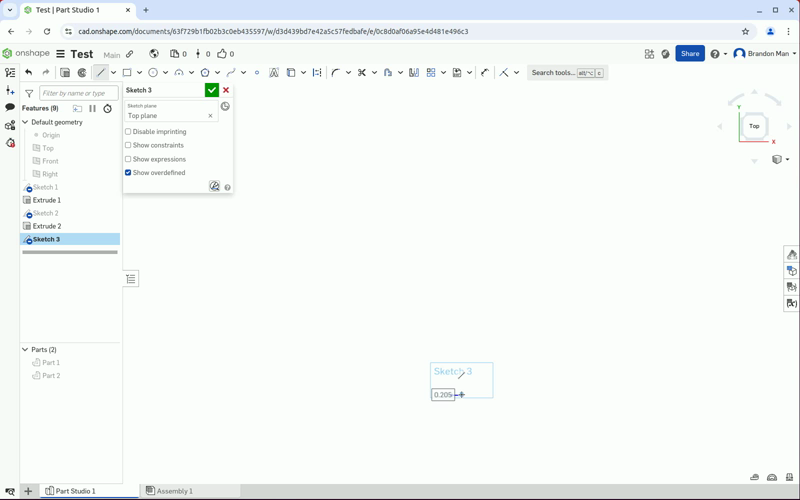
key_up(shift)
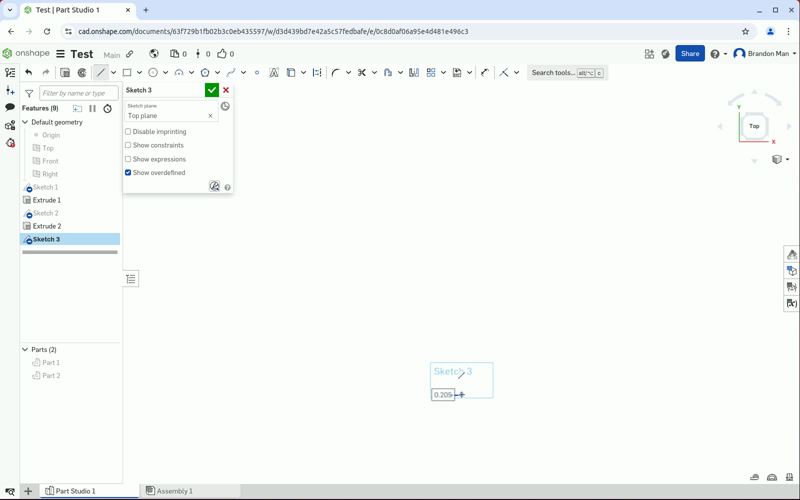
key_down(shift)
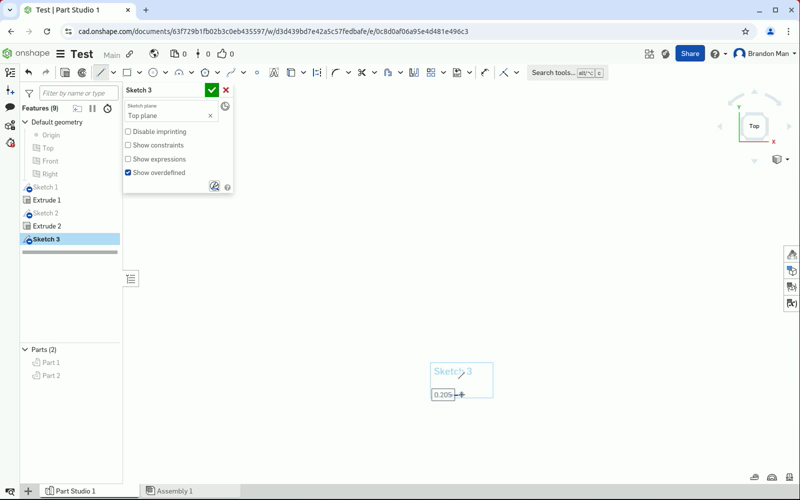
mouse_move(492, 394)
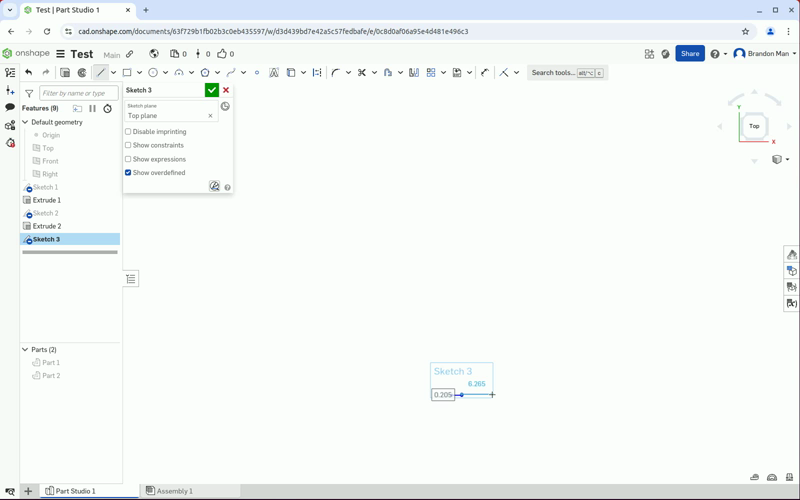
mouse_move(451, 394)
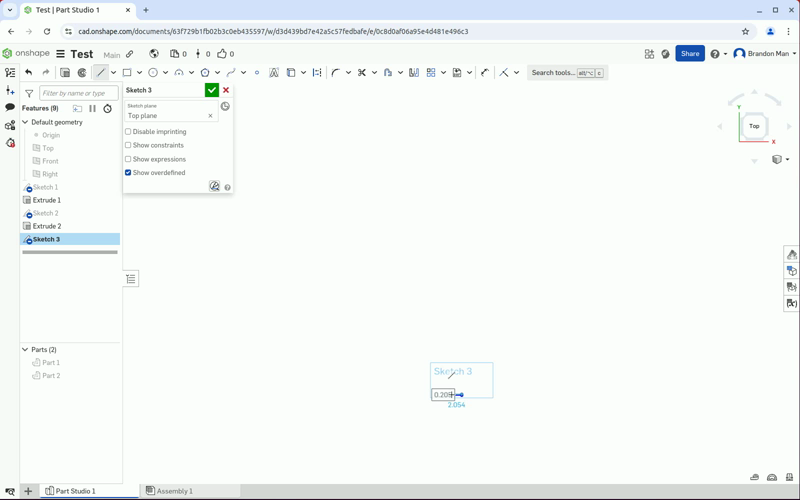
scroll(6)
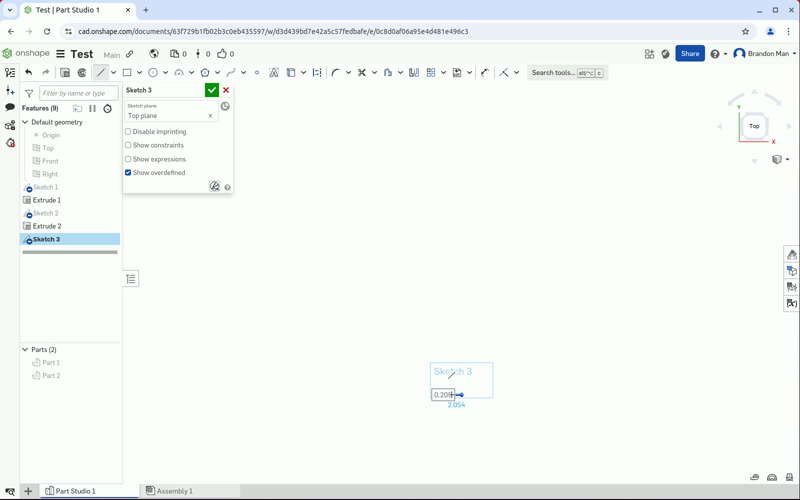
scroll(6)
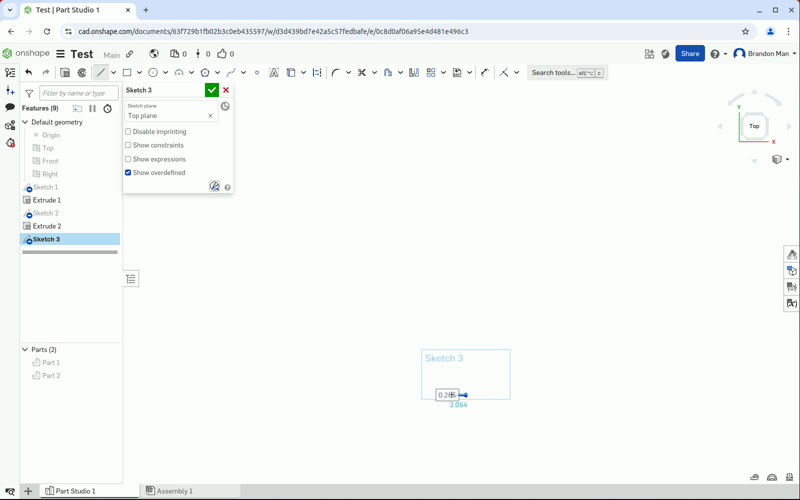
scroll(6)
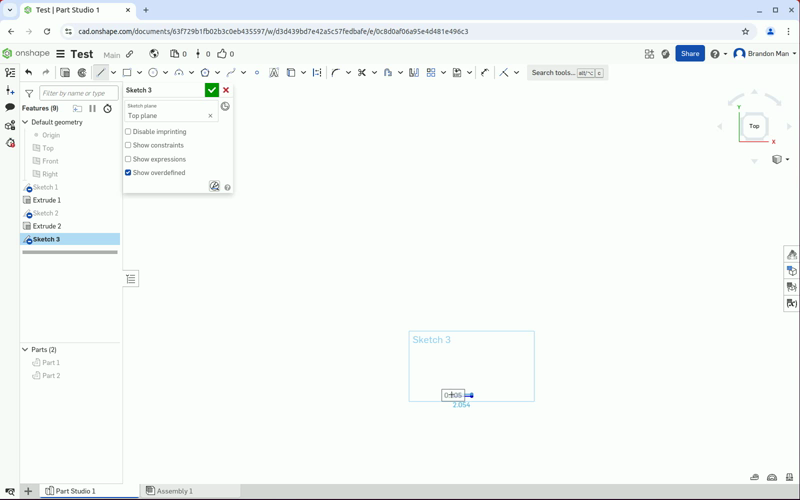
scroll(6)
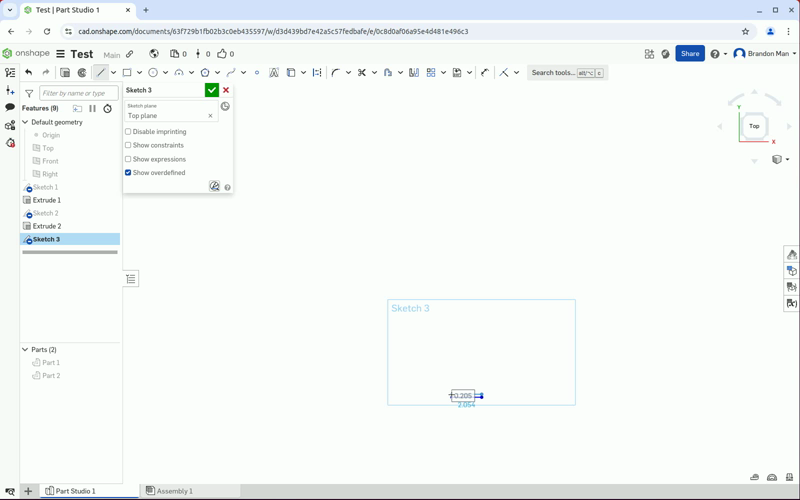
scroll(6)
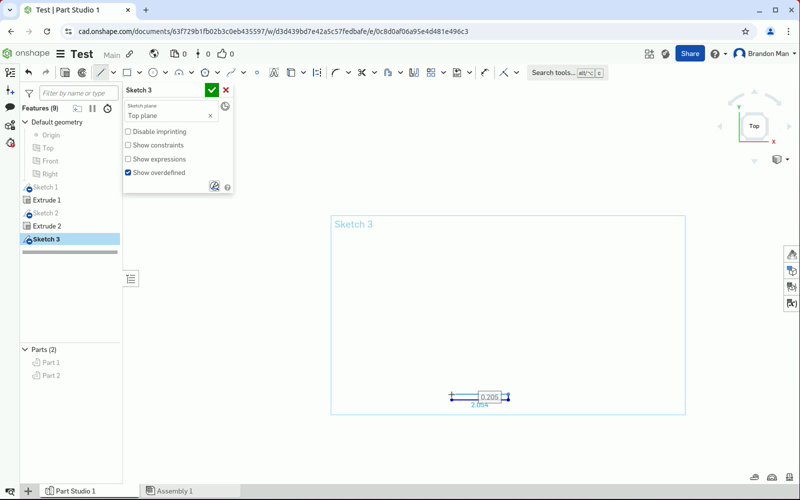
scroll(6)
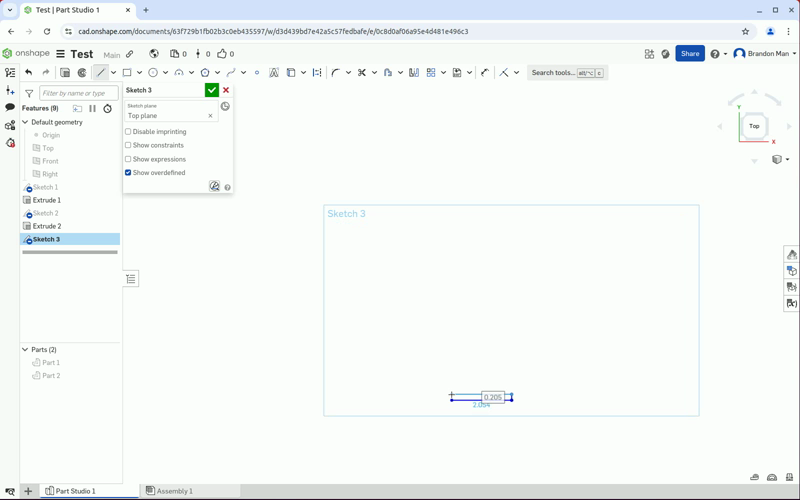
scroll(6)
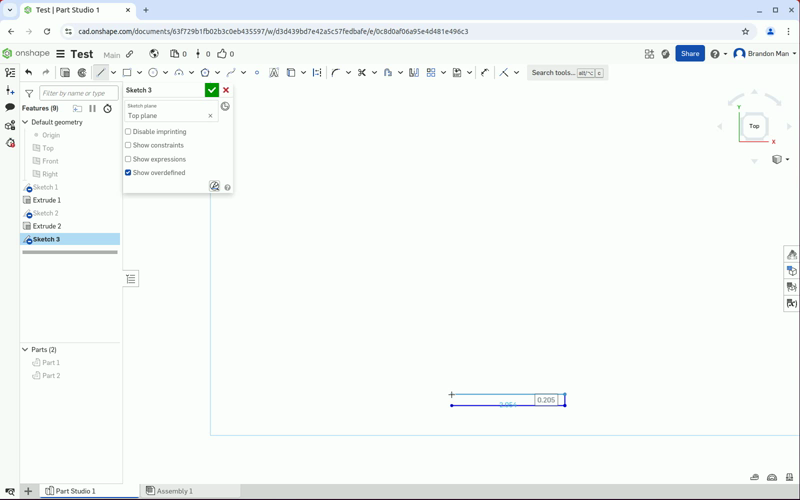
click(451, 394)
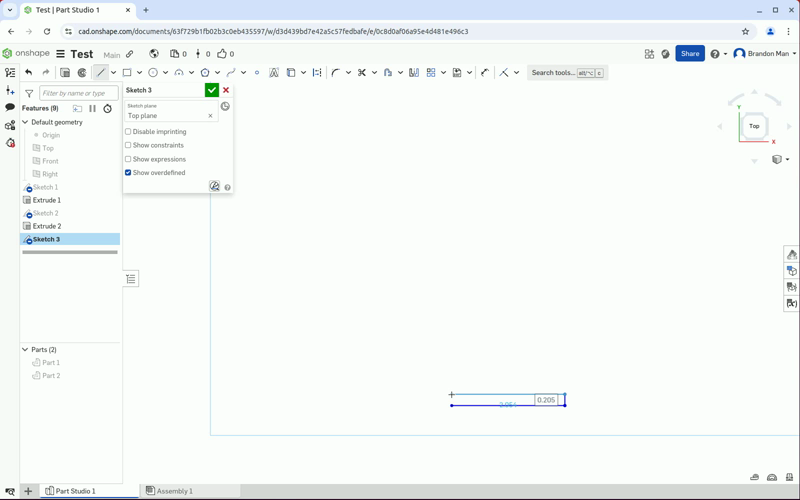
scroll(-6)
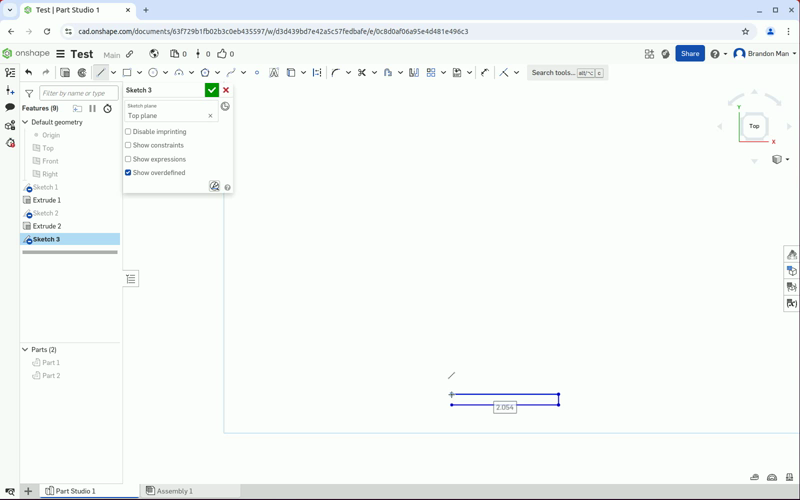
scroll(-6)
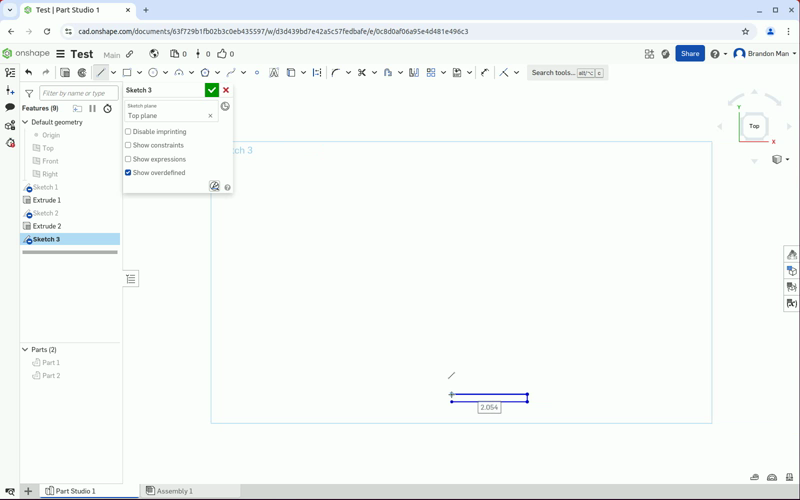
scroll(-6)
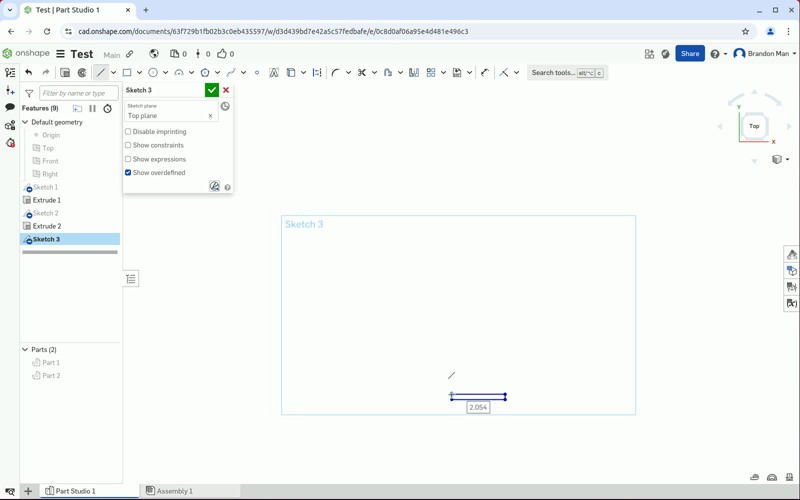
scroll(-6)
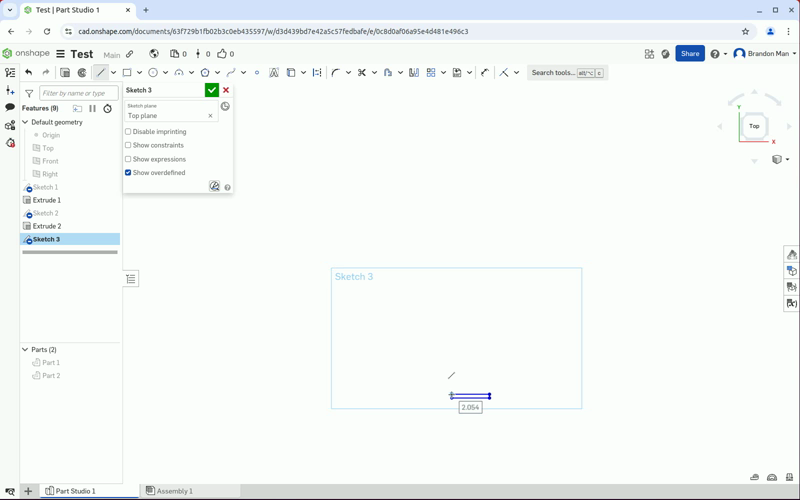
scroll(-6)
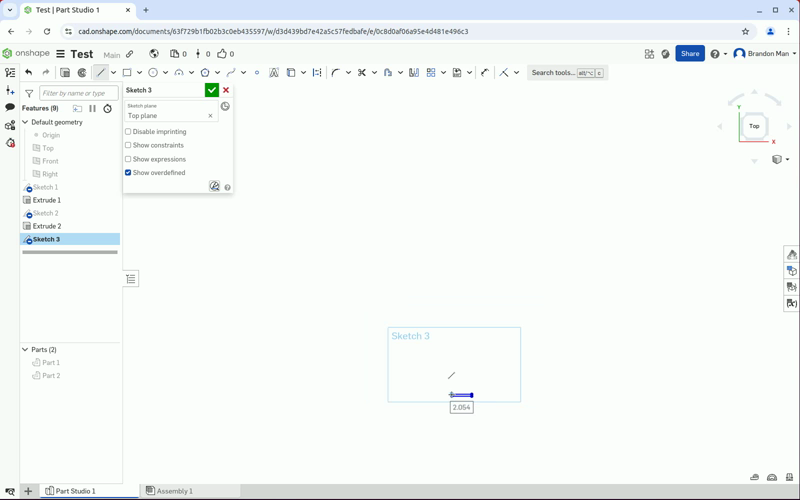
scroll(-6)
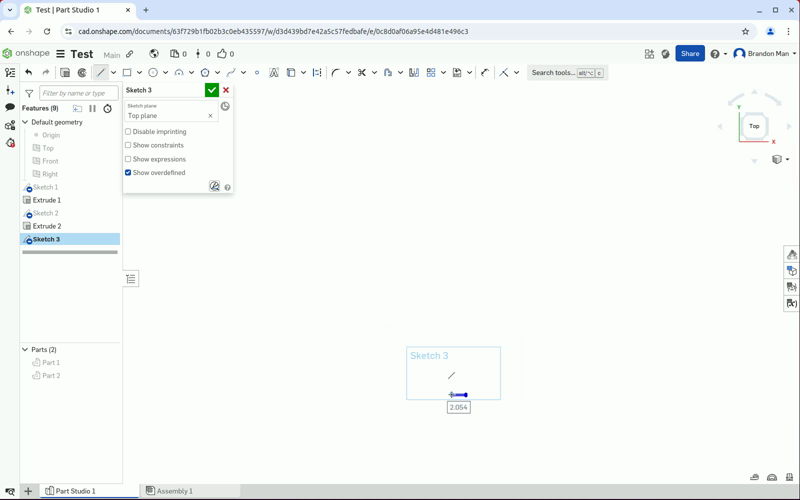
scroll(-6)
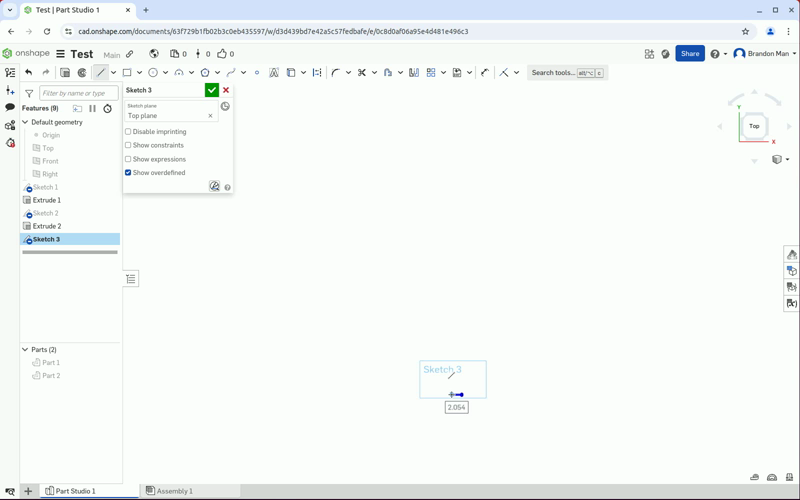
key_up(shift)
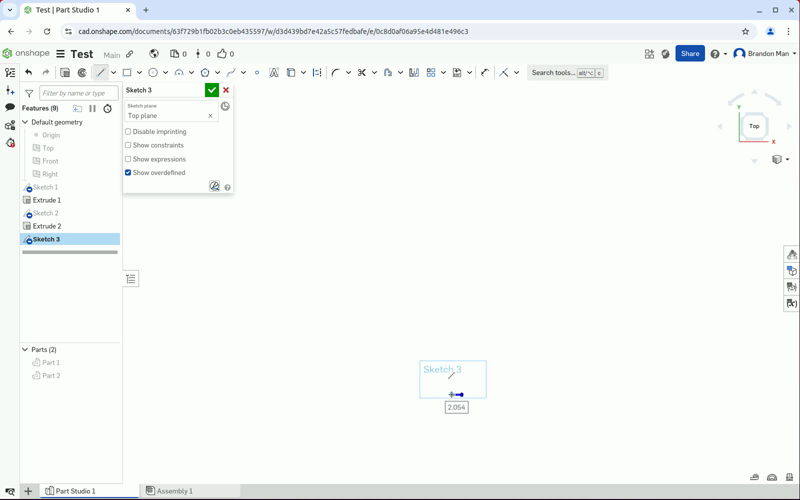
mouse_move(481, 394)
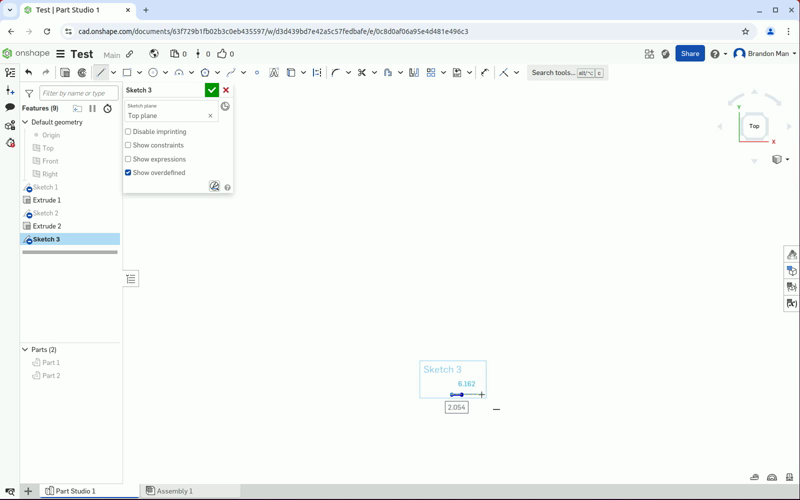
key_down(shift)
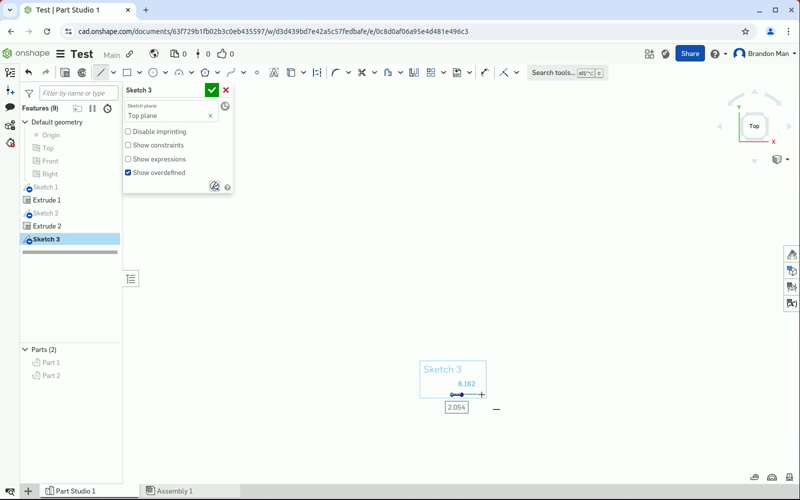
mouse_move(451, 395)
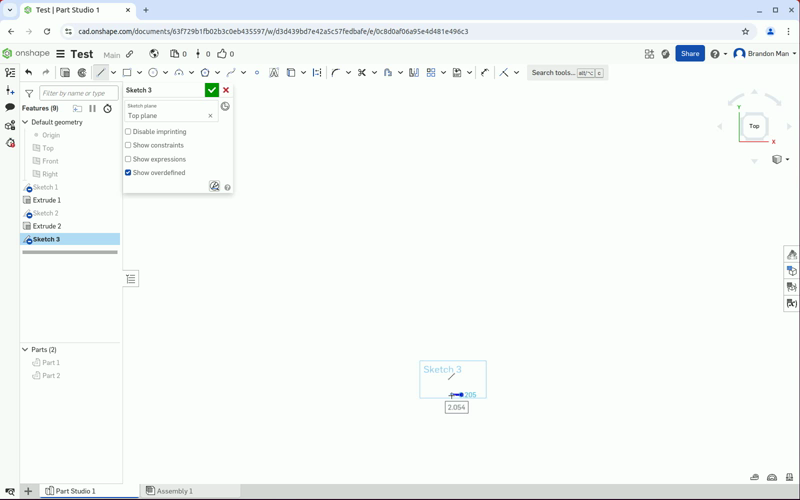
scroll(6)
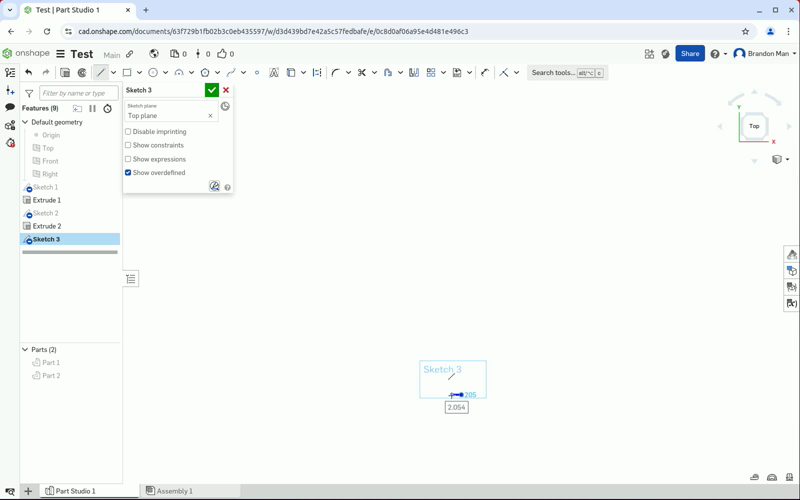
scroll(6)
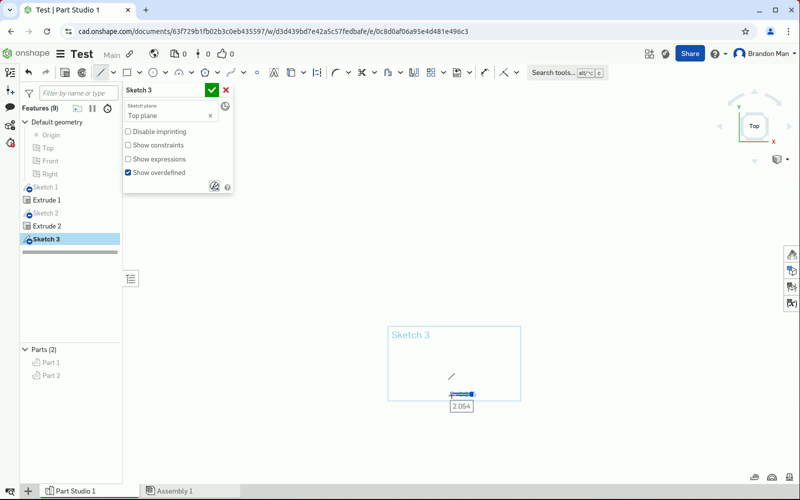
scroll(6)
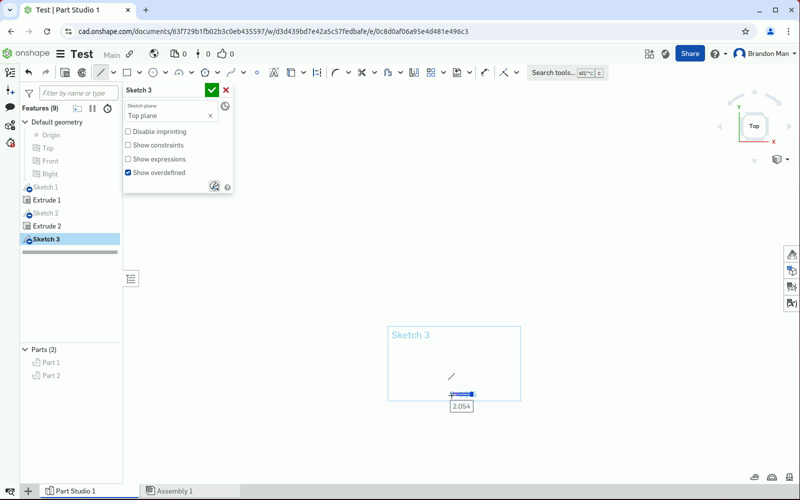
scroll(6)
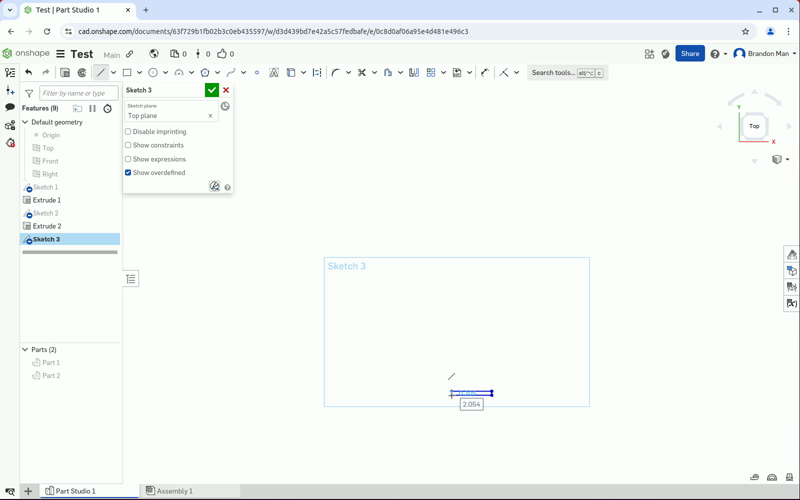
scroll(6)
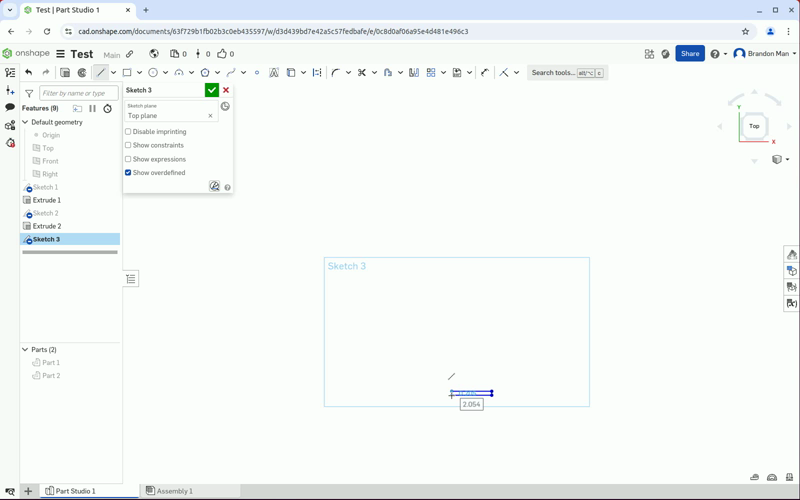
scroll(6)
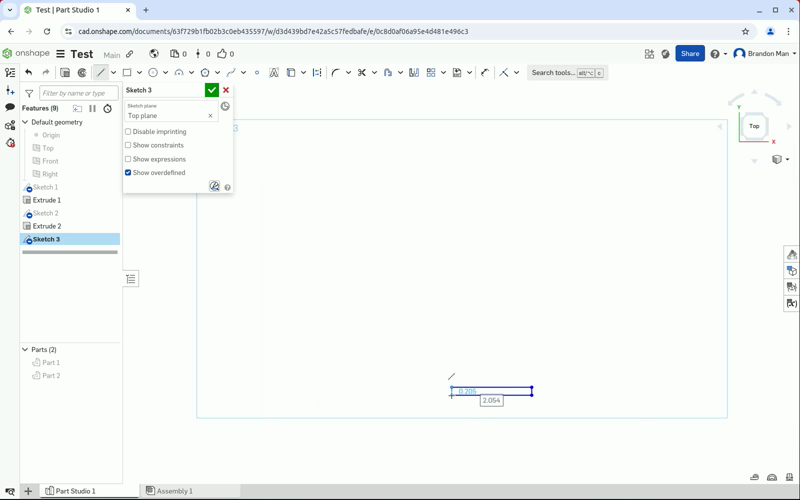
scroll(6)
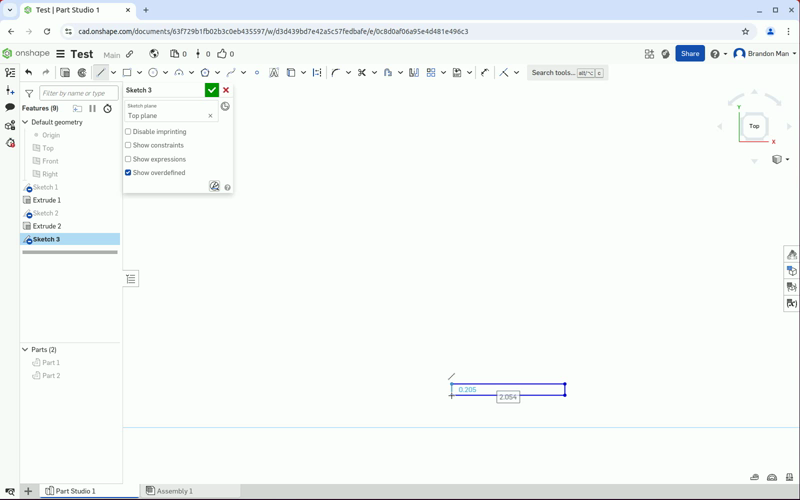
key_up(shift)
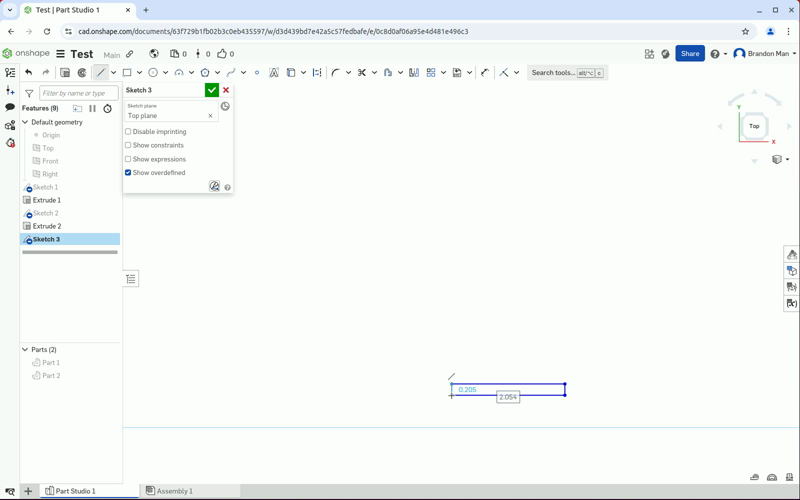
click(451, 395)
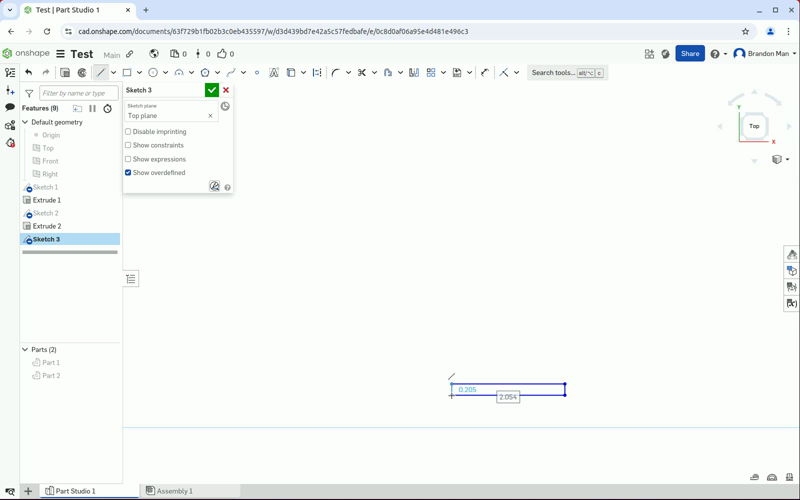
scroll(-6)
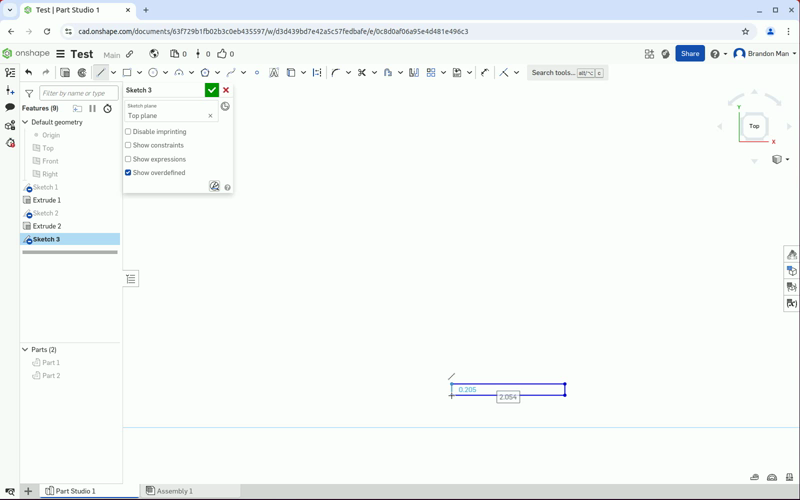
scroll(-6)
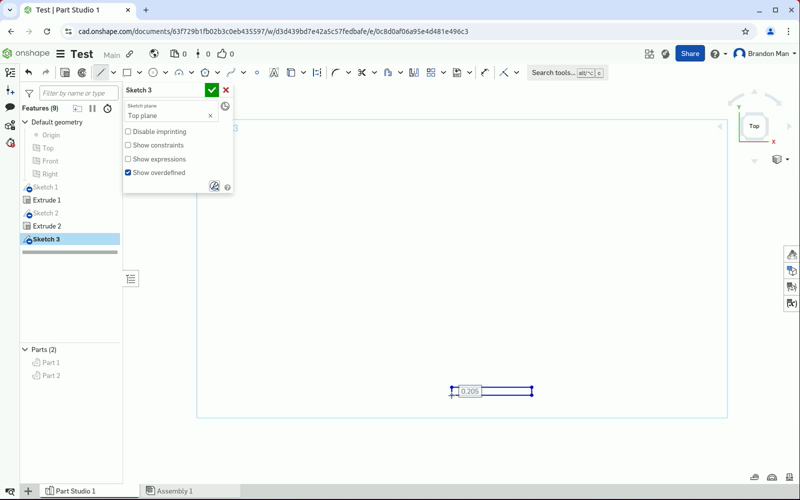
scroll(-6)
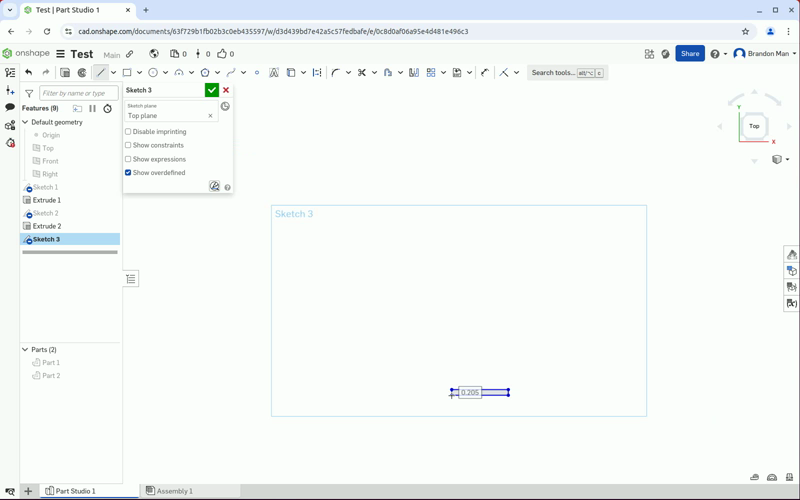
scroll(-6)
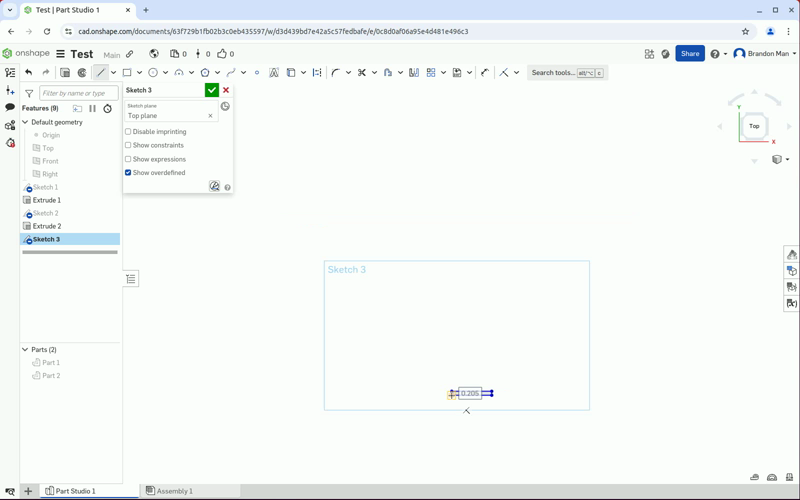
scroll(-6)
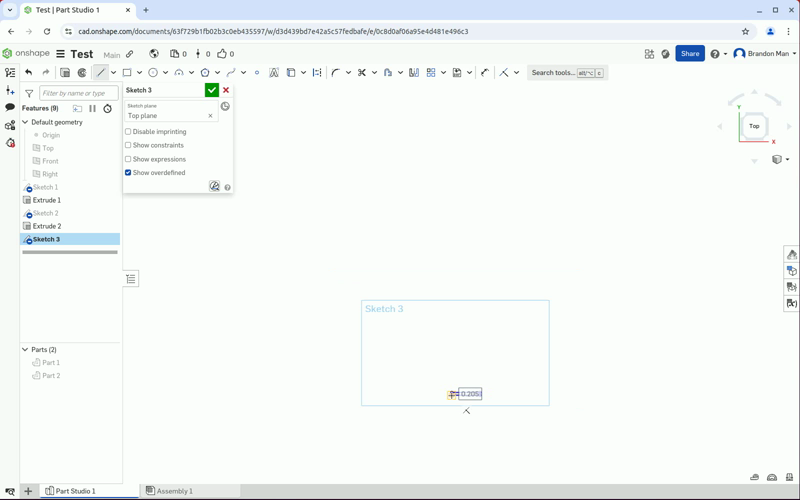
scroll(-6)
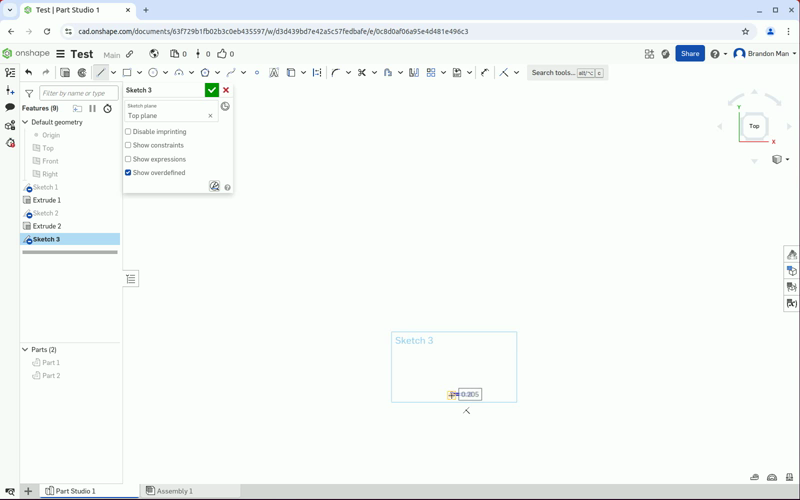
scroll(-6)
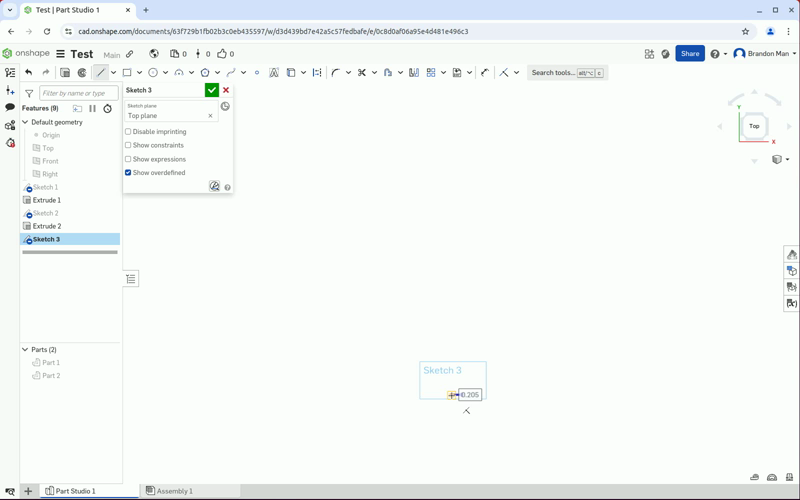
key(esc)
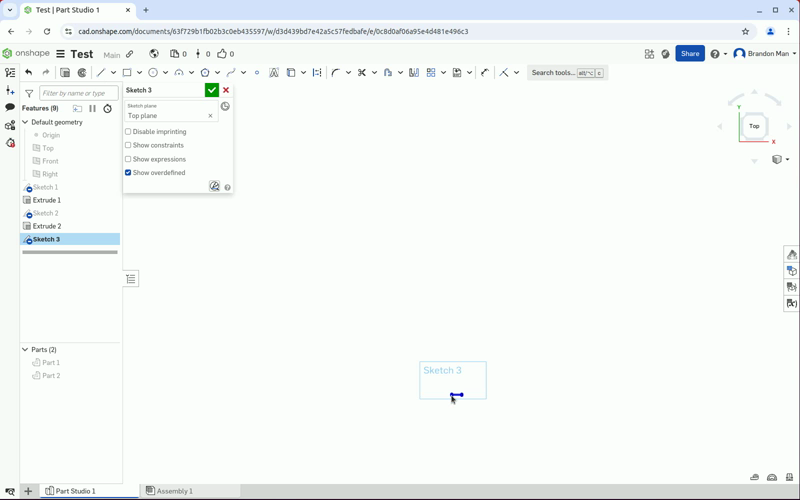
mouse_move(452, 395)
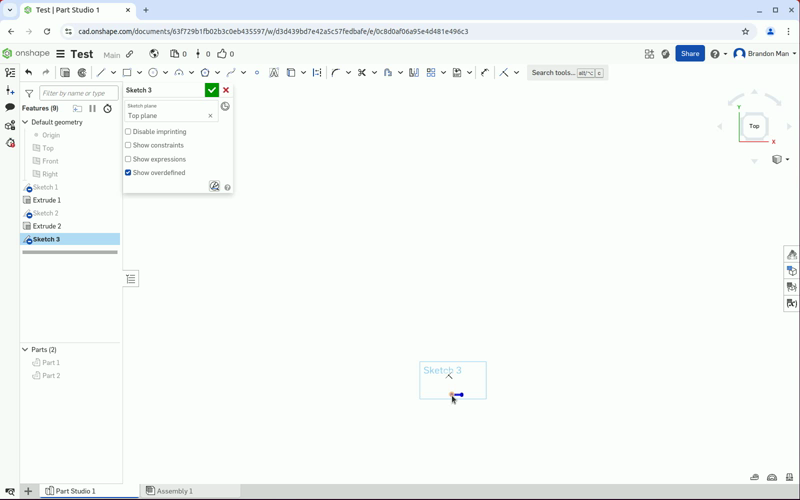
scroll(6)
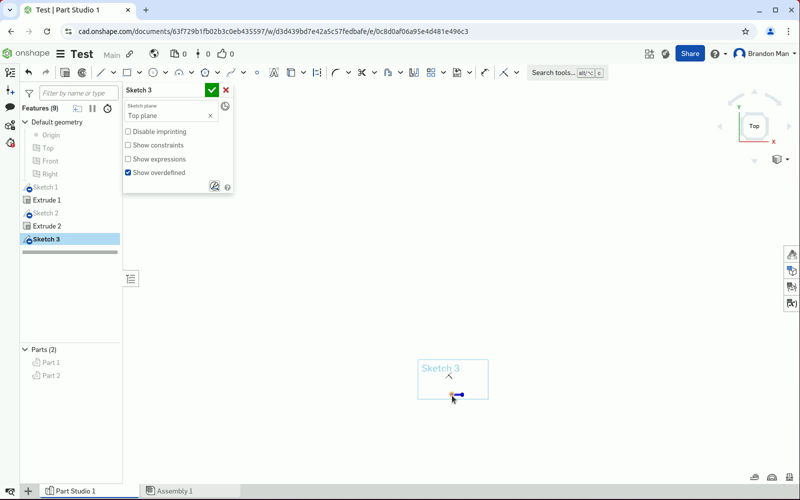
scroll(6)
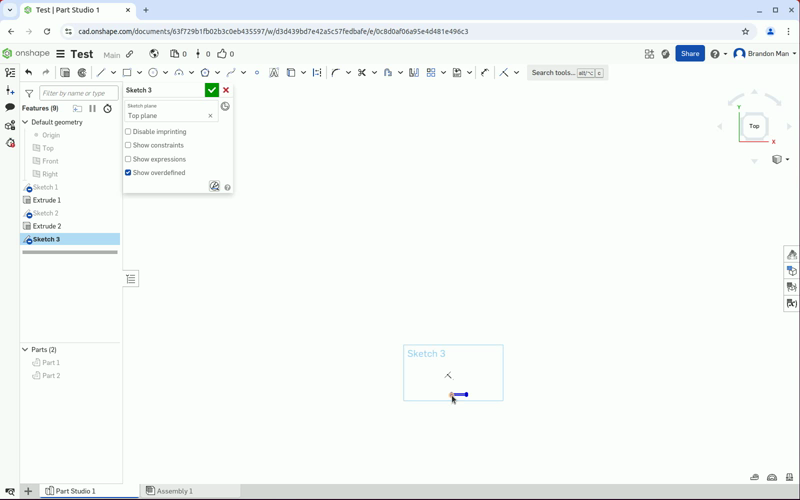
scroll(6)
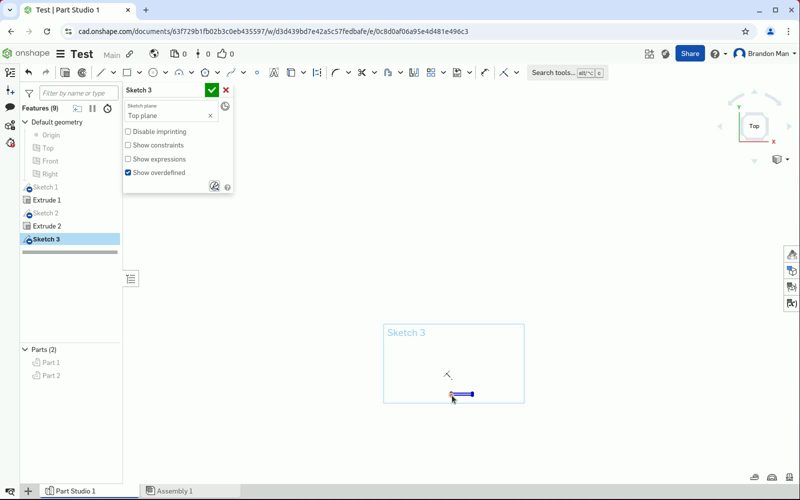
scroll(6)
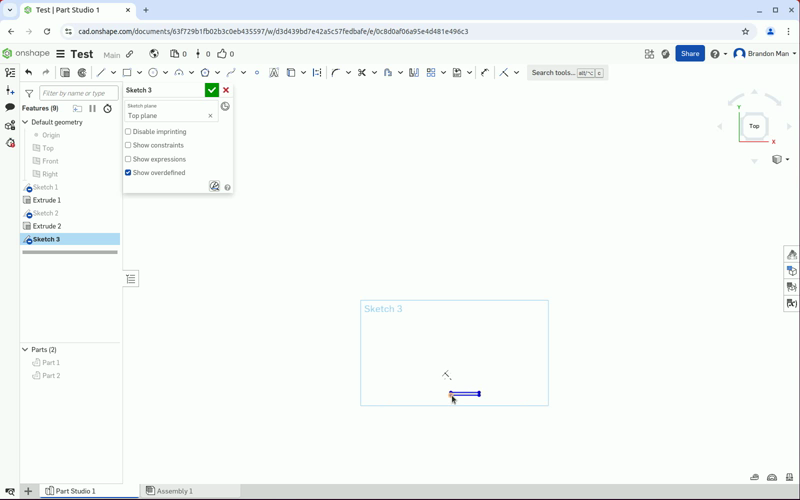
scroll(6)
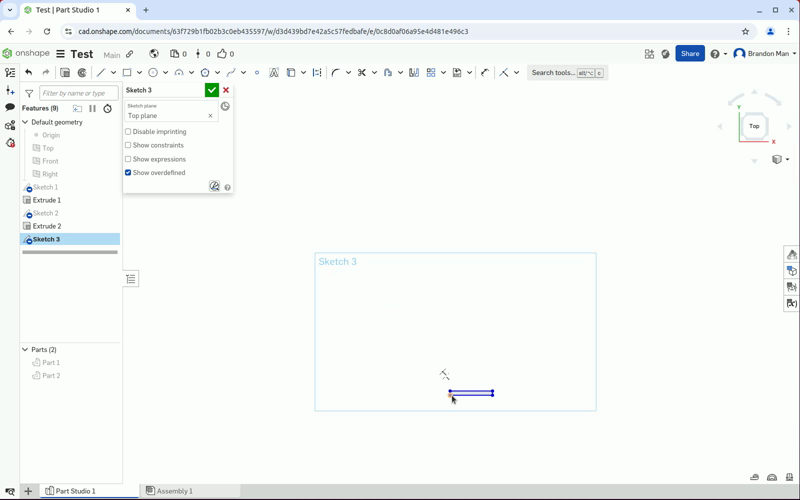
scroll(6)
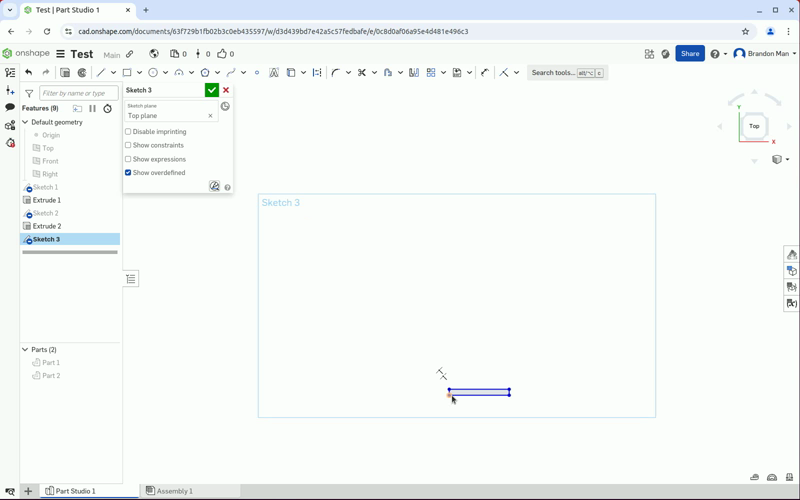
scroll(6)
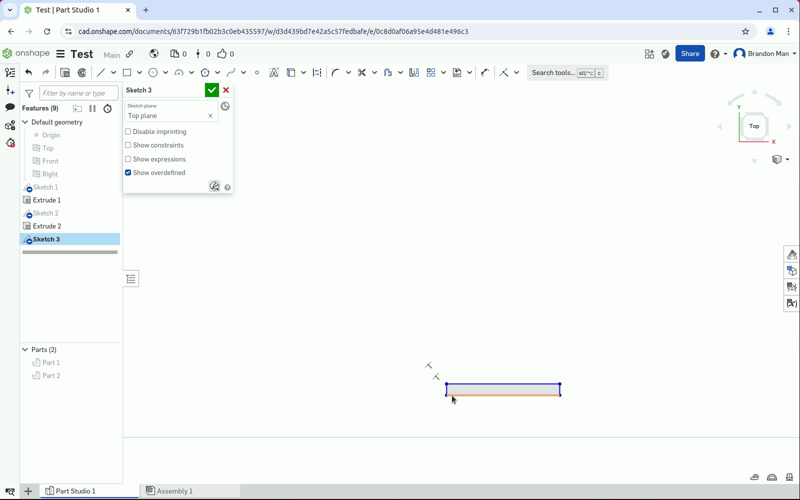
click(452, 395)
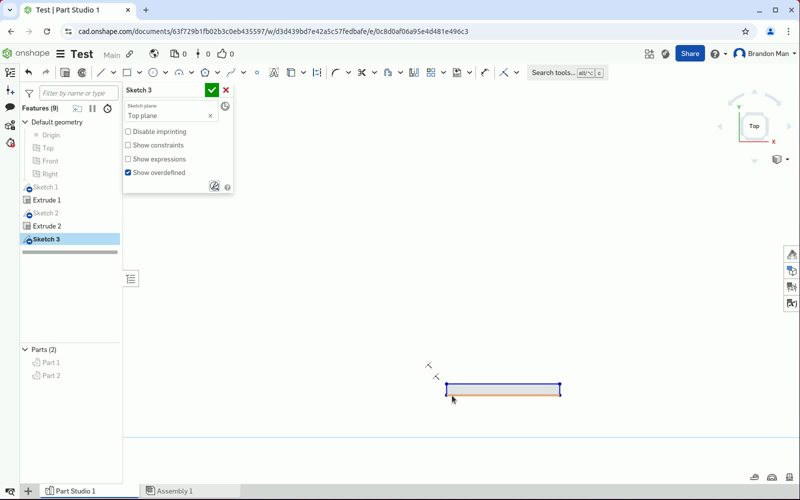
scroll(-6)
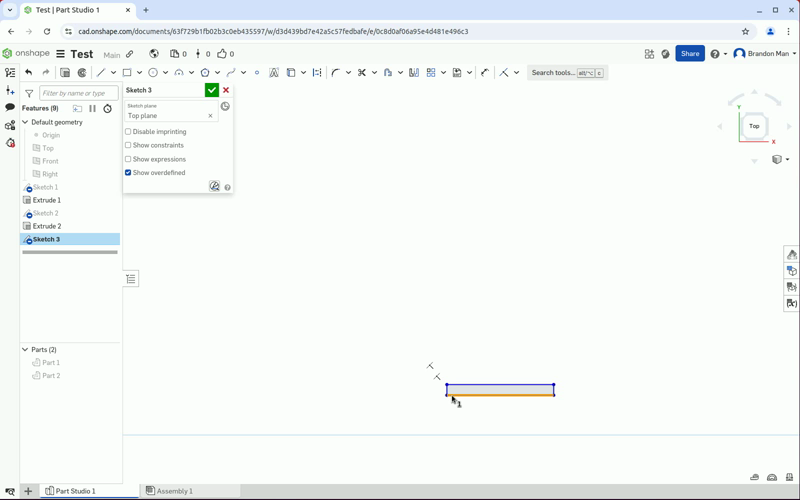
scroll(-6)
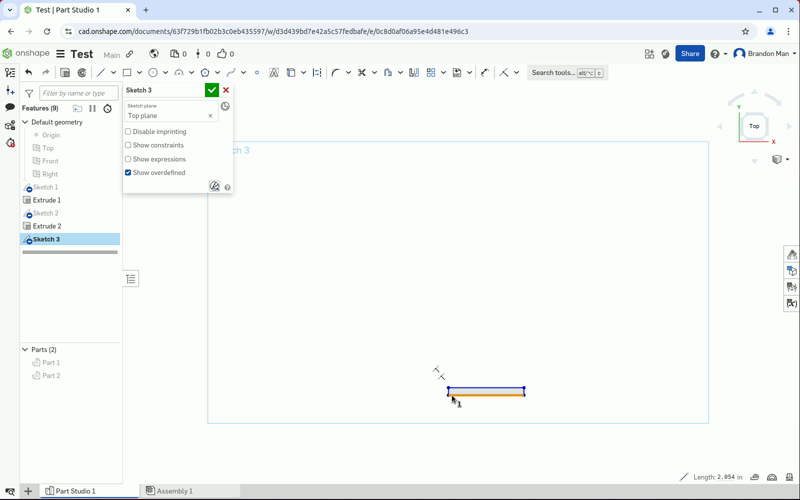
scroll(-6)
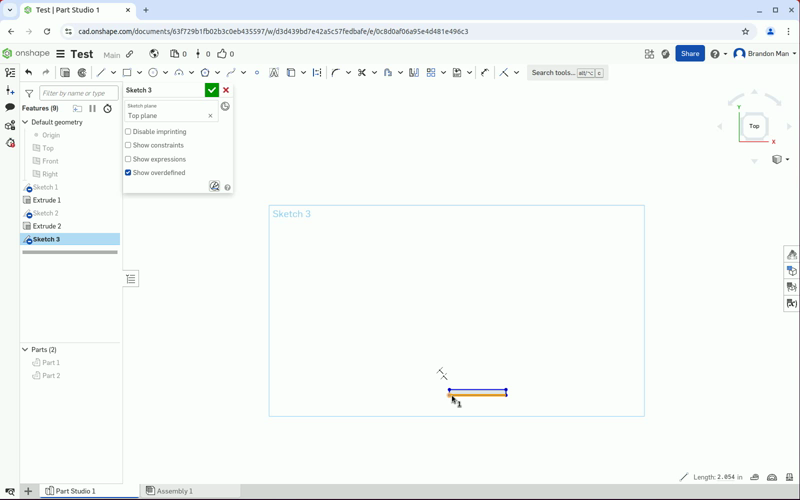
scroll(-6)
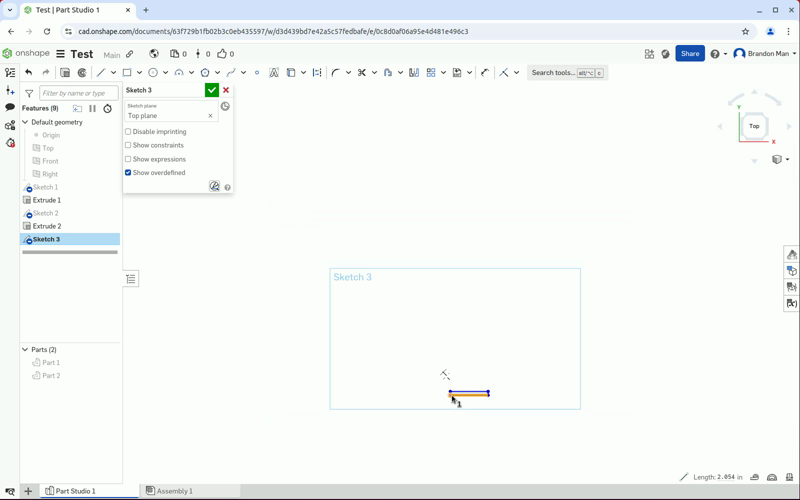
scroll(-6)
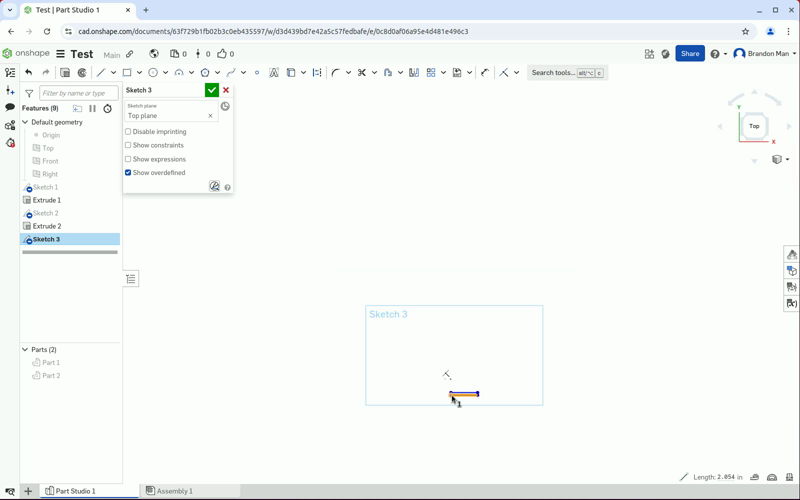
scroll(-6)
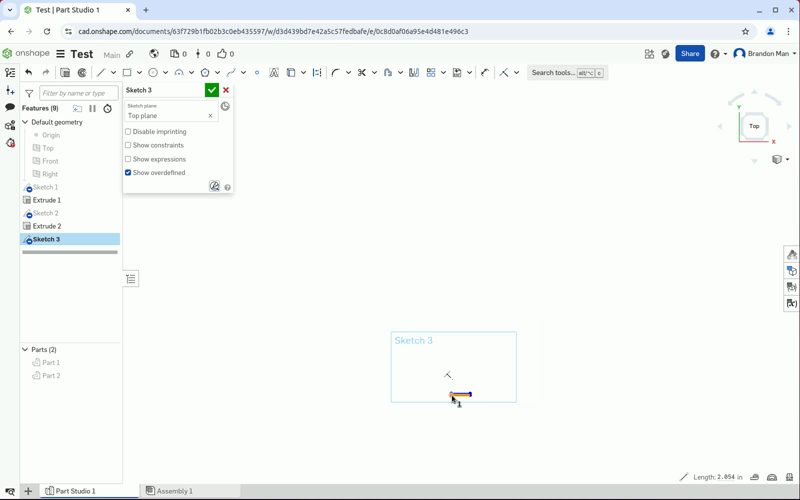
scroll(-6)
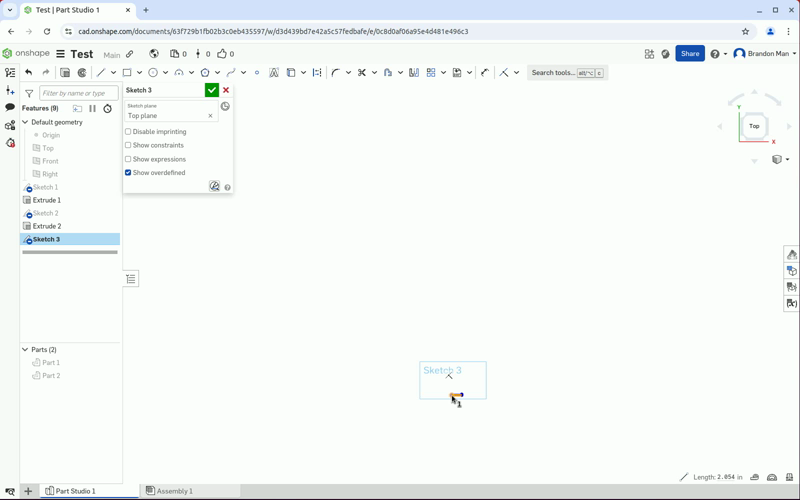
mouse_move(73, 352)
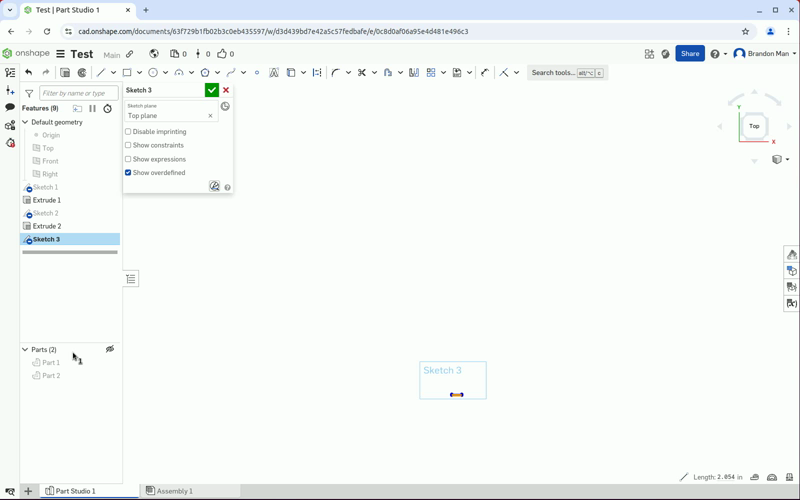
key(shift+y)
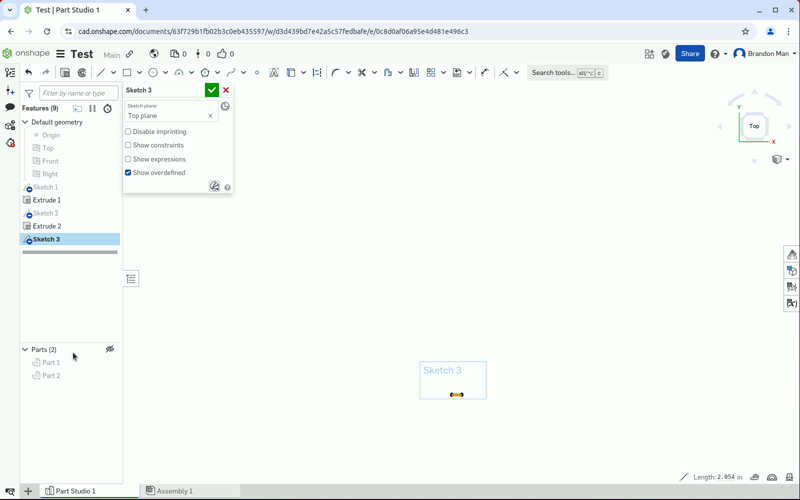
key(shift+e)
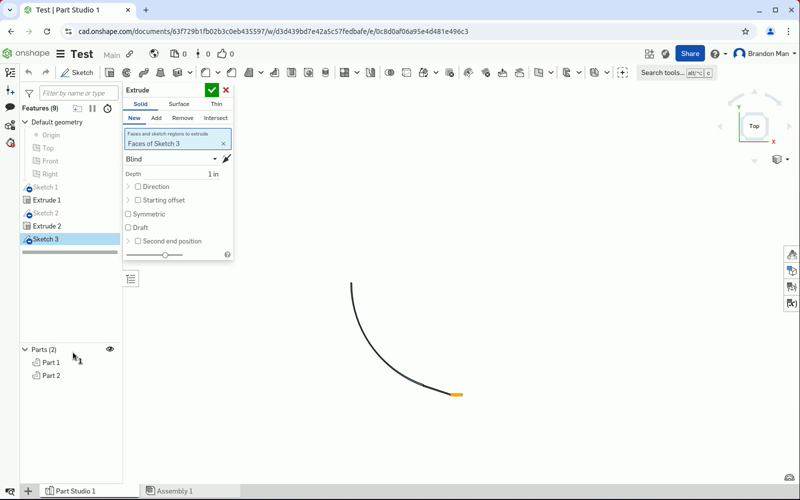
mouse_move(143, 106)
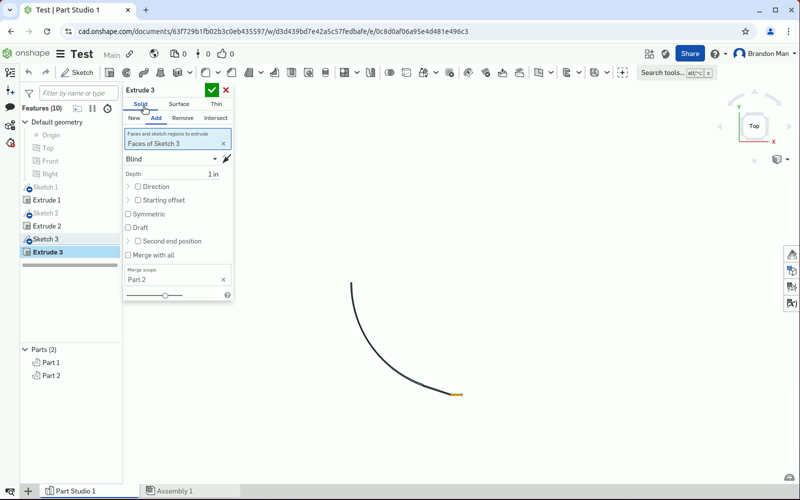
click(143, 106)
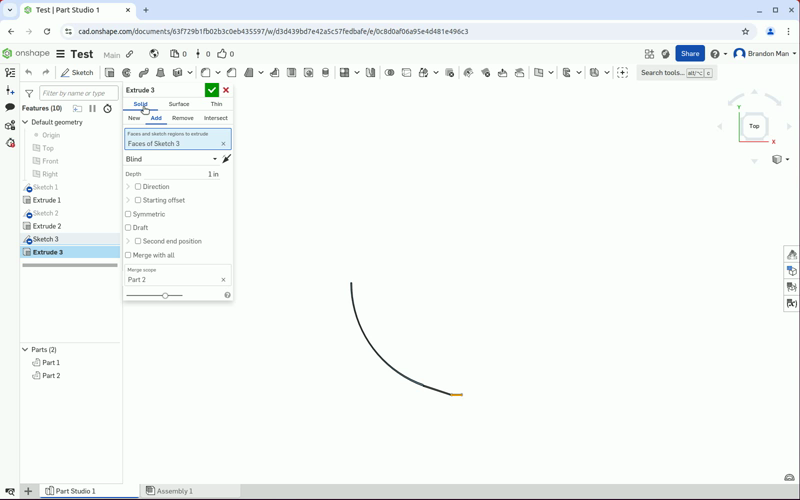
mouse_move(137, 120)
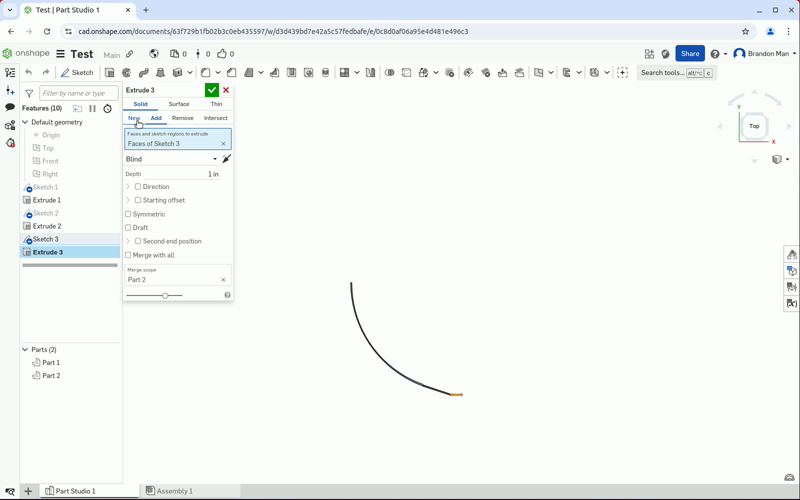
click(137, 120)
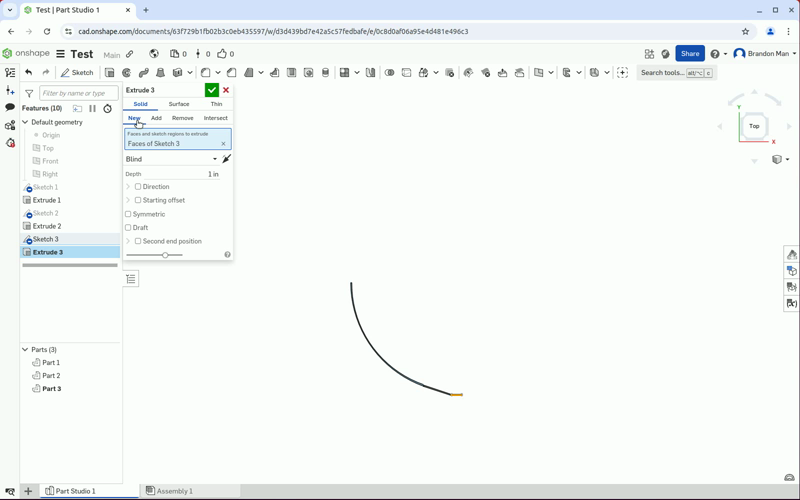
key(tab, 4)
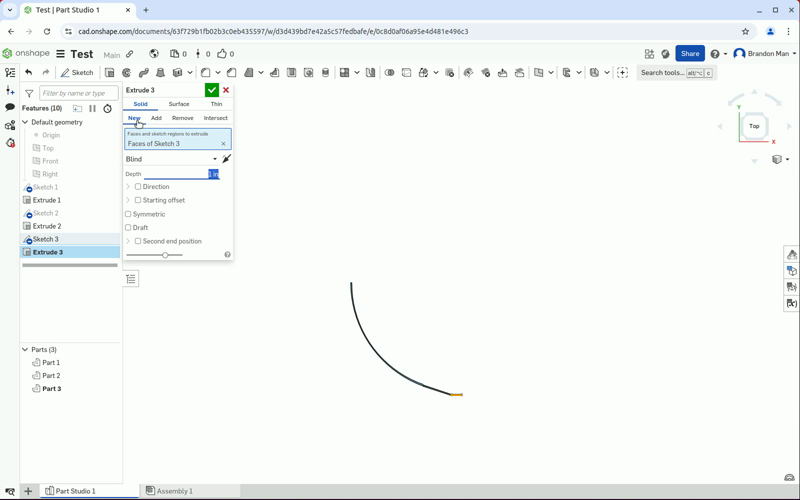
text(5.536)
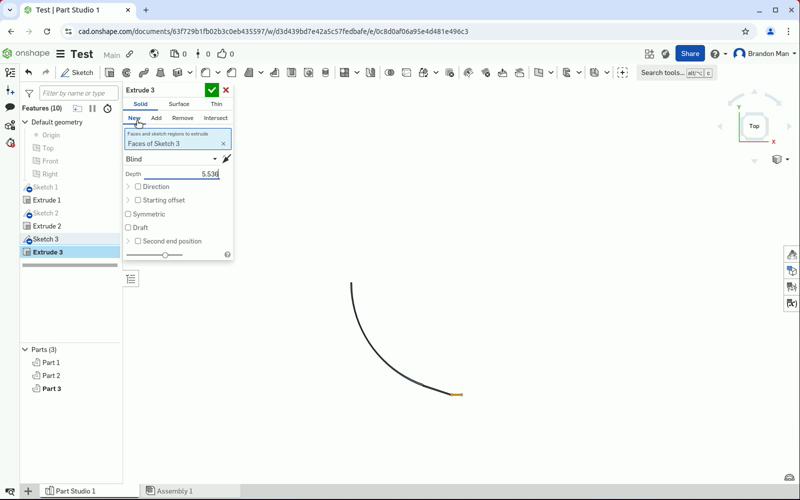
key(enter)
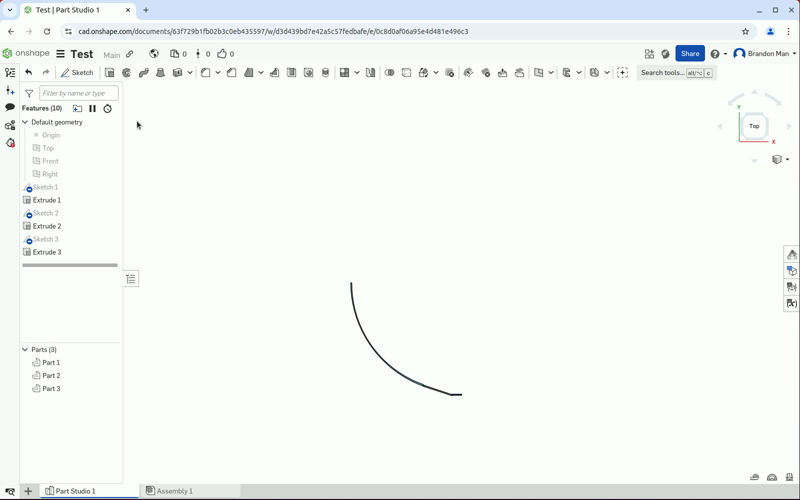
key(shift+h)
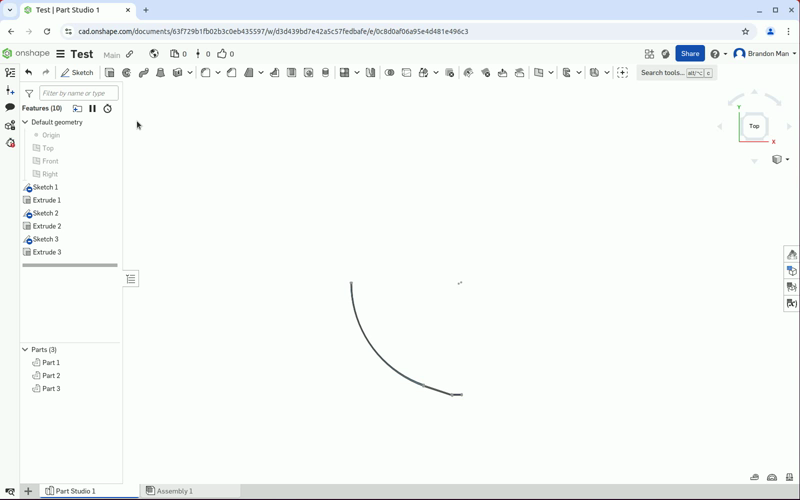
key(shift+h)
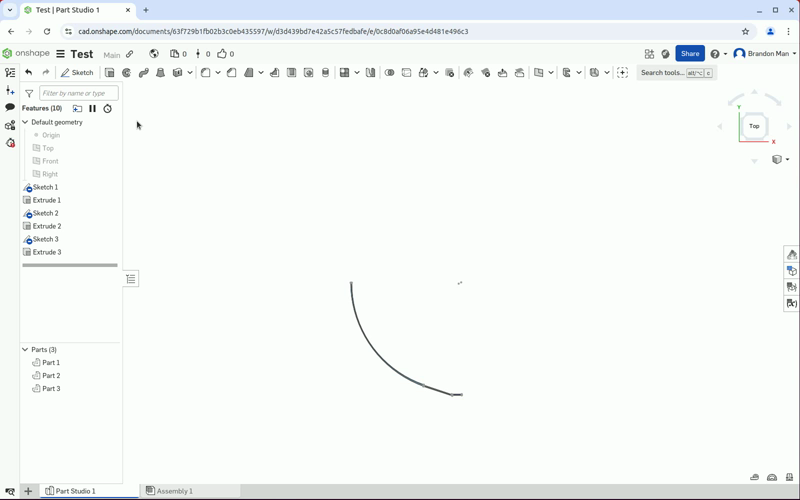
key(shift+7)
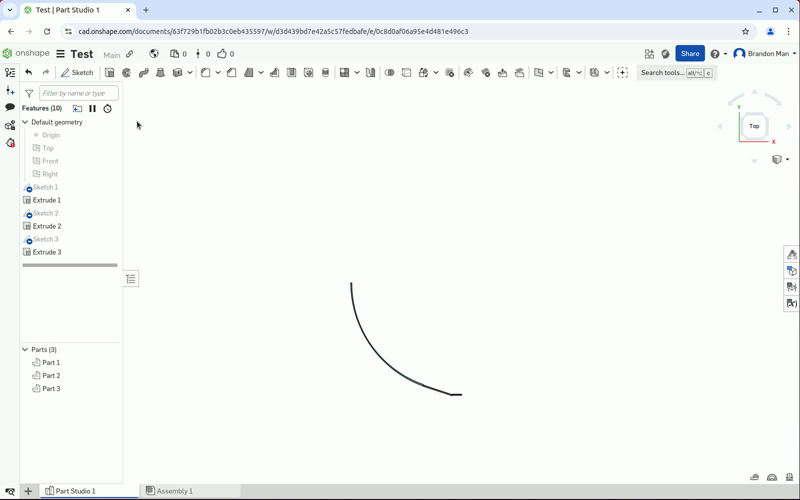
key(up, 3)
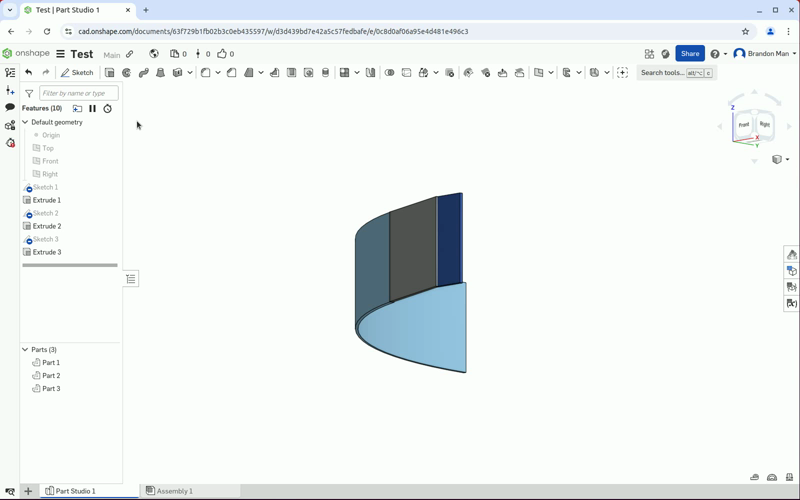
key(left, 3)
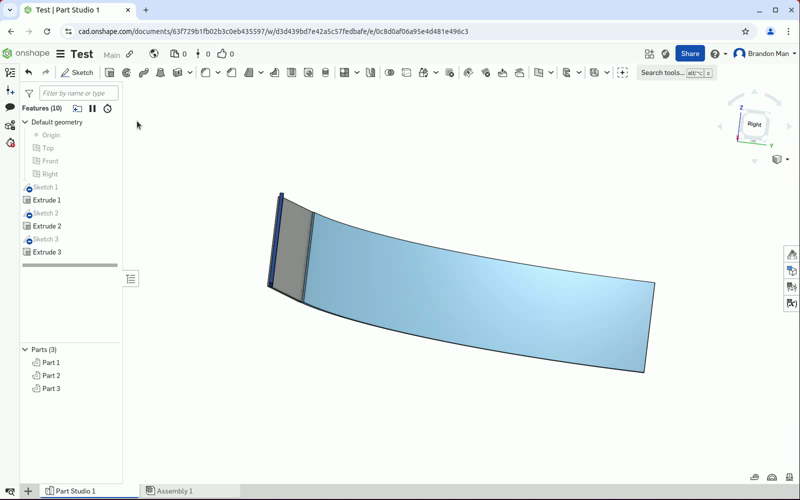
key(right, 3)
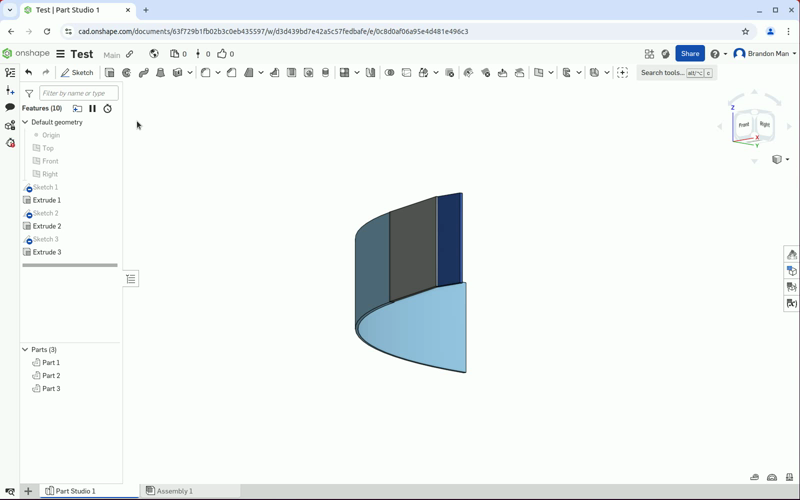
key(down, 3)
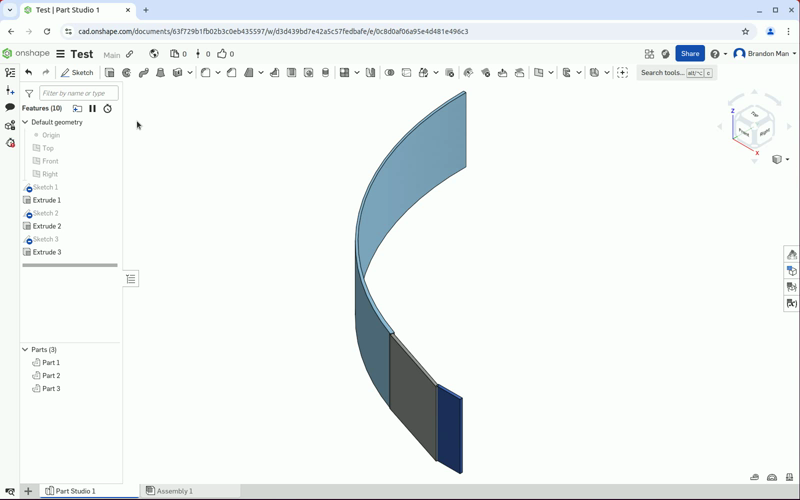
mouse_move(73, 189)
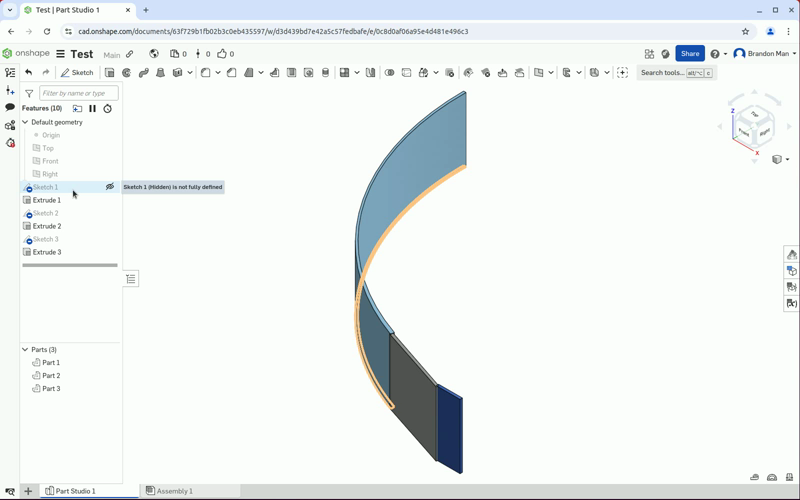
click(73, 189)